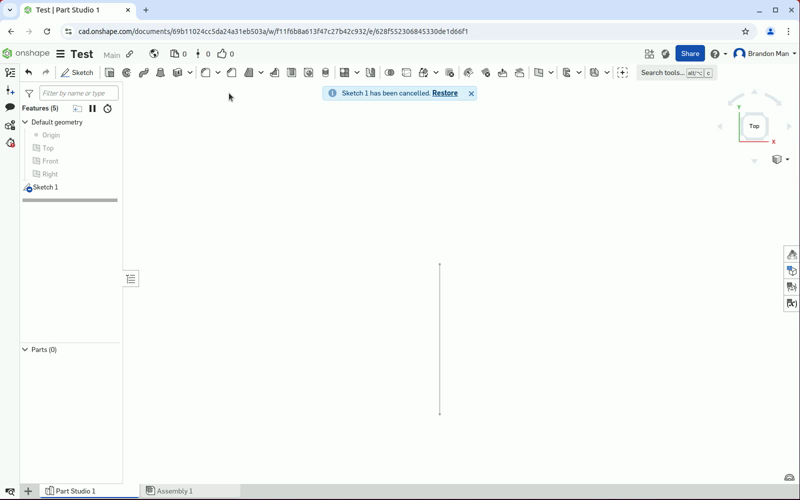
key(shift+h)
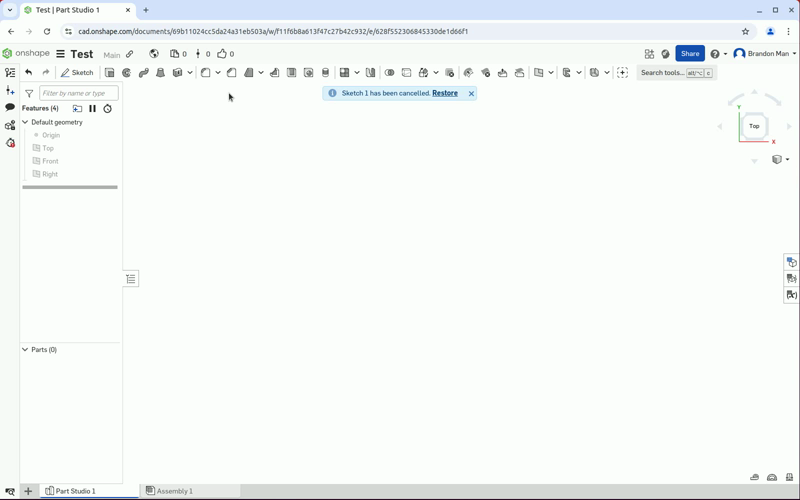
mouse_move(73, 352)
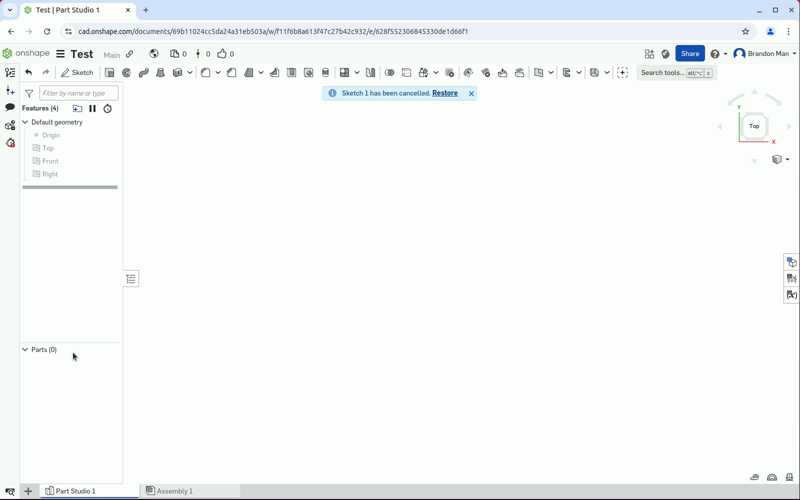
key(y)
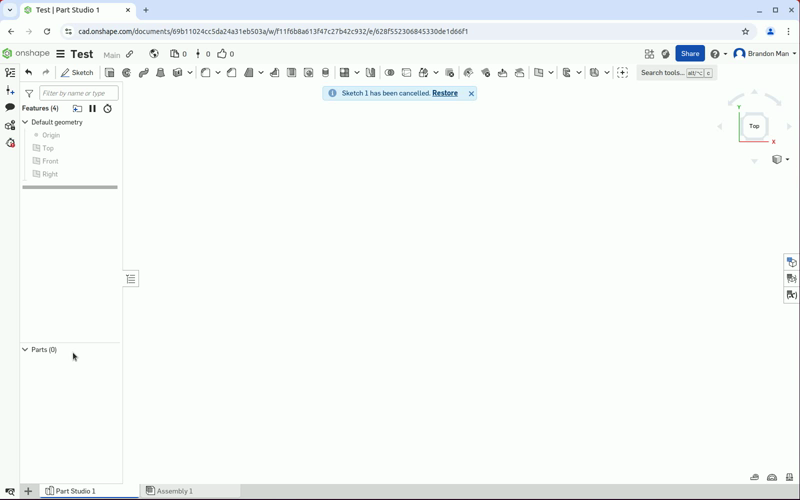
key(shift+p)
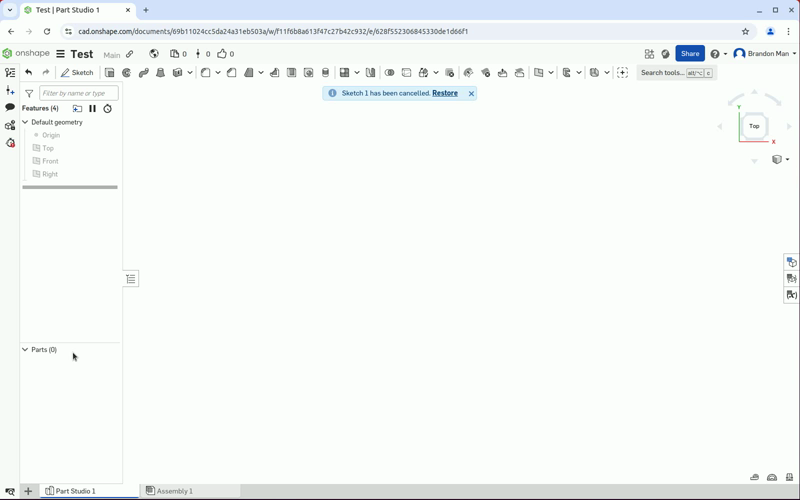
key(space)
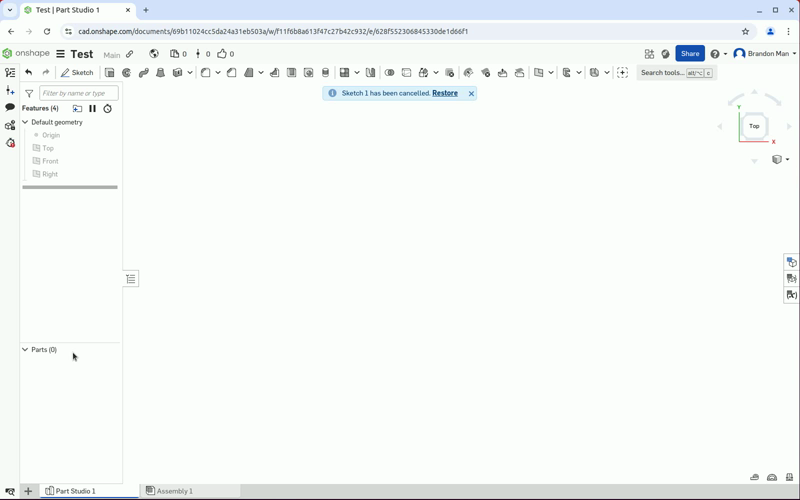
key_down(shift)
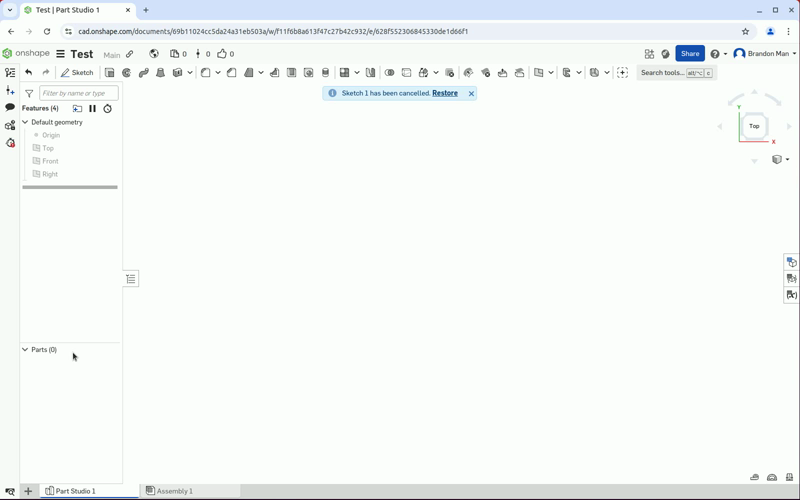
key(up)
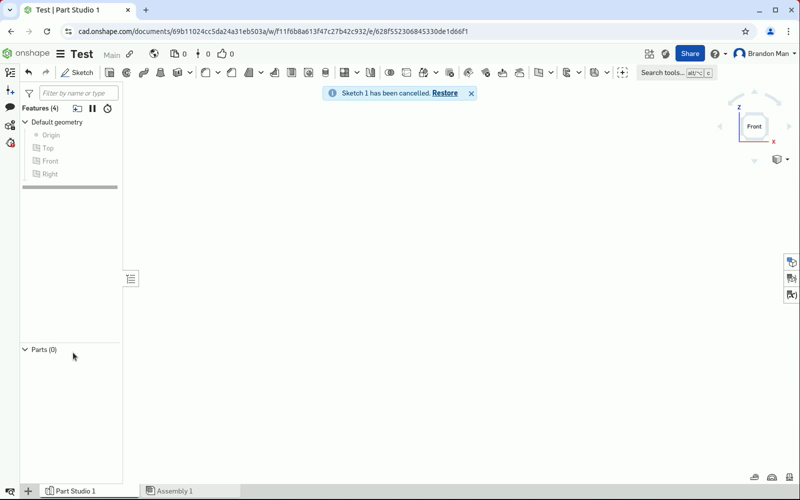
key_up(shift)
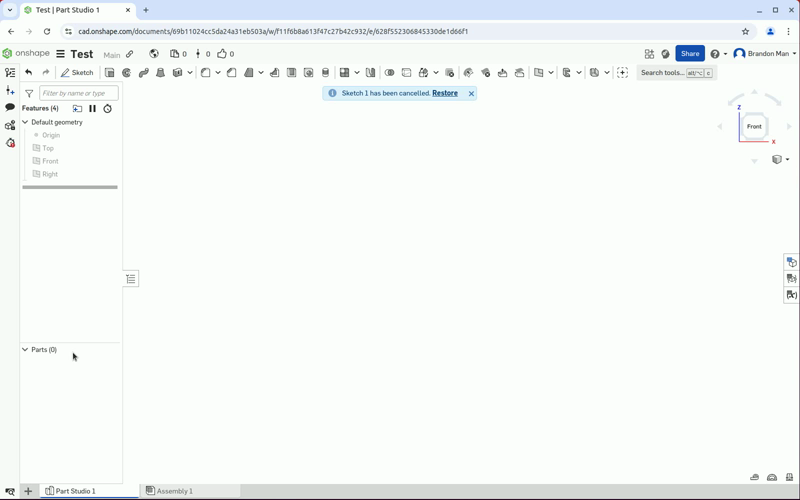
mouse_move(73, 352)
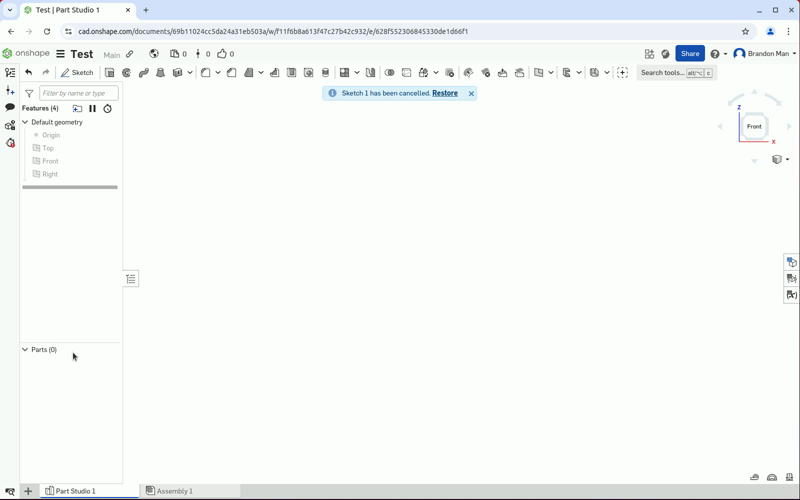
key(shift+y)
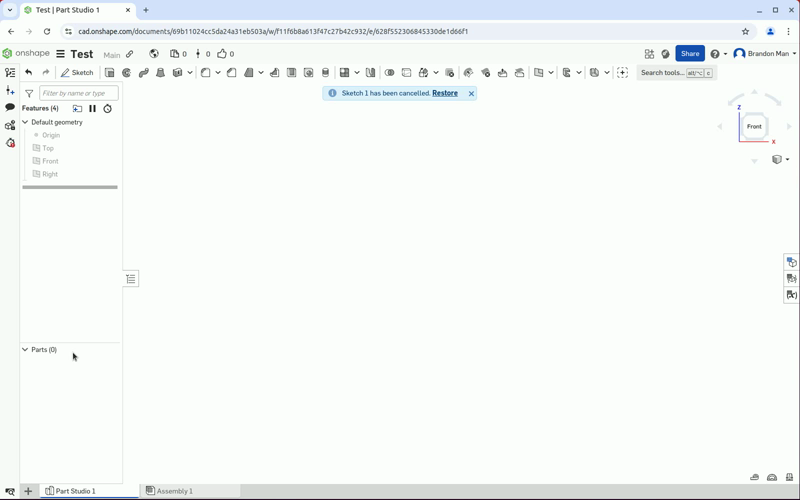
key(shift+s)
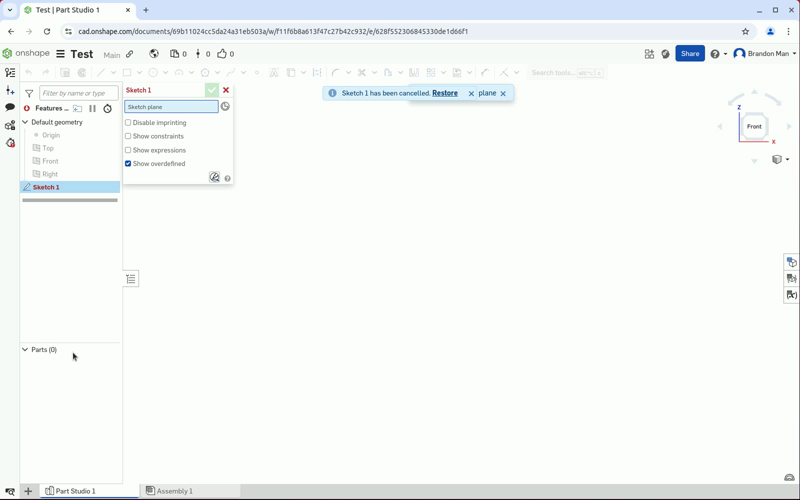
mouse_move(73, 163)
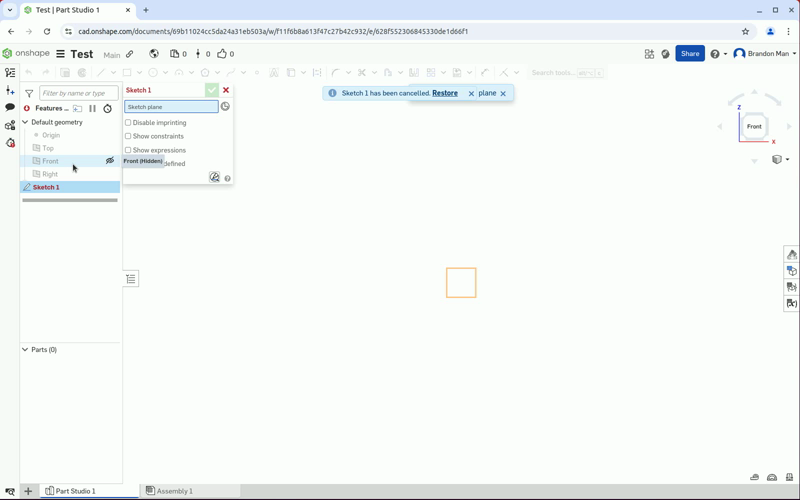
click(73, 163)
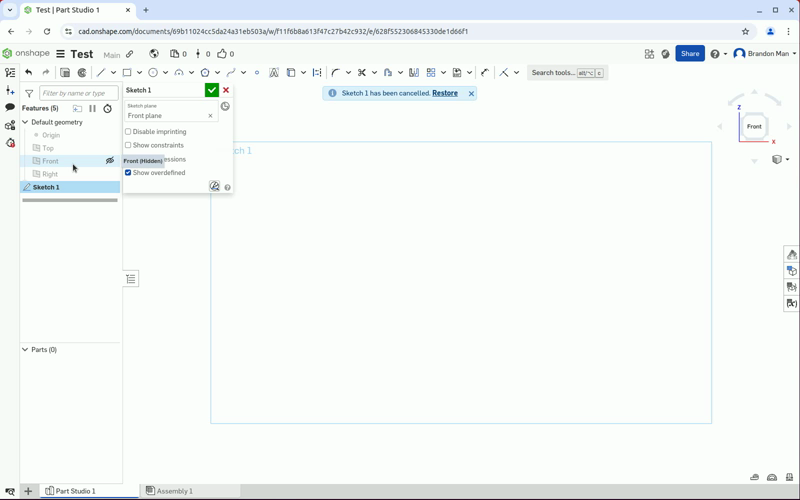
mouse_move(73, 352)
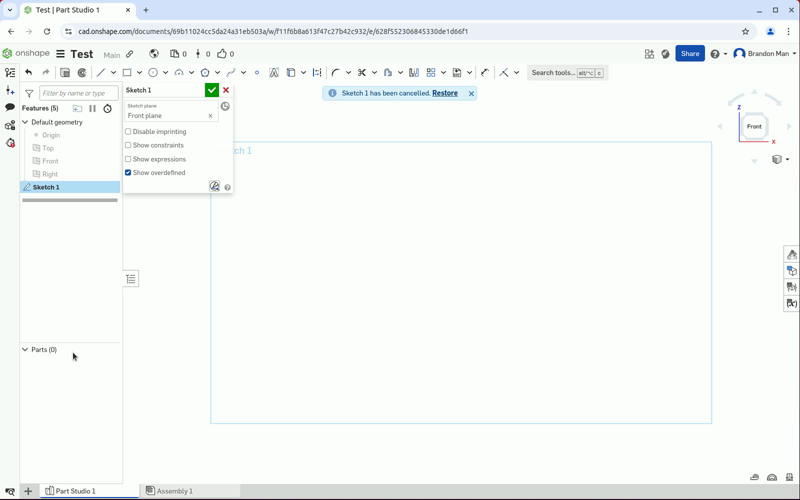
key(y)
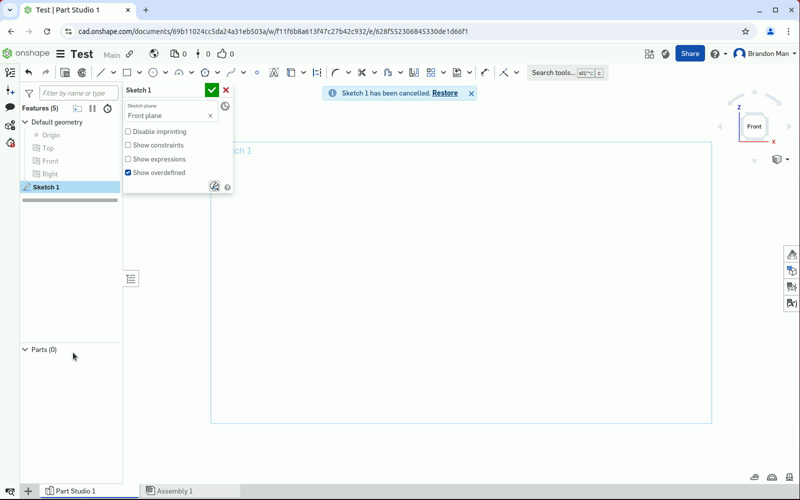
key(l)
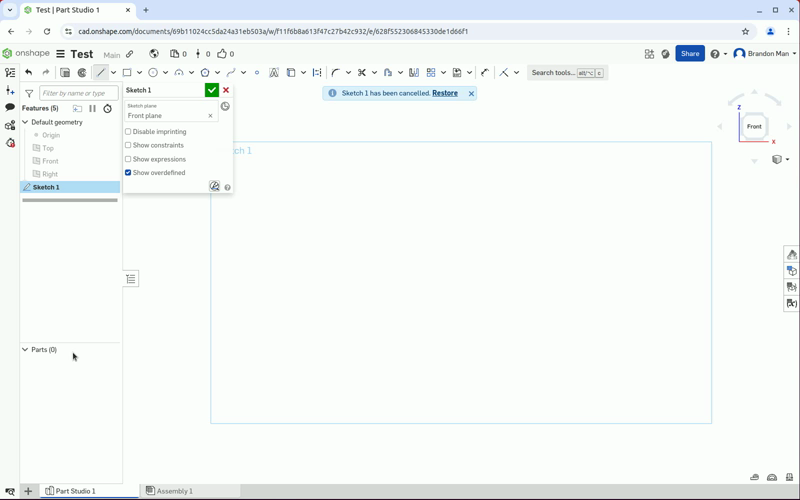
key_down(shift)
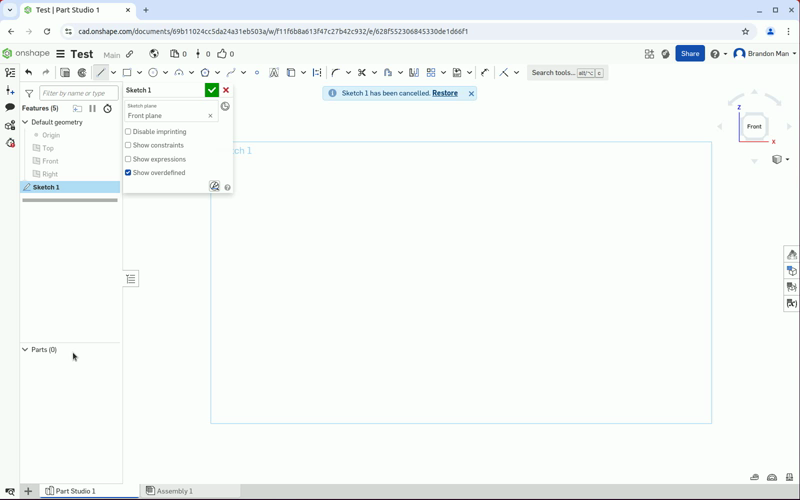
mouse_move(358, 254)
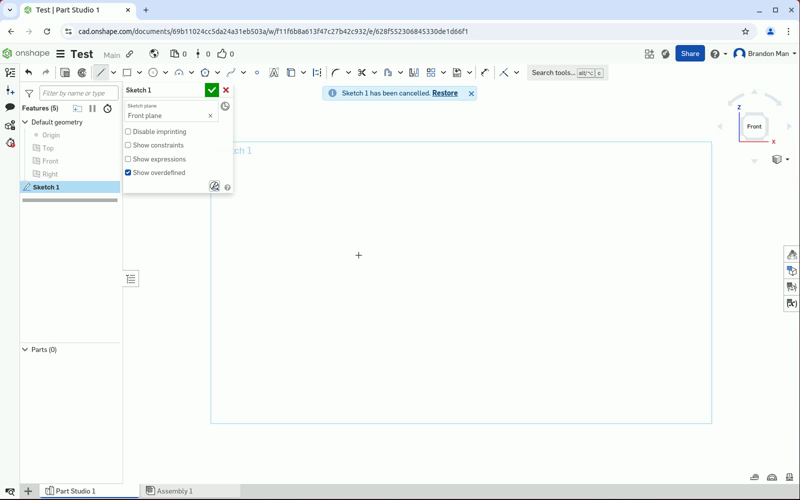
click(358, 254)
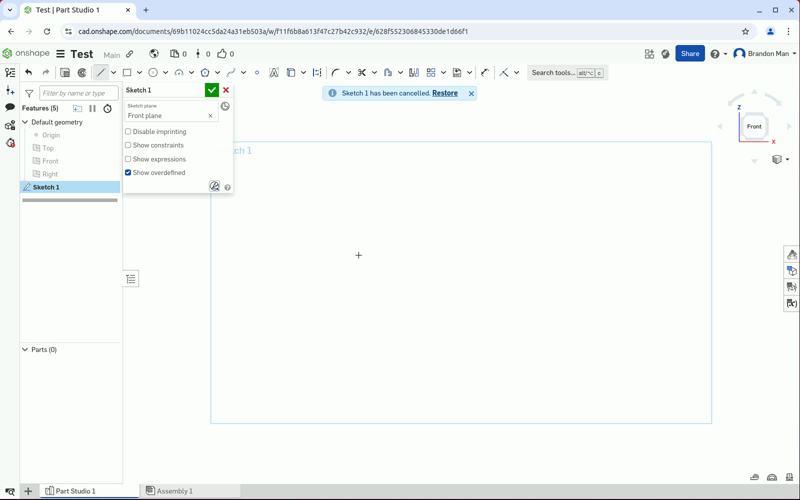
key_up(shift)
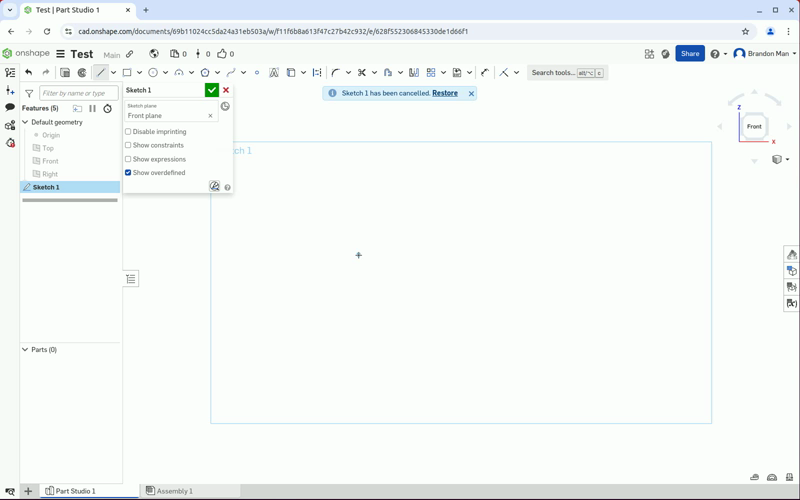
key_down(shift)
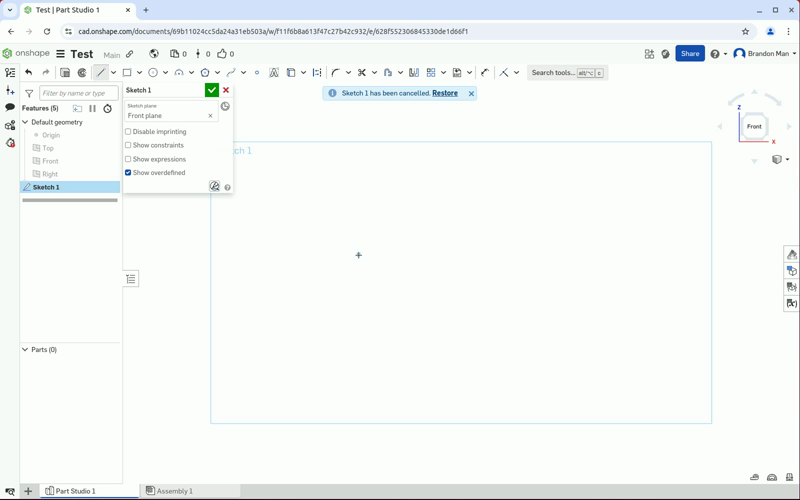
mouse_move(423, 254)
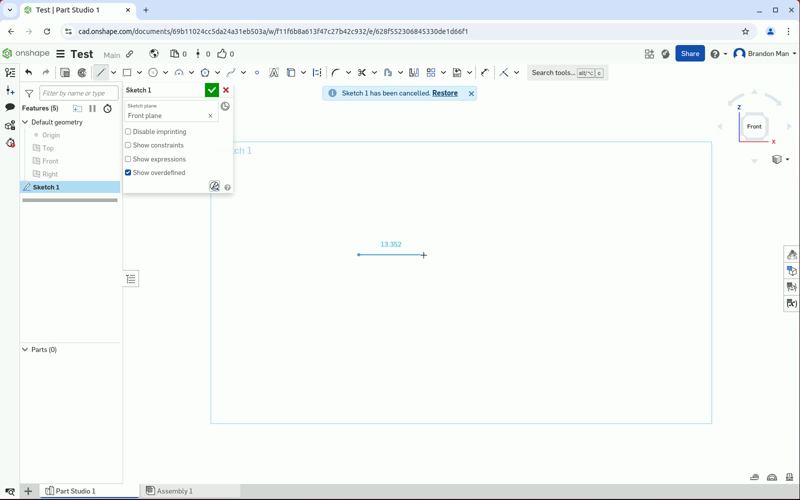
click(423, 254)
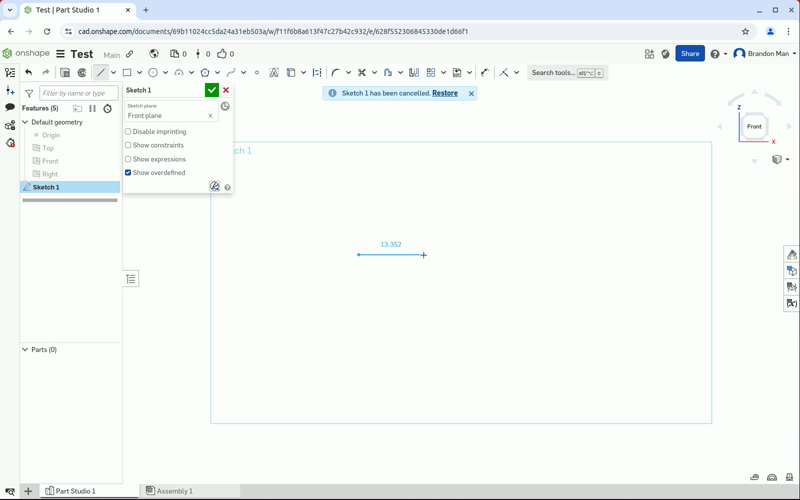
key_up(shift)
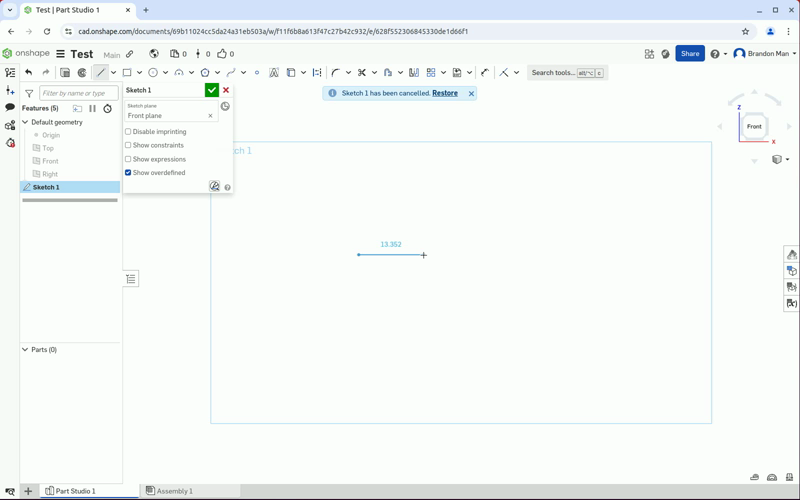
key_down(shift)
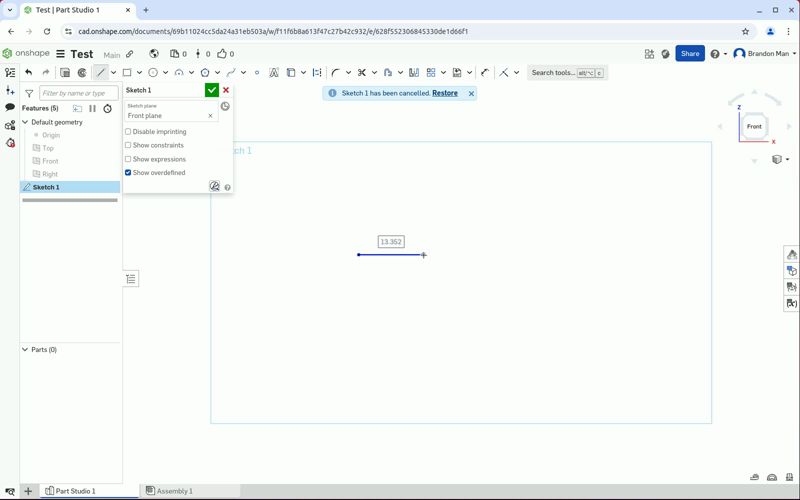
mouse_move(423, 170)
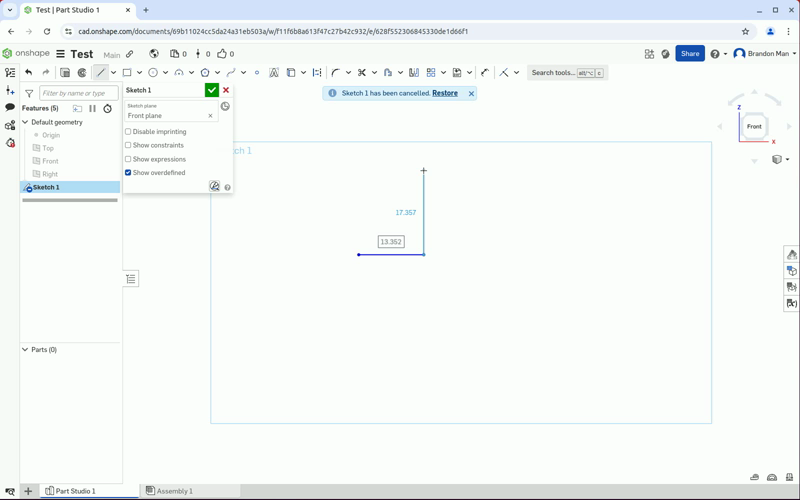
click(423, 170)
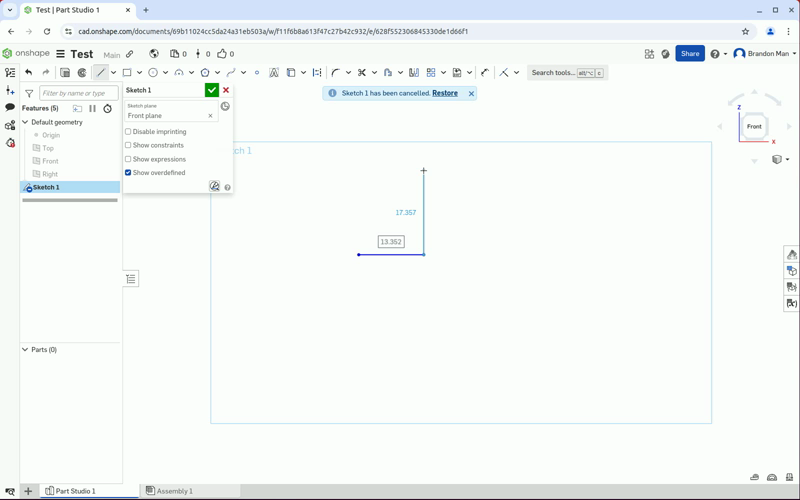
key_up(shift)
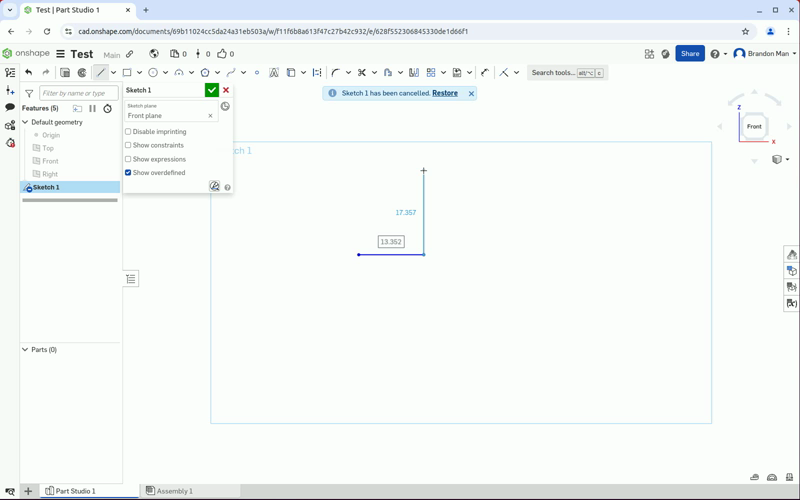
key_down(shift)
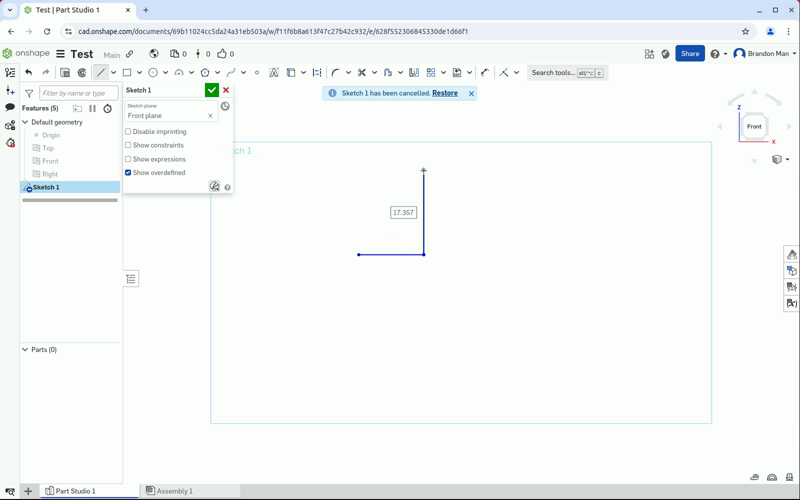
mouse_move(453, 170)
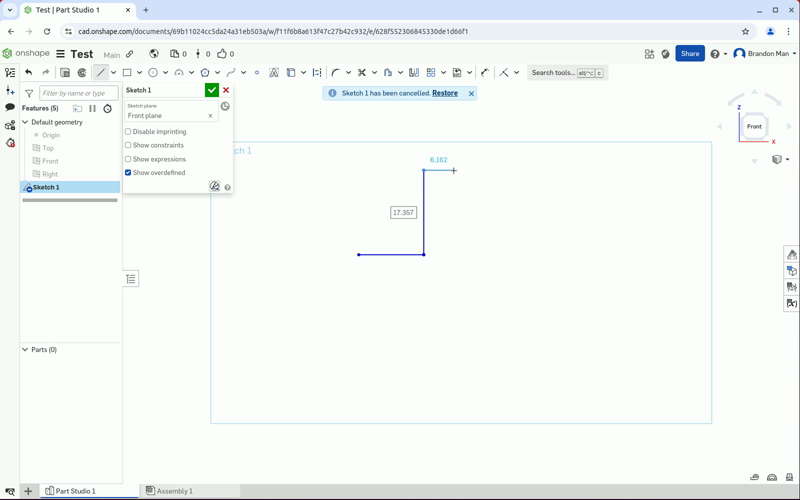
mouse_move(387, 170)
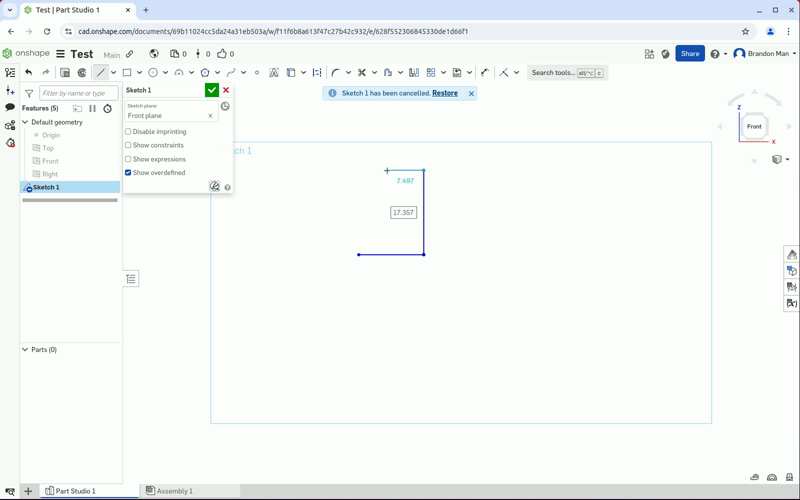
click(387, 170)
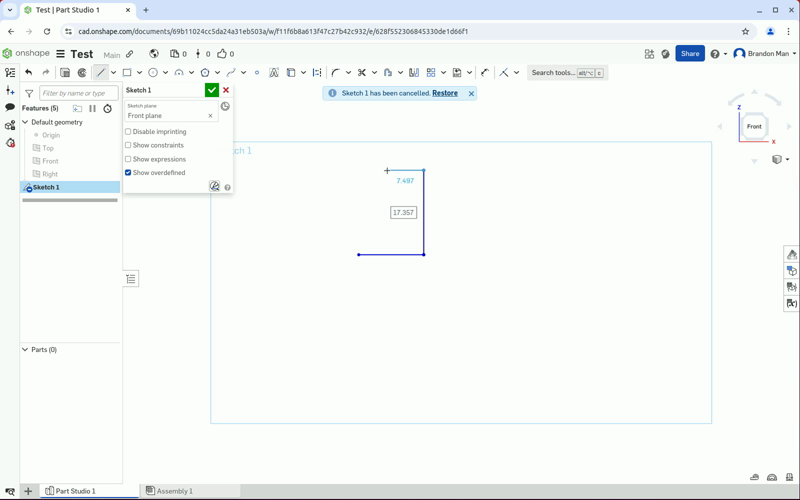
key_up(shift)
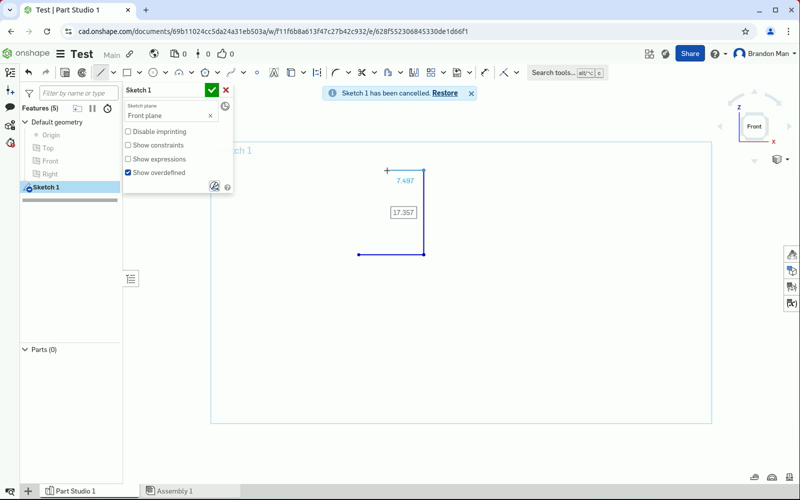
key_down(shift)
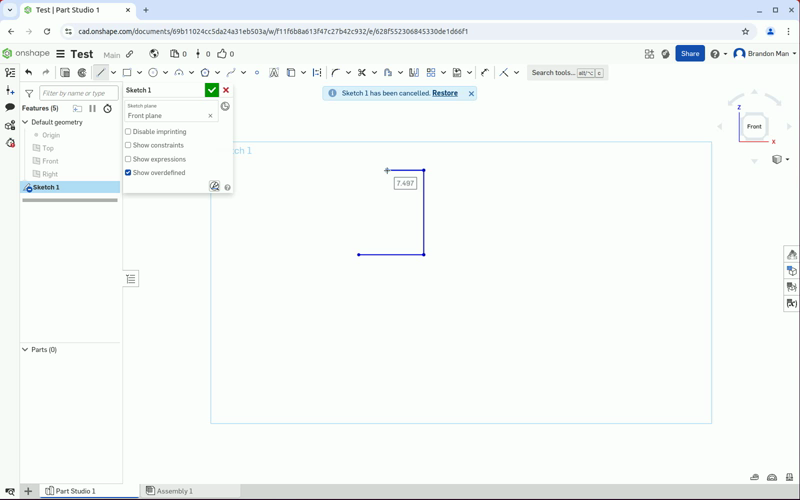
mouse_move(417, 170)
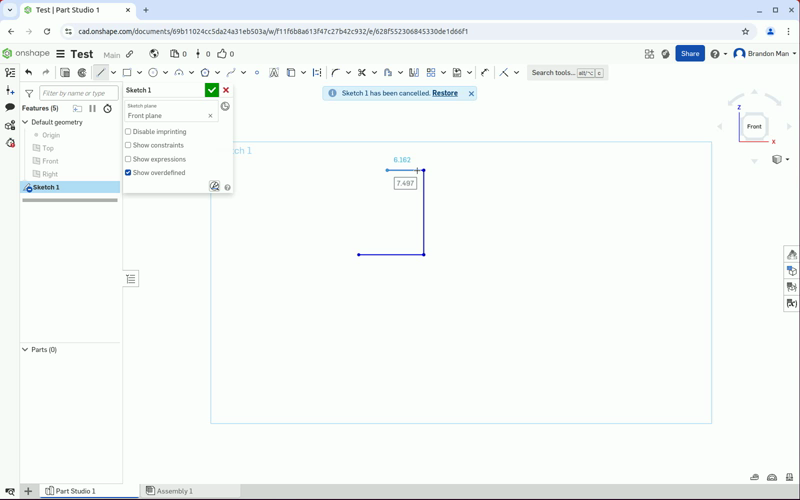
mouse_move(358, 170)
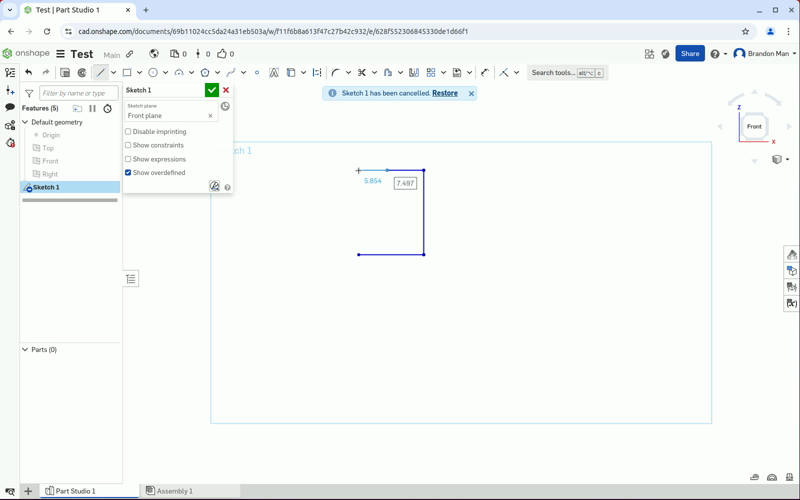
click(358, 170)
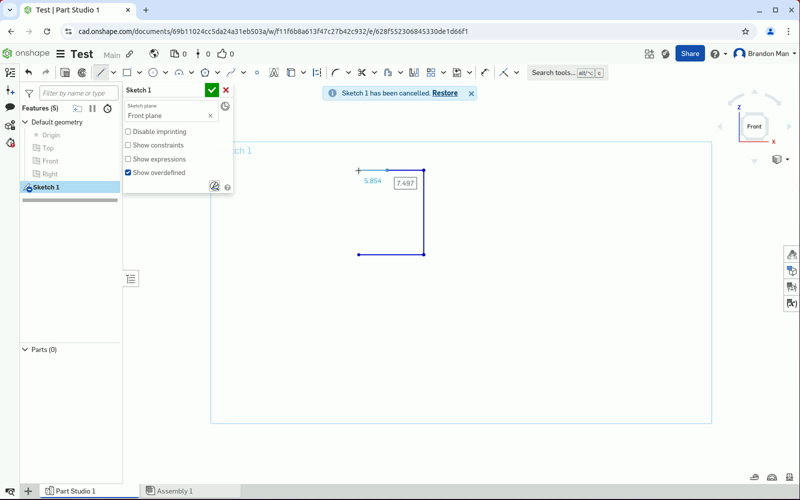
key_up(shift)
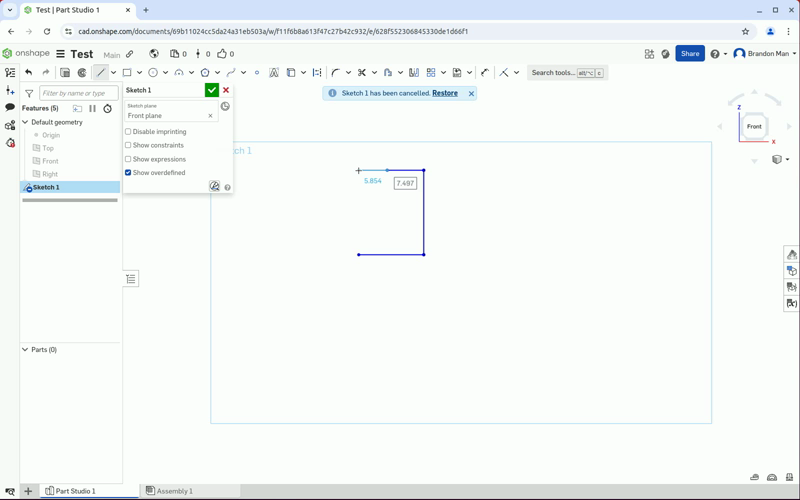
key_down(shift)
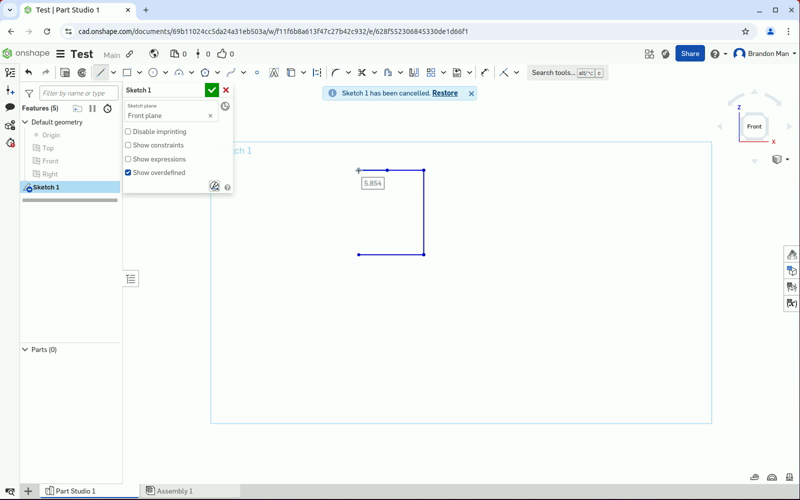
mouse_move(358, 254)
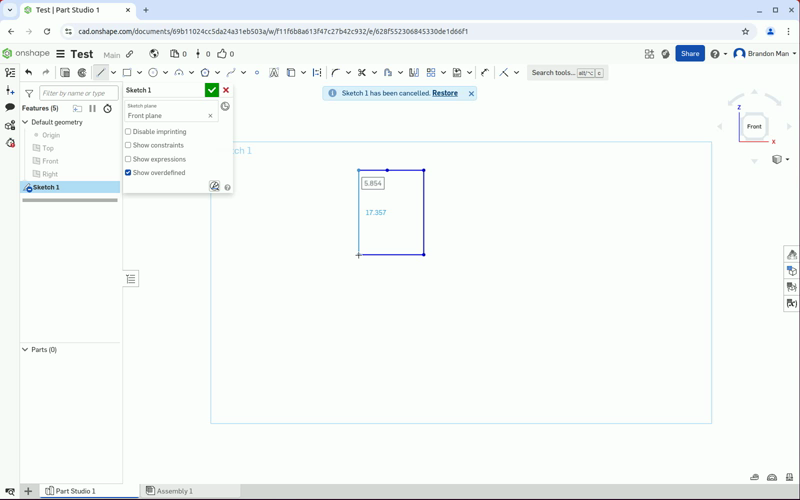
key_up(shift)
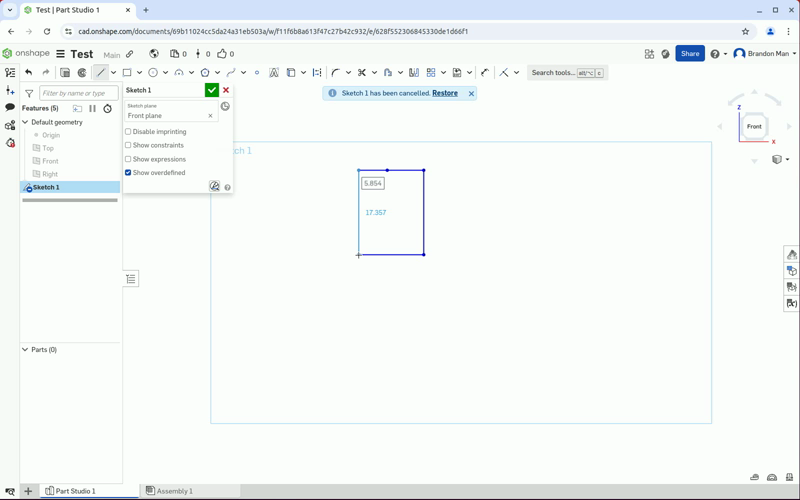
click(358, 254)
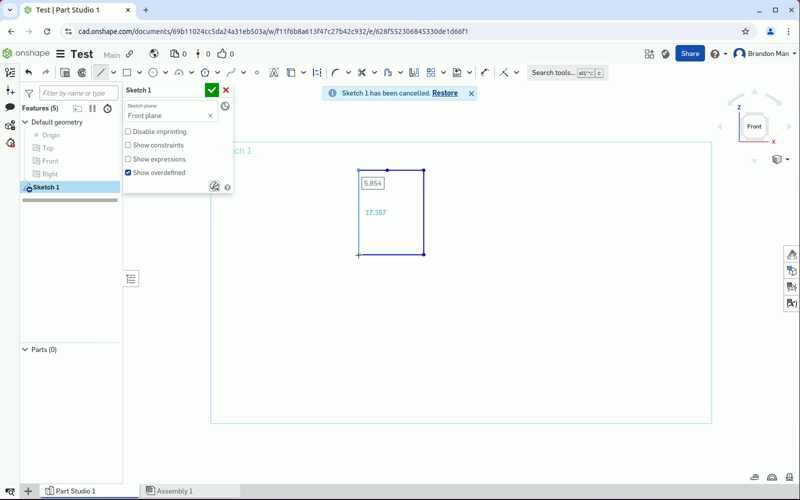
key(esc)
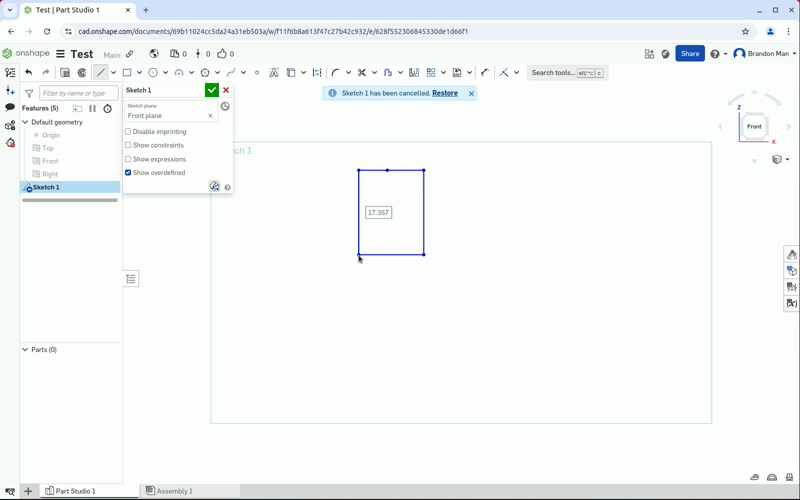
mouse_move(374, 188)
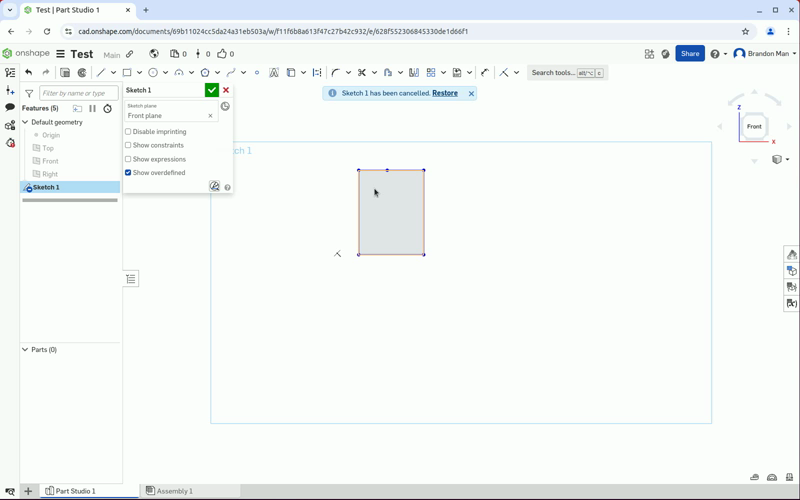
click(374, 188)
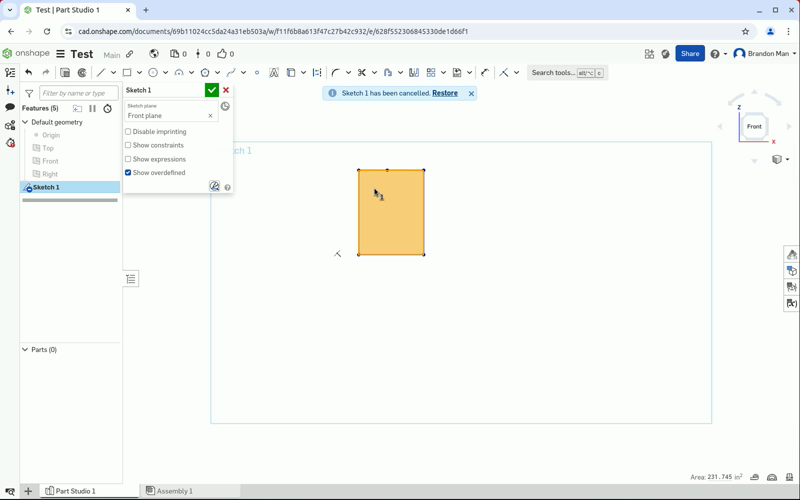
mouse_move(73, 352)
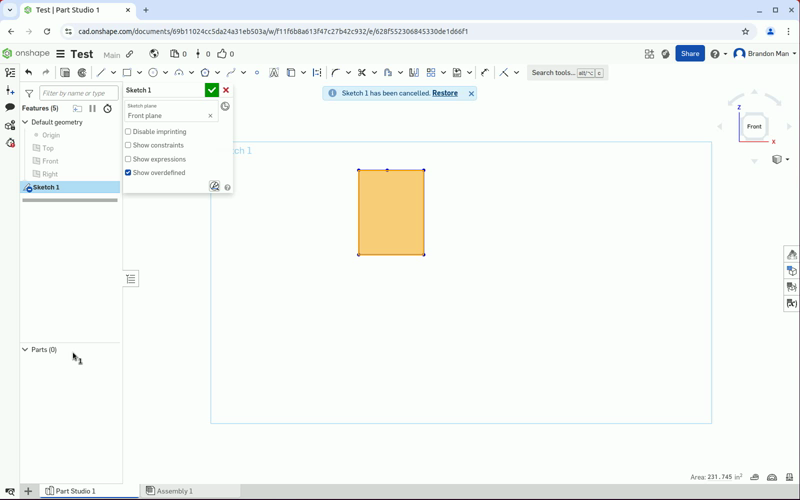
key(shift+y)
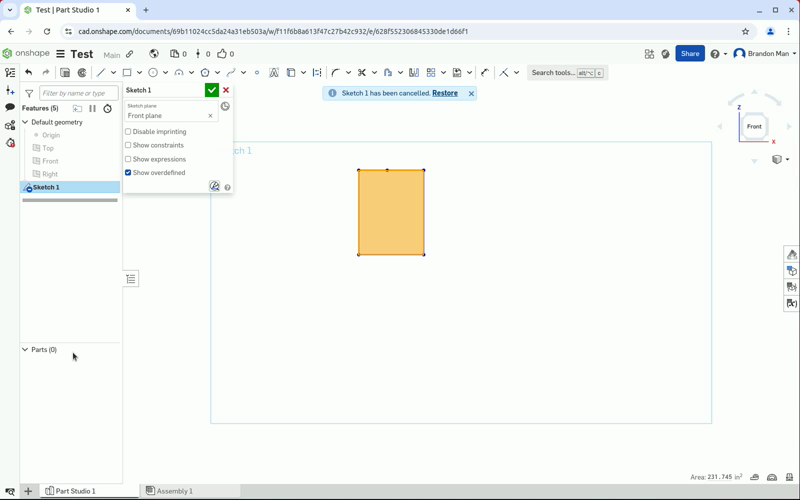
key(shift+e)
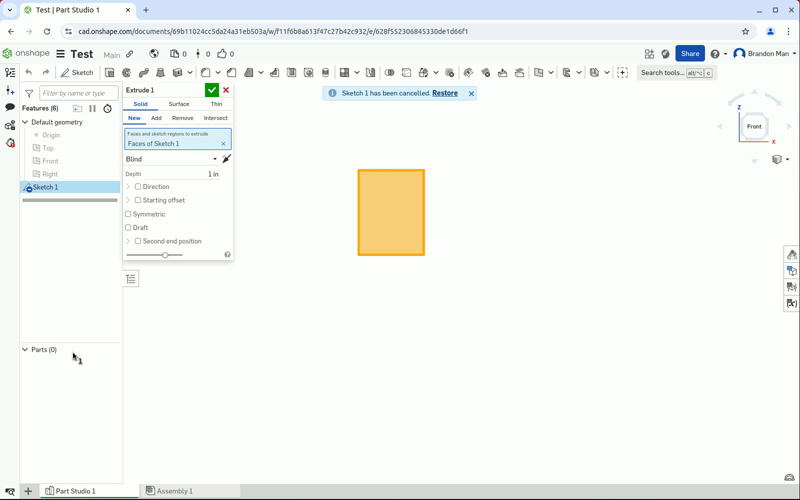
mouse_move(143, 106)
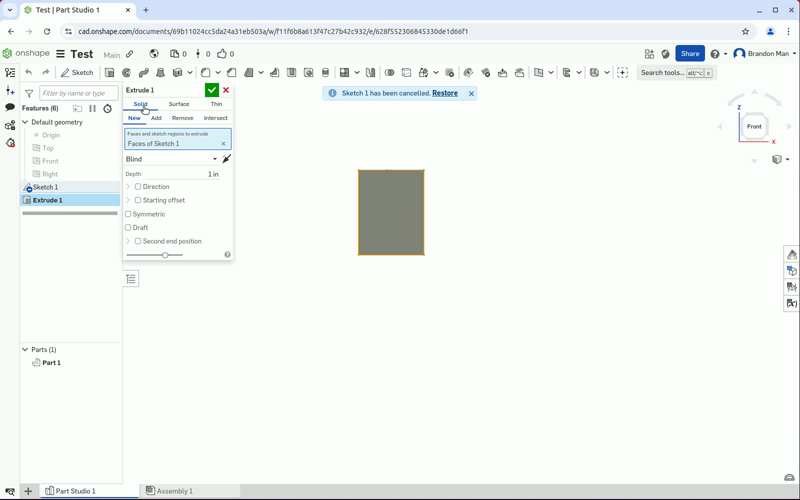
click(143, 106)
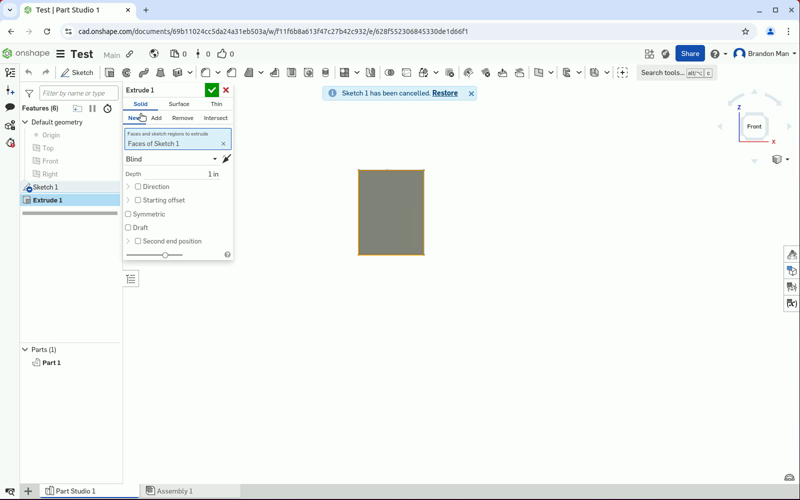
mouse_move(137, 120)
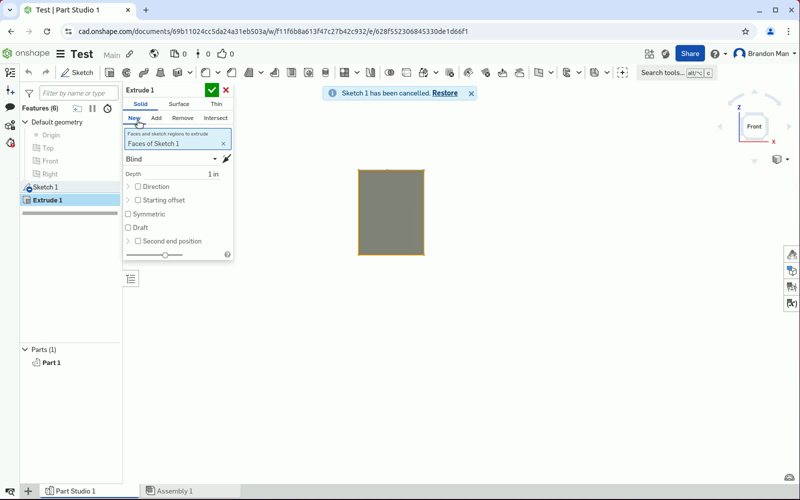
click(137, 120)
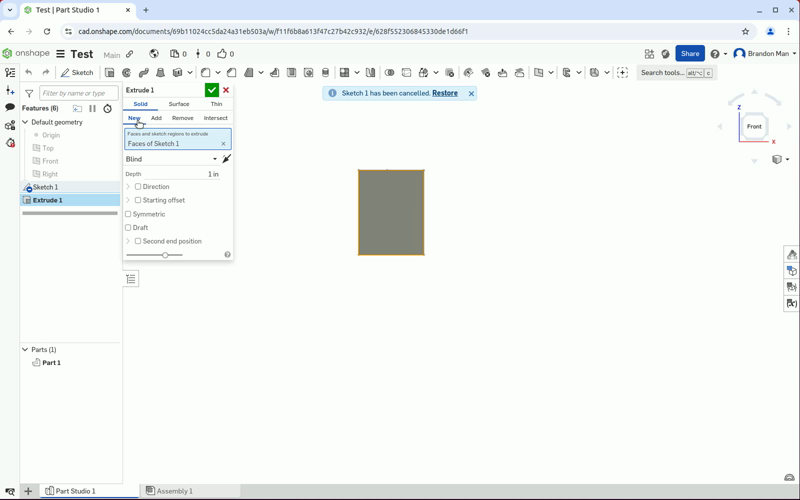
key(tab, 4)
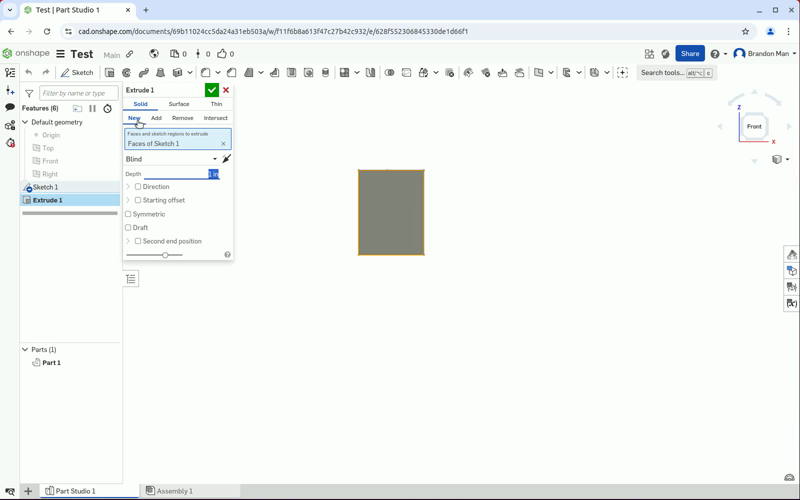
text(5.536)
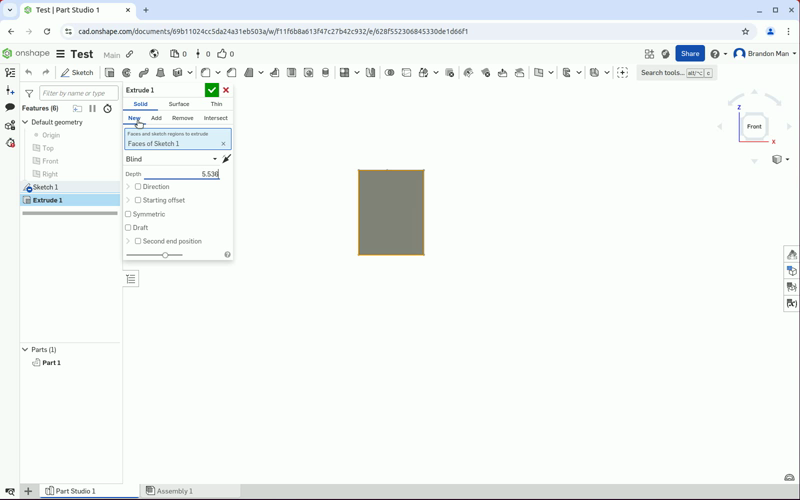
key(enter)
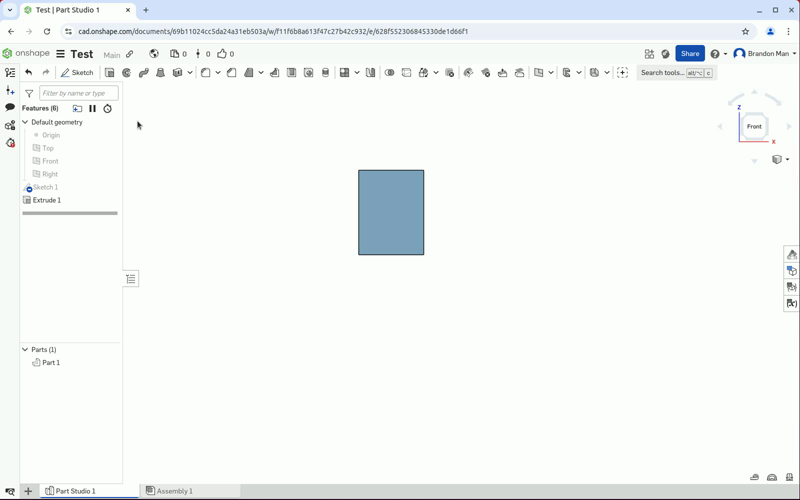
key(shift+h)
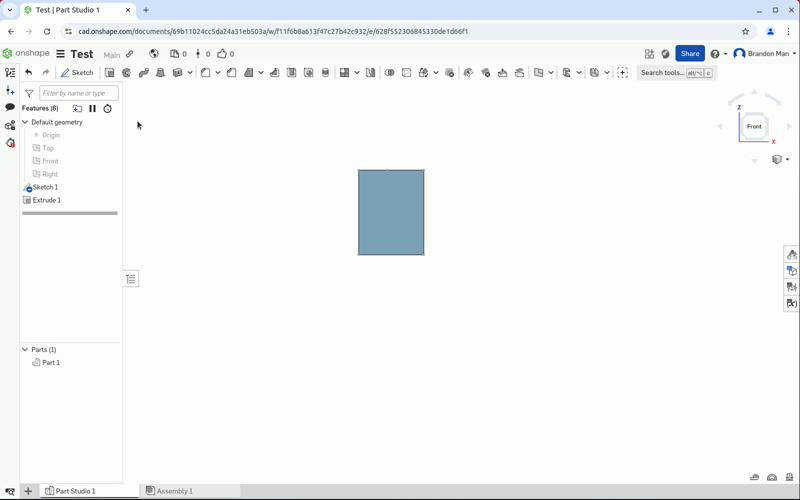
key(shift+h)
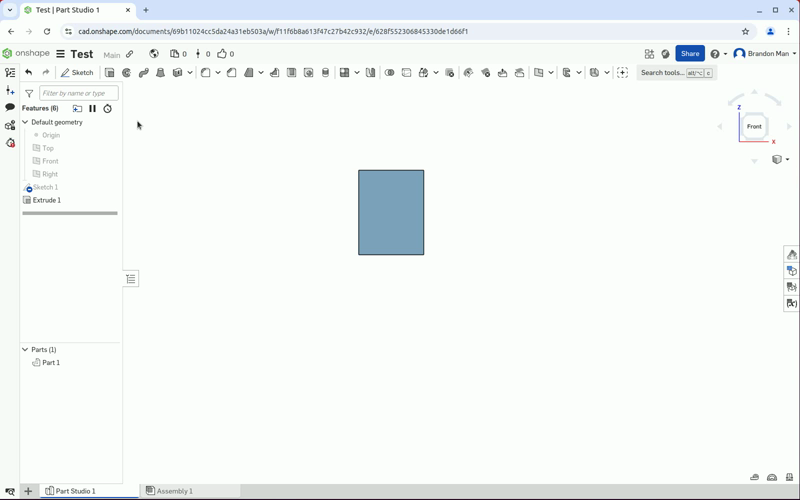
mouse_move(73, 189)
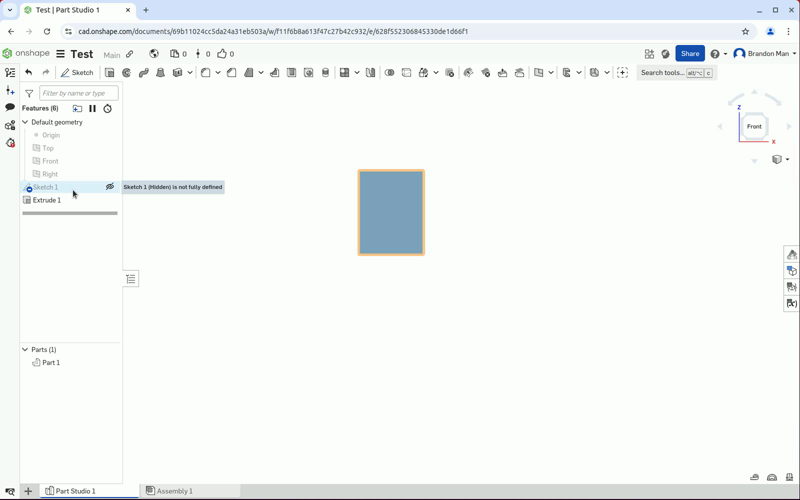
click(73, 189)
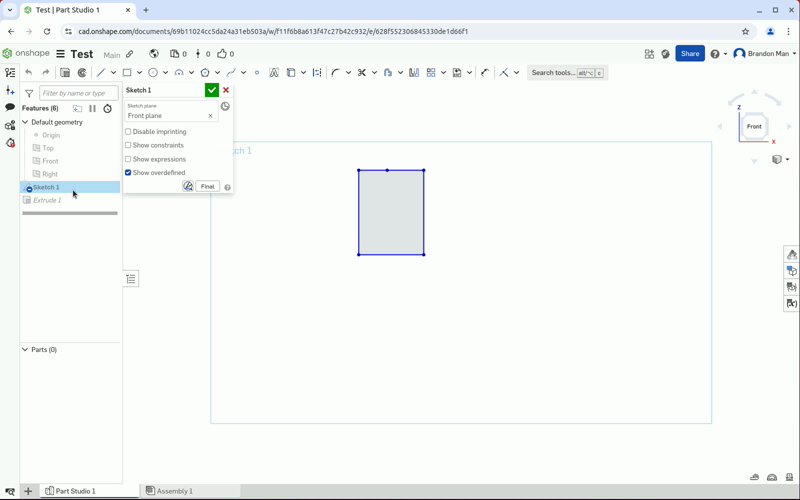
mouse_move(229, 92)
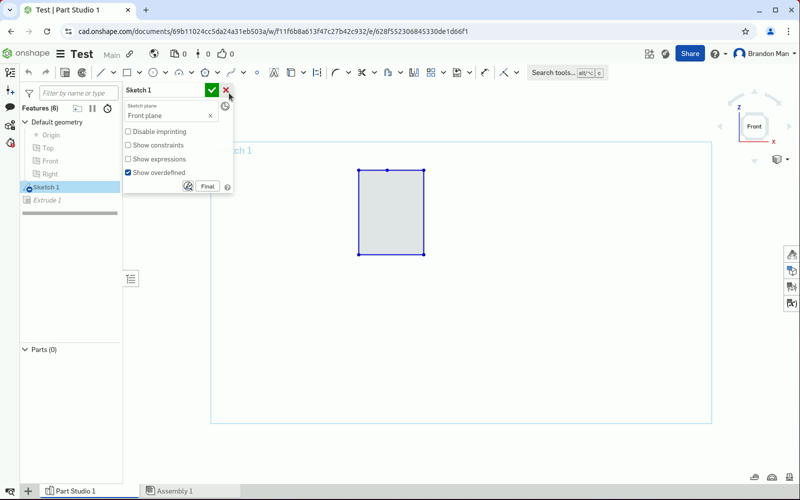
click(229, 92)
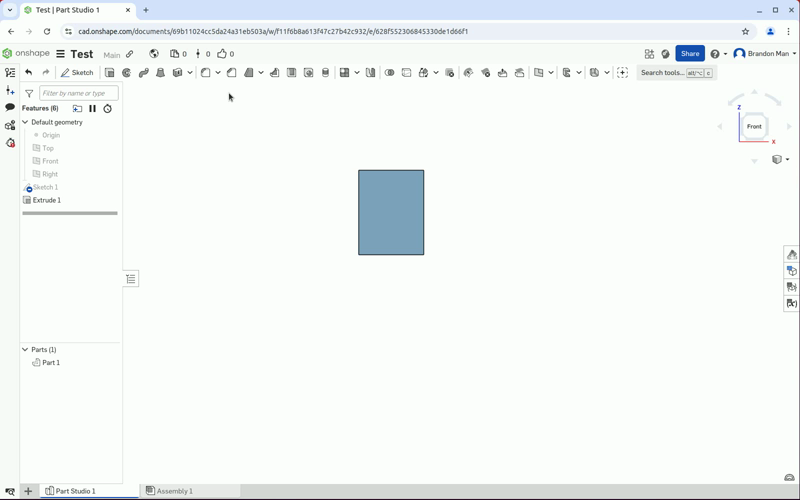
mouse_move(73, 352)
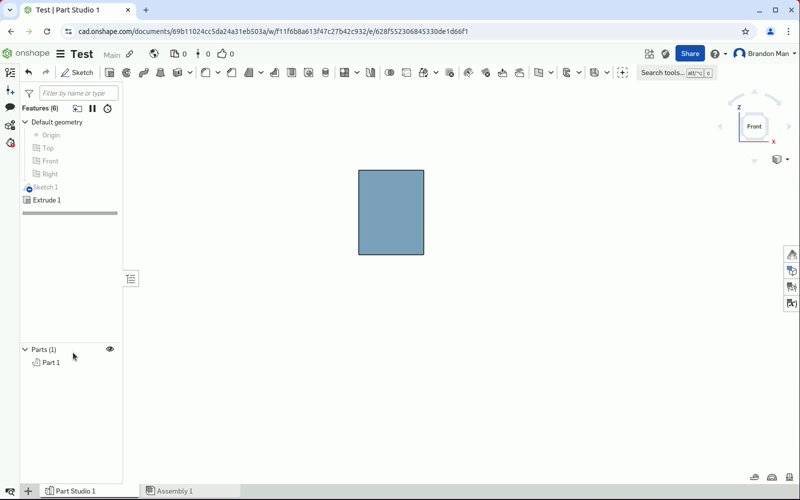
key(y)
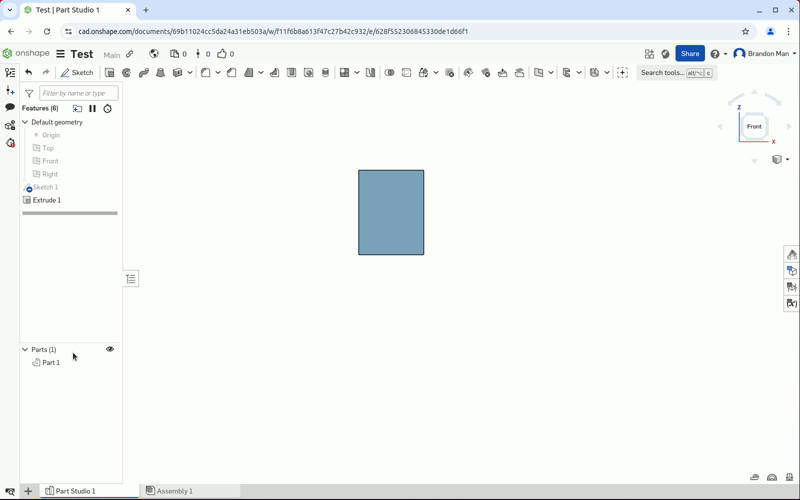
key(shift+p)
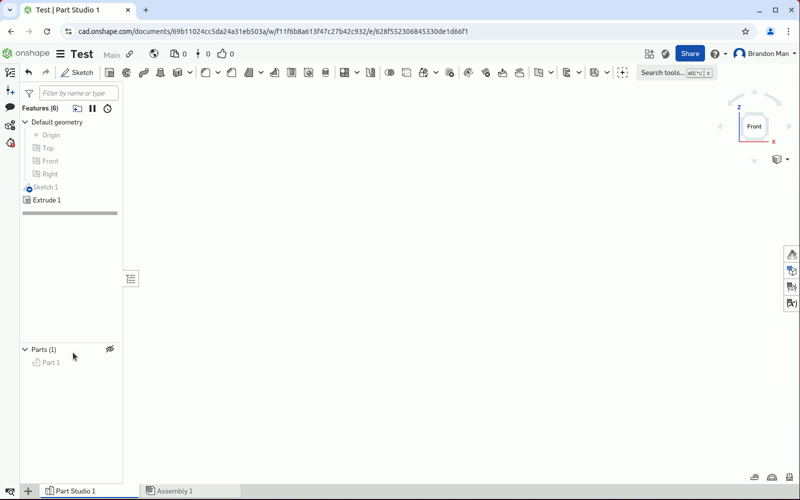
key(space)
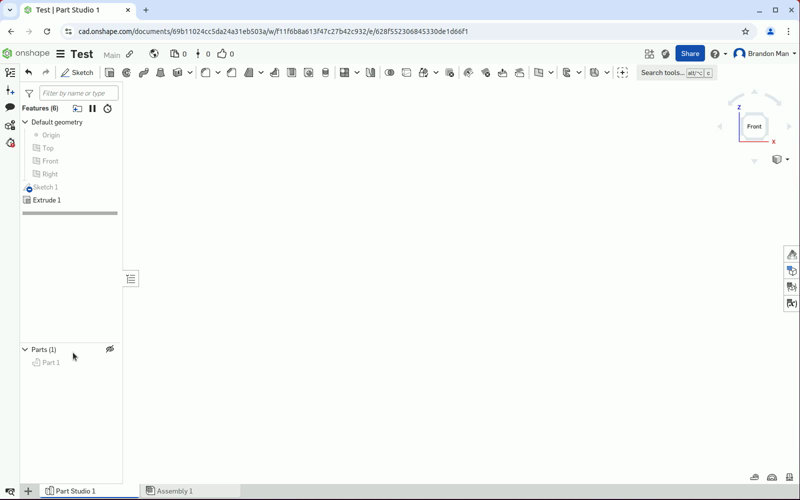
key_down(shift)
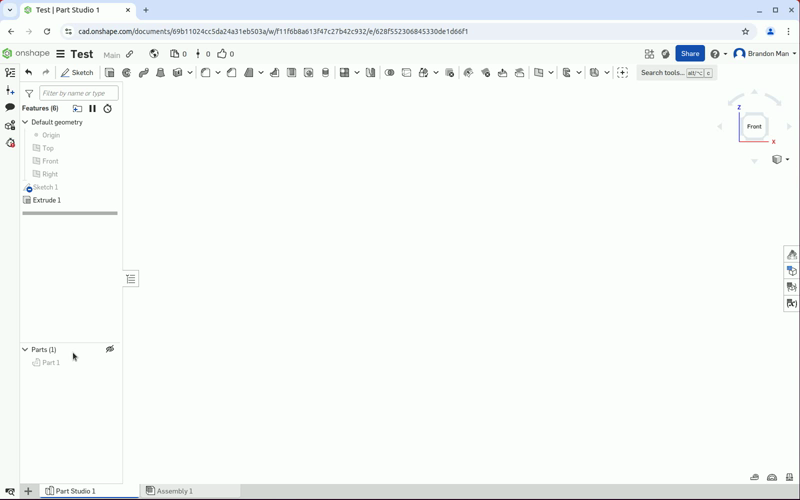
key(down)
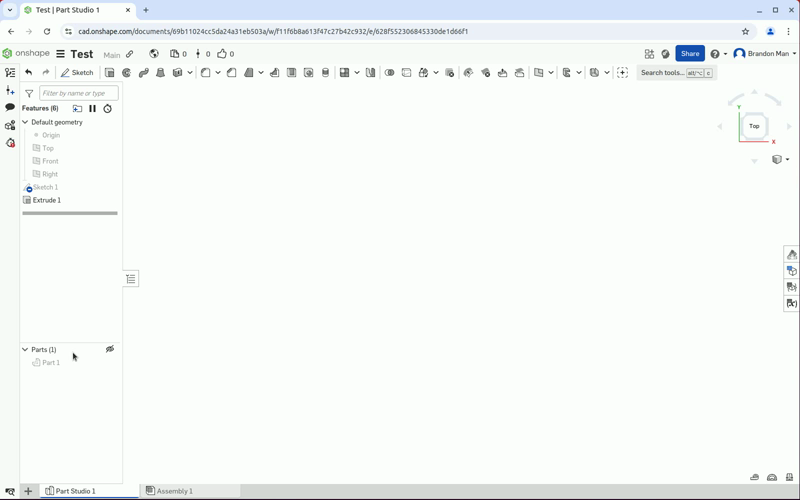
key_up(shift)
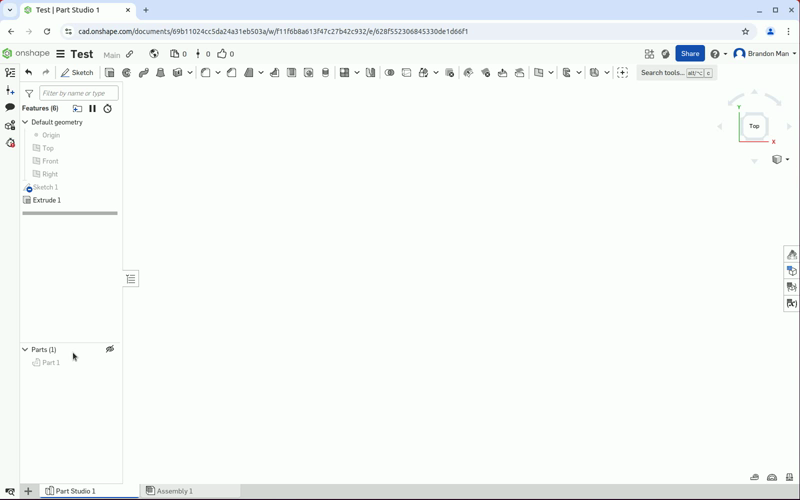
mouse_move(73, 352)
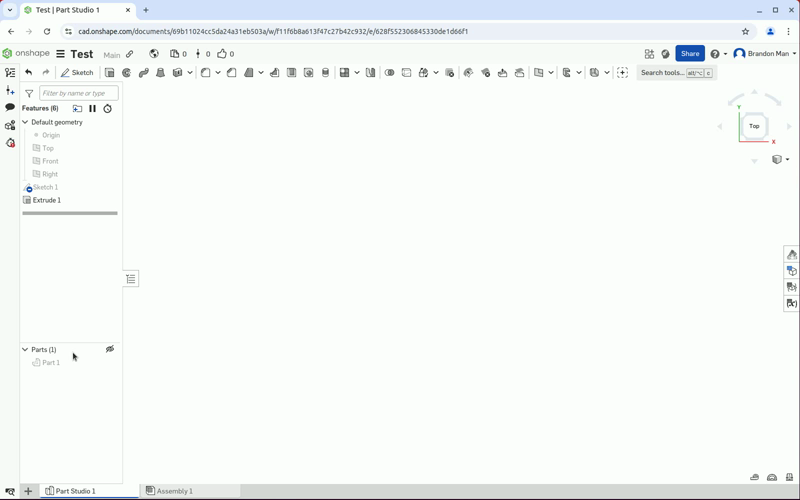
key(shift+y)
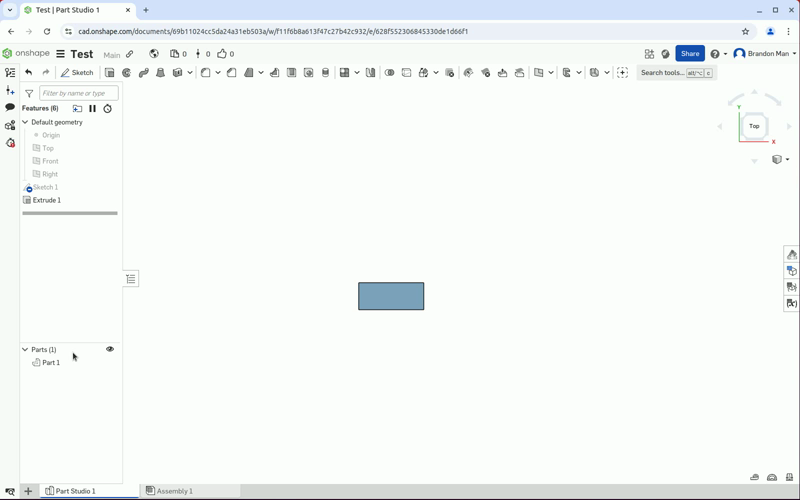
mouse_move(541, 75)
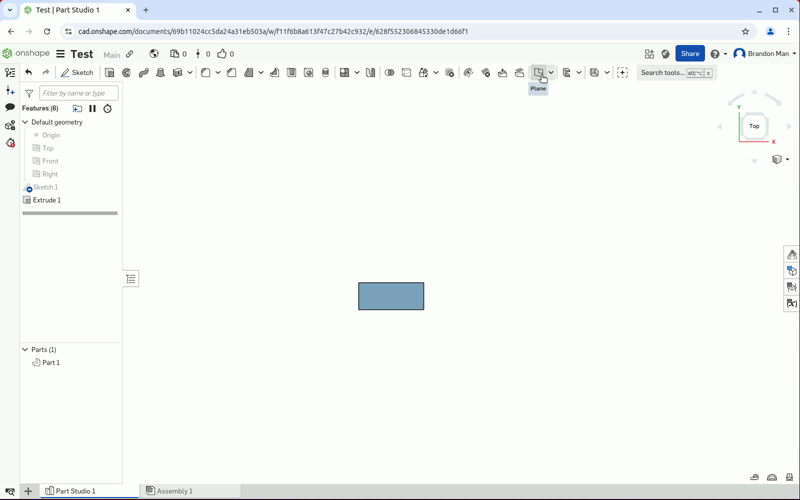
click(541, 75)
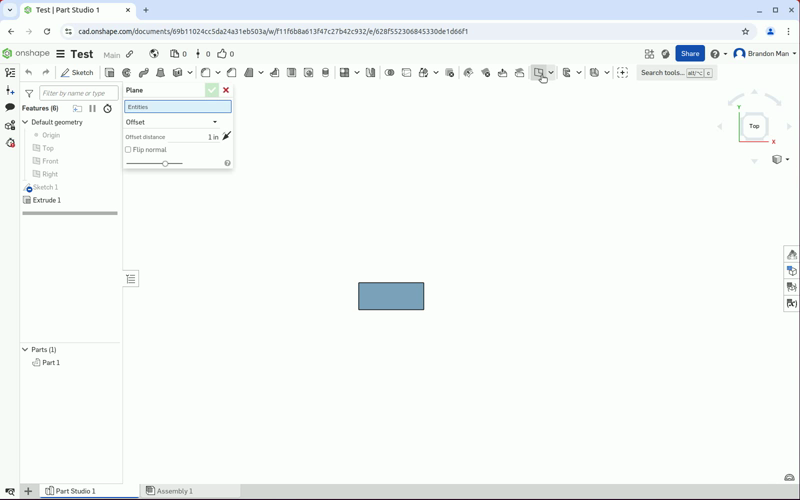
mouse_move(73, 150)
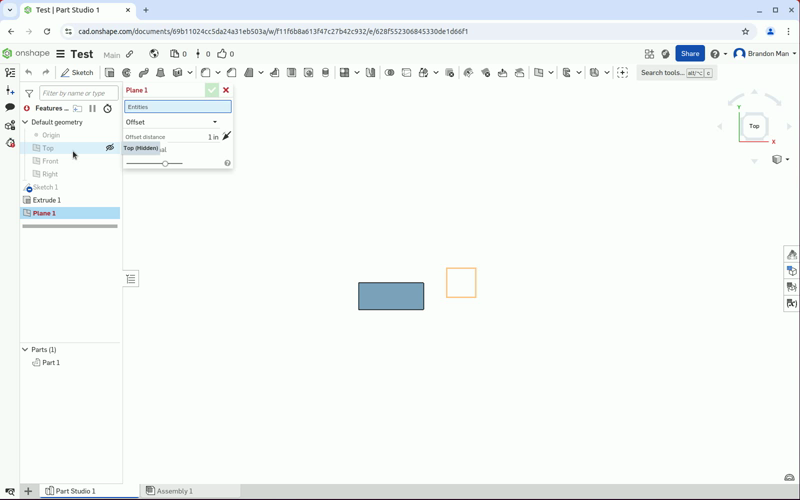
click(73, 150)
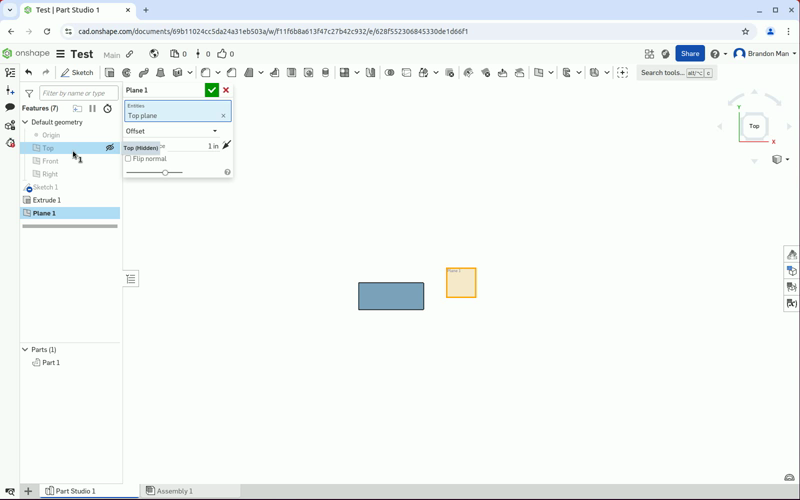
key(tab, 2)
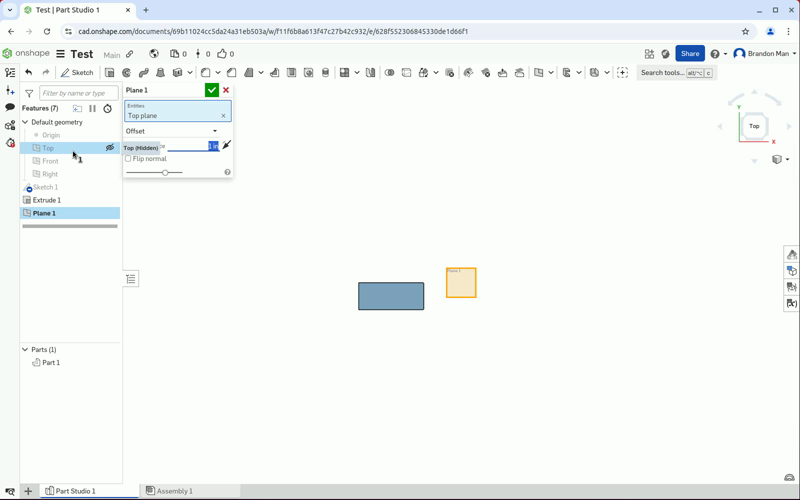
text(23.108)
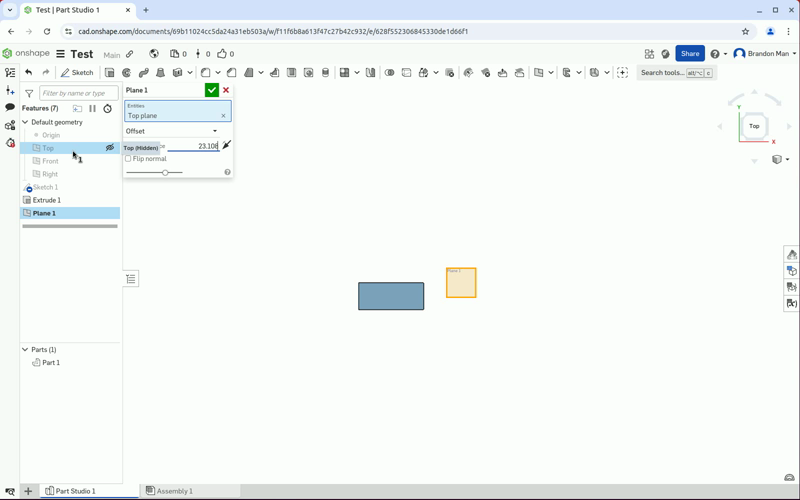
key(enter, 2)
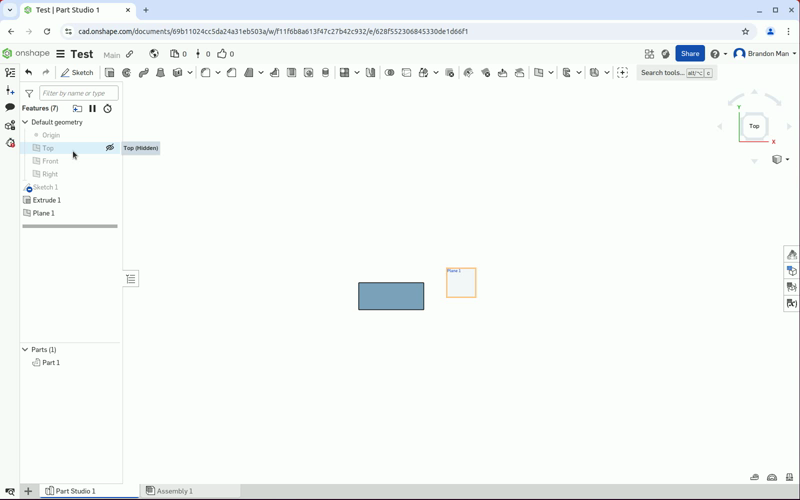
key(shift+s)
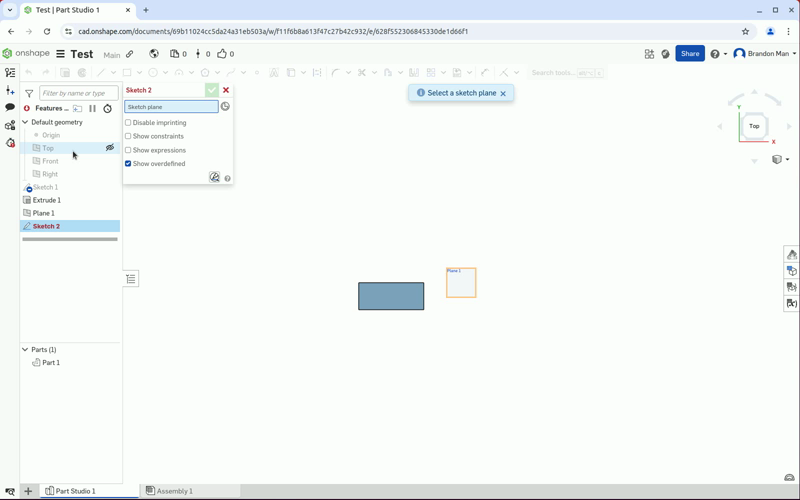
mouse_move(73, 215)
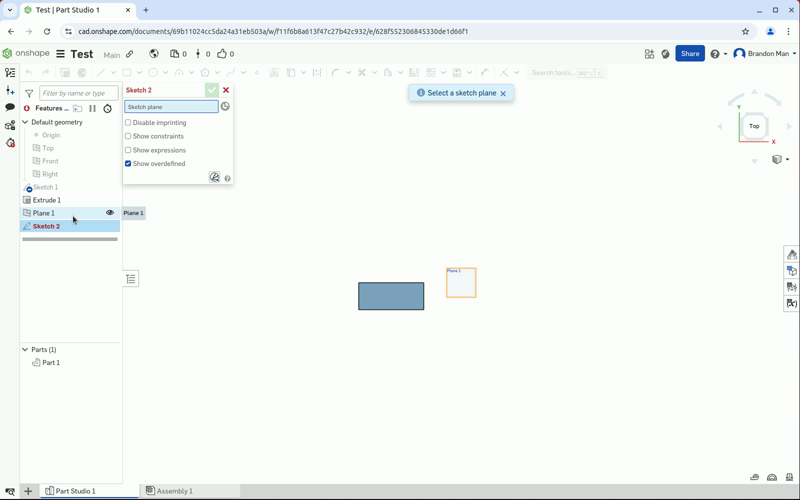
click(73, 215)
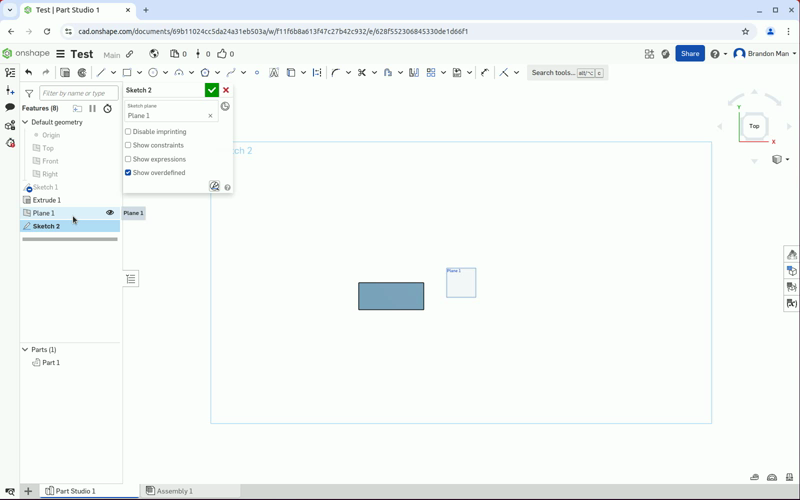
mouse_move(73, 352)
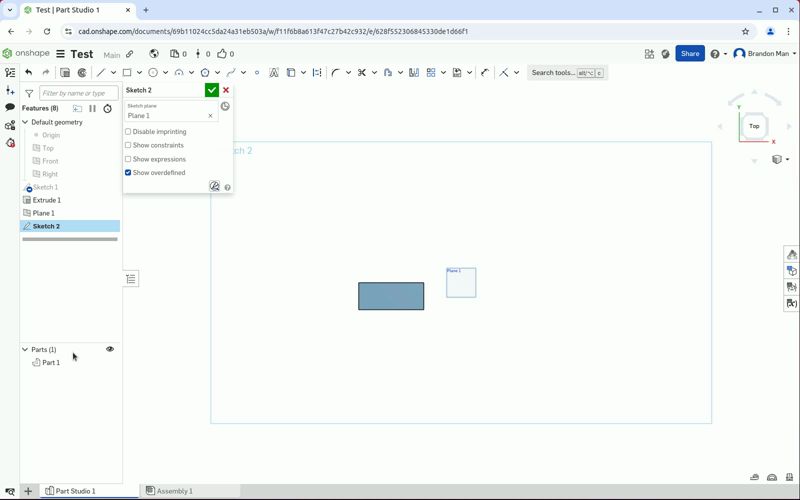
key(y)
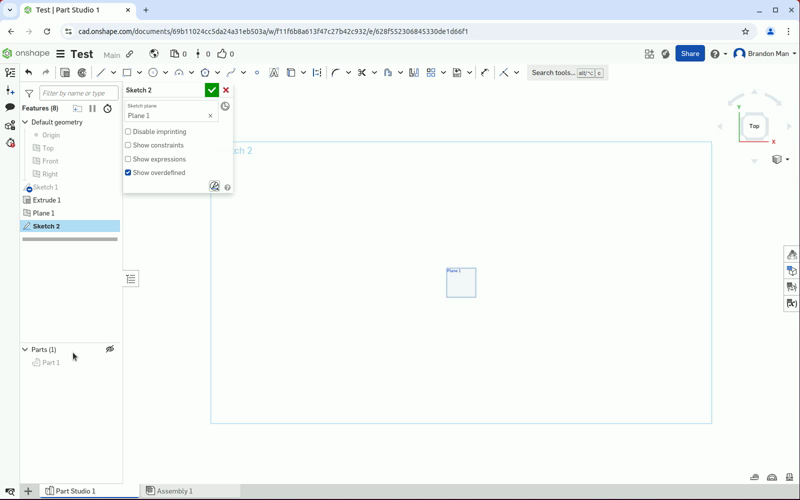
key(l)
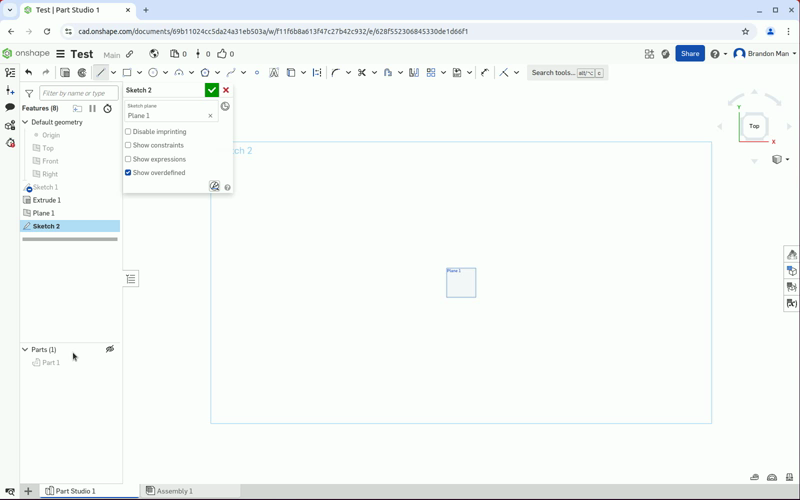
key_down(shift)
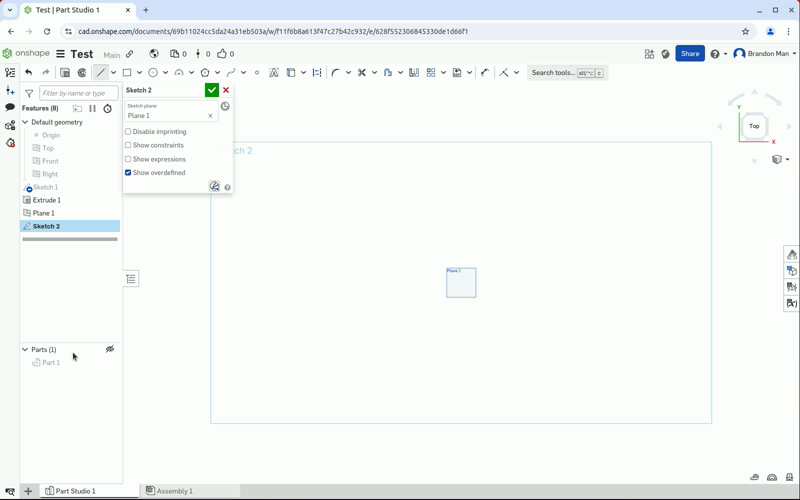
mouse_move(362, 306)
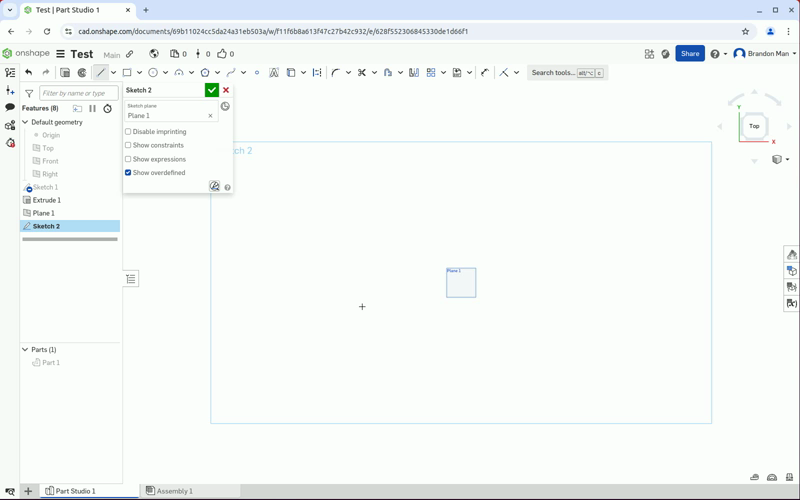
click(362, 306)
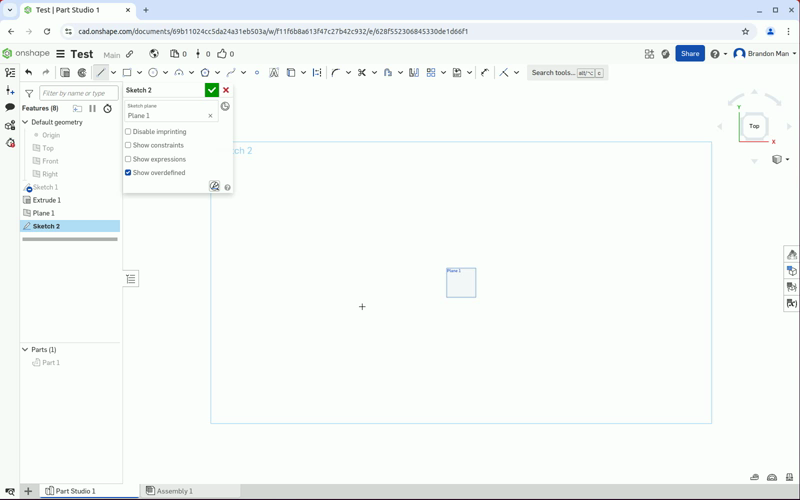
key_up(shift)
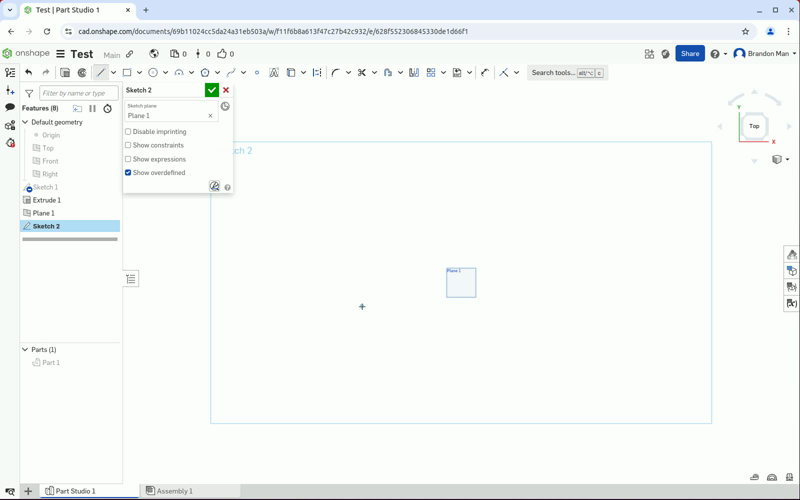
key_down(shift)
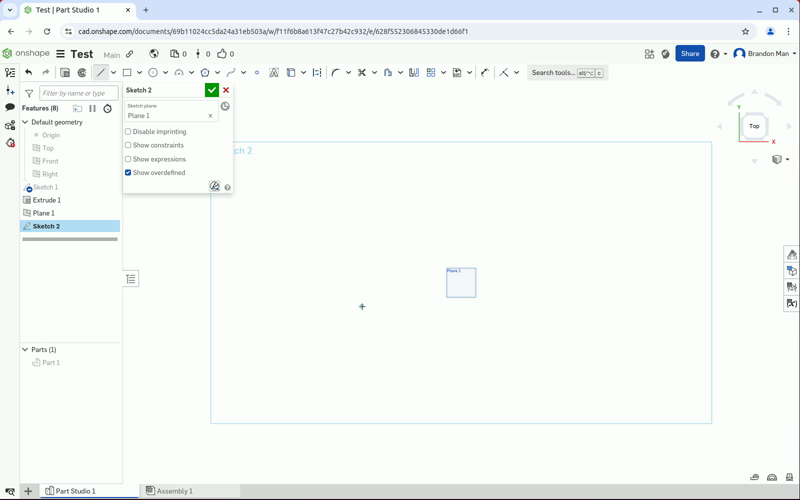
mouse_move(392, 306)
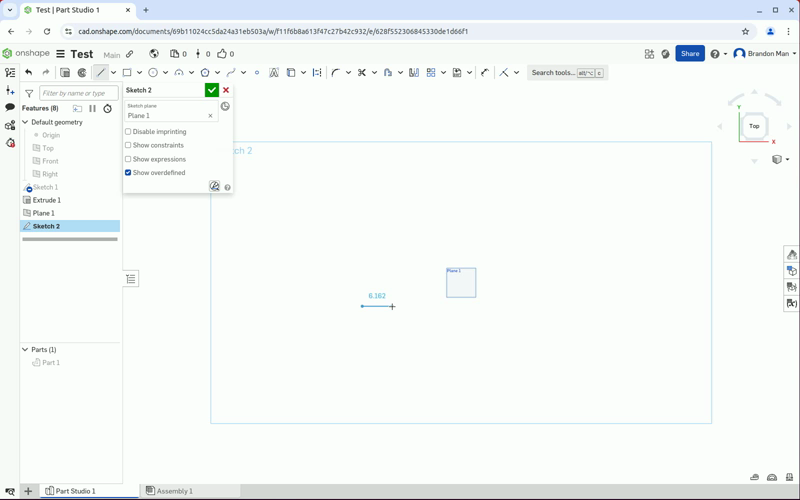
mouse_move(370, 306)
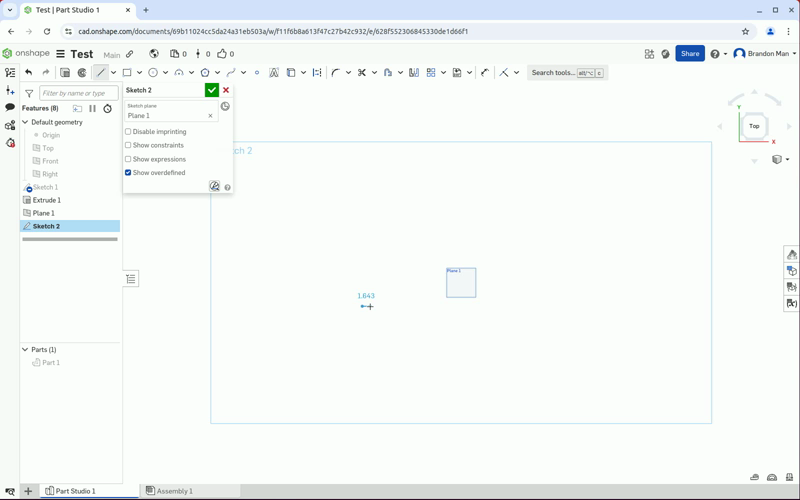
click(370, 306)
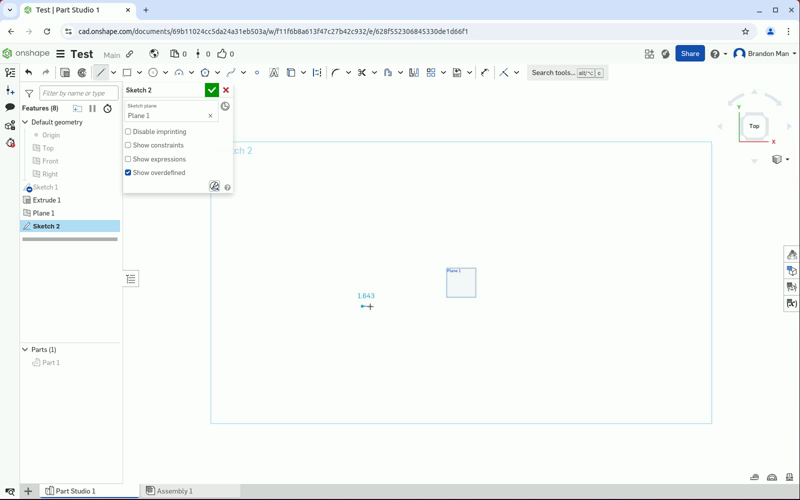
key_up(shift)
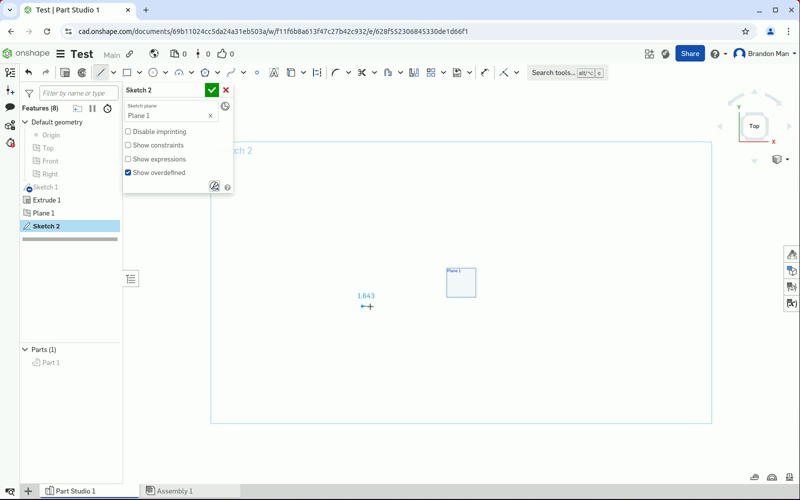
key_down(shift)
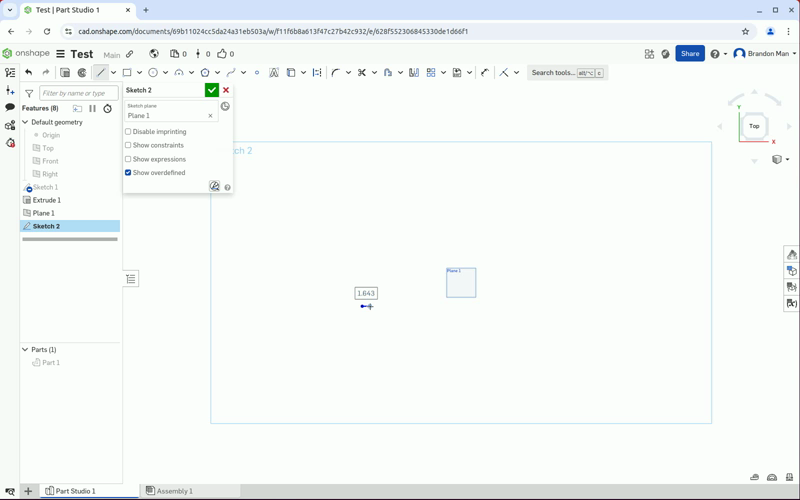
mouse_move(400, 306)
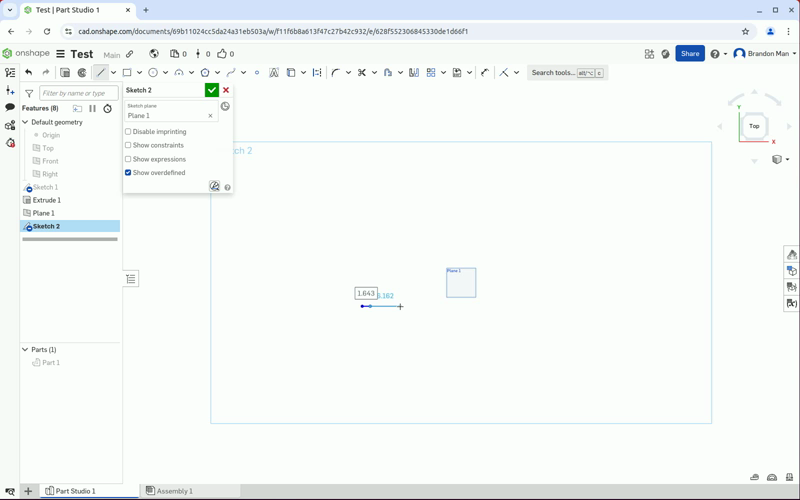
mouse_move(385, 306)
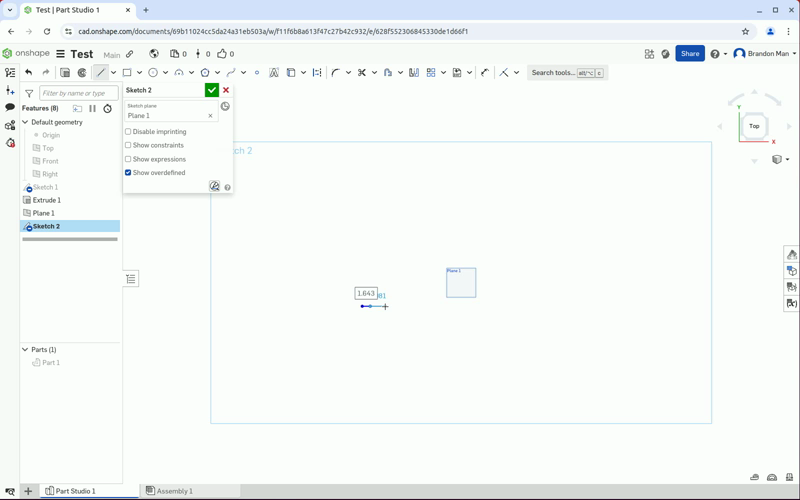
click(385, 306)
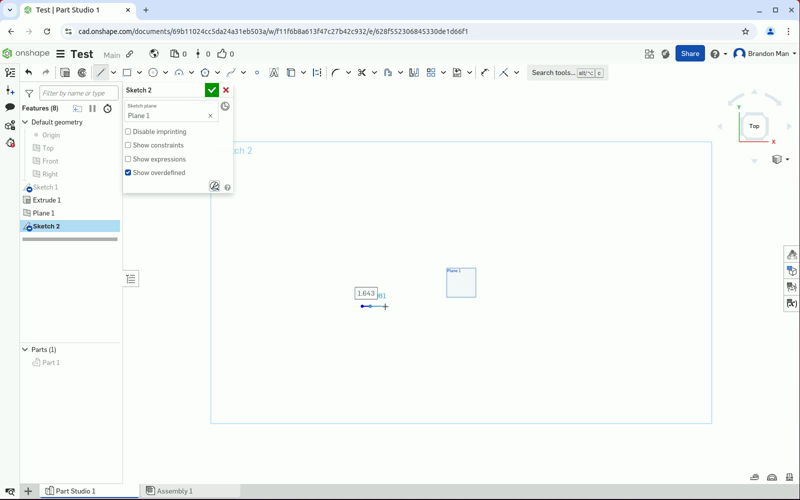
key_up(shift)
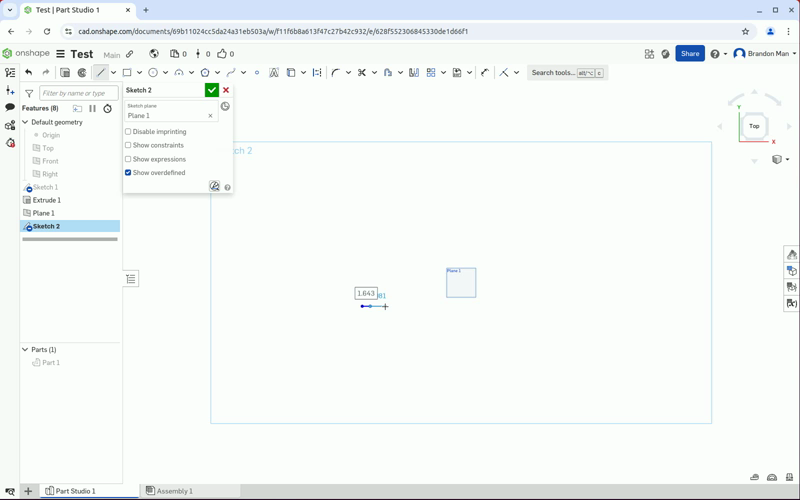
key_down(shift)
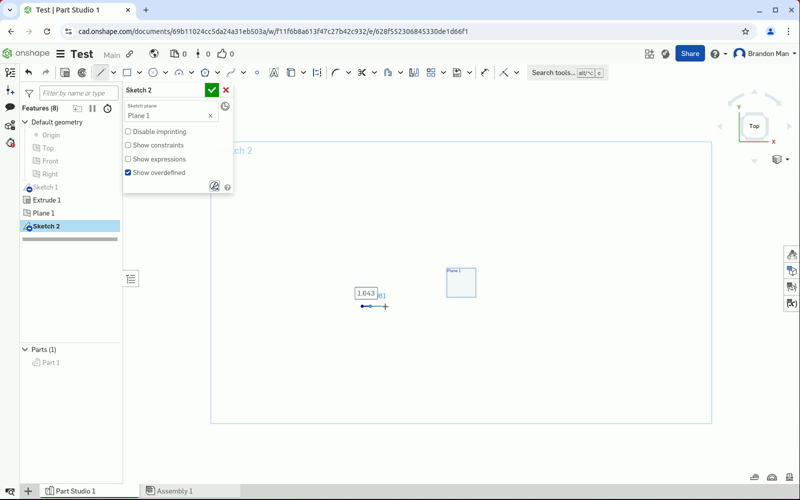
mouse_move(415, 306)
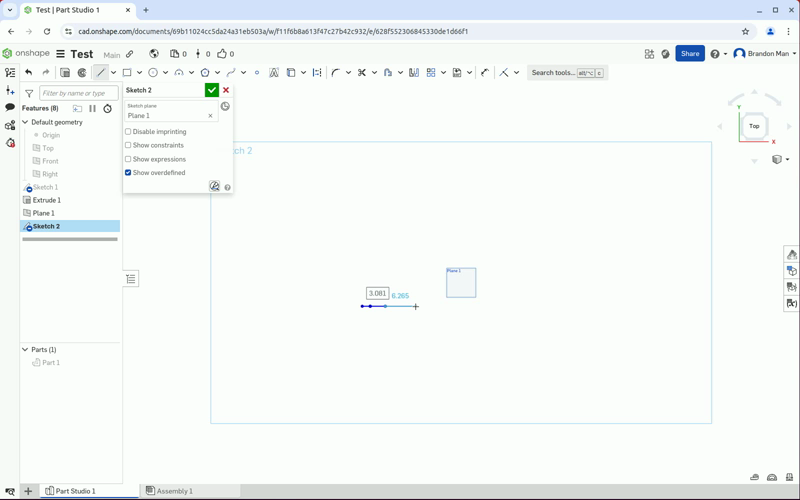
mouse_move(397, 306)
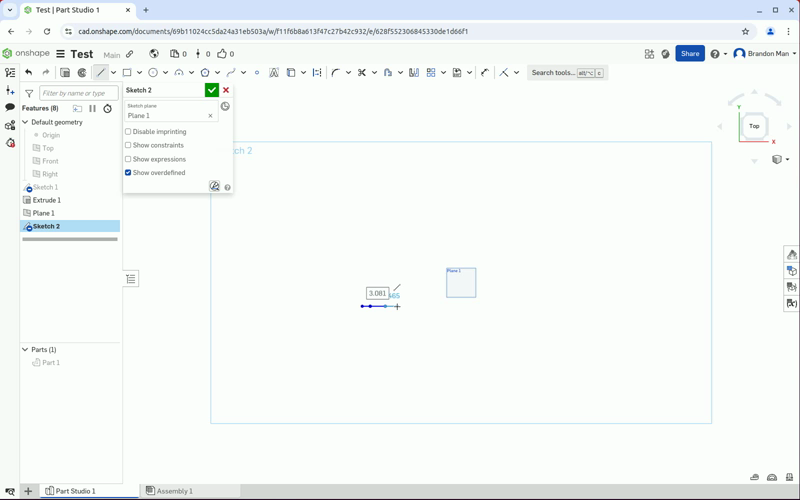
click(397, 306)
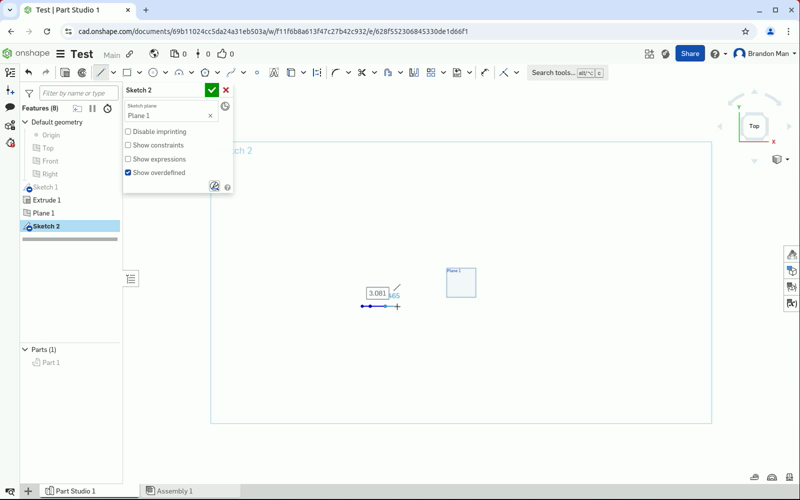
key_up(shift)
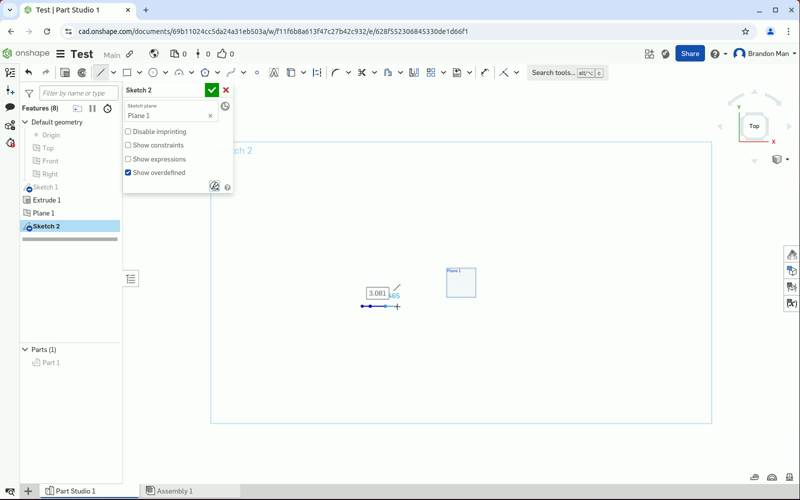
key_down(shift)
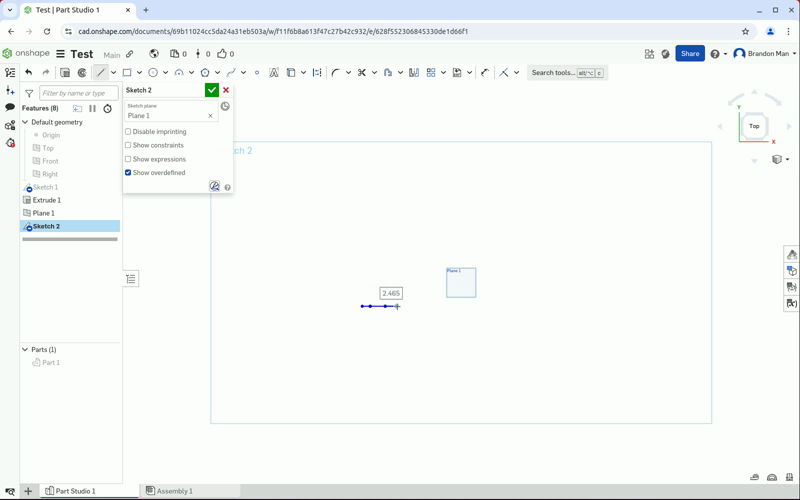
mouse_move(427, 306)
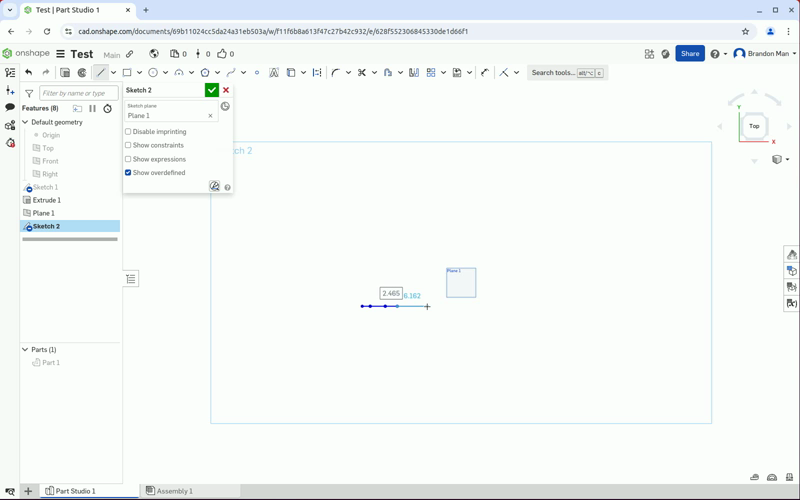
mouse_move(412, 306)
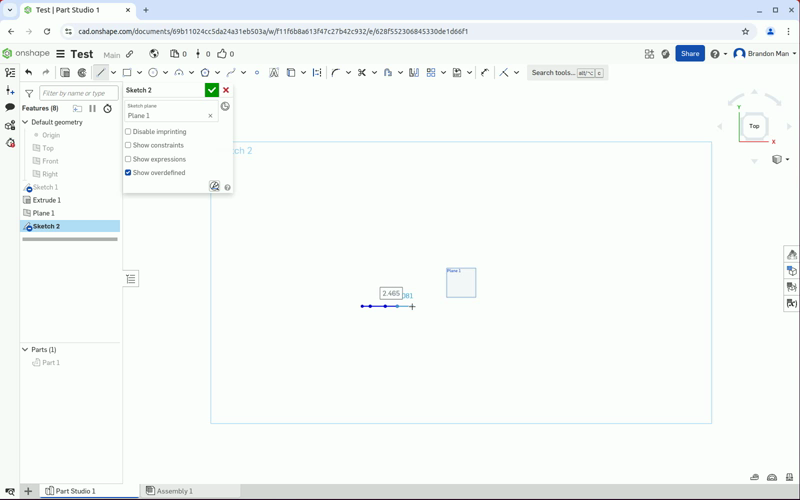
click(412, 306)
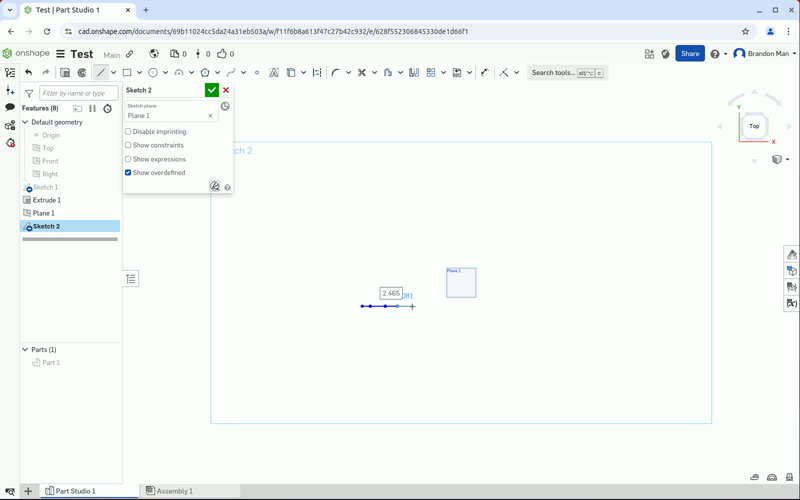
key_up(shift)
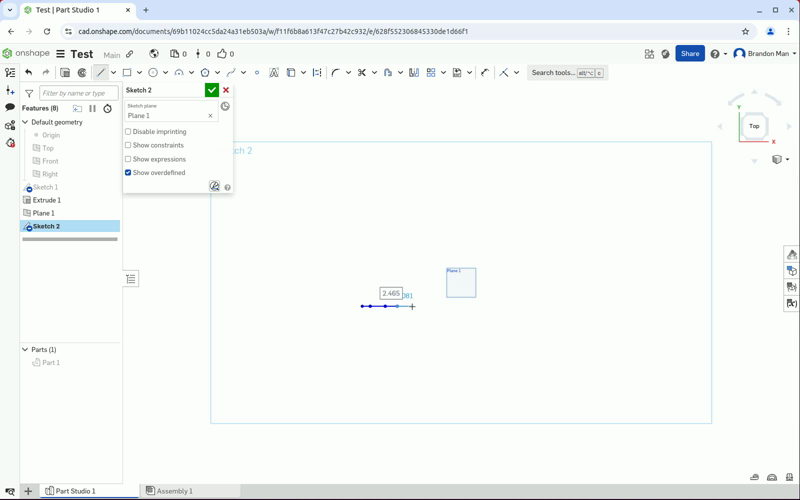
key_down(shift)
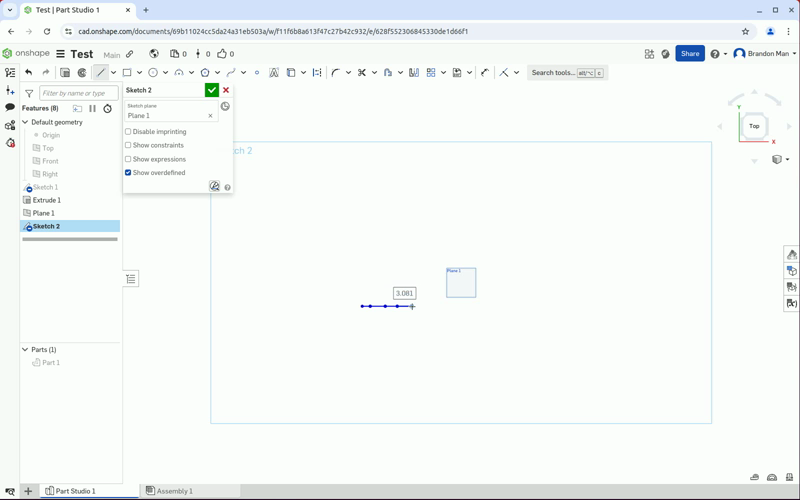
mouse_move(442, 306)
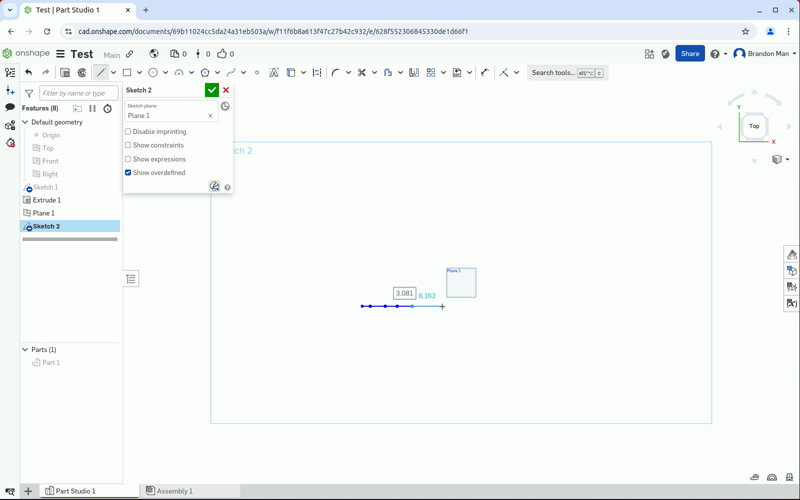
mouse_move(420, 306)
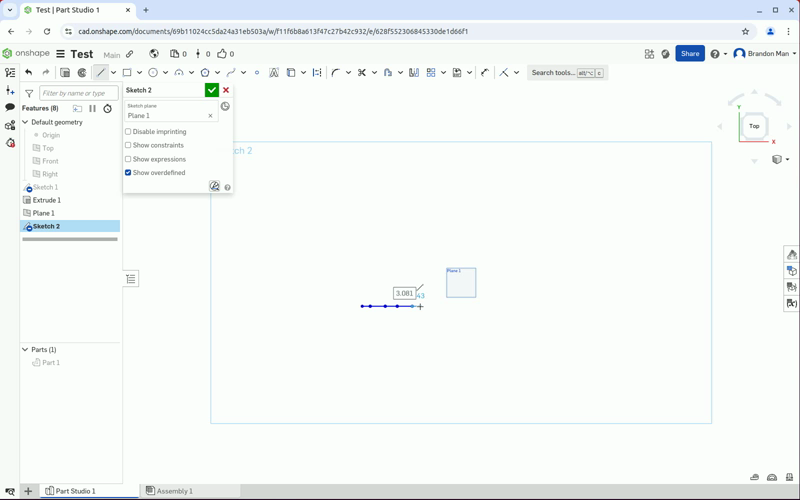
click(420, 306)
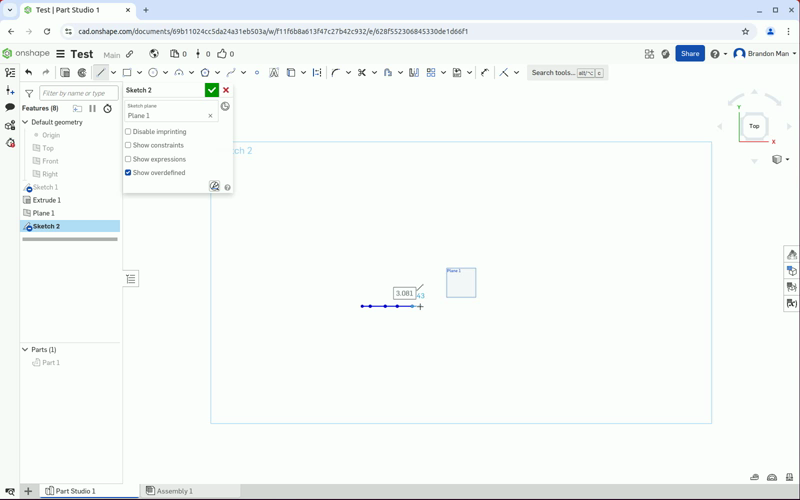
key_up(shift)
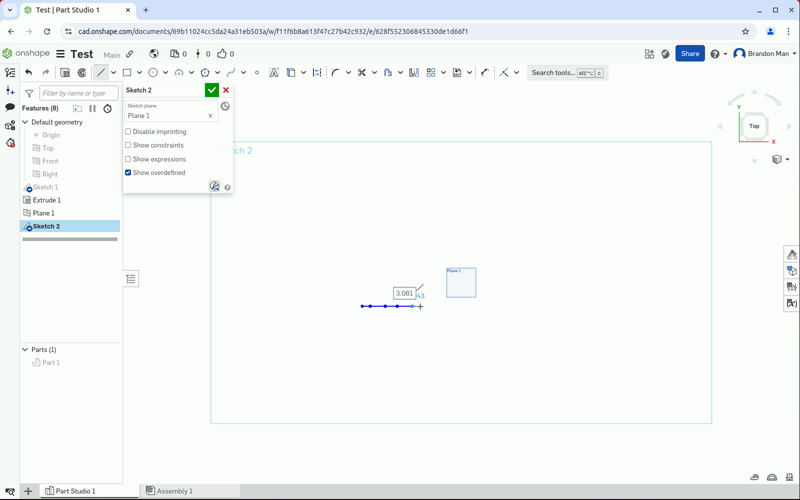
key_down(shift)
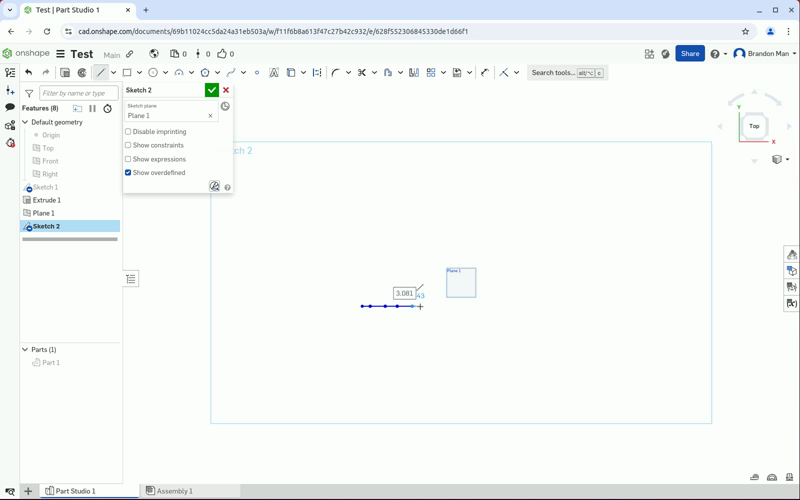
mouse_move(450, 306)
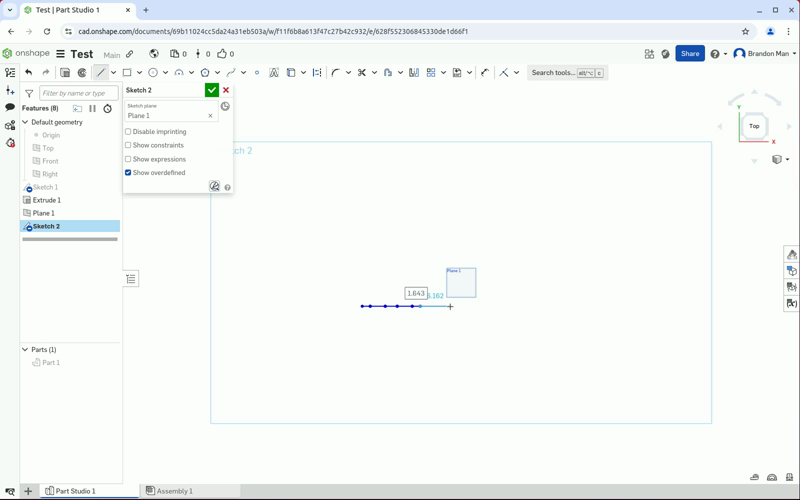
mouse_move(420, 286)
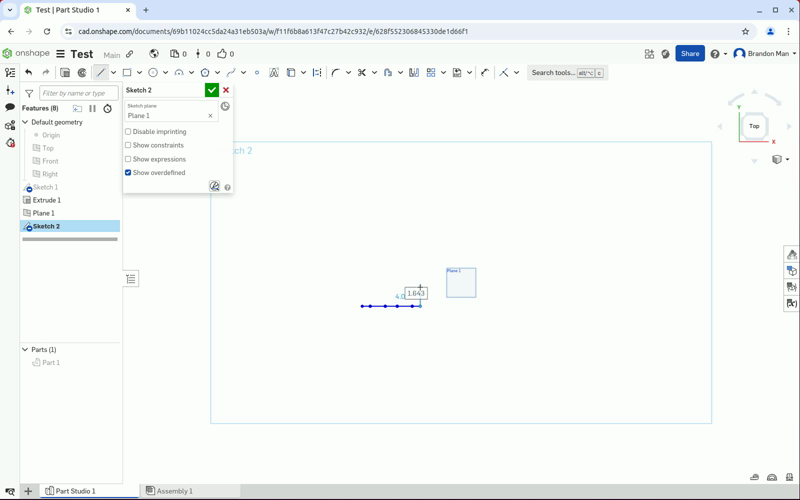
click(420, 286)
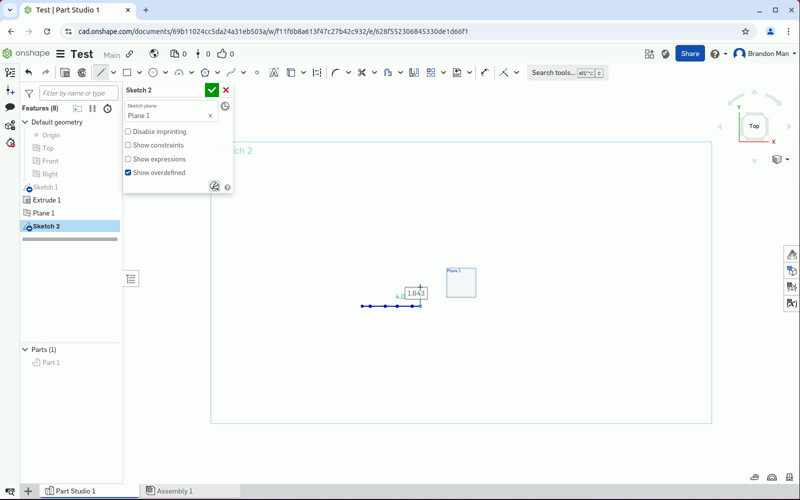
key_up(shift)
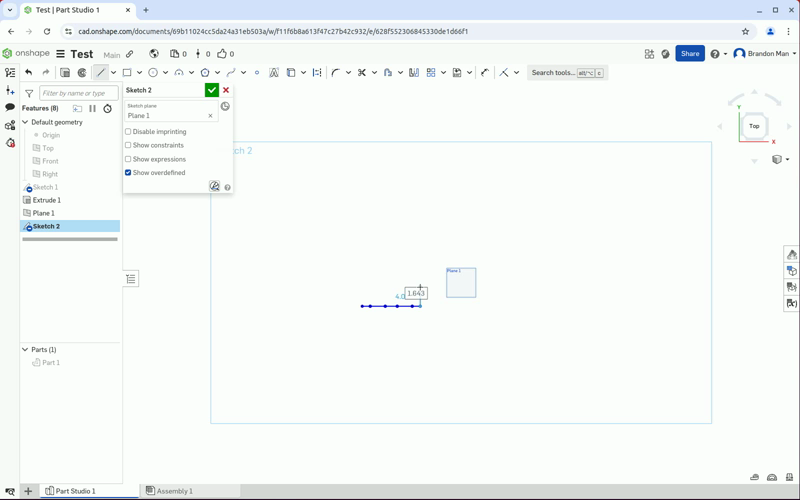
key_down(shift)
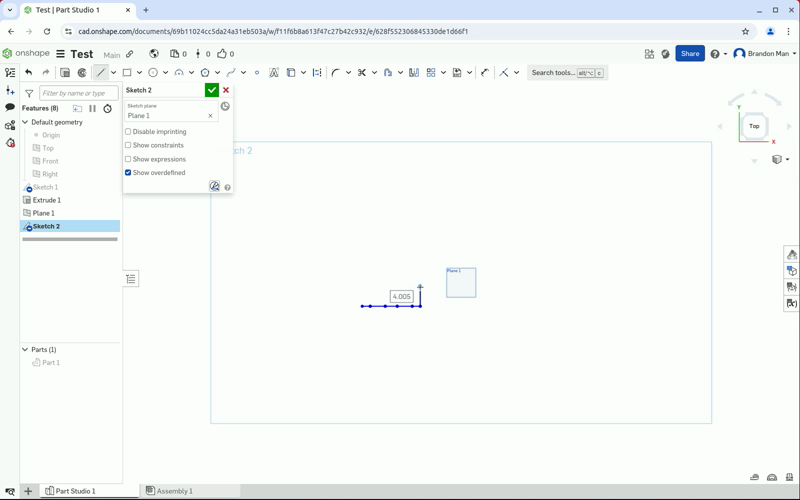
mouse_move(450, 286)
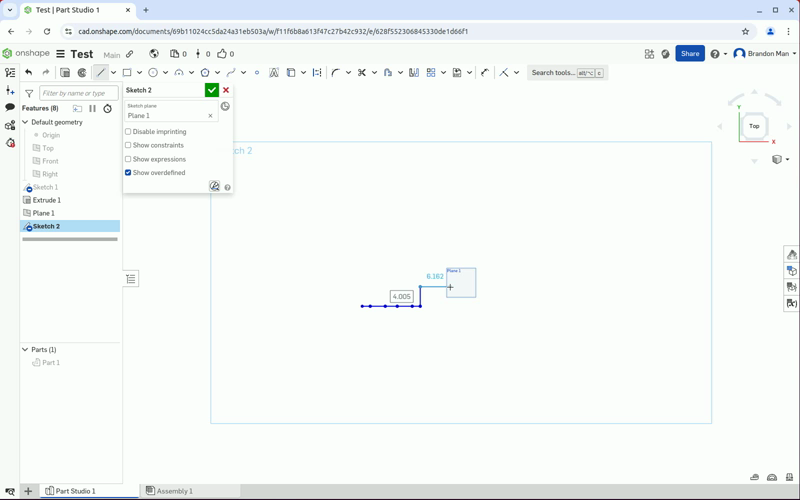
mouse_move(412, 286)
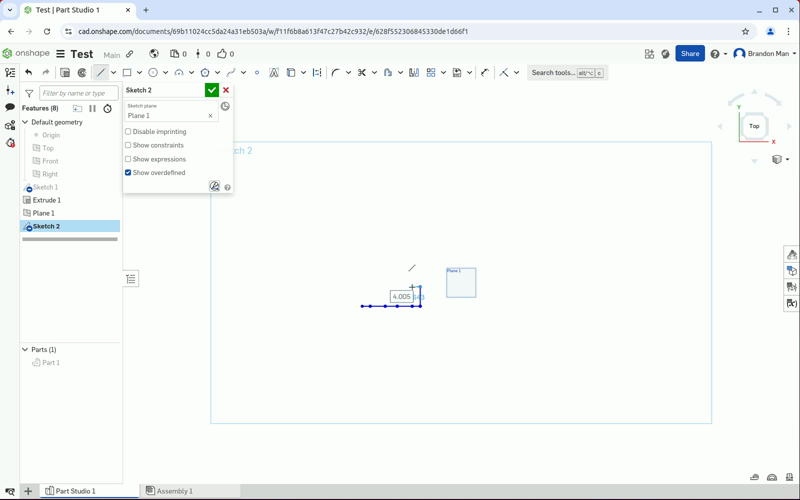
click(412, 286)
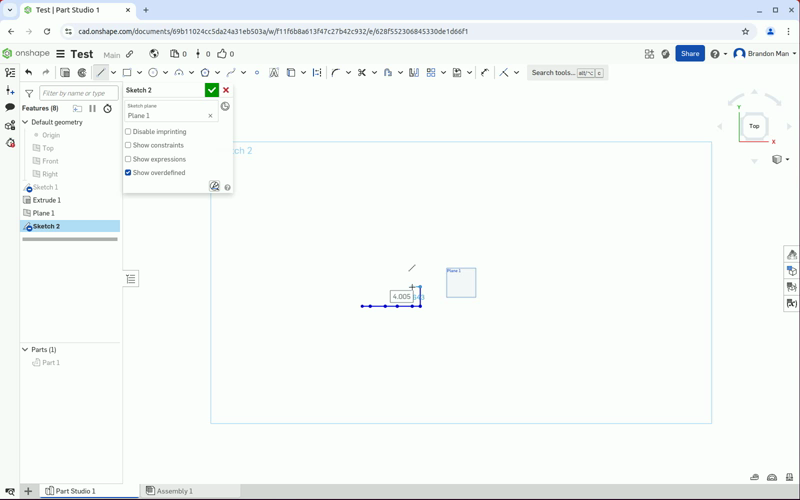
key_up(shift)
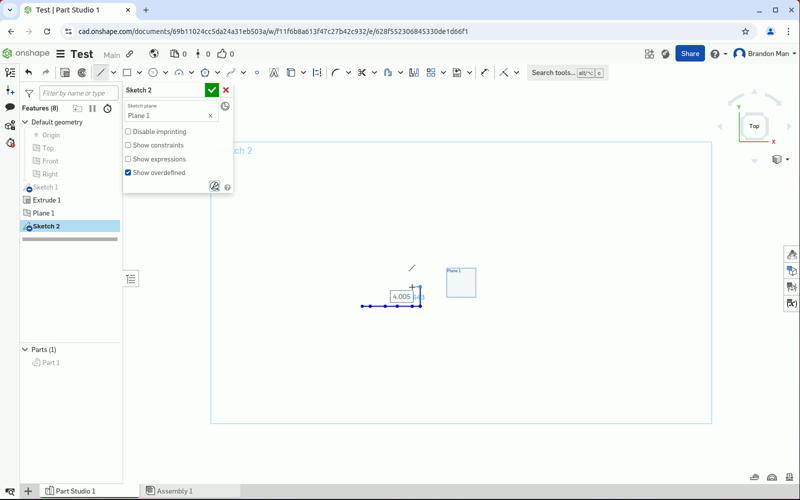
key_down(shift)
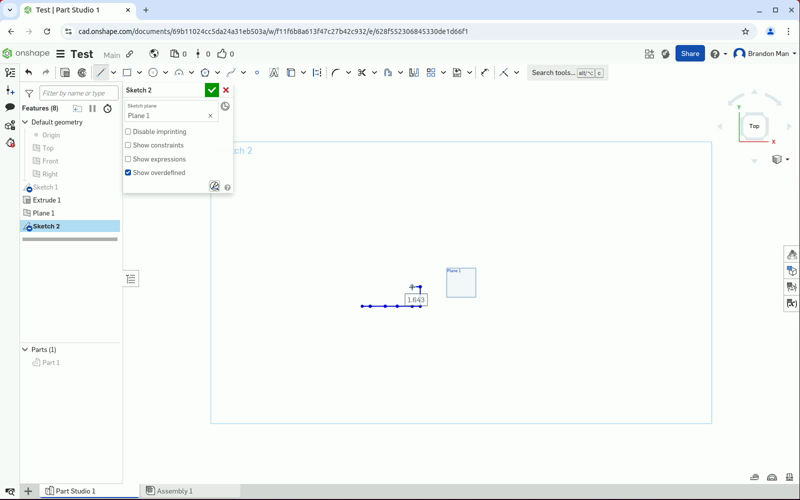
mouse_move(442, 286)
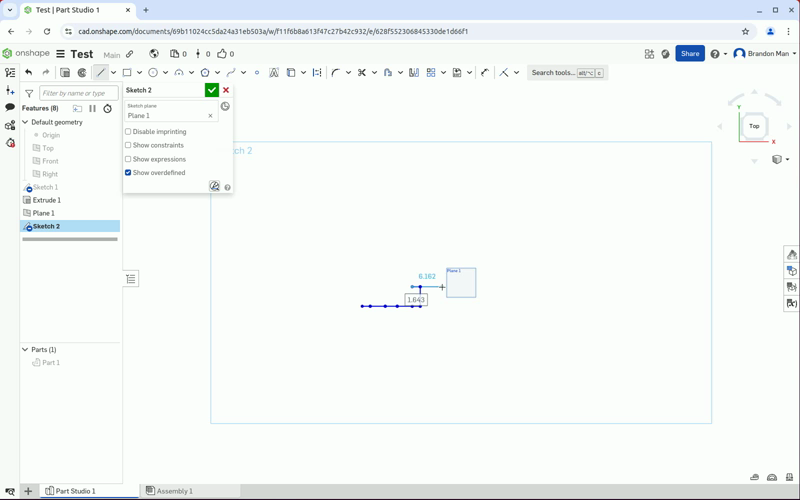
mouse_move(362, 286)
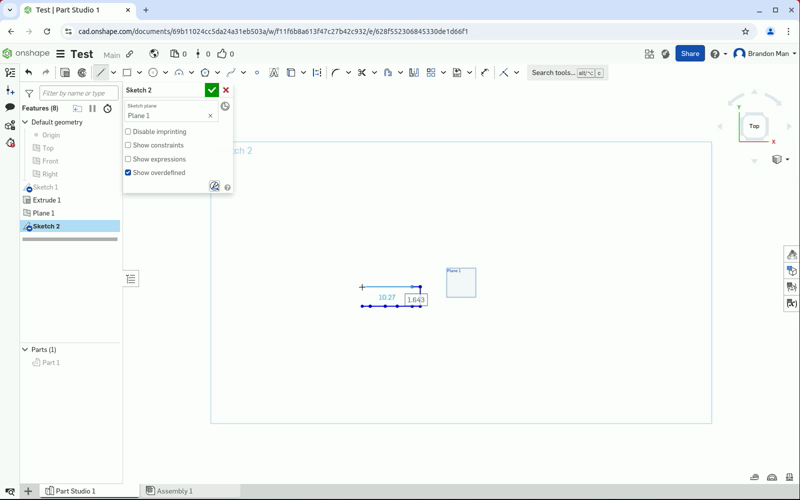
click(362, 286)
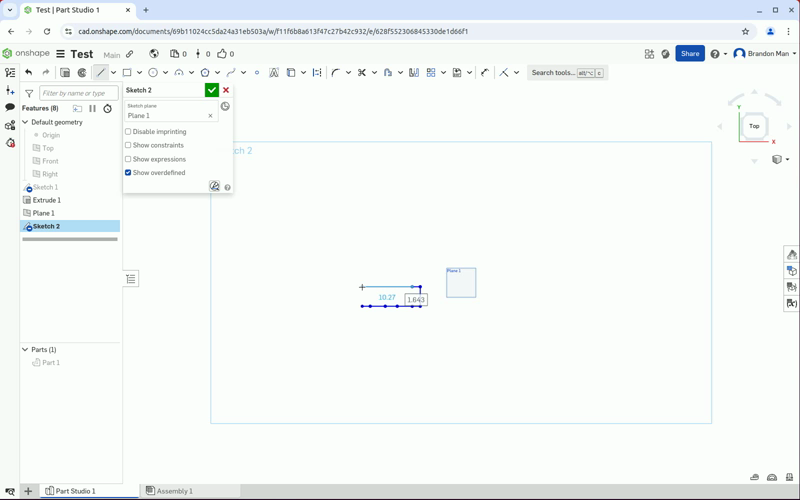
key_up(shift)
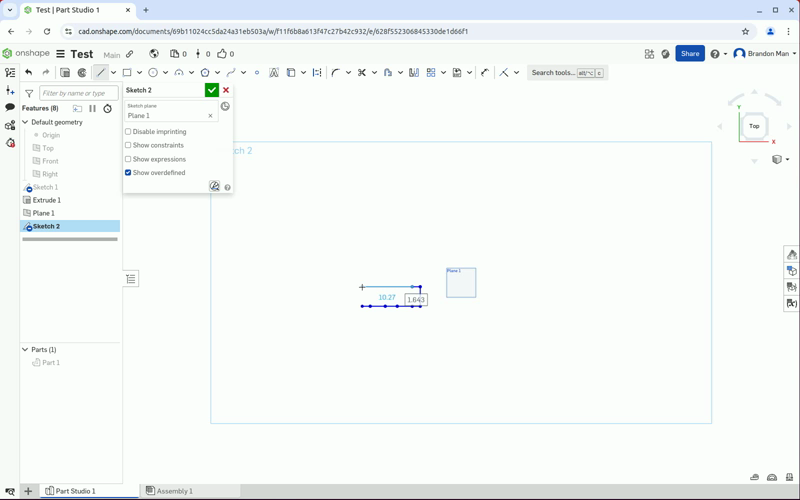
mouse_move(392, 286)
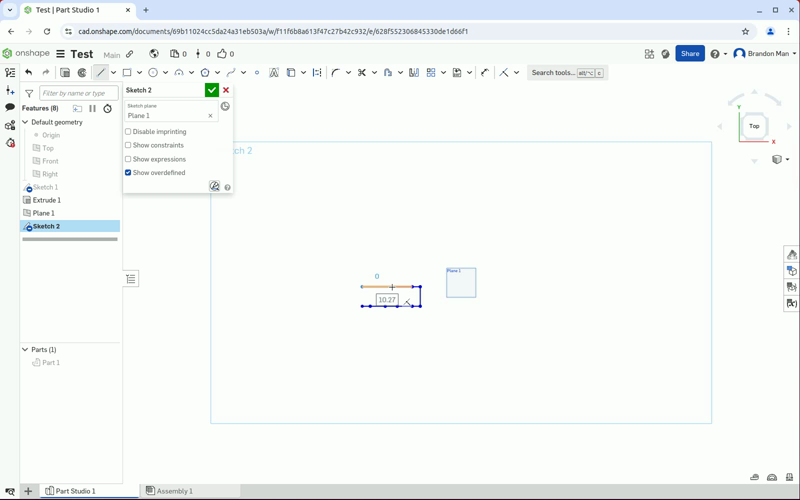
key_down(shift)
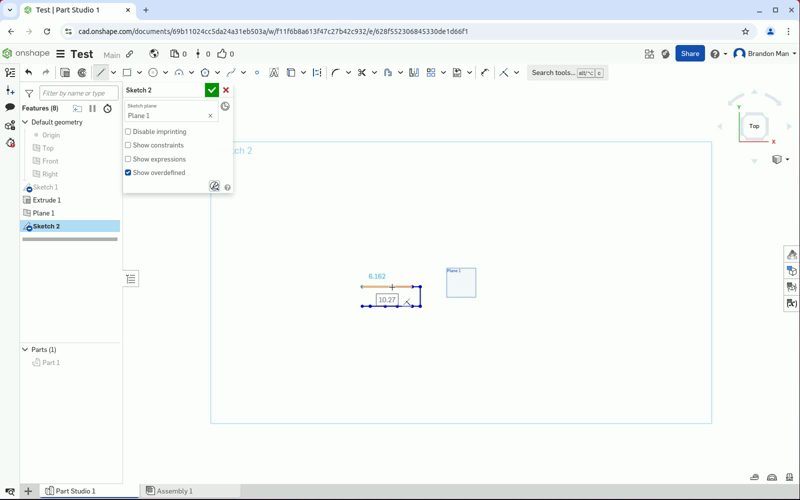
mouse_move(362, 306)
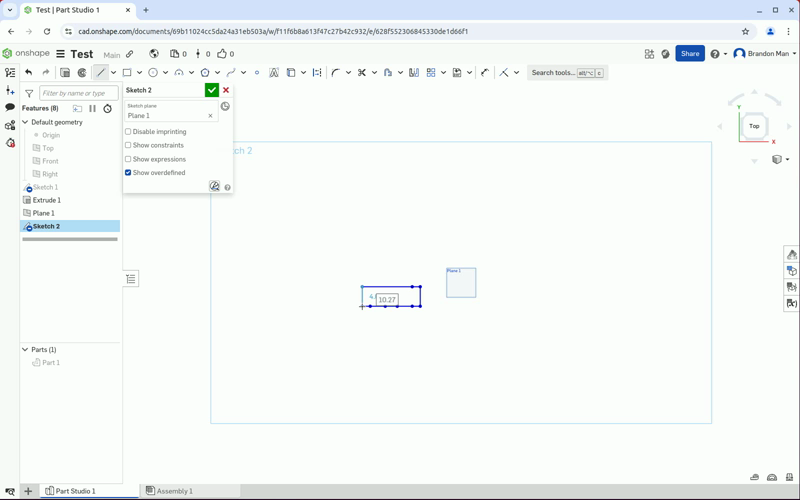
key_up(shift)
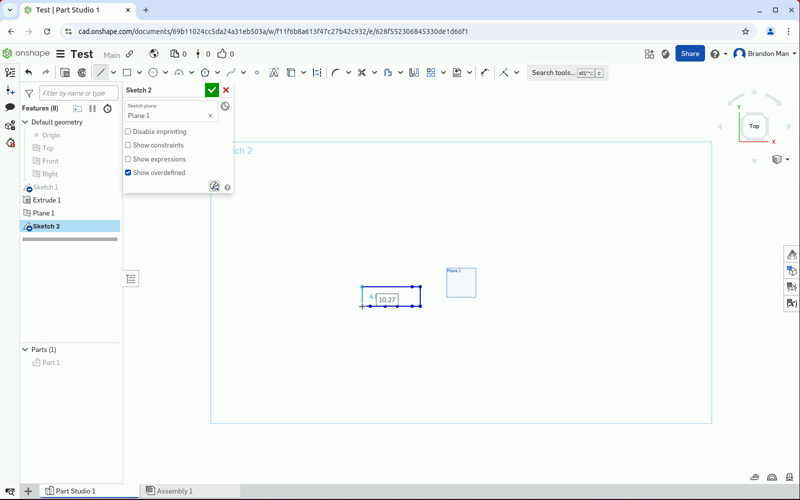
click(362, 306)
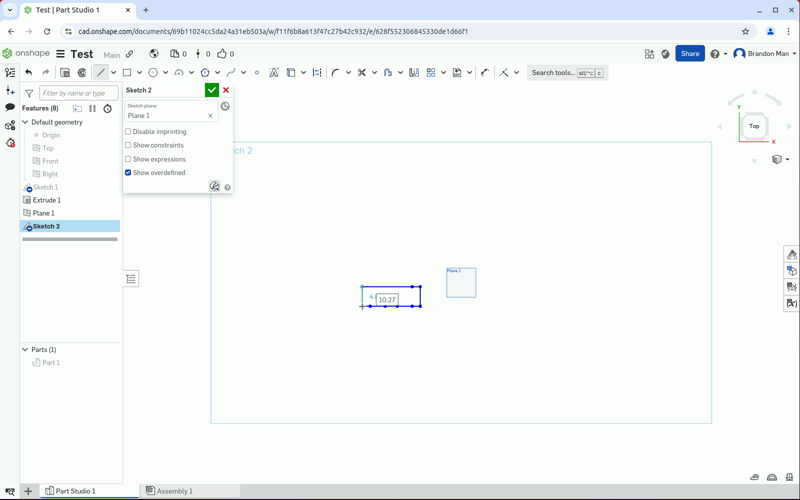
key(esc)
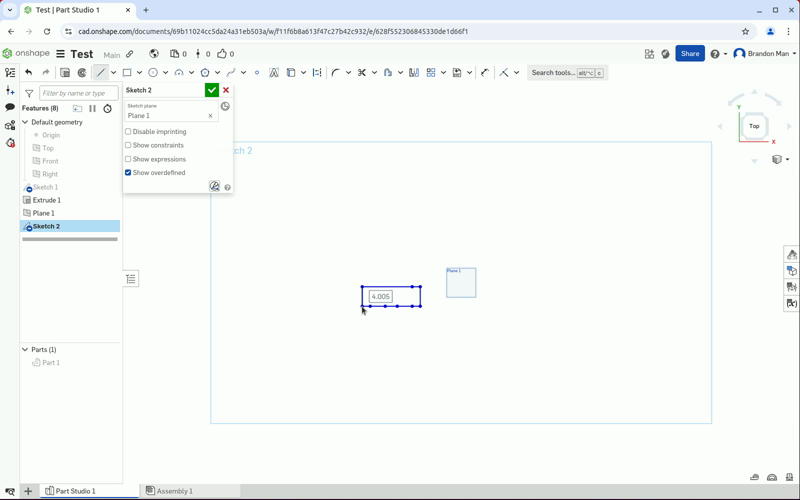
mouse_move(404, 305)
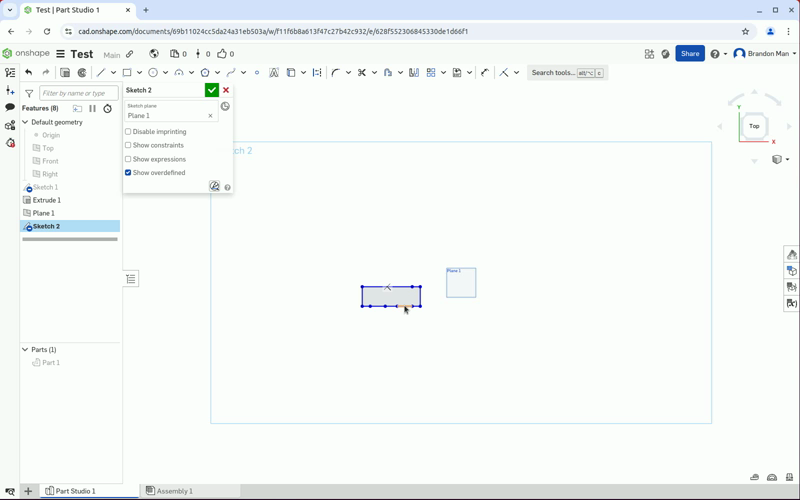
scroll(6)
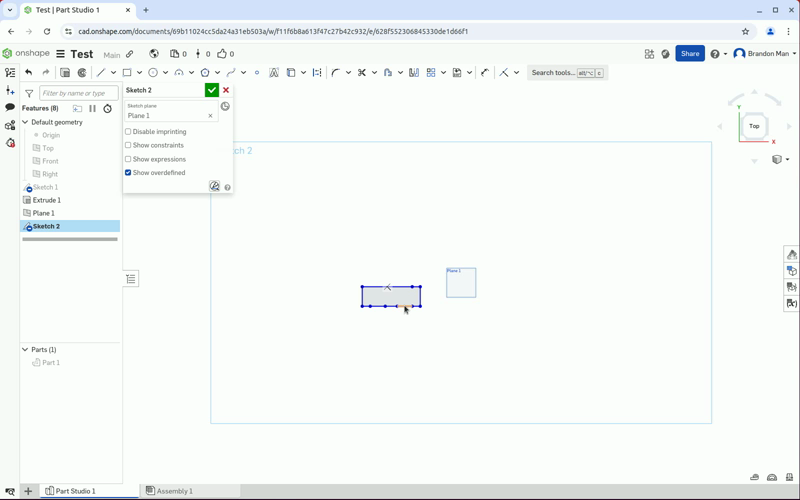
scroll(6)
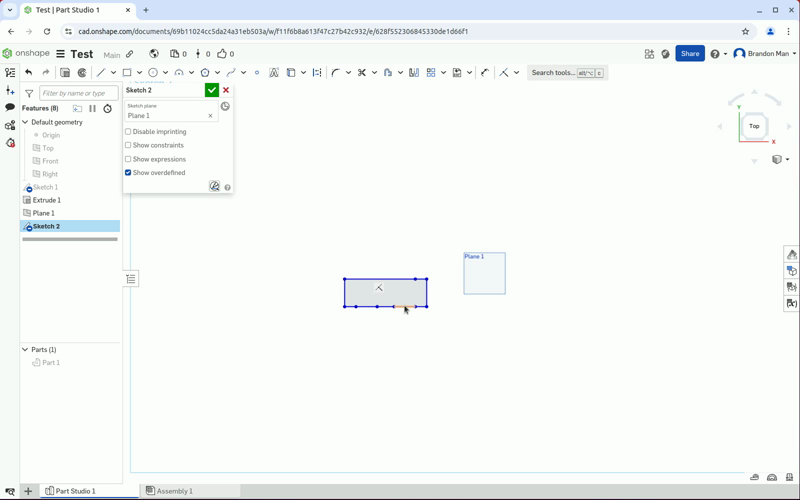
scroll(6)
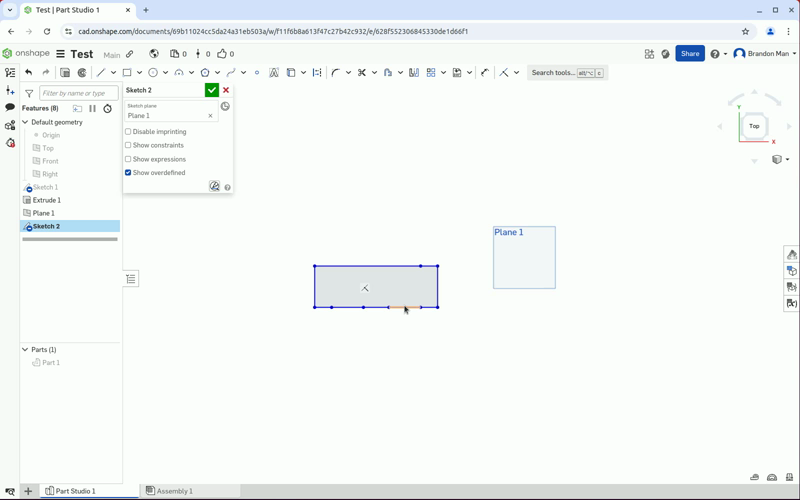
scroll(6)
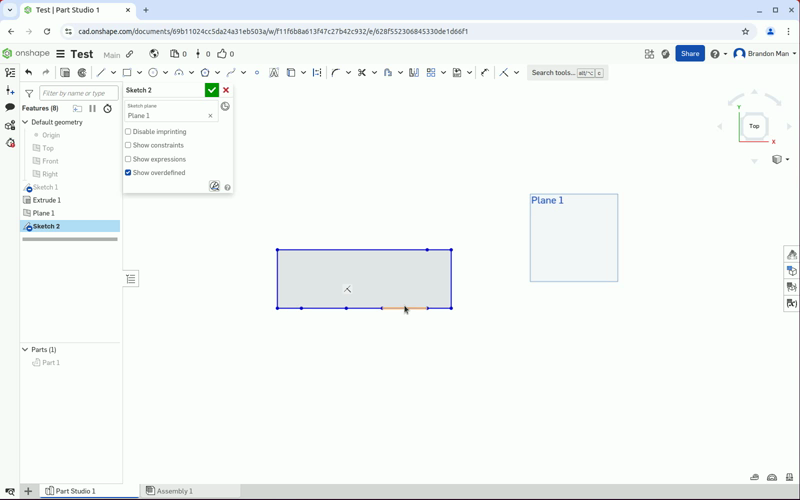
scroll(6)
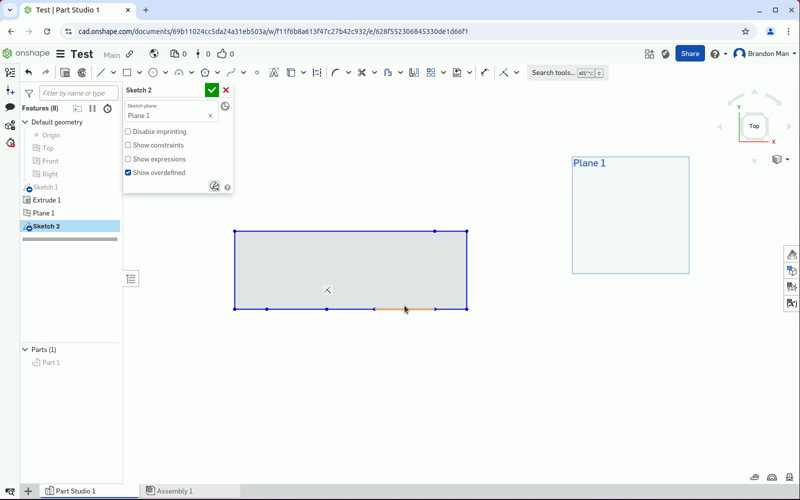
scroll(6)
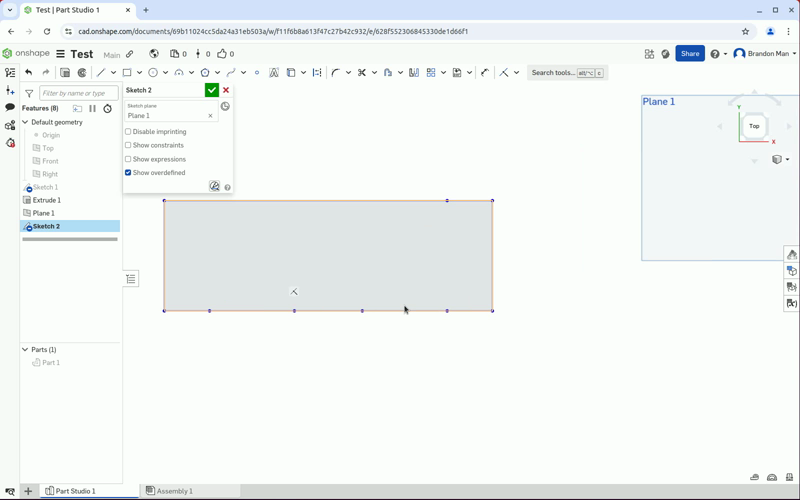
scroll(6)
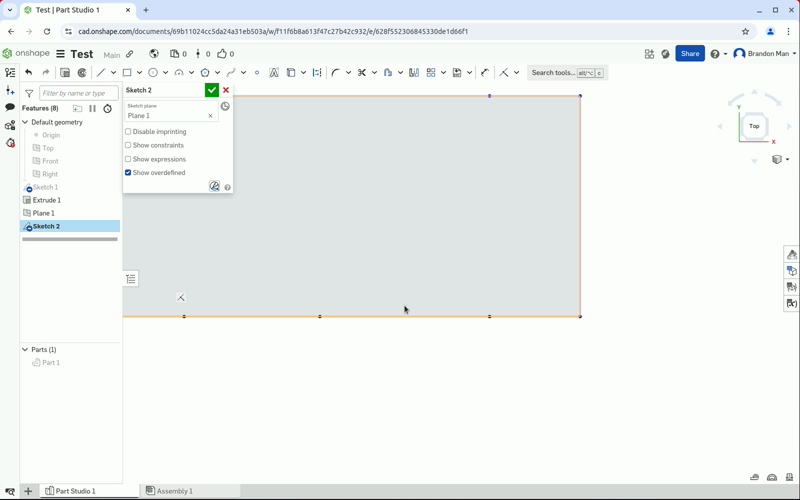
click(404, 305)
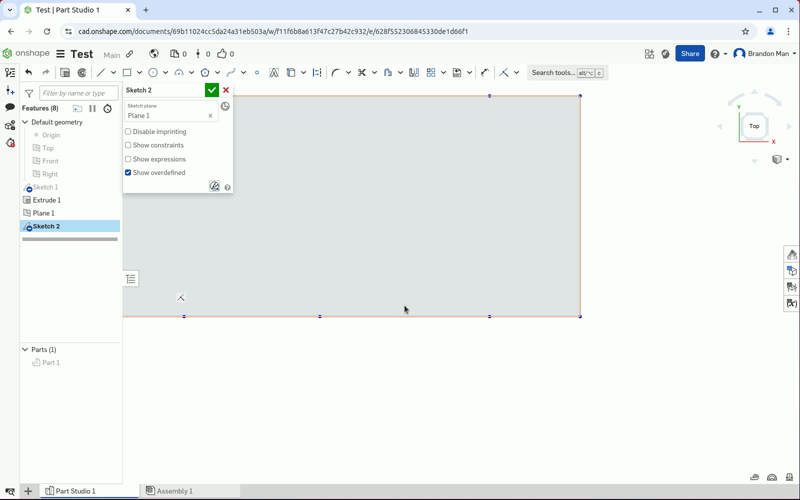
scroll(-6)
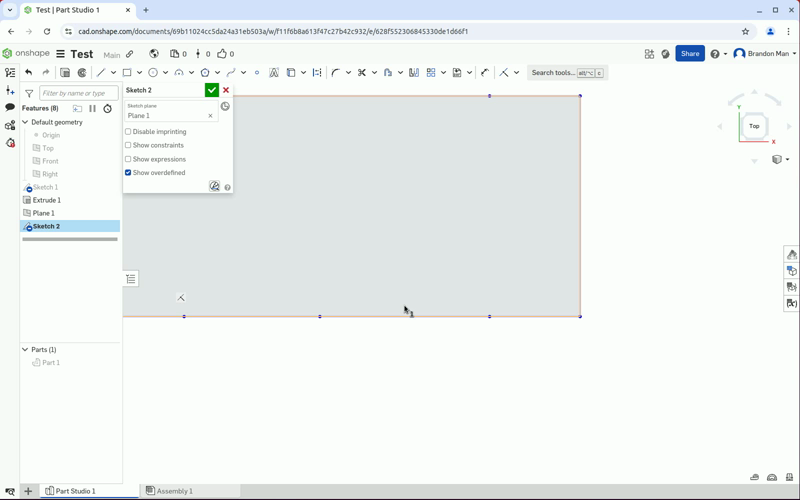
scroll(-6)
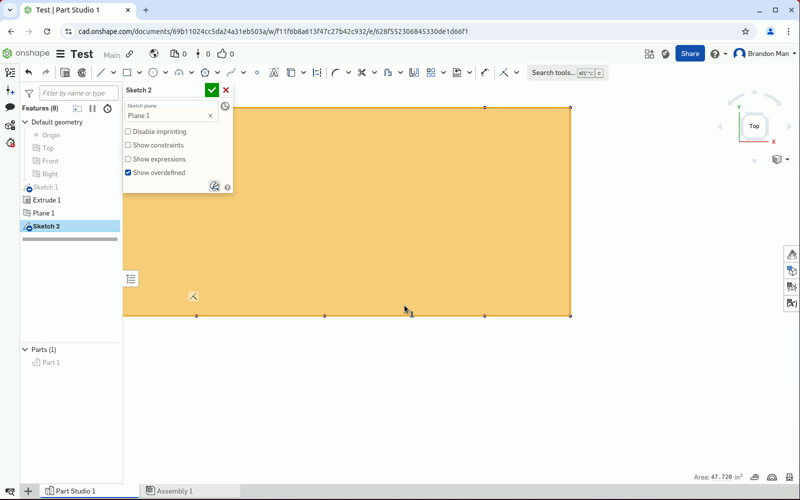
scroll(-6)
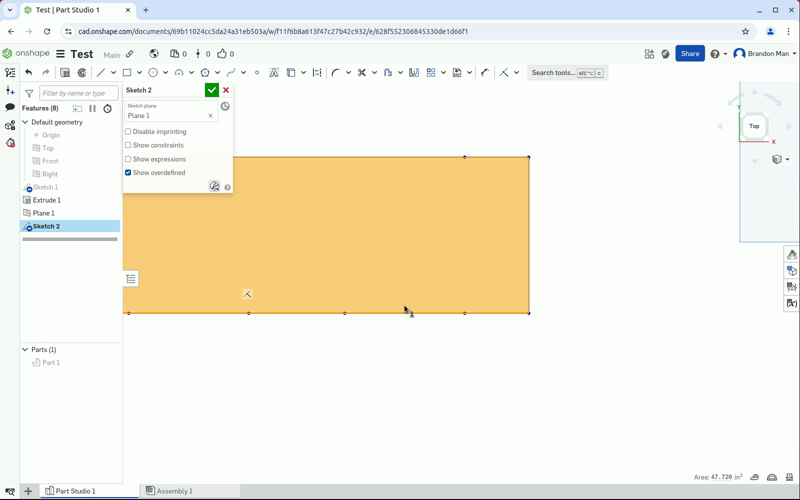
scroll(-6)
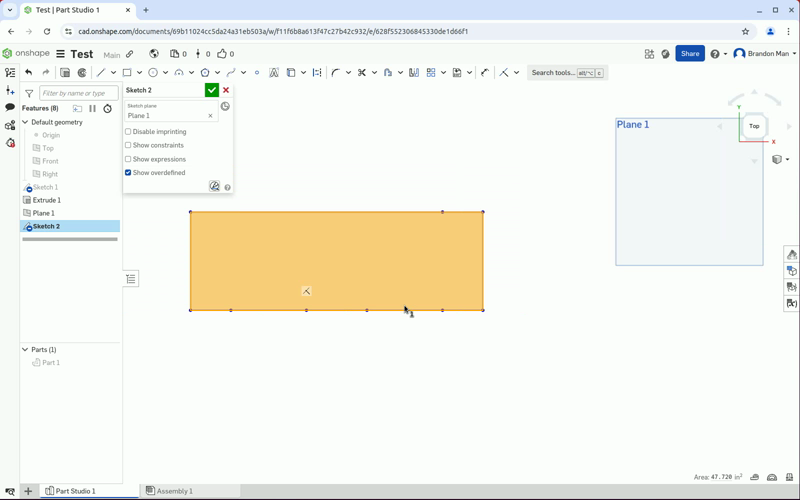
scroll(-6)
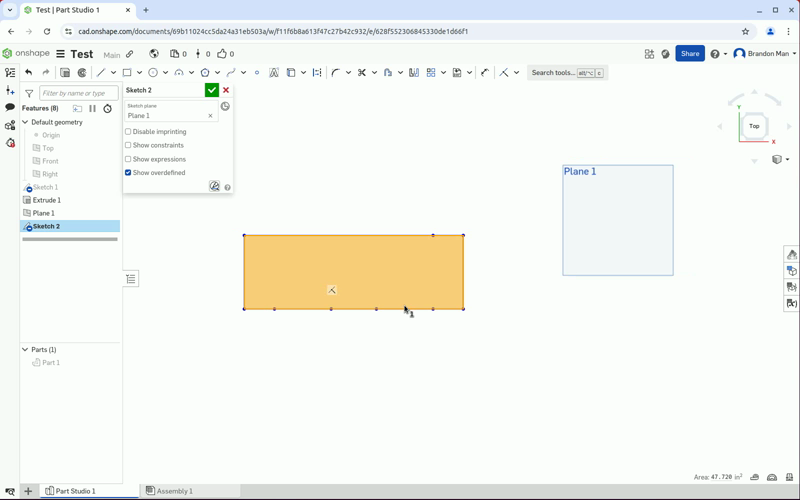
scroll(-6)
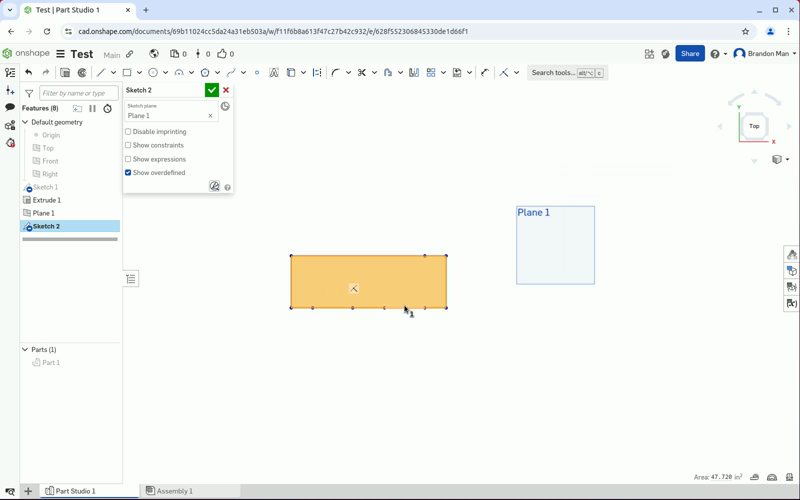
scroll(-6)
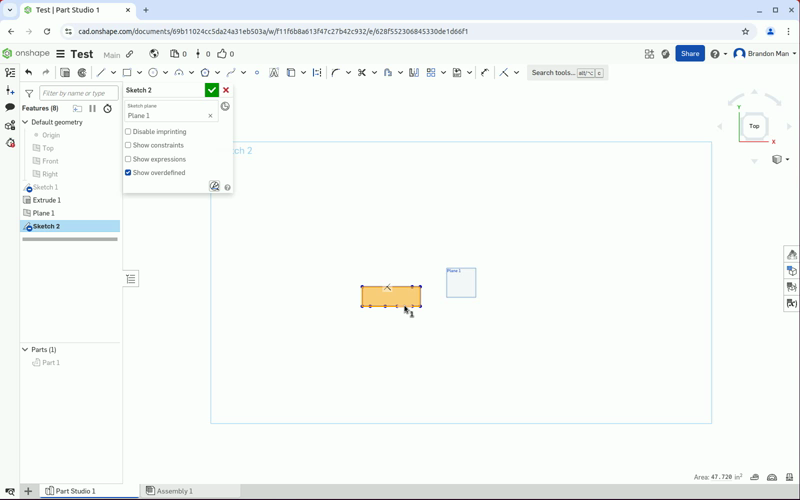
mouse_move(73, 352)
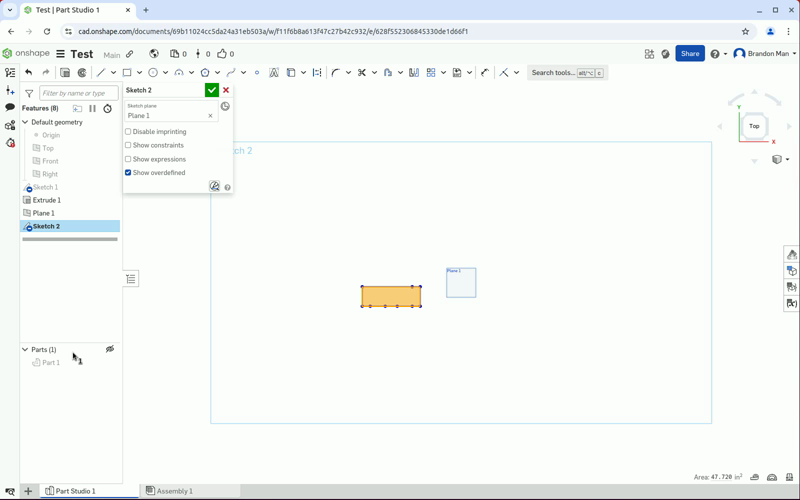
key(shift+y)
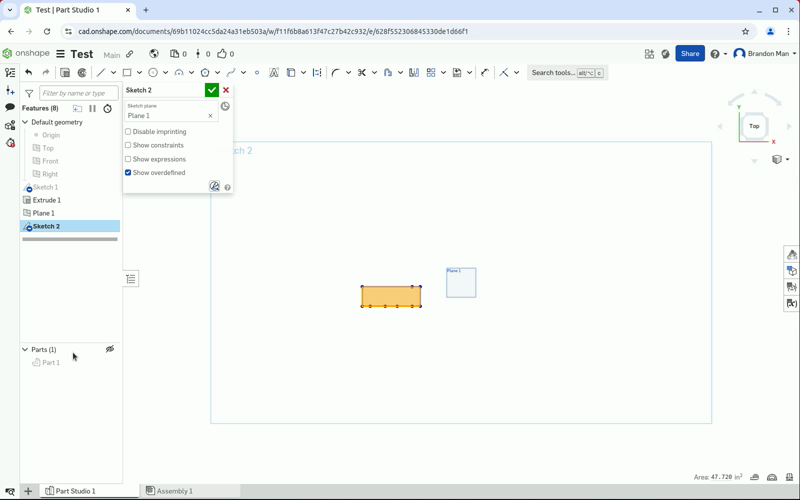
key(shift+e)
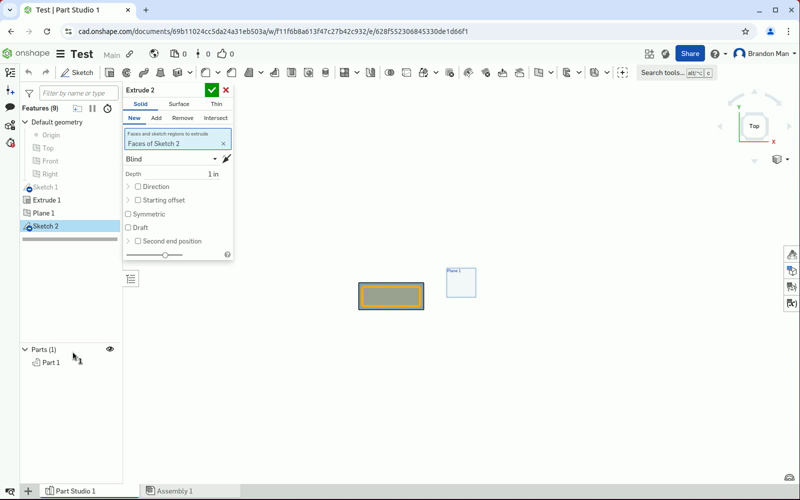
mouse_move(143, 106)
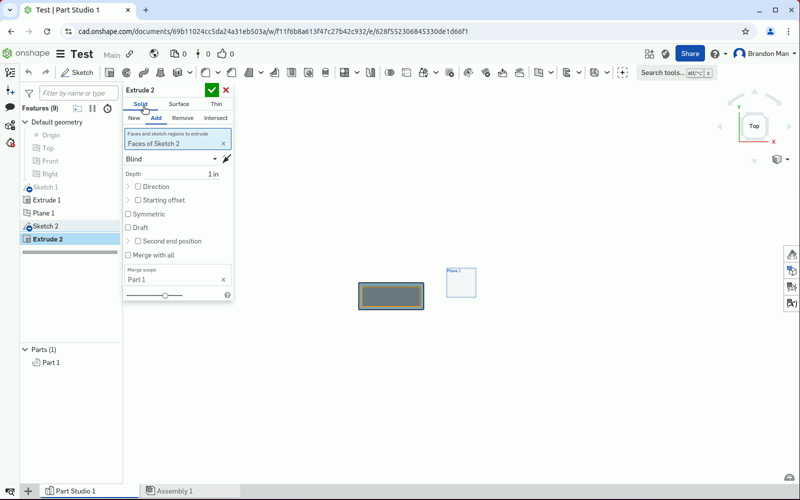
click(143, 106)
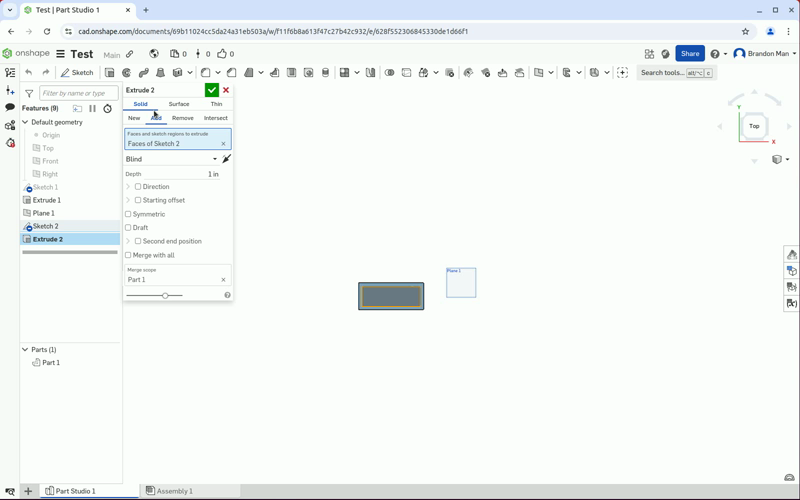
mouse_move(186, 120)
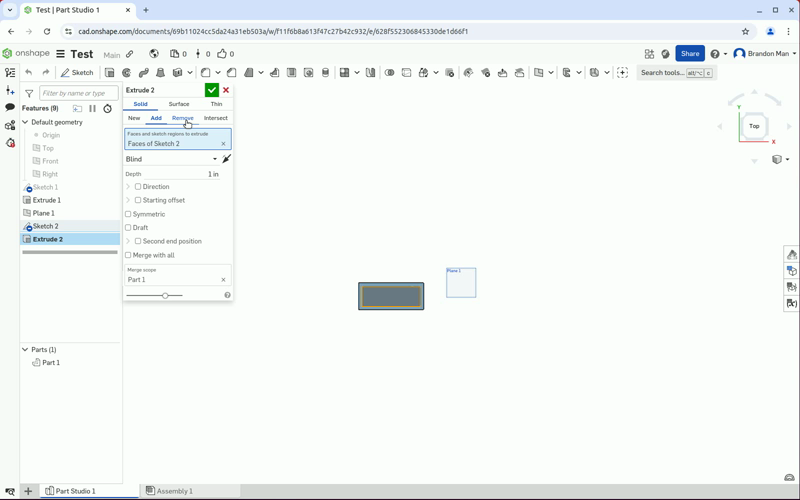
click(186, 120)
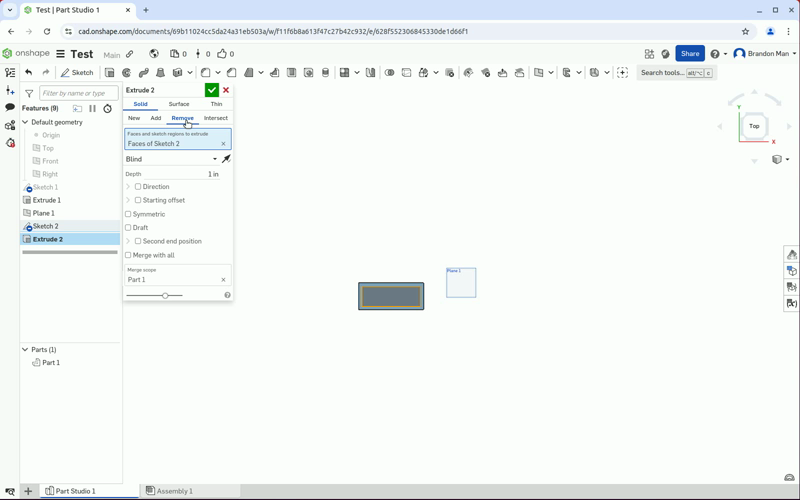
key(tab, 4)
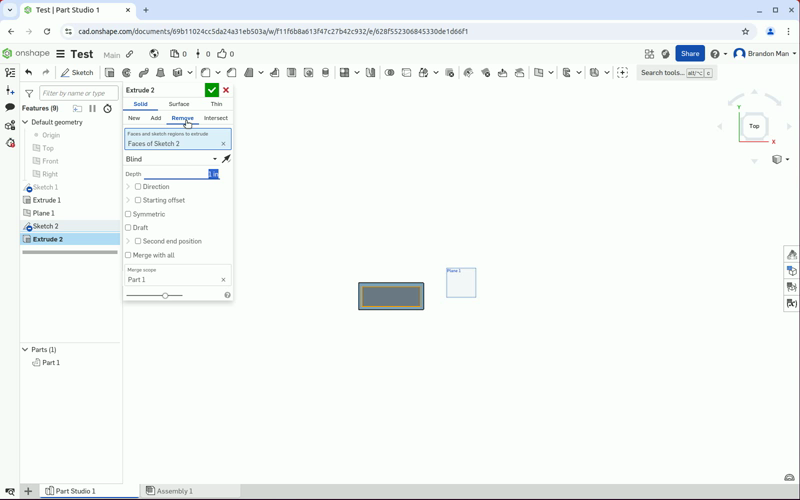
text(16.128)
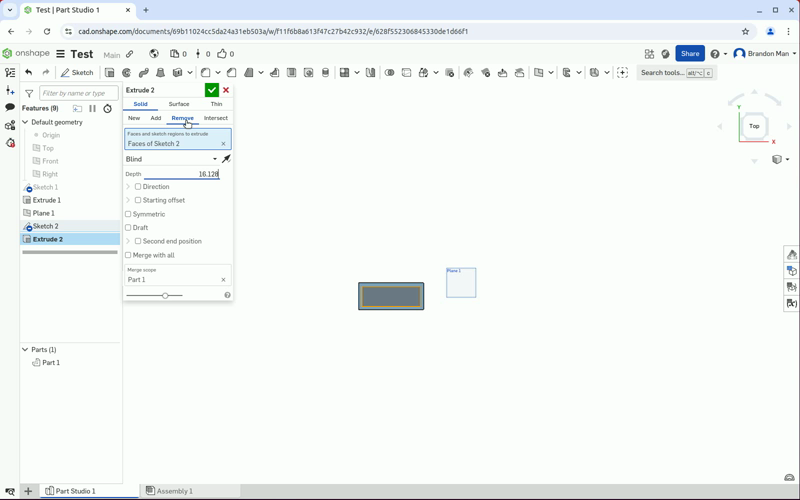
key(tab, 6)
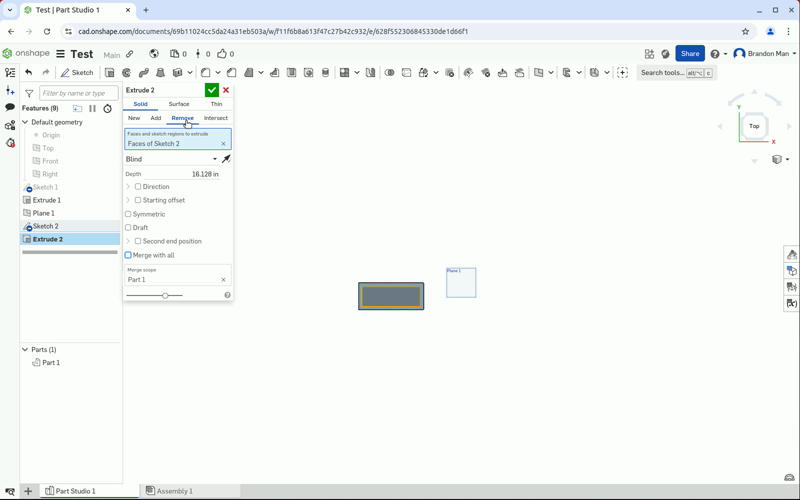
key(space)
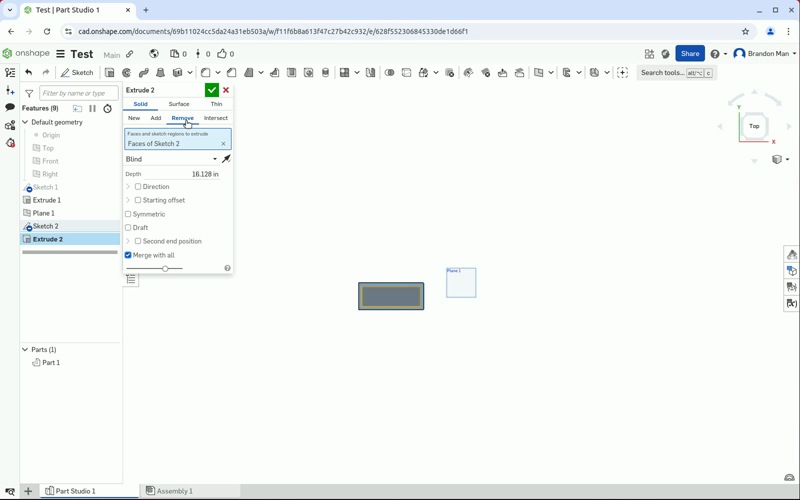
key(enter)
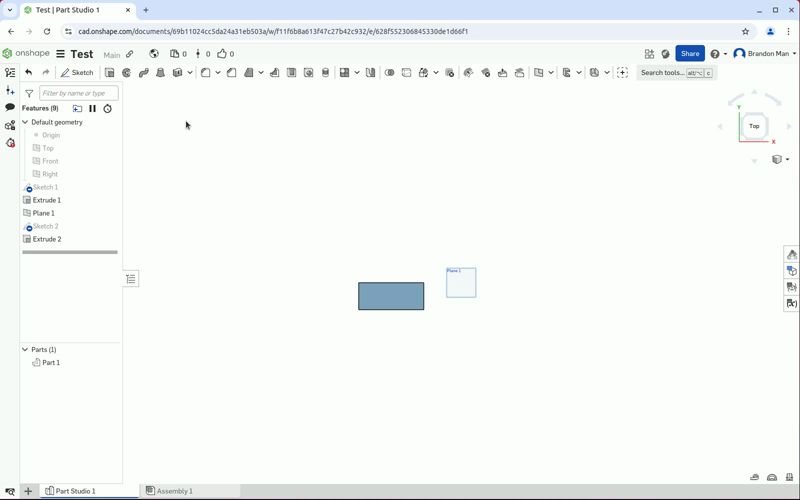
key(shift+h)
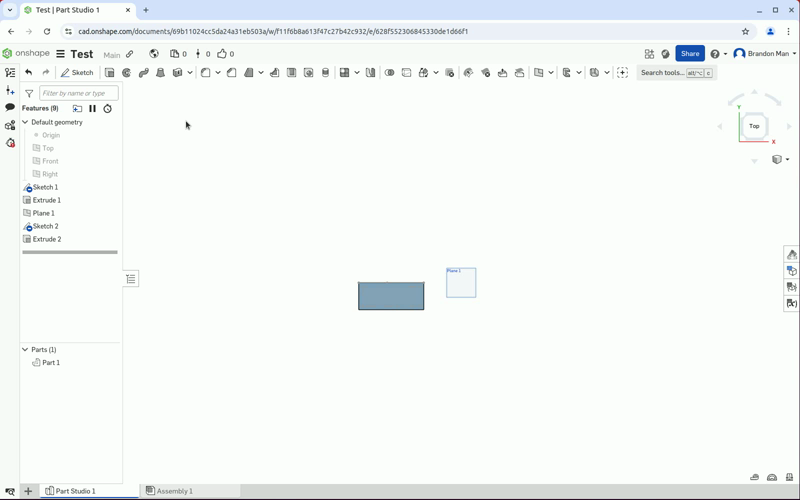
key(shift+h)
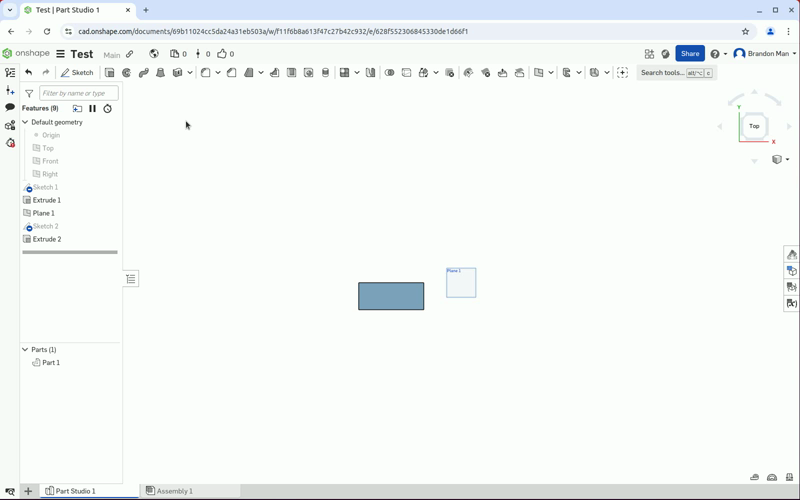
mouse_move(73, 189)
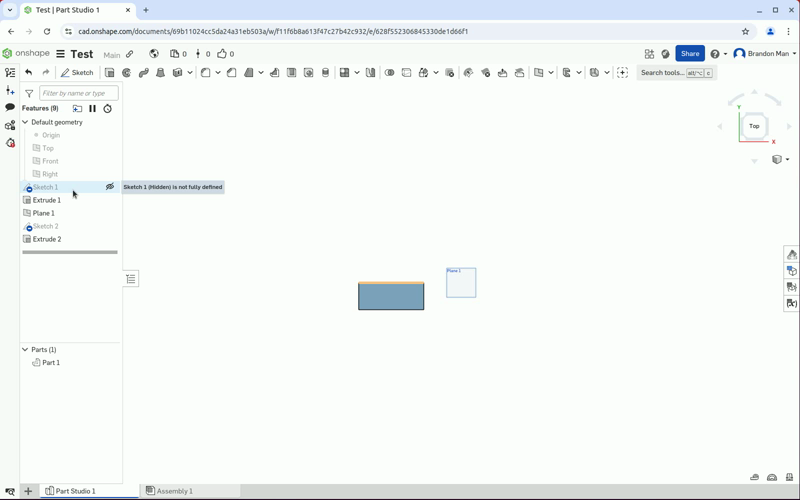
click(73, 189)
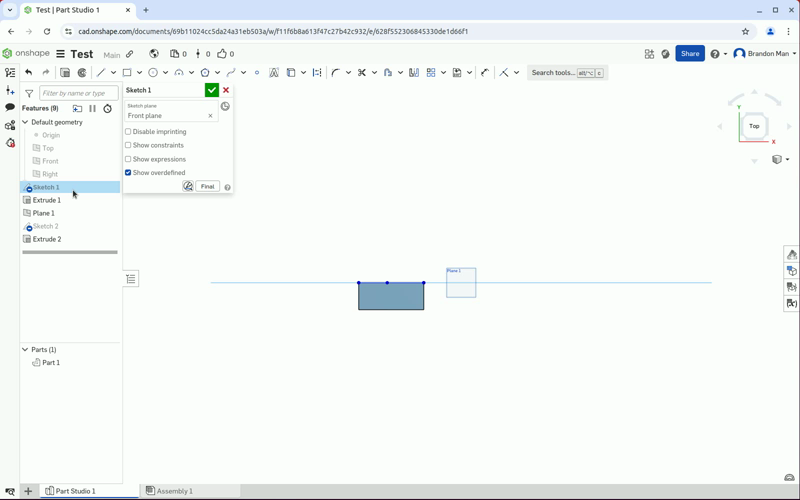
mouse_move(229, 92)
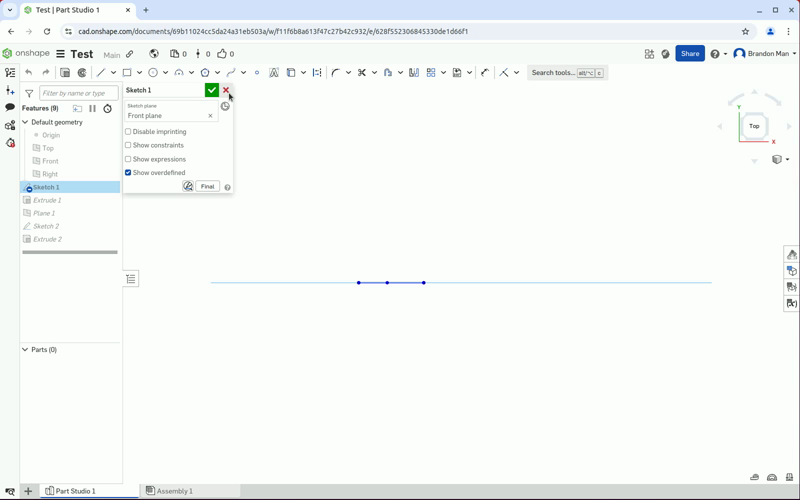
click(229, 92)
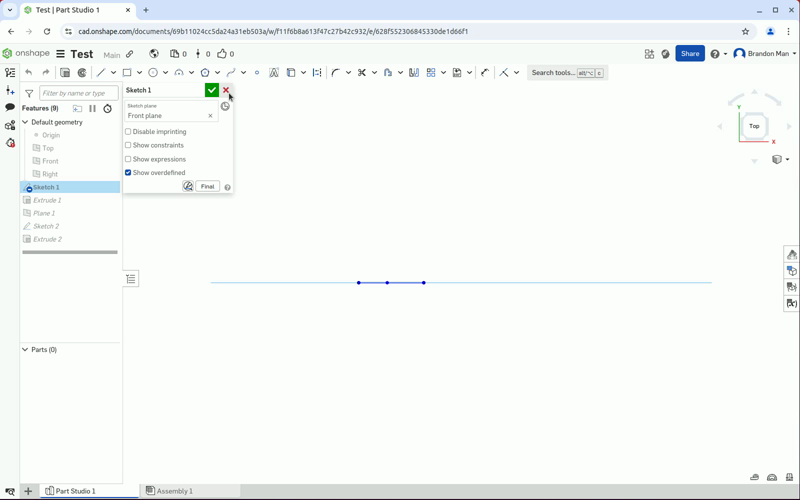
key(shift+s)
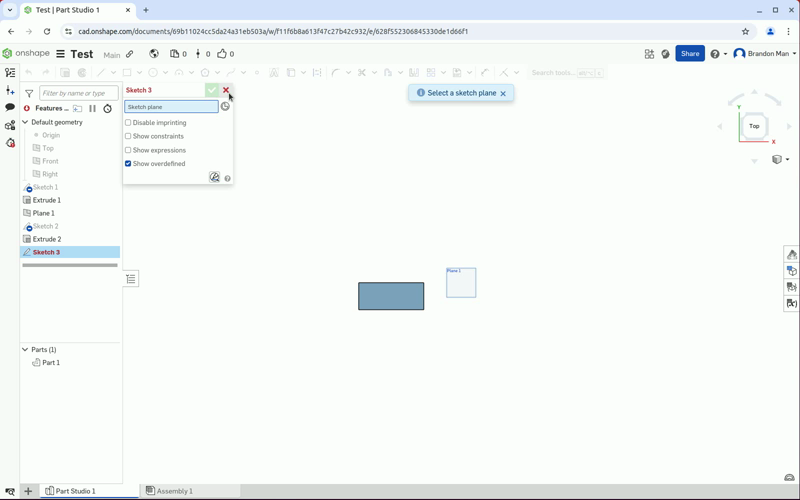
mouse_move(73, 215)
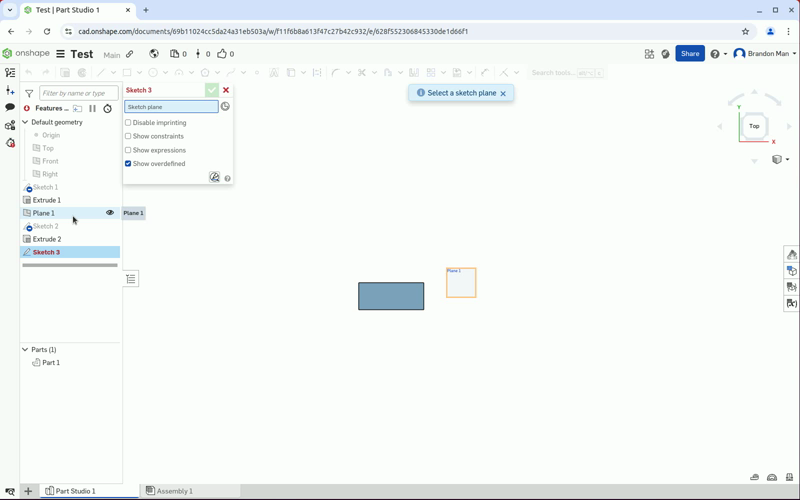
click(73, 215)
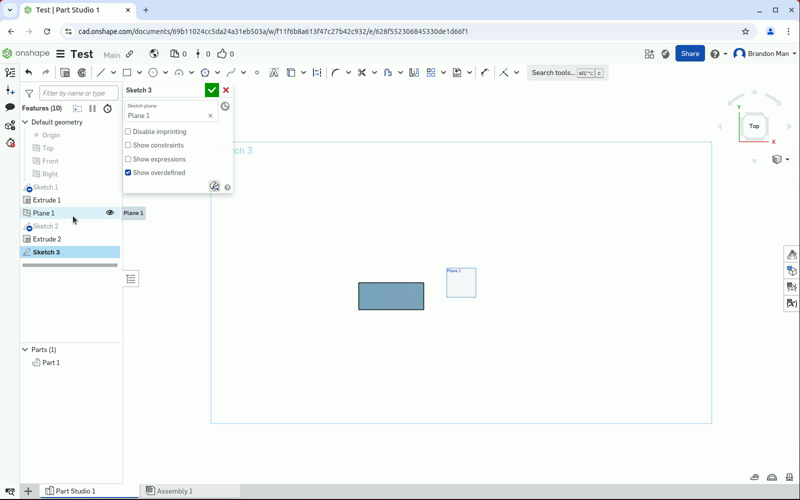
mouse_move(73, 352)
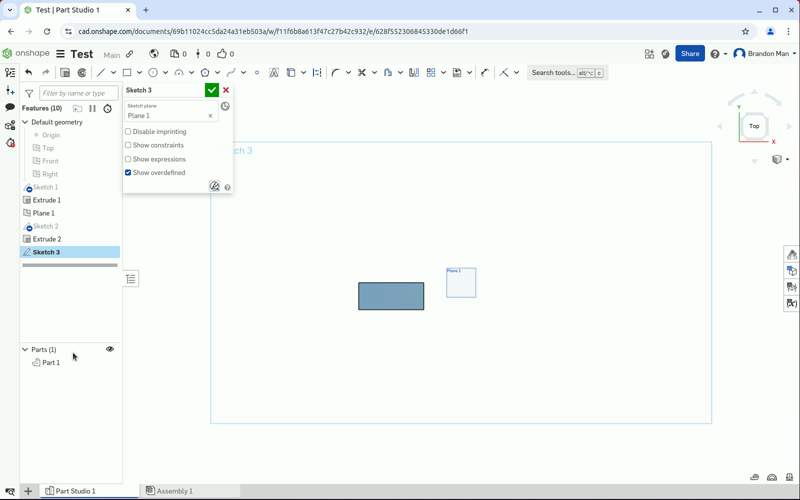
key(y)
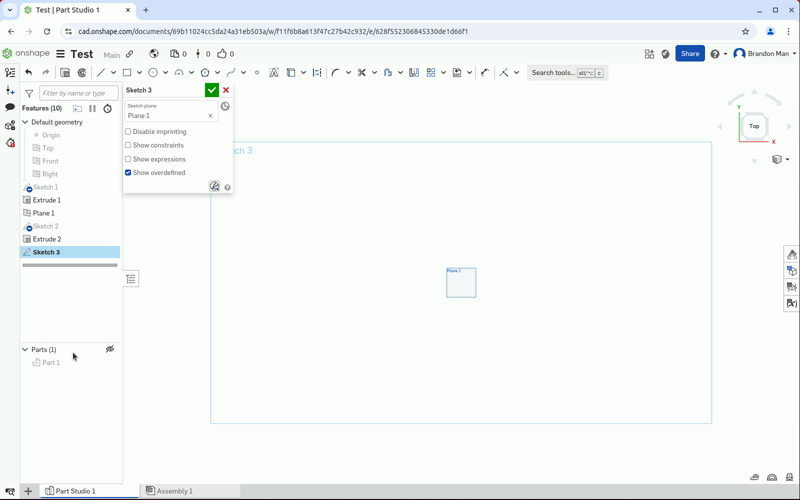
key(l)
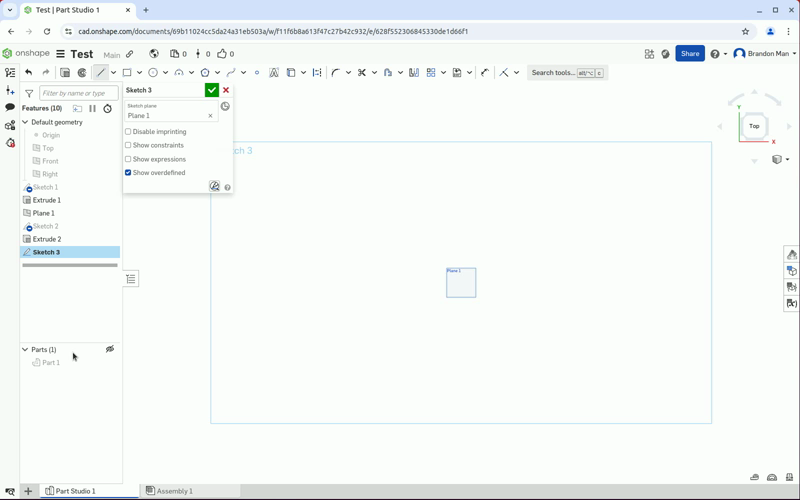
key_down(shift)
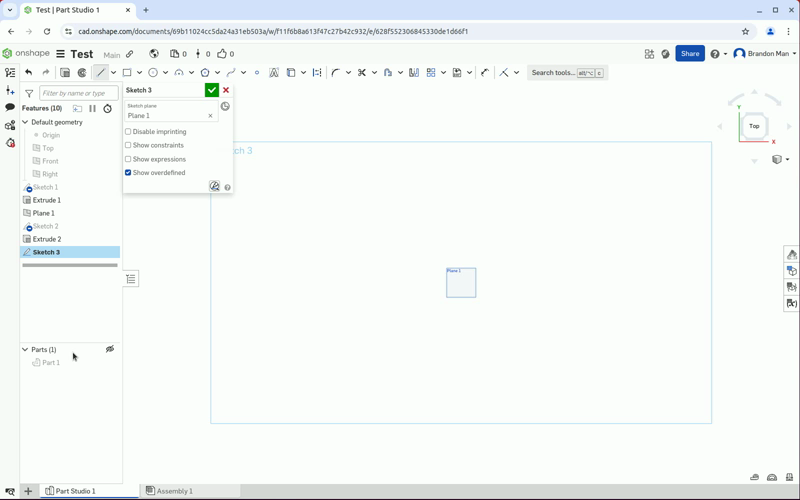
mouse_move(370, 307)
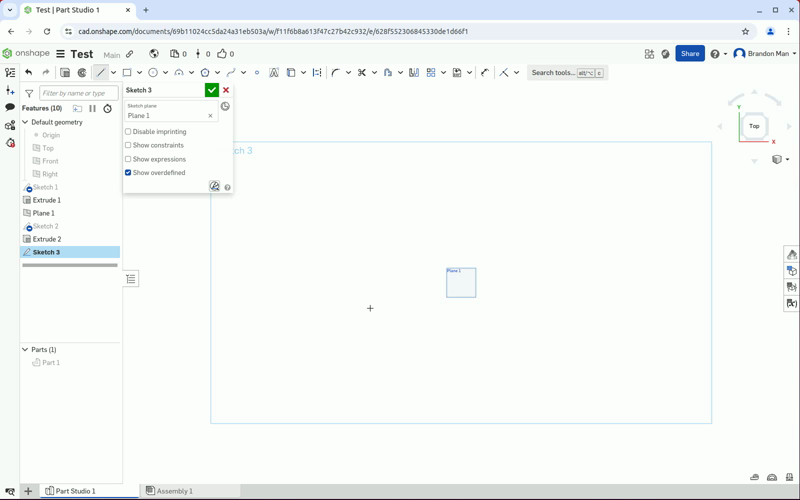
click(370, 307)
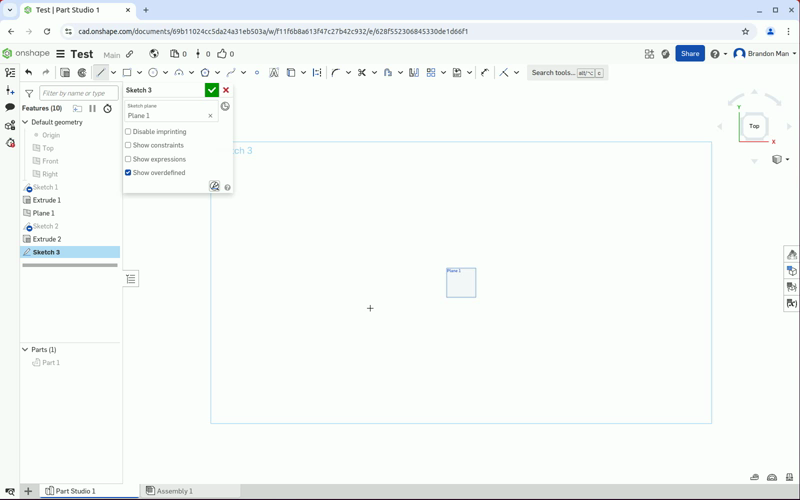
key_up(shift)
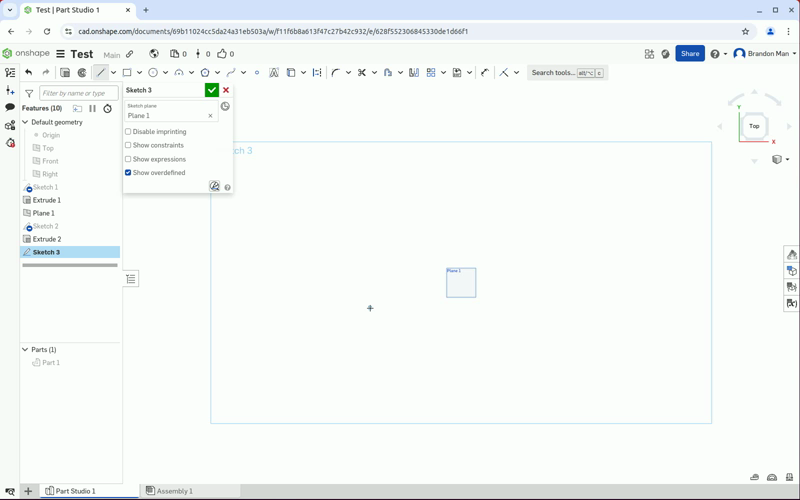
key_down(shift)
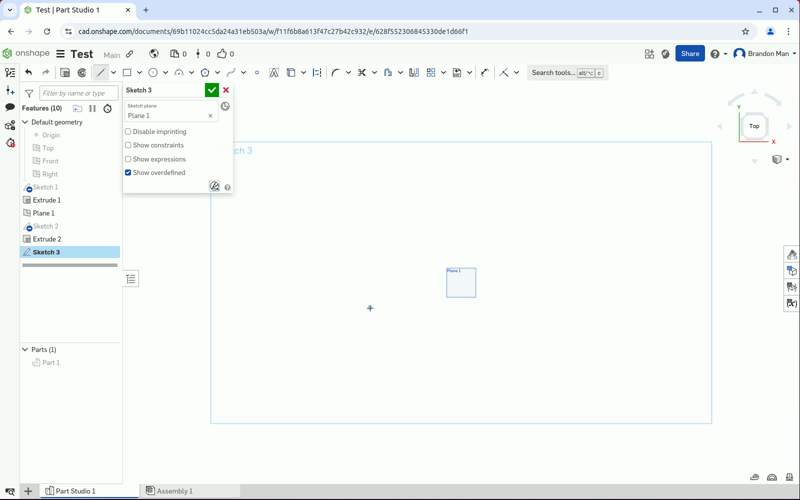
mouse_move(400, 307)
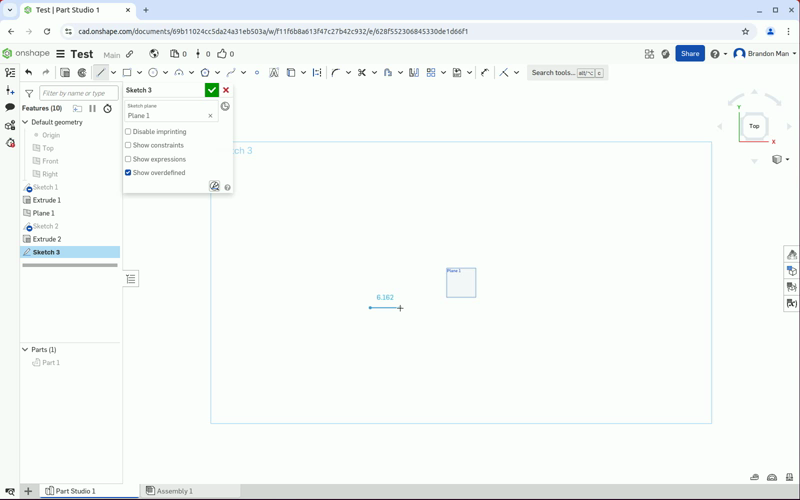
mouse_move(386, 307)
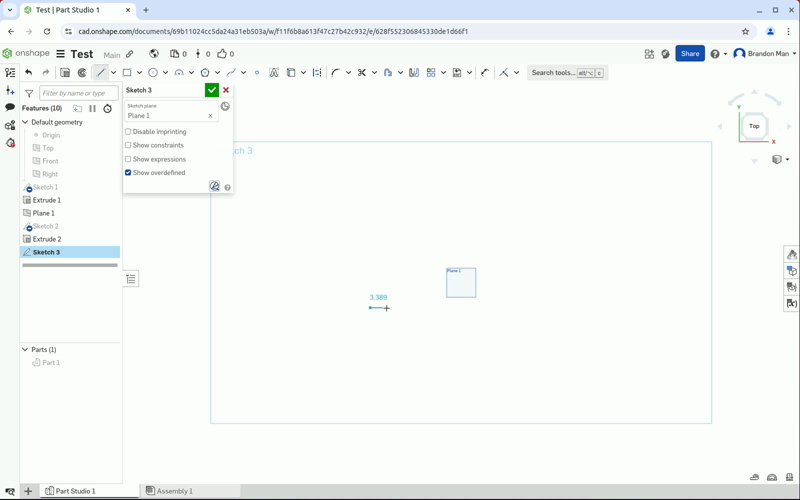
click(386, 307)
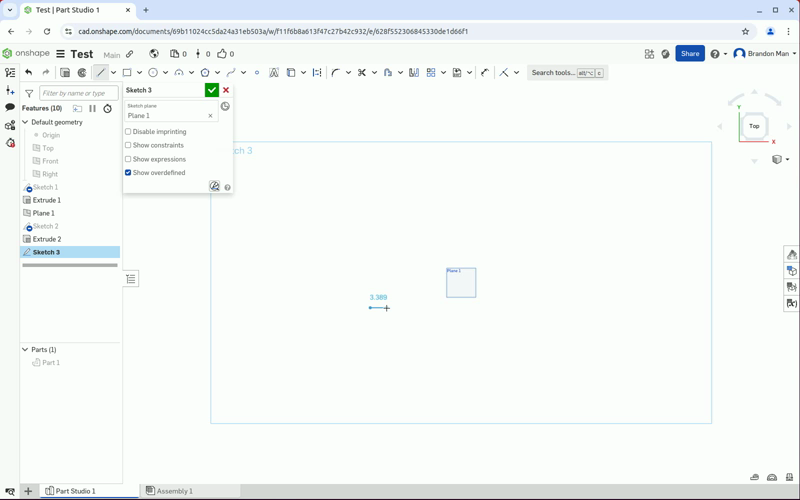
key_up(shift)
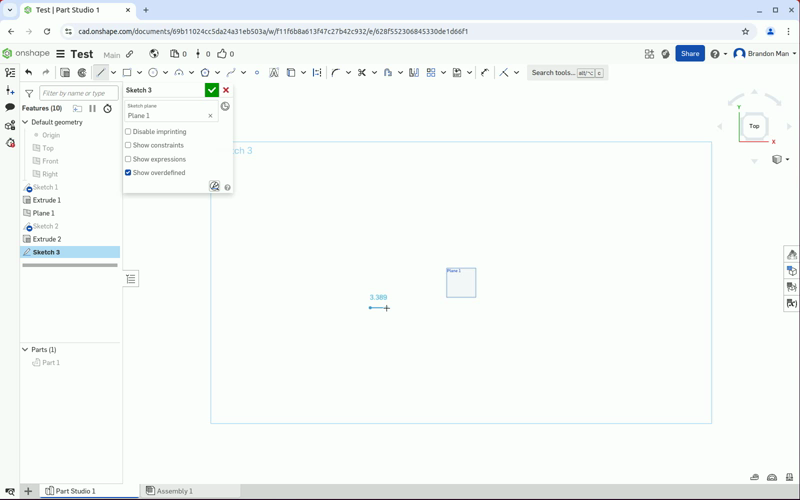
key_down(shift)
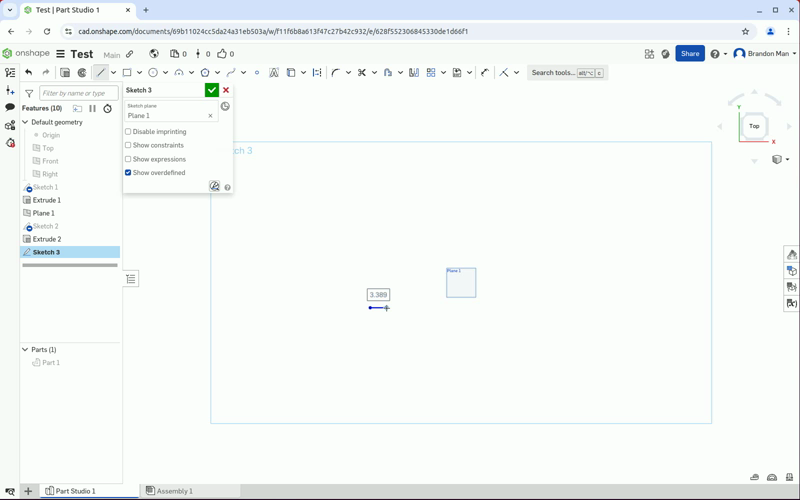
mouse_move(416, 307)
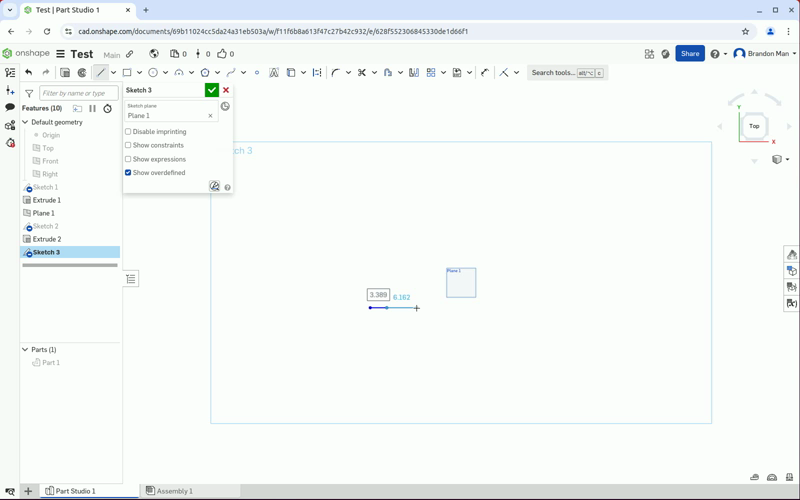
mouse_move(386, 306)
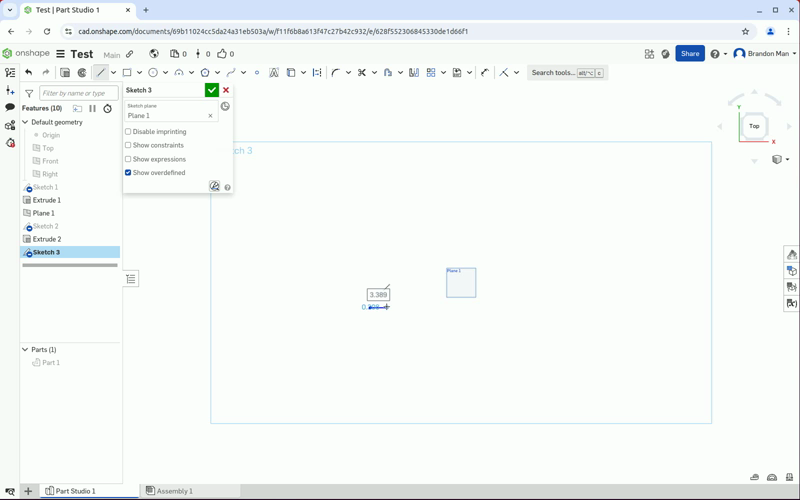
scroll(6)
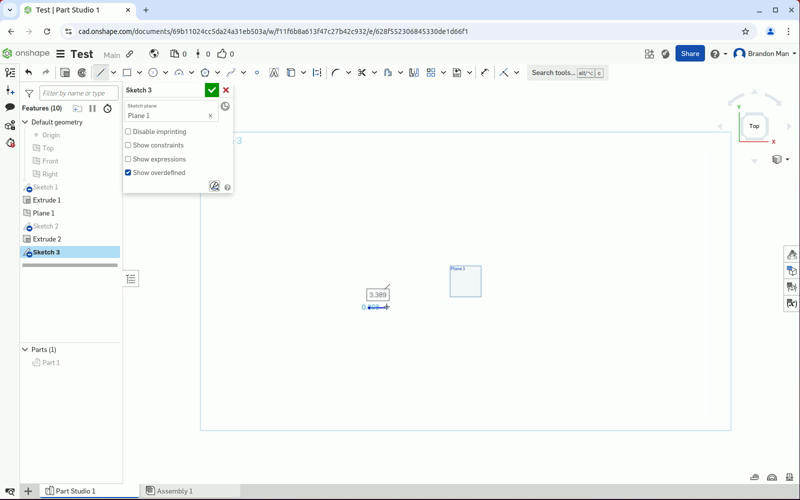
scroll(6)
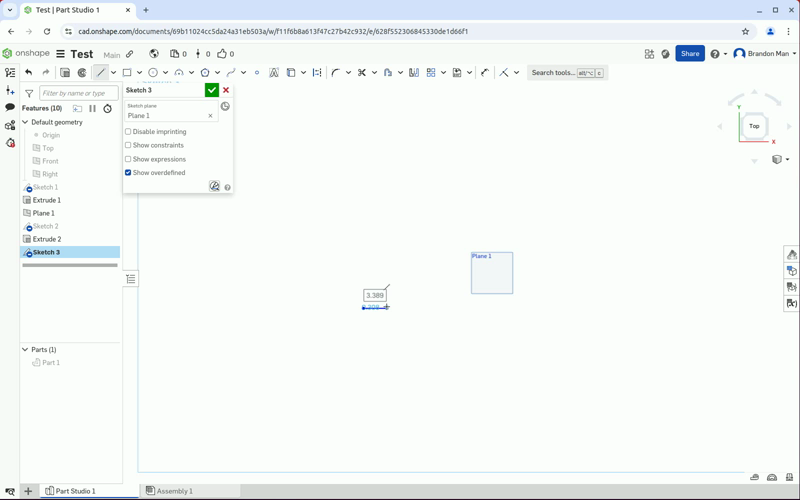
scroll(6)
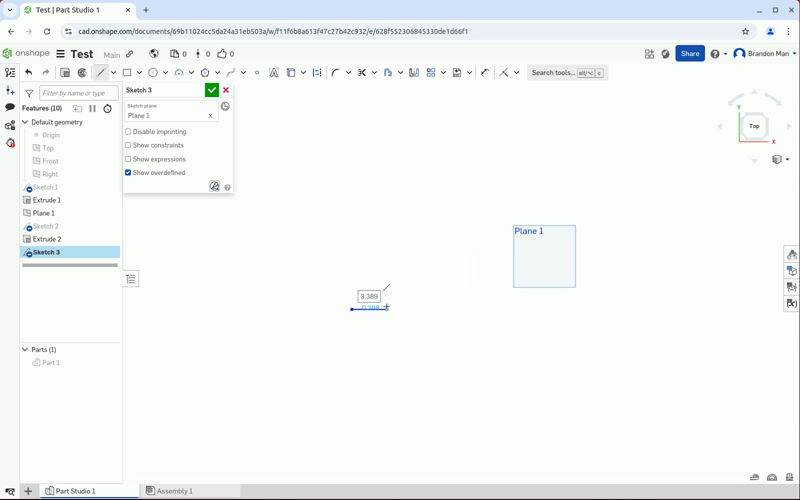
scroll(6)
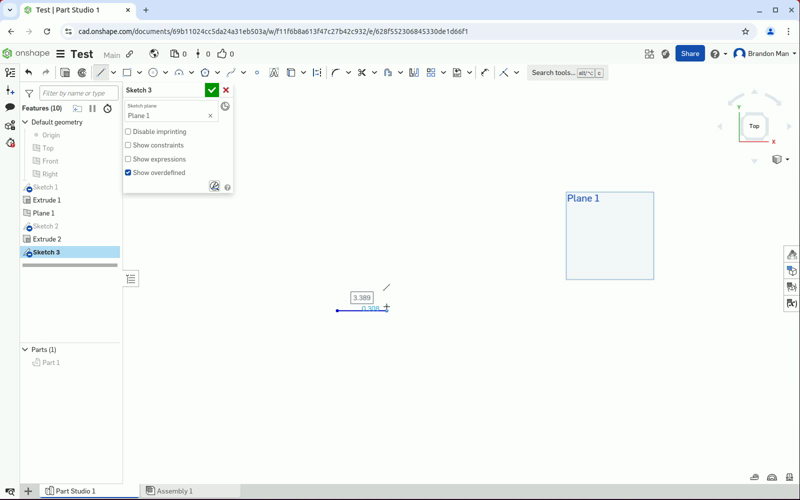
scroll(6)
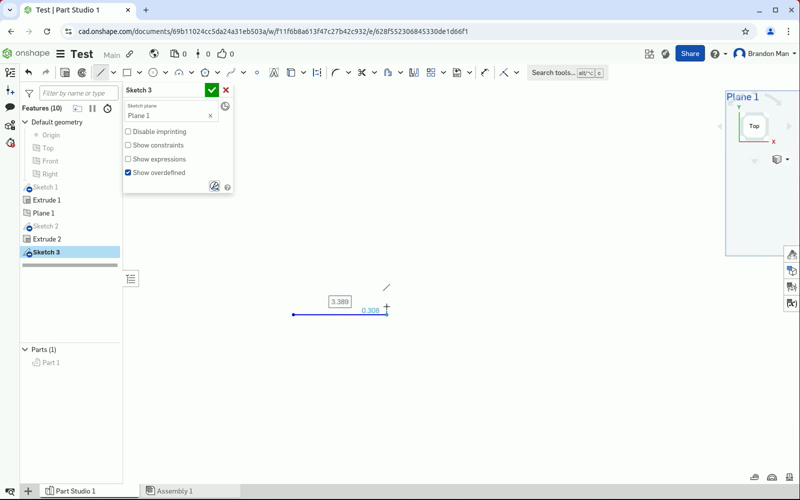
scroll(6)
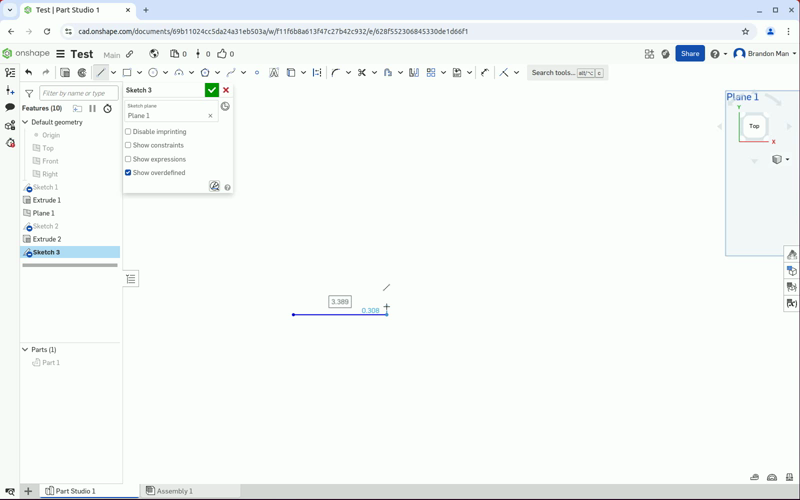
scroll(6)
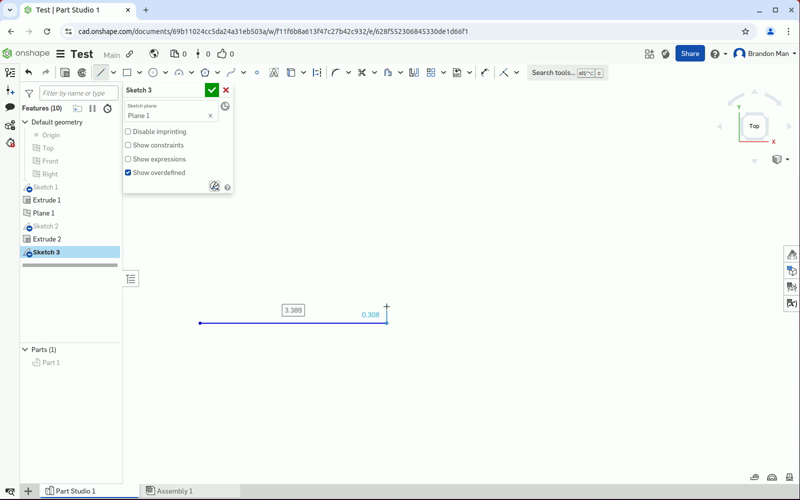
click(386, 306)
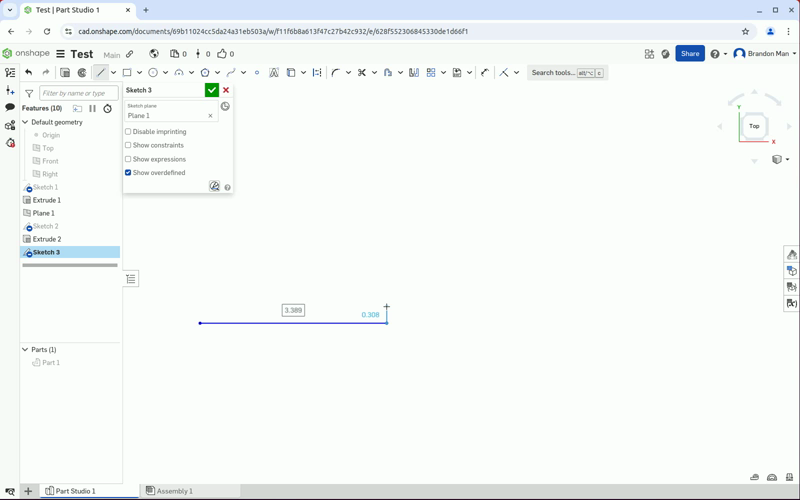
scroll(-6)
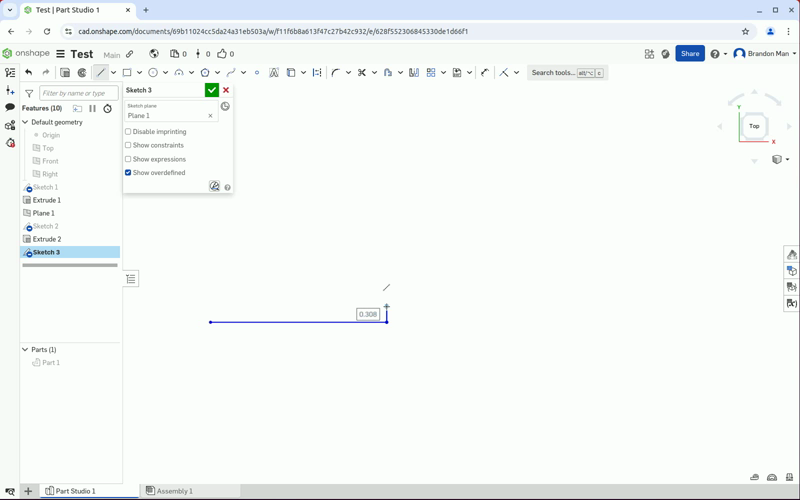
scroll(-6)
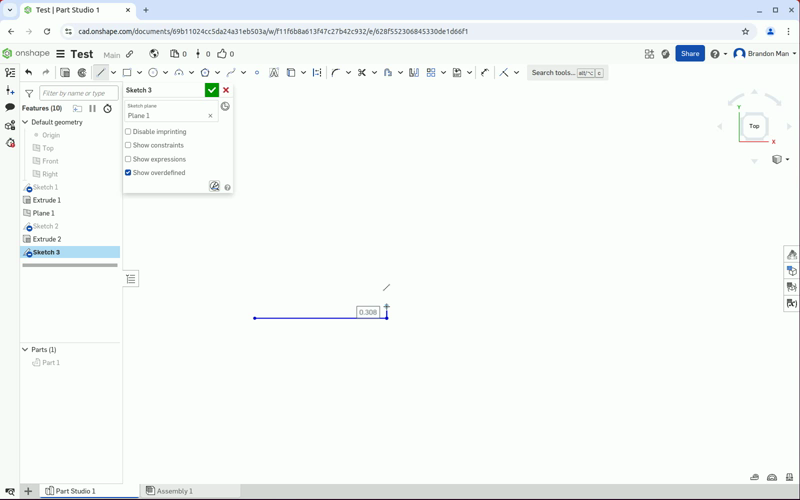
scroll(-6)
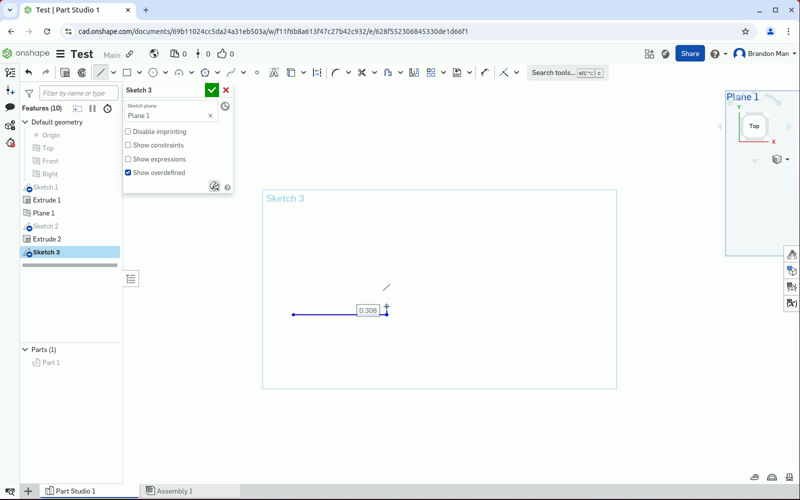
scroll(-6)
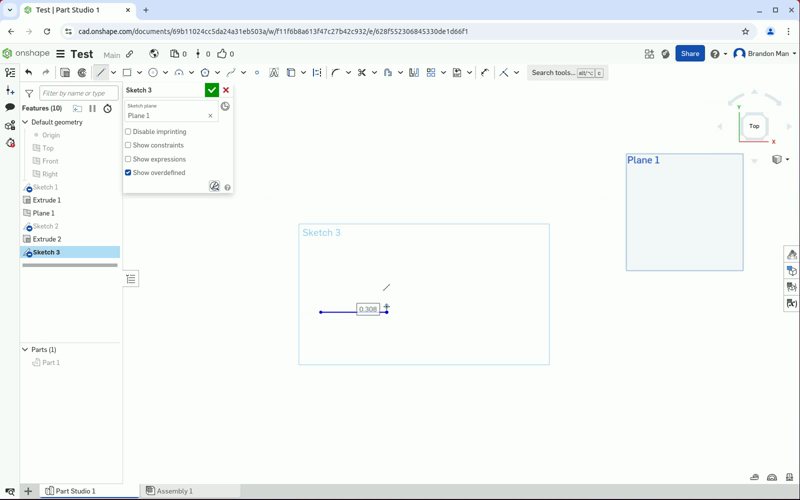
scroll(-6)
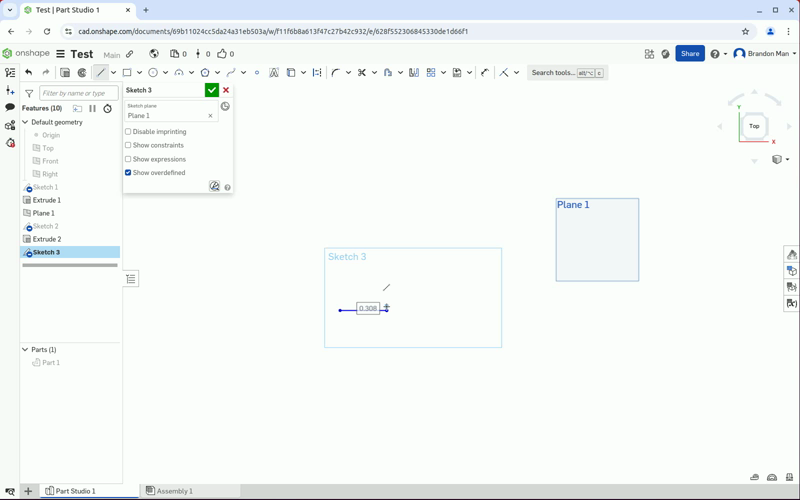
scroll(-6)
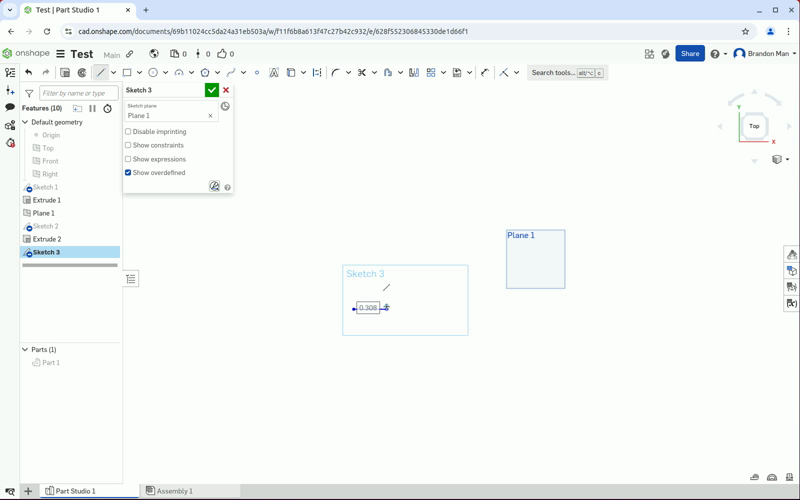
scroll(-6)
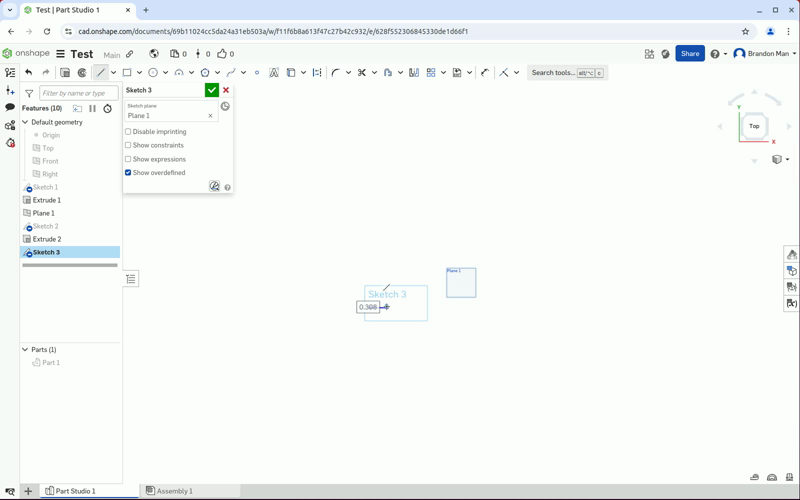
key_up(shift)
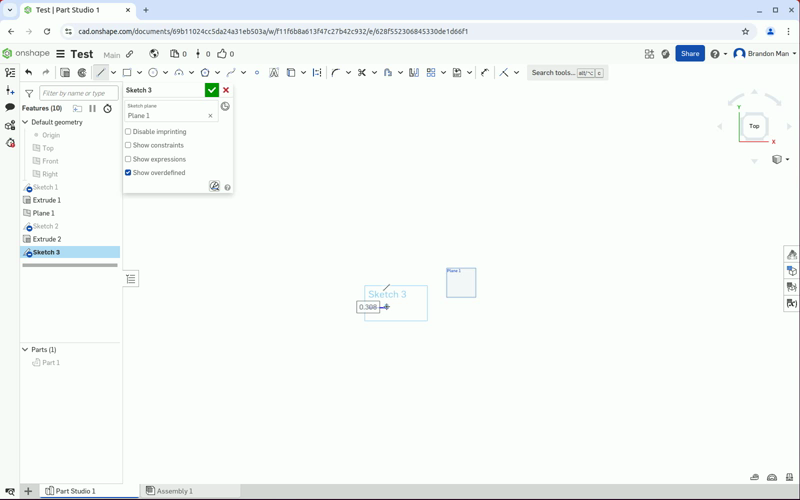
key_down(shift)
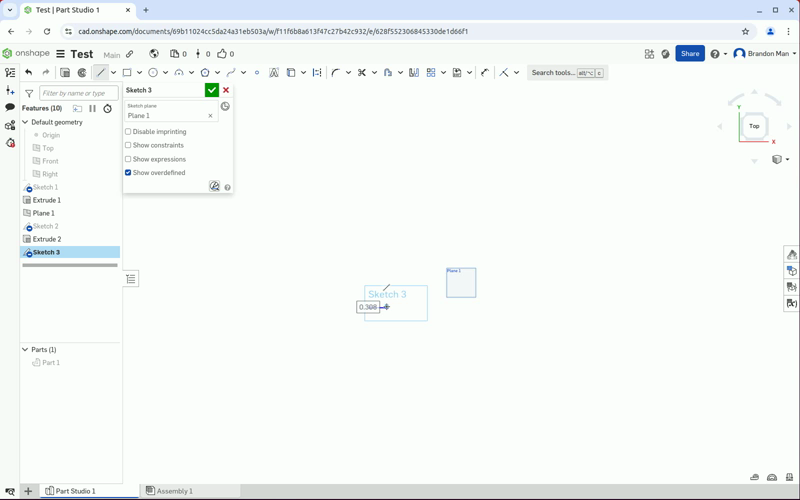
mouse_move(416, 306)
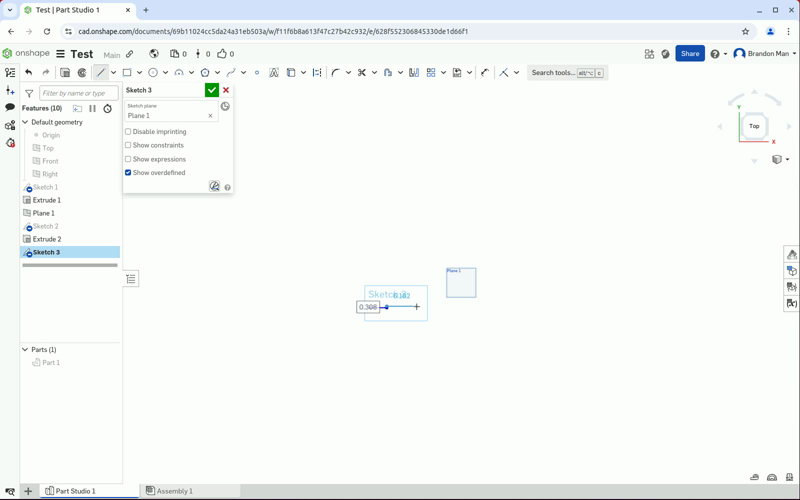
mouse_move(370, 306)
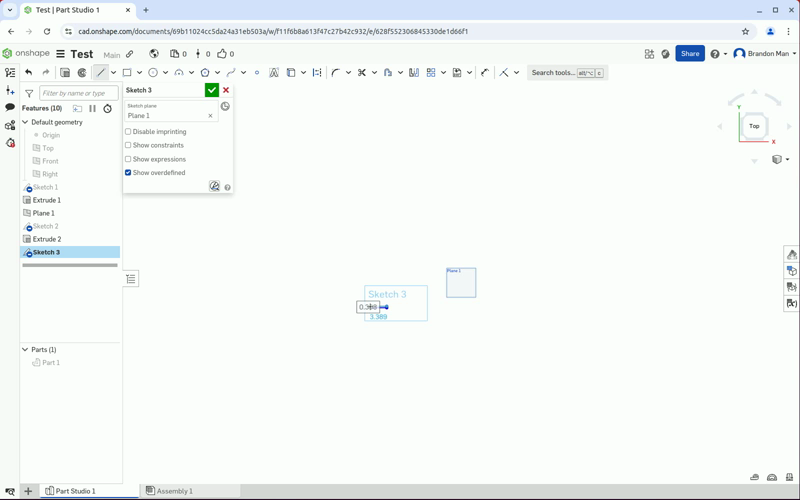
scroll(6)
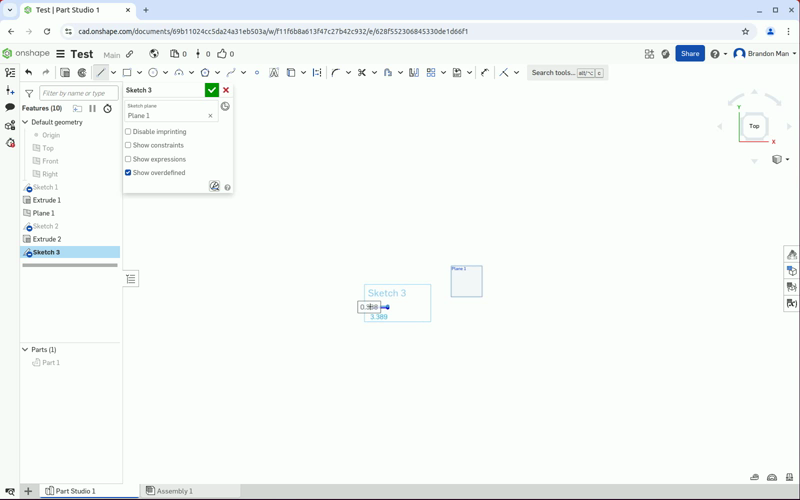
scroll(6)
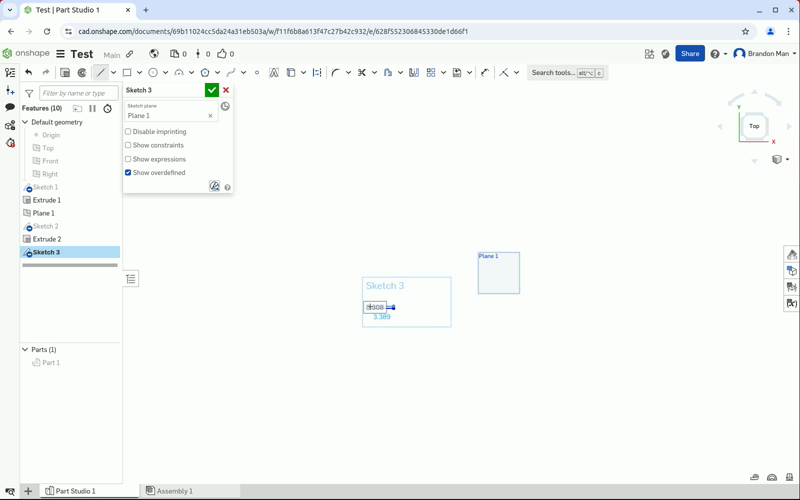
scroll(6)
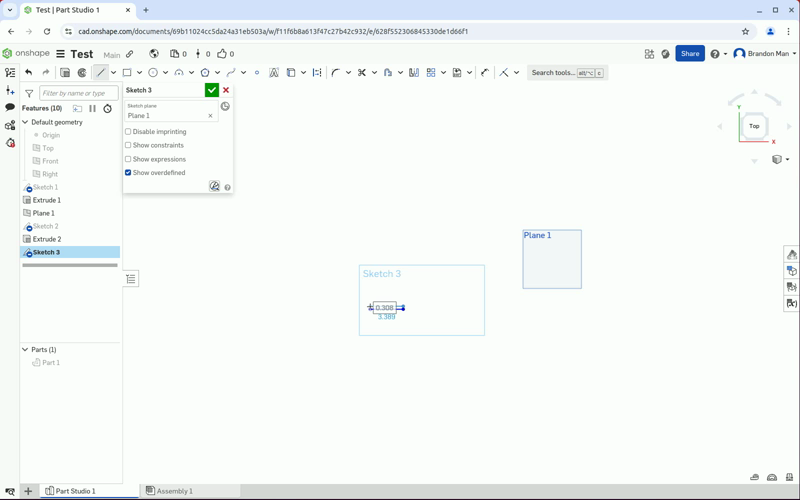
scroll(6)
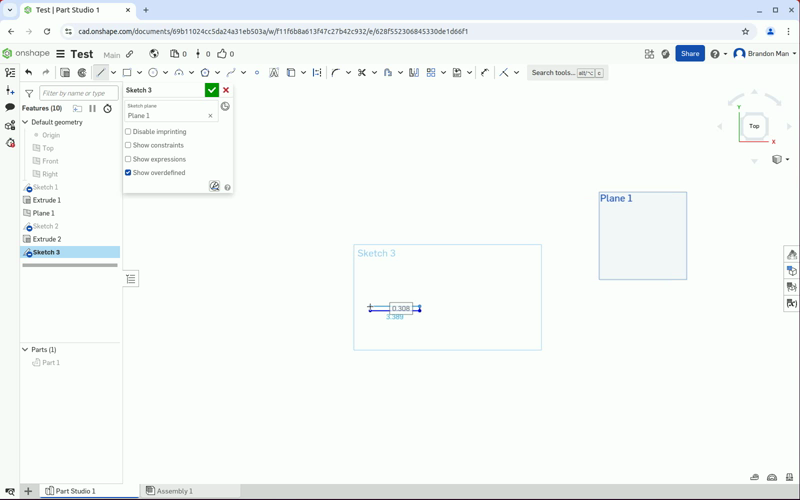
scroll(6)
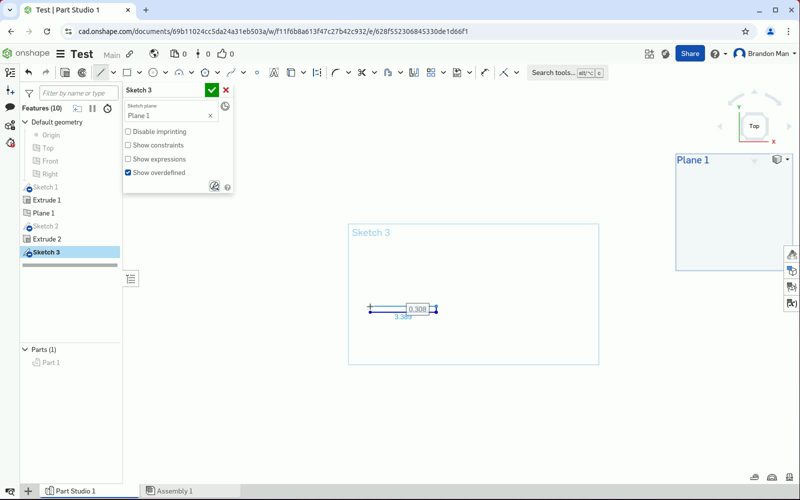
scroll(6)
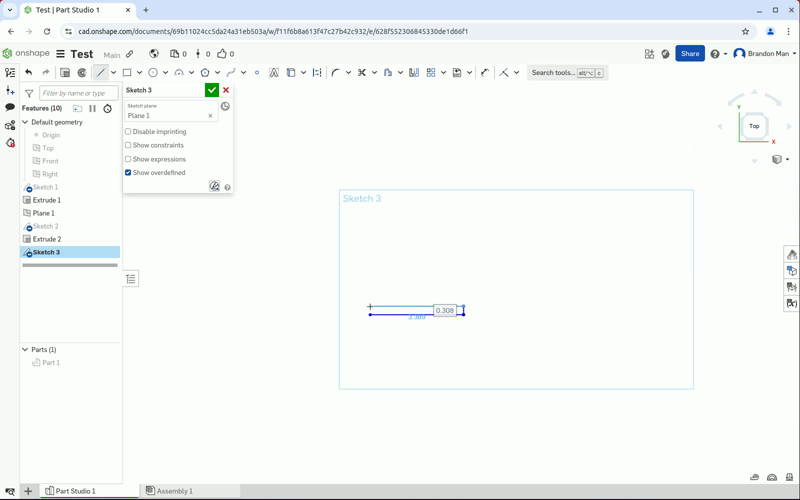
scroll(6)
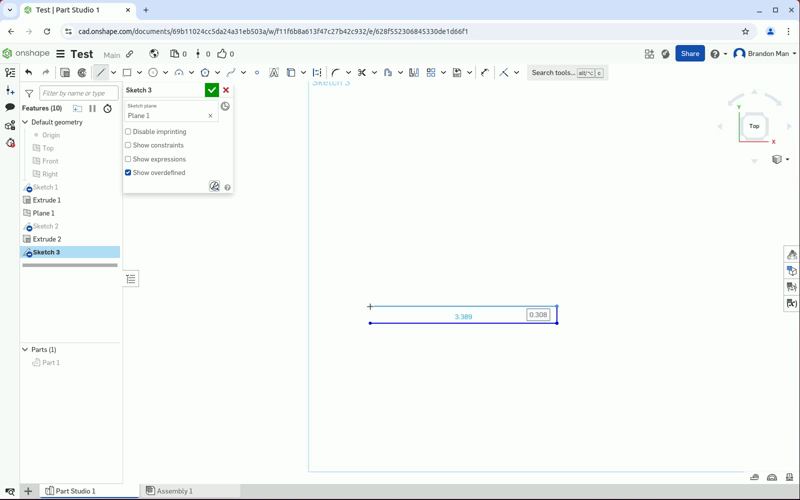
click(370, 306)
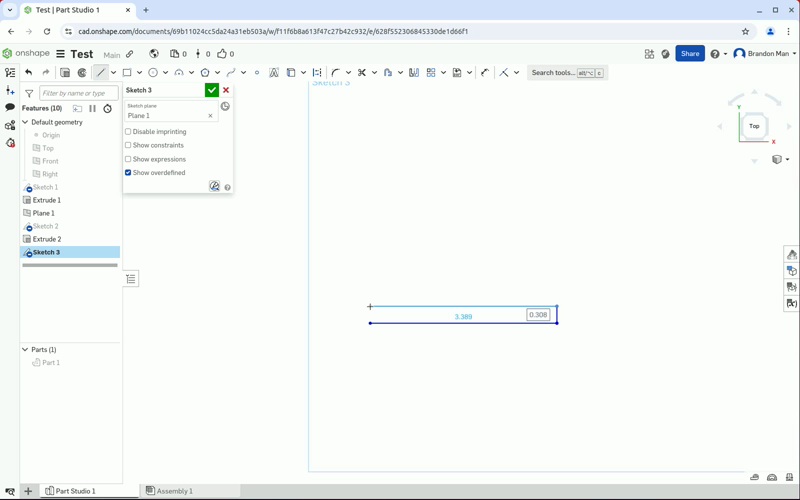
scroll(-6)
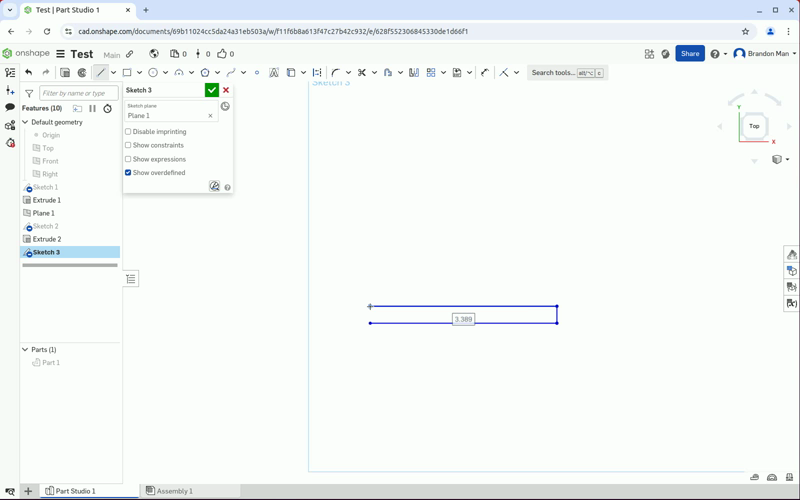
scroll(-6)
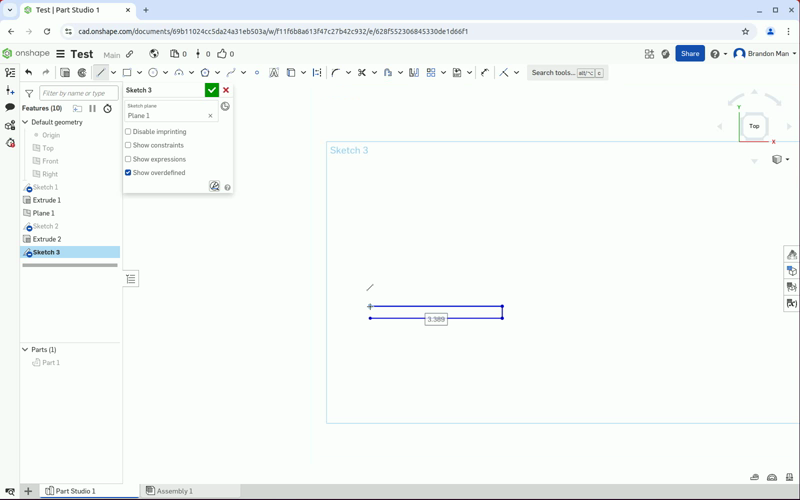
scroll(-6)
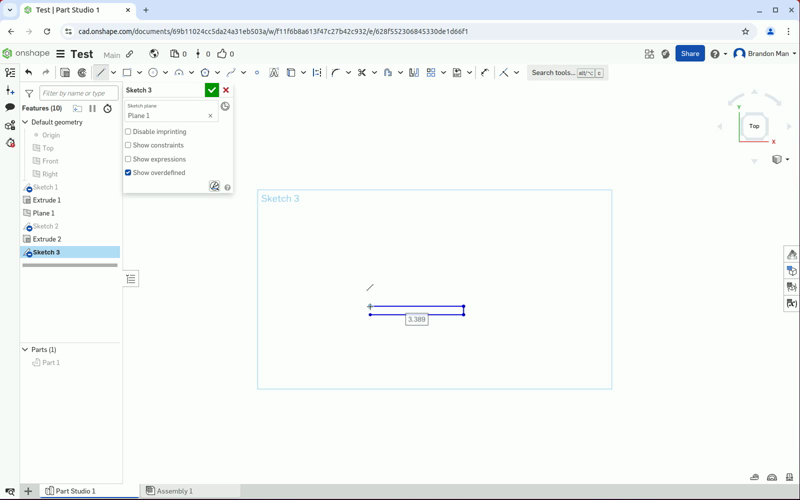
scroll(-6)
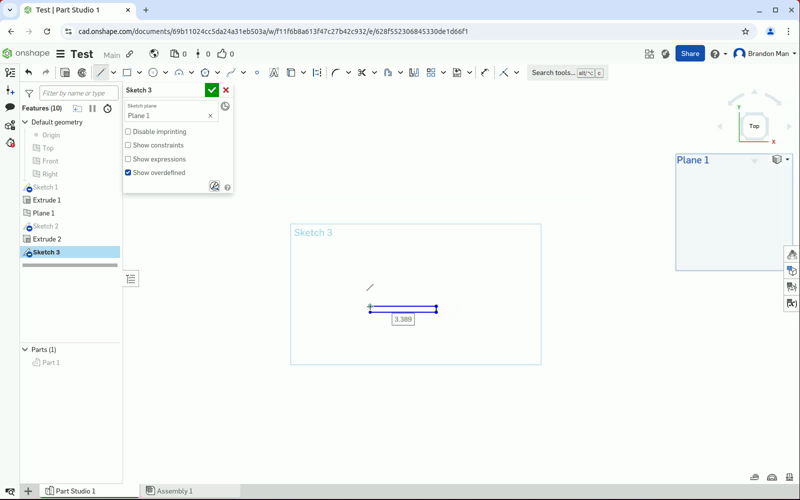
scroll(-6)
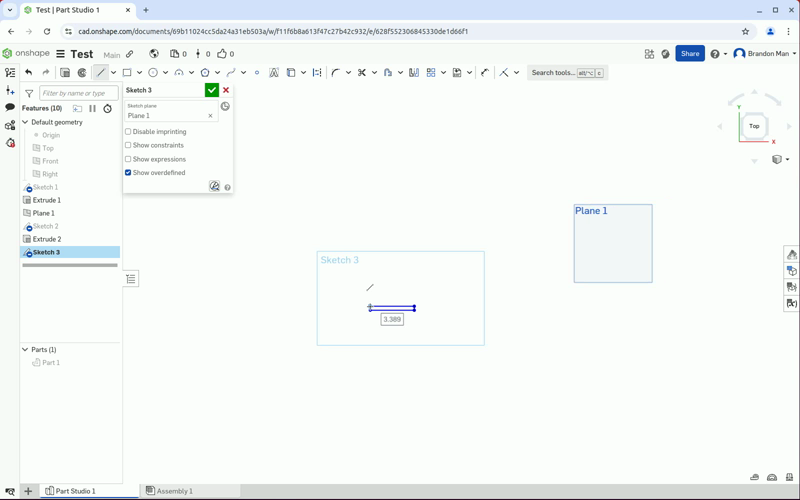
scroll(-6)
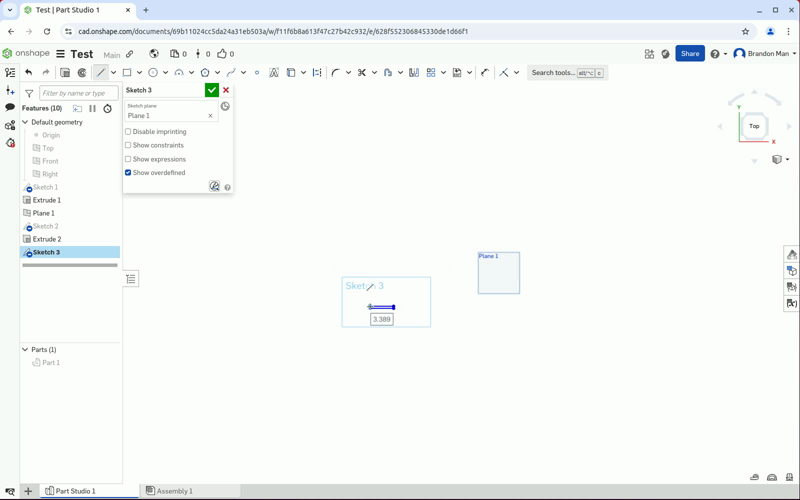
scroll(-6)
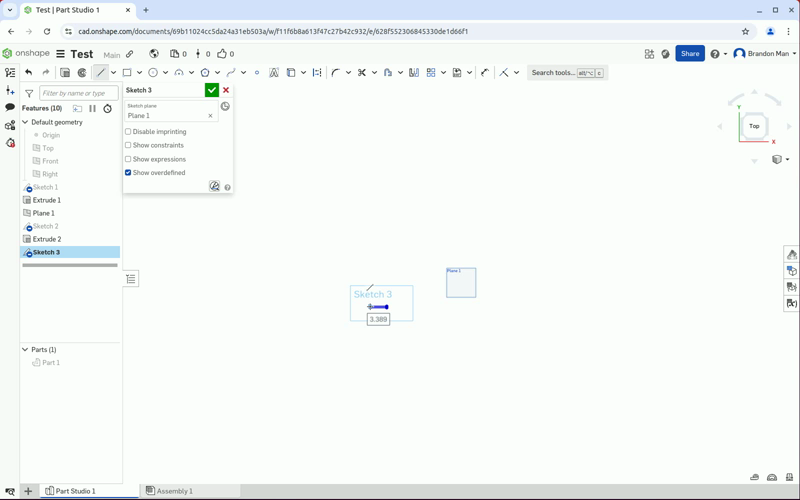
key_up(shift)
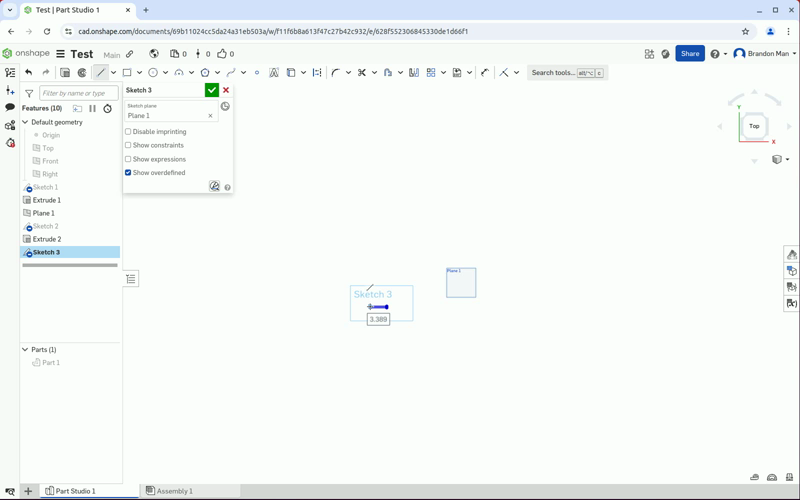
mouse_move(400, 306)
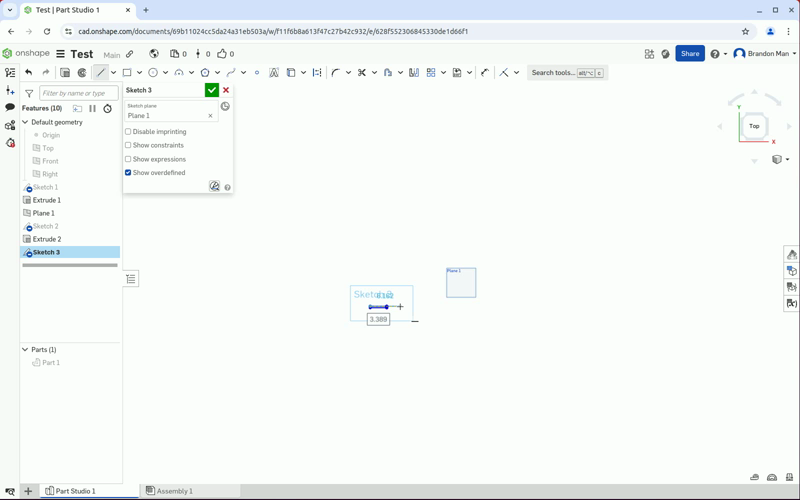
key_down(shift)
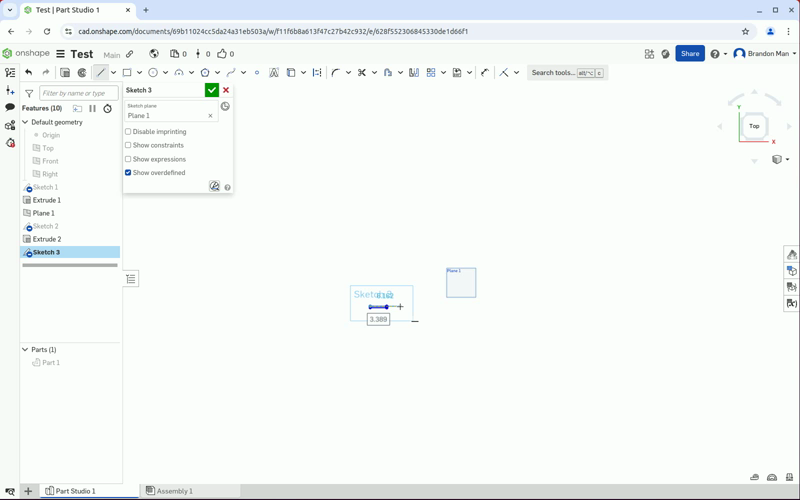
mouse_move(370, 307)
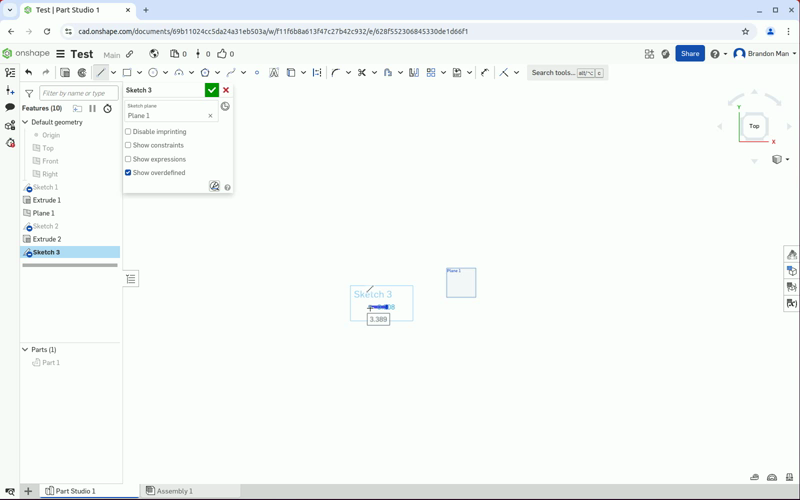
scroll(6)
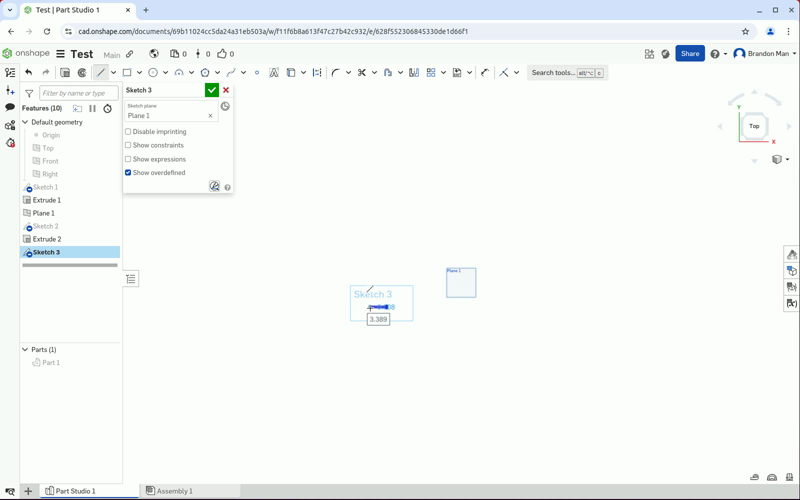
scroll(6)
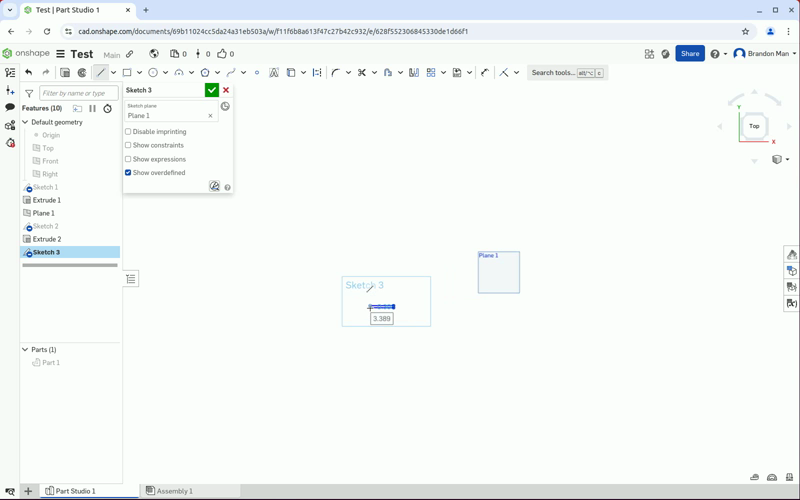
scroll(6)
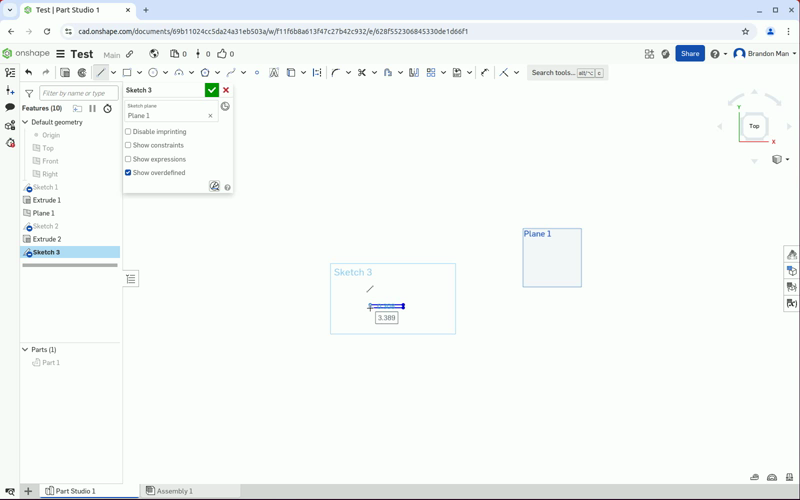
scroll(6)
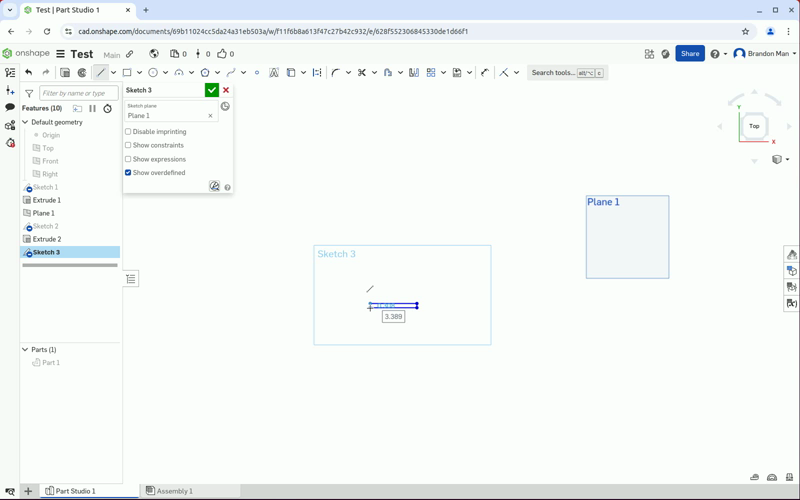
scroll(6)
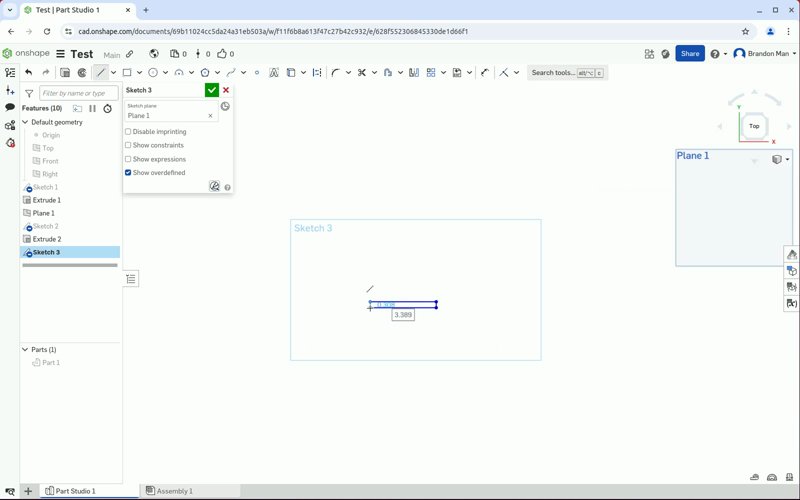
scroll(6)
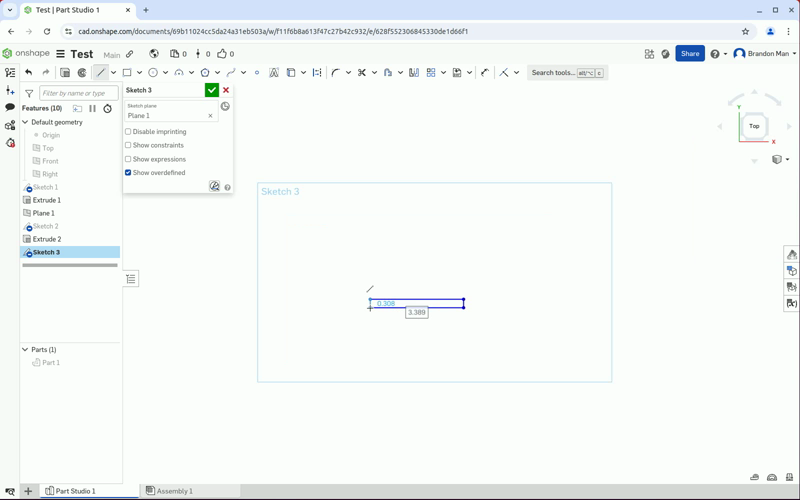
scroll(6)
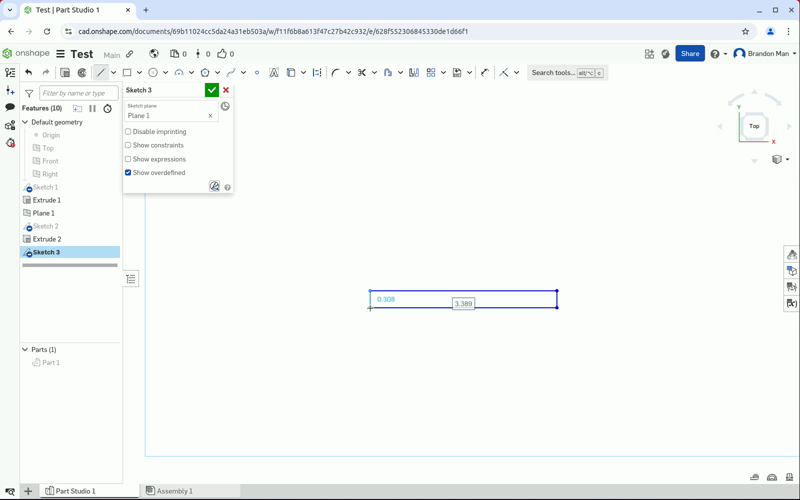
key_up(shift)
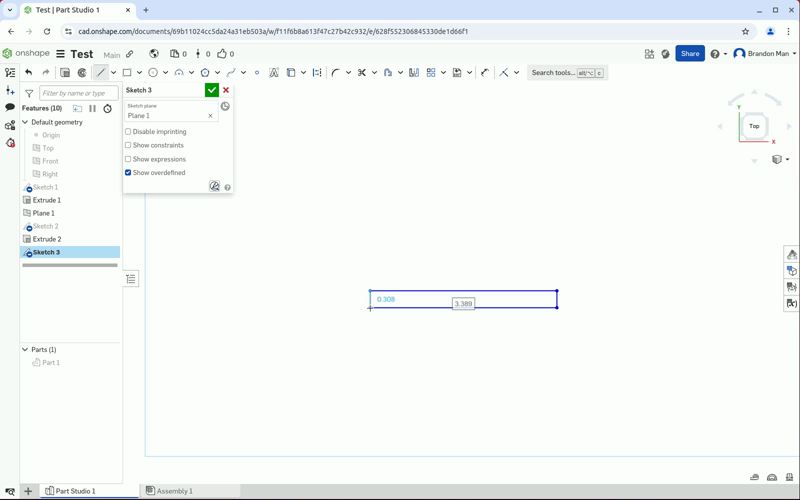
click(370, 307)
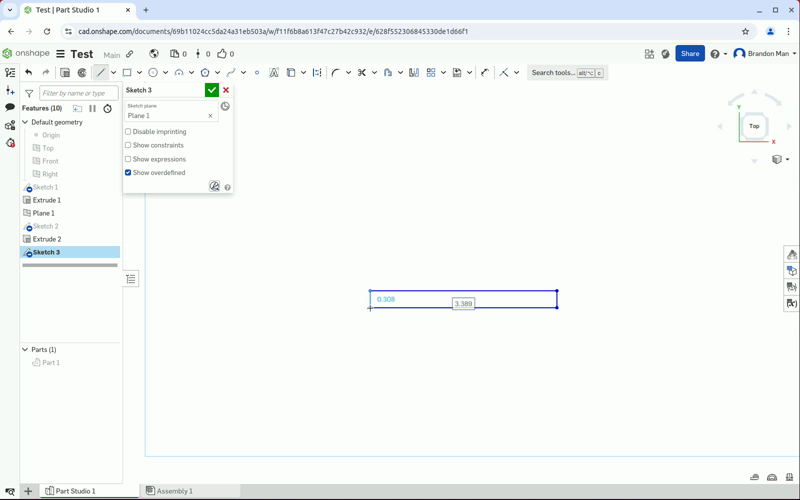
scroll(-6)
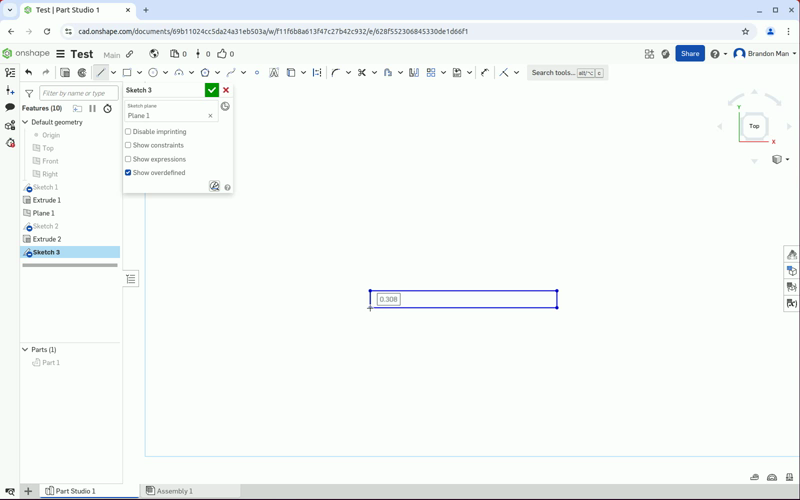
scroll(-6)
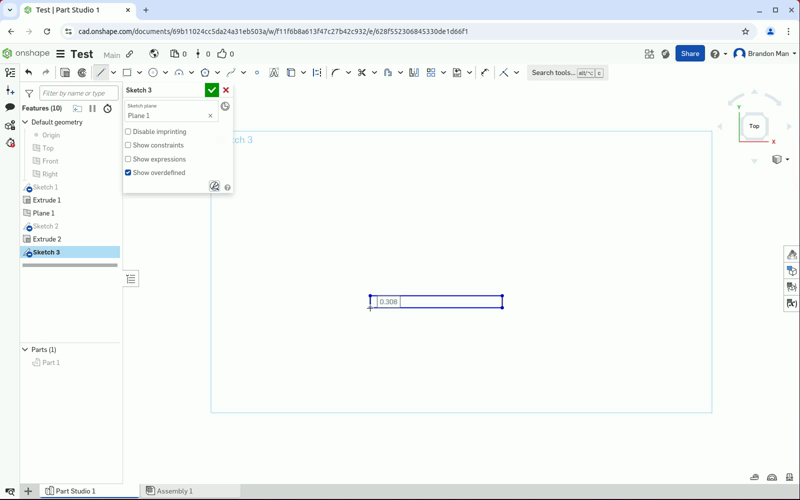
scroll(-6)
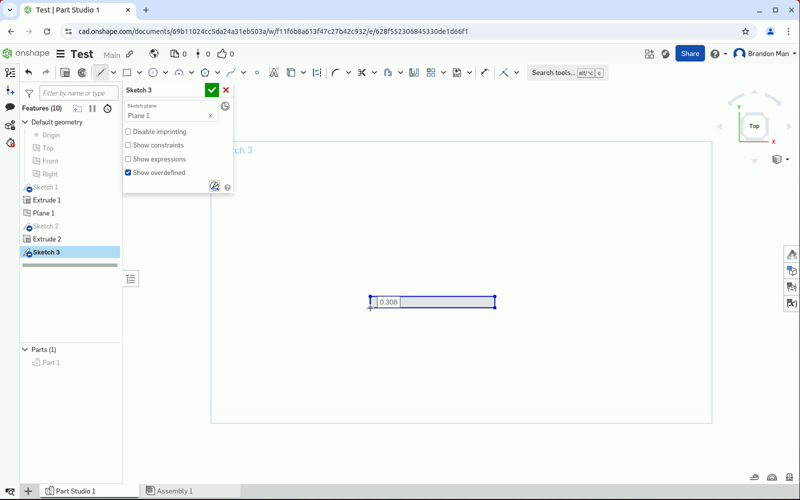
scroll(-6)
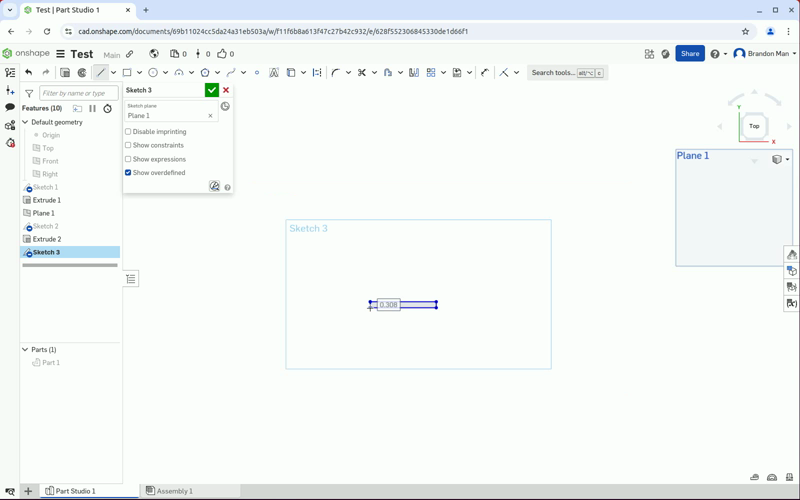
scroll(-6)
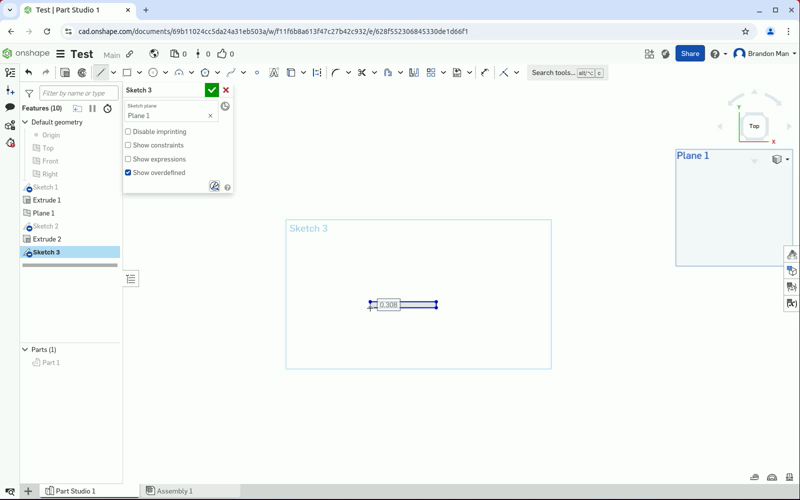
scroll(-6)
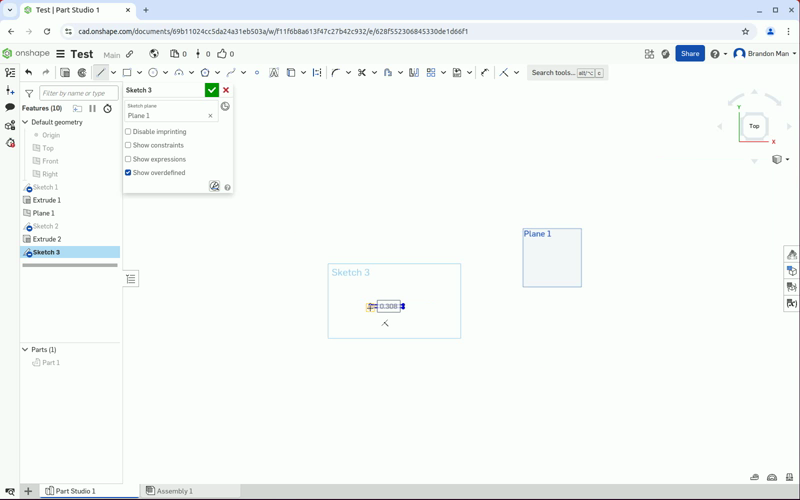
scroll(-6)
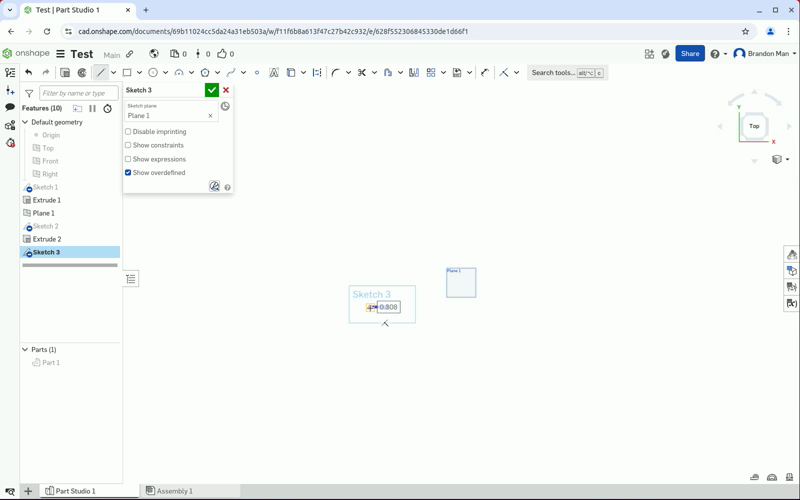
key(esc)
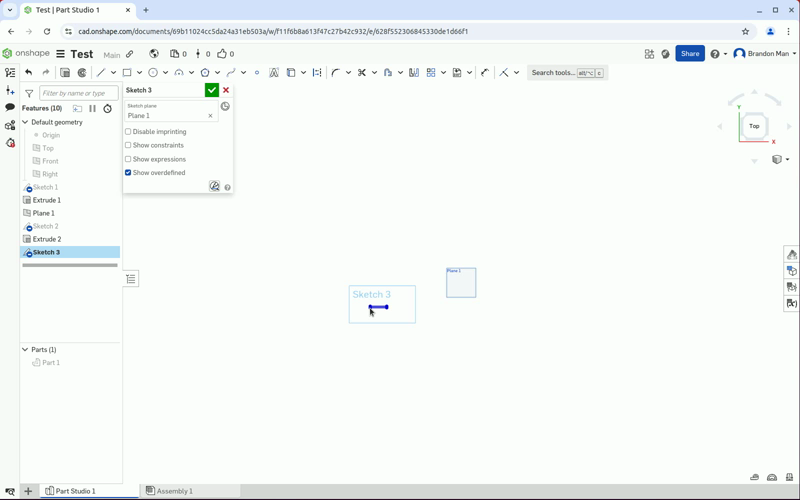
mouse_move(375, 306)
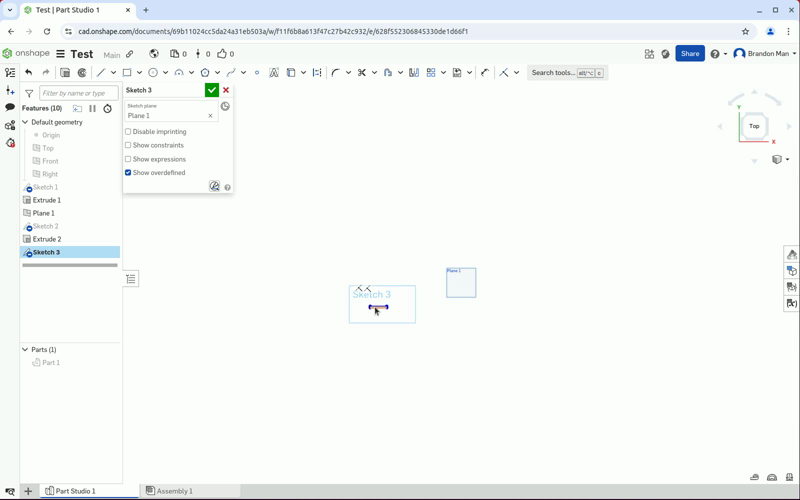
scroll(6)
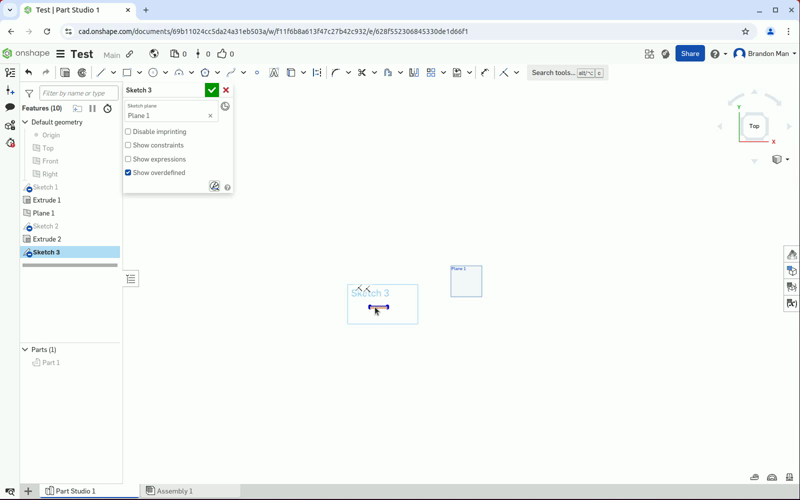
scroll(6)
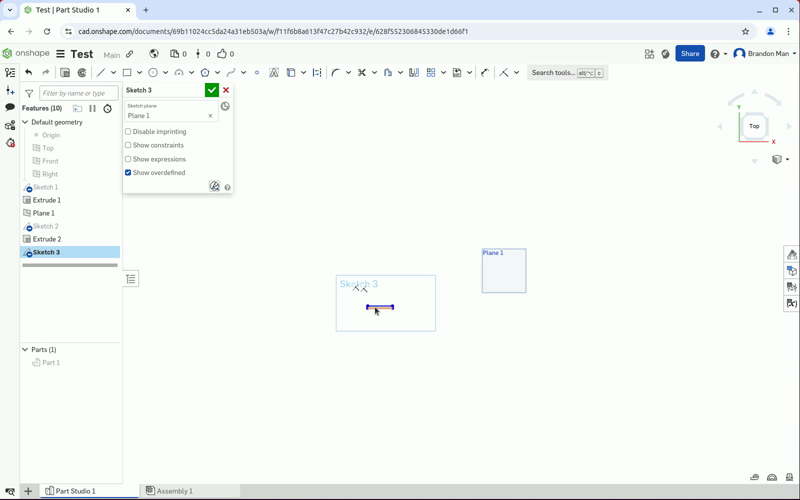
scroll(6)
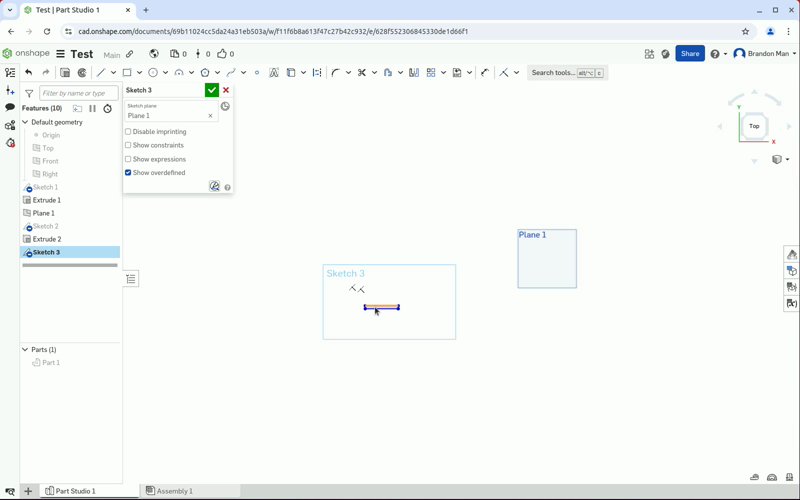
scroll(6)
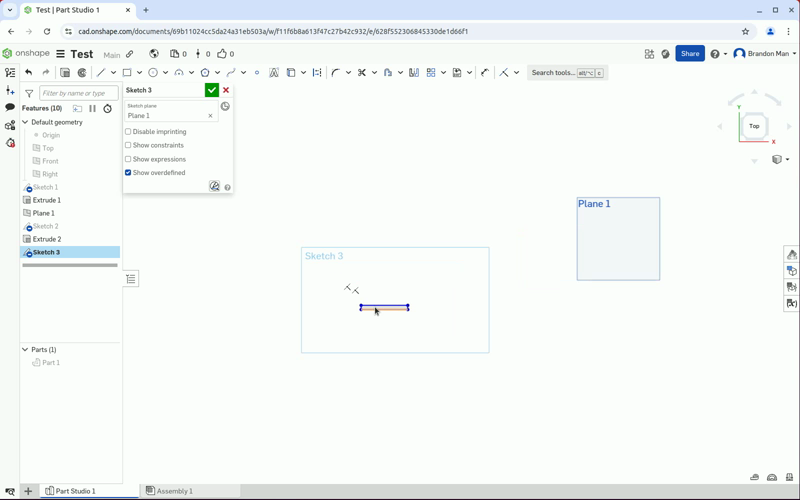
scroll(6)
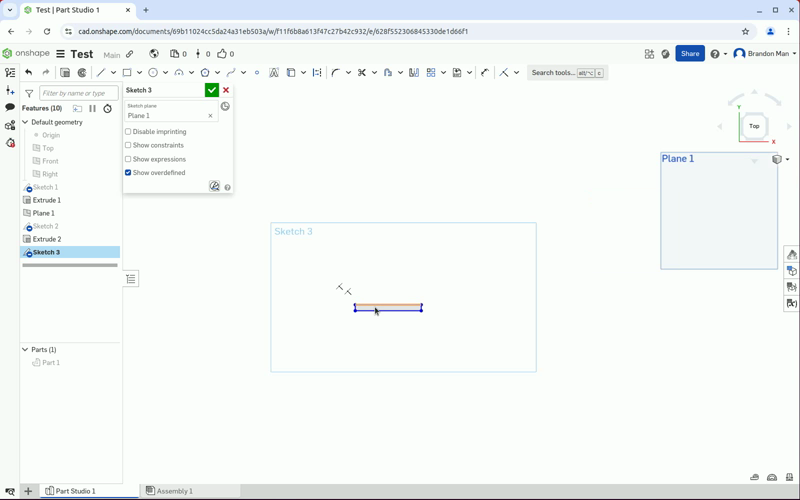
scroll(6)
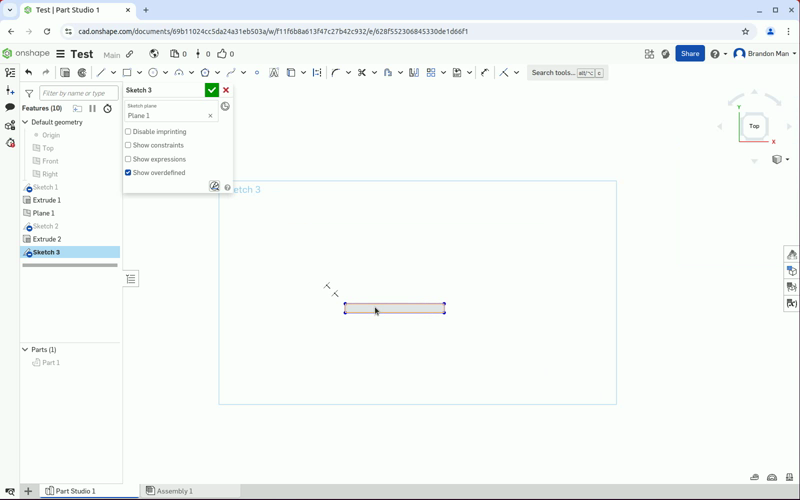
scroll(6)
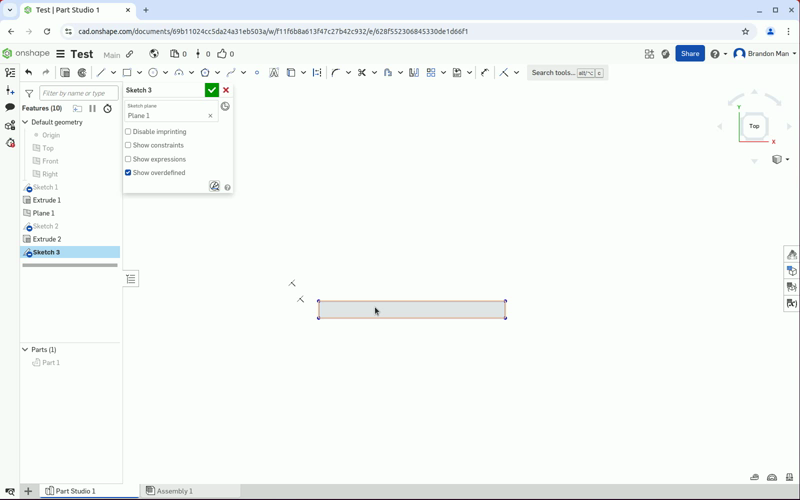
click(375, 306)
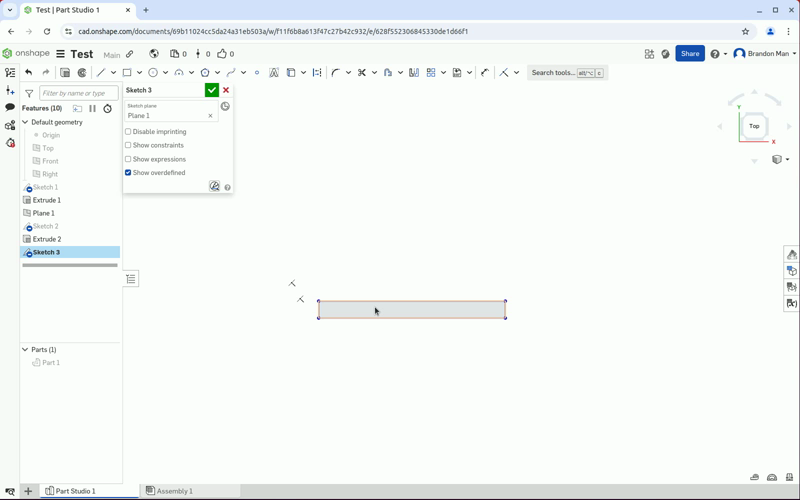
scroll(-6)
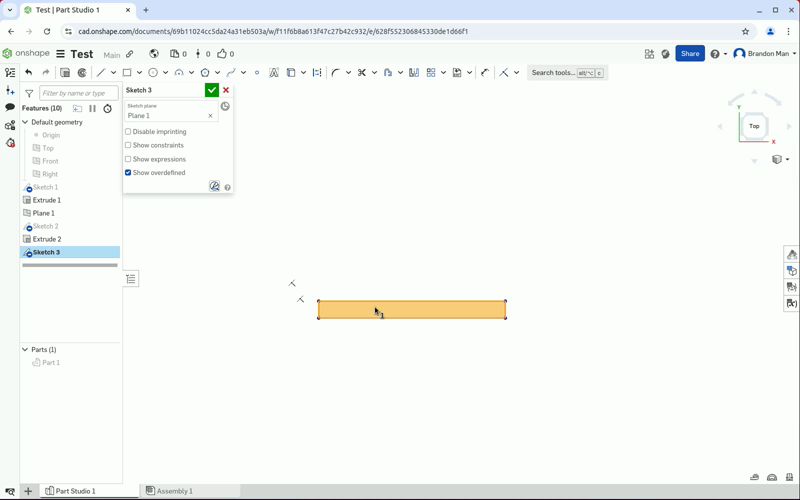
scroll(-6)
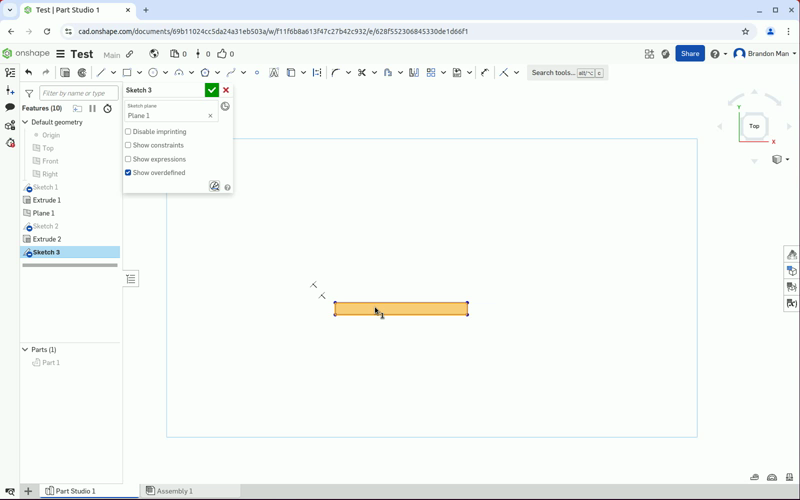
scroll(-6)
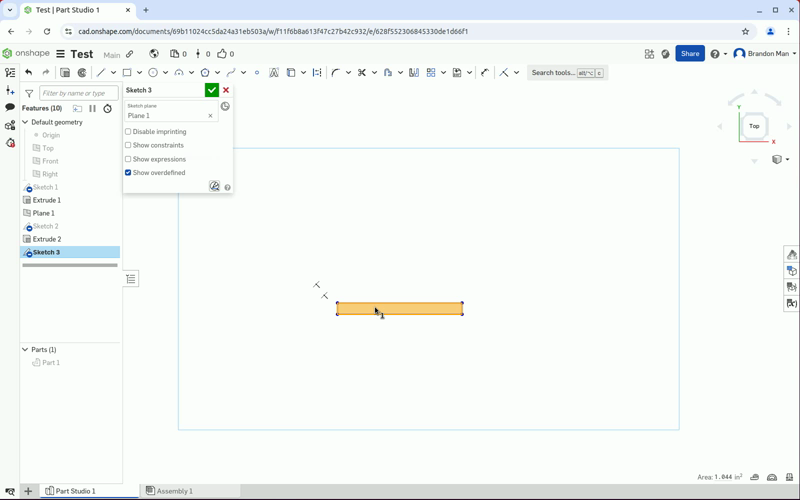
scroll(-6)
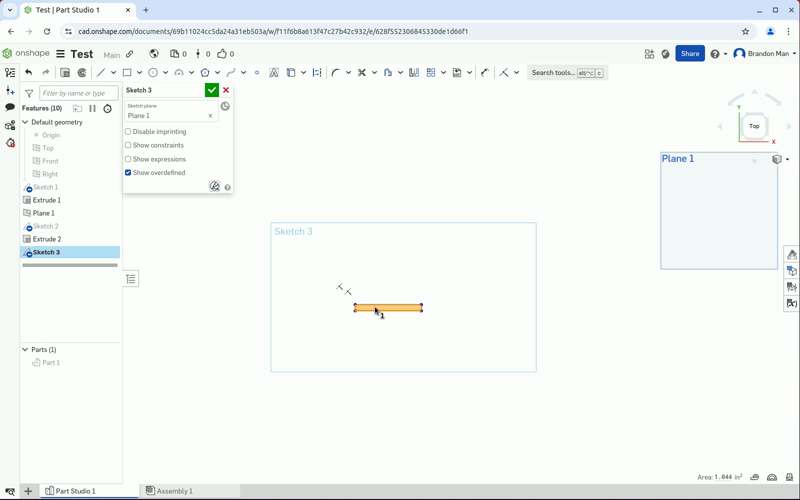
scroll(-6)
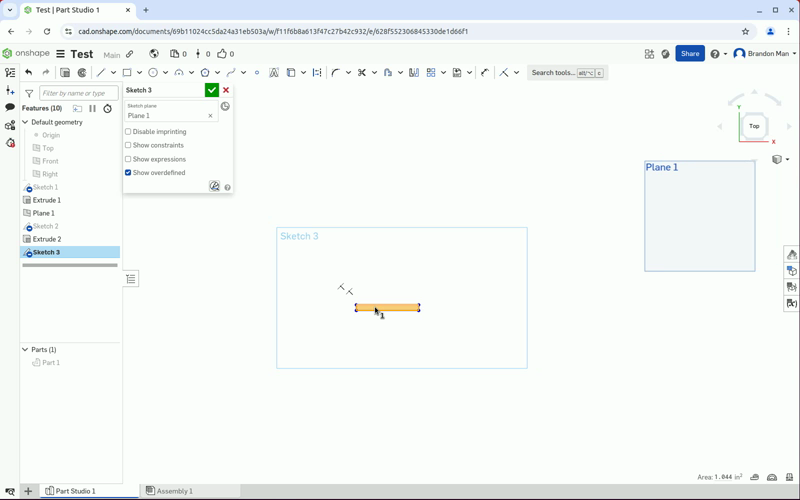
scroll(-6)
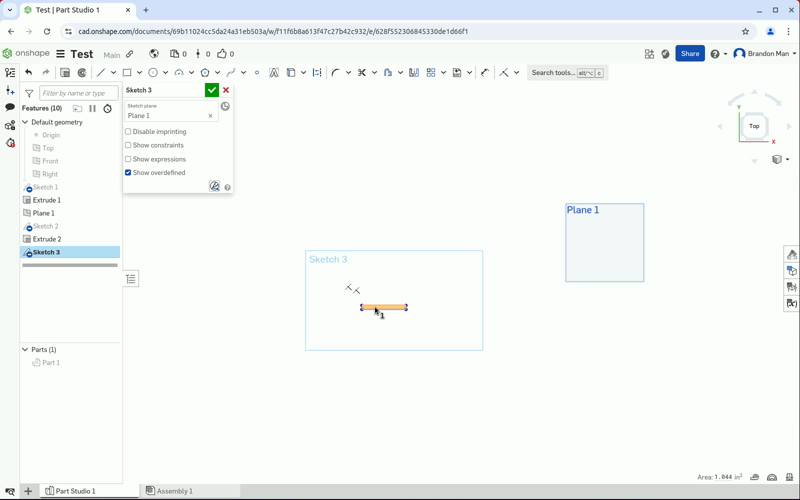
scroll(-6)
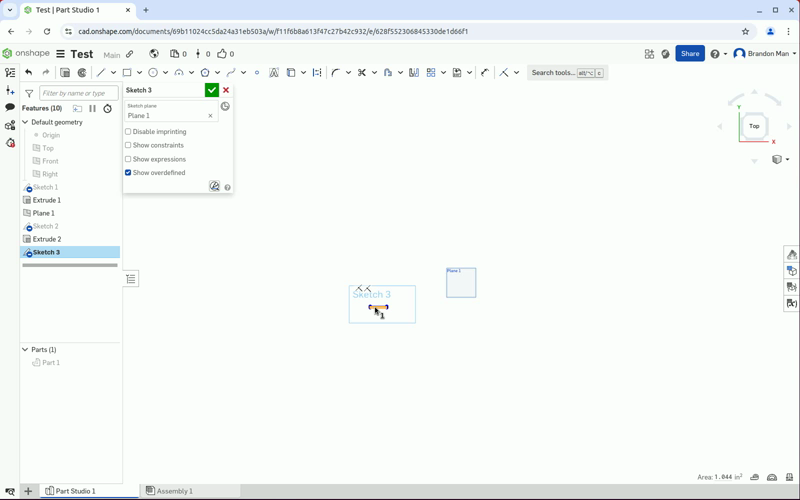
mouse_move(73, 352)
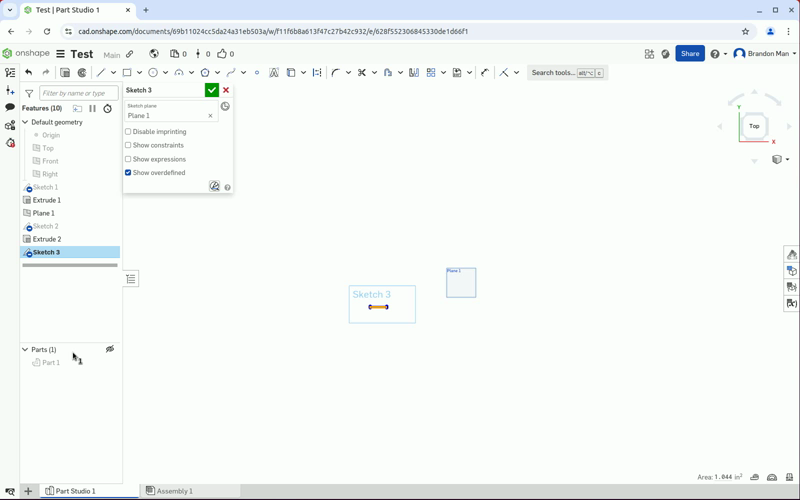
key(shift+y)
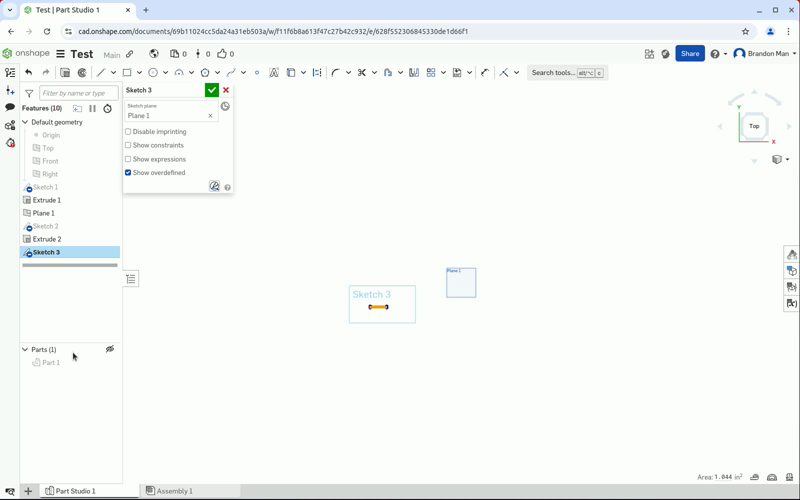
key(shift+e)
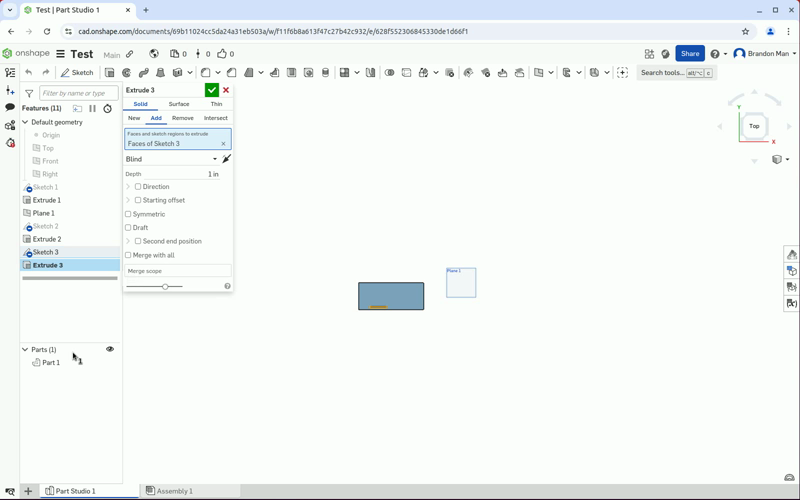
mouse_move(143, 106)
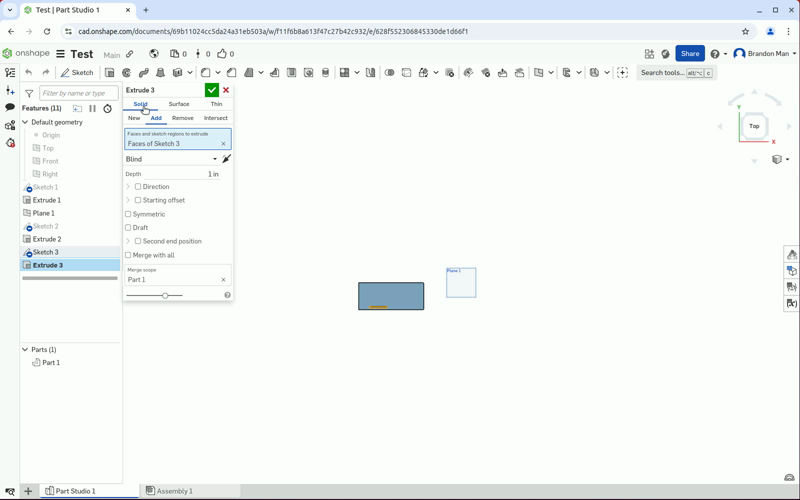
click(143, 106)
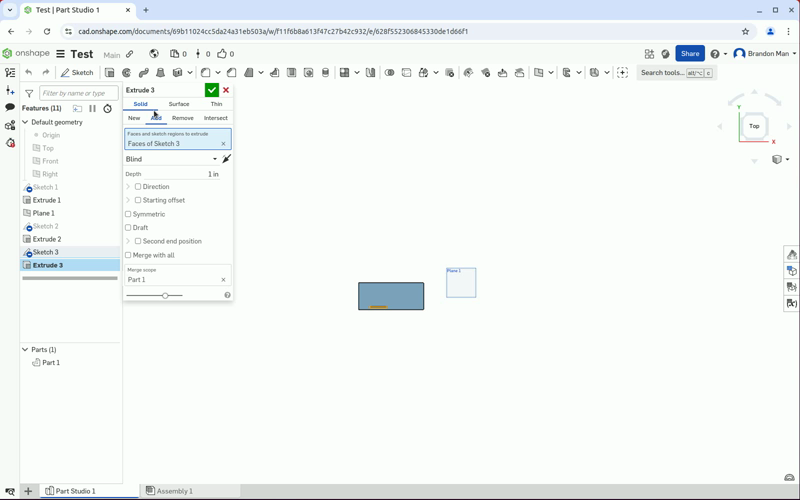
mouse_move(186, 120)
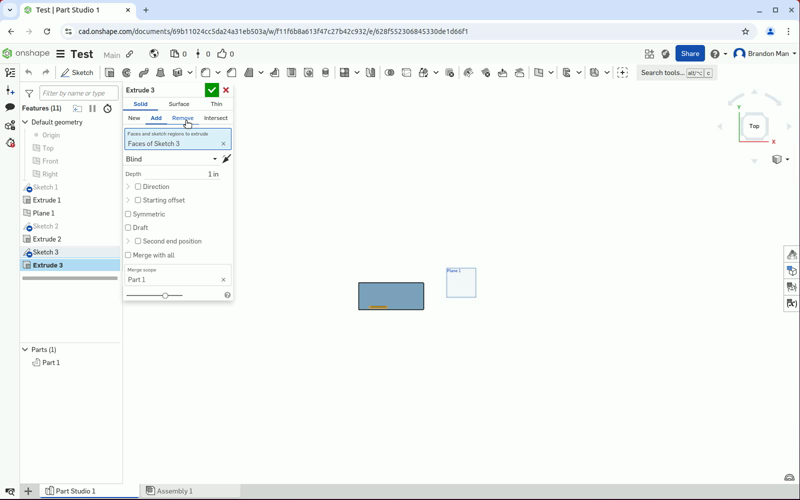
click(186, 120)
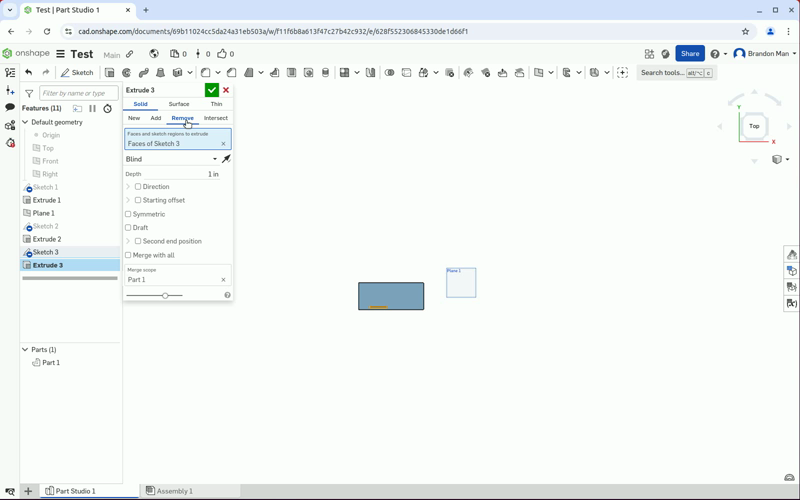
key(tab, 4)
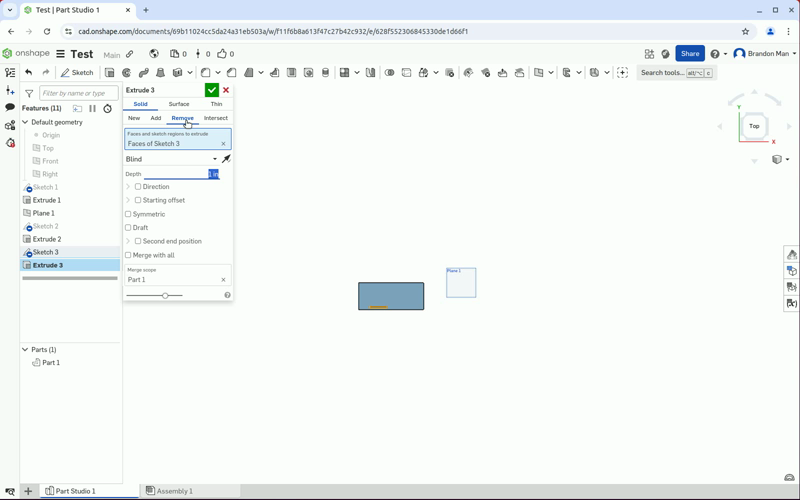
text(16.128)
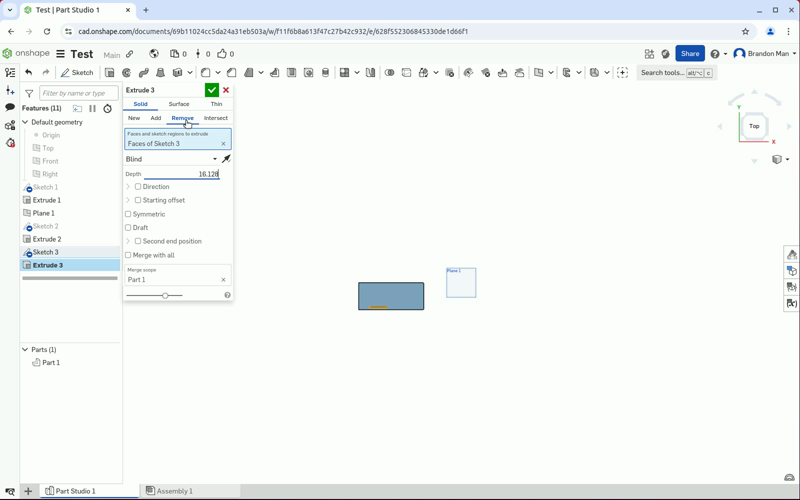
key(tab, 6)
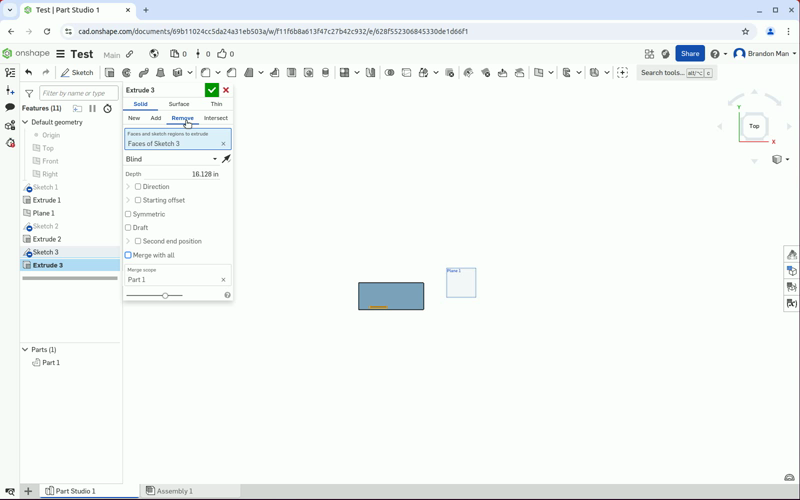
key(space)
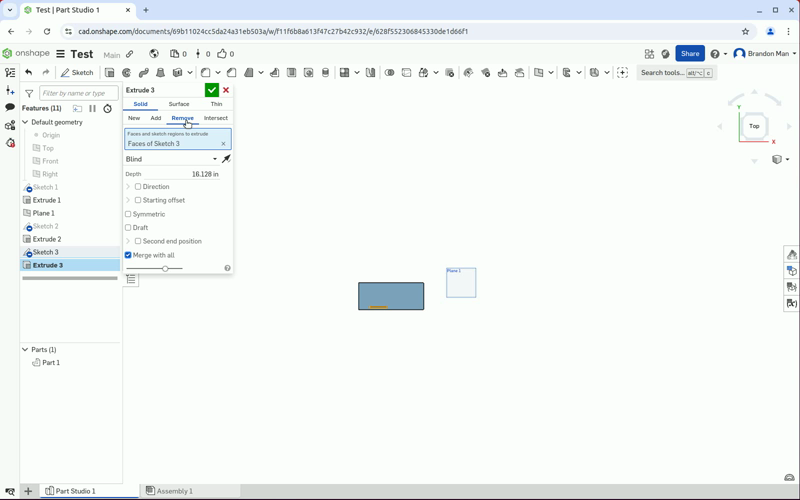
key(enter)
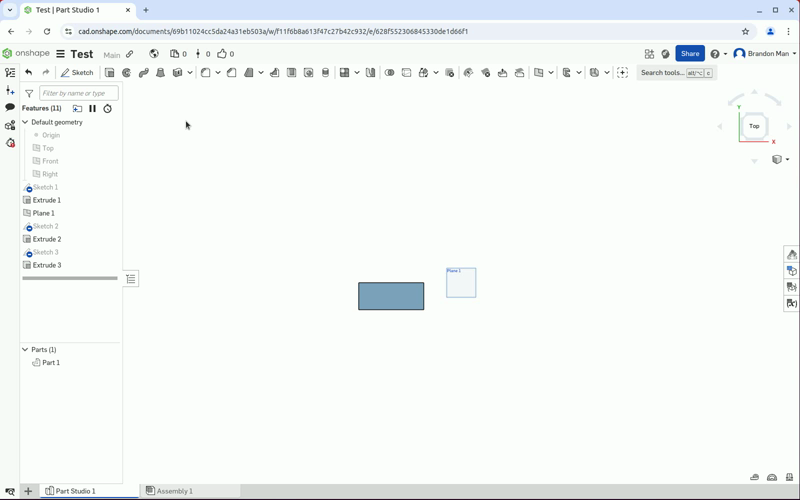
key(shift+h)
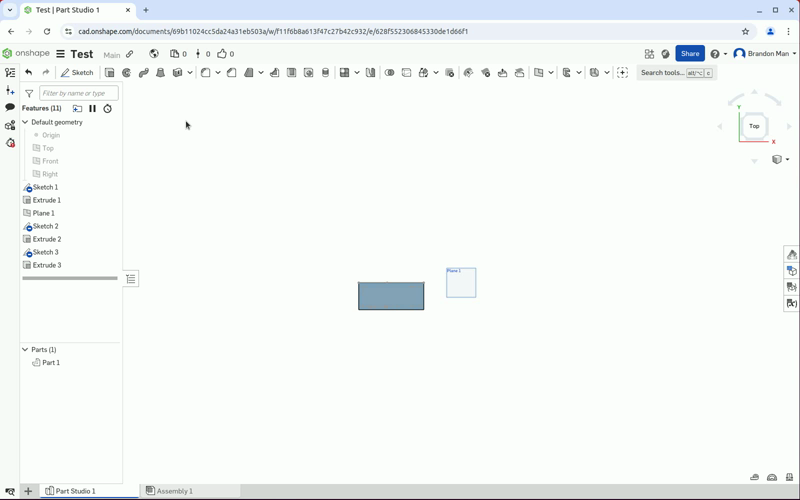
key(shift+h)
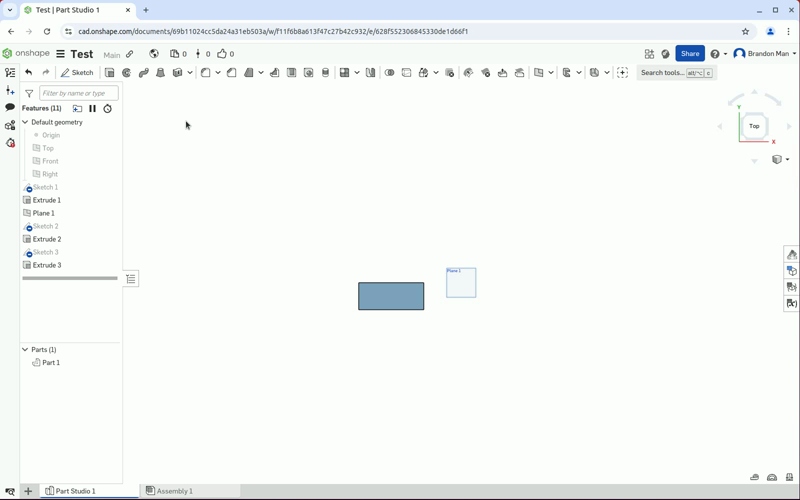
mouse_move(73, 189)
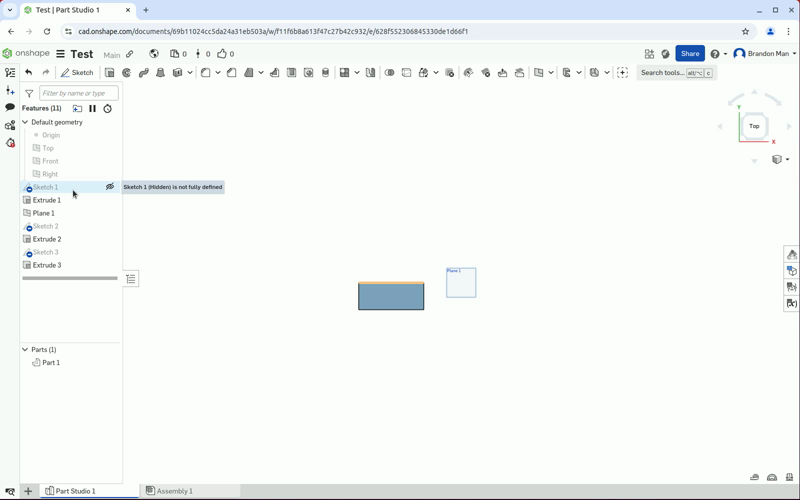
click(73, 189)
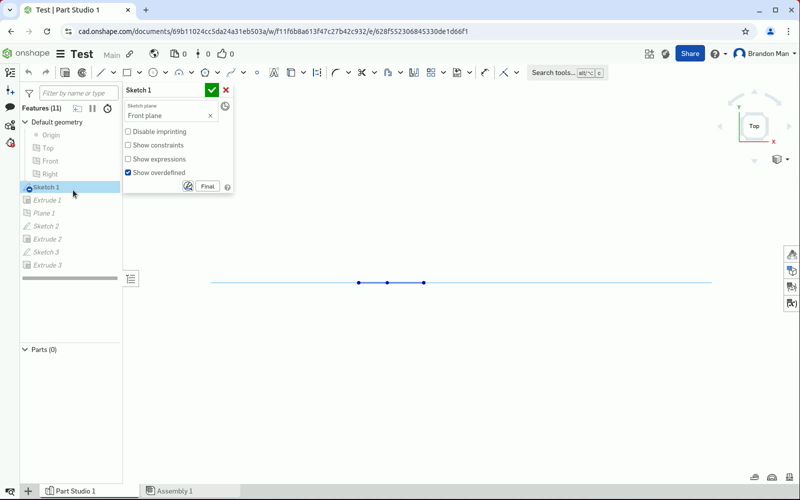
mouse_move(229, 92)
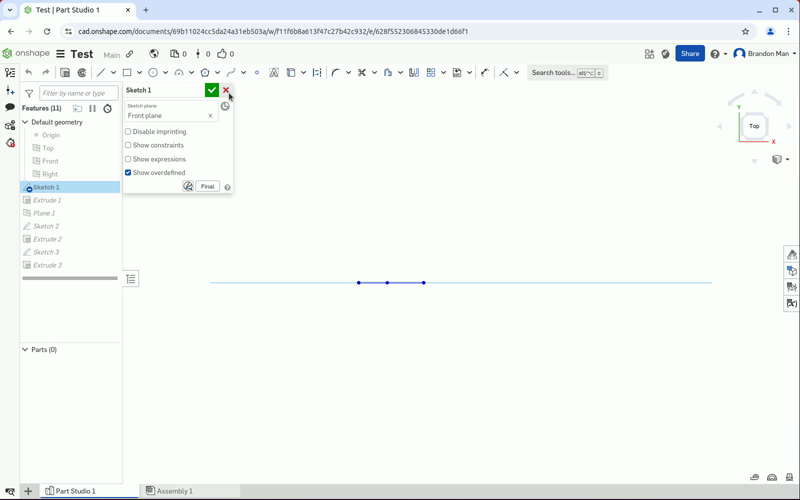
click(229, 92)
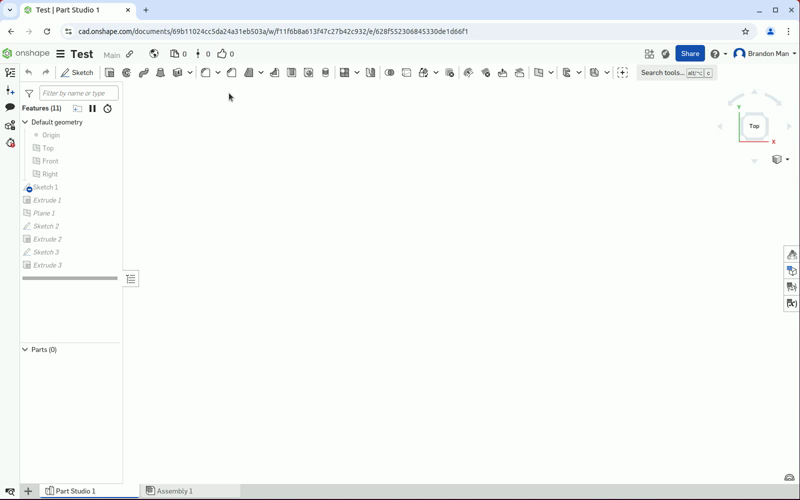
key(shift+s)
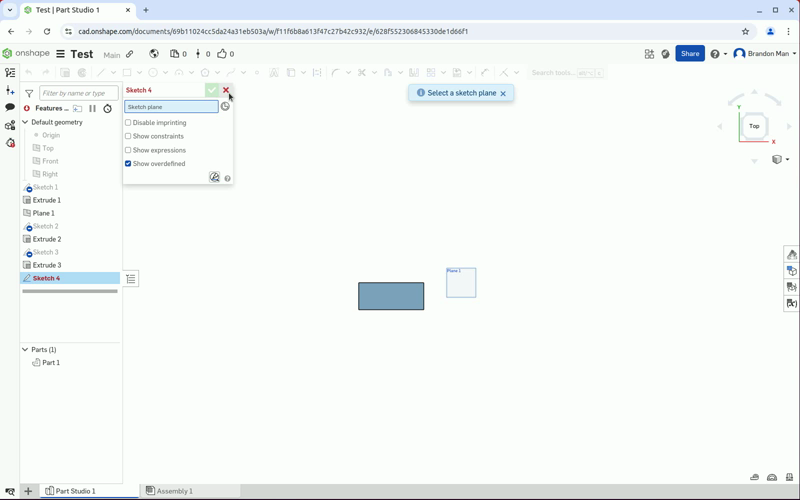
mouse_move(73, 215)
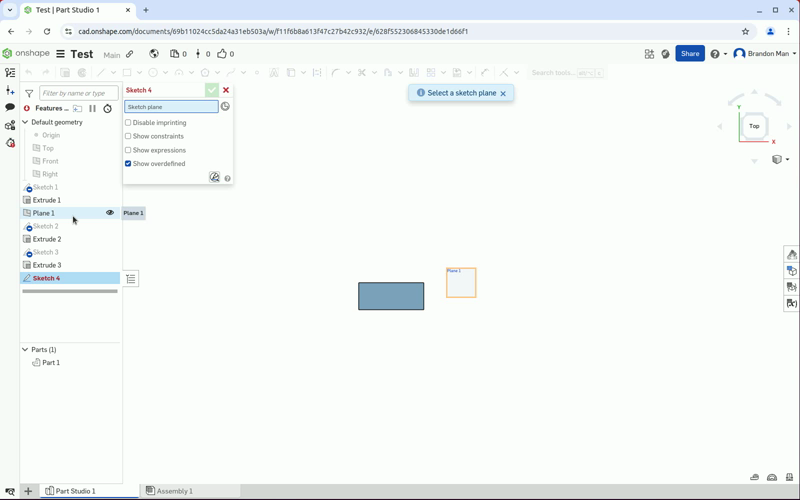
click(73, 215)
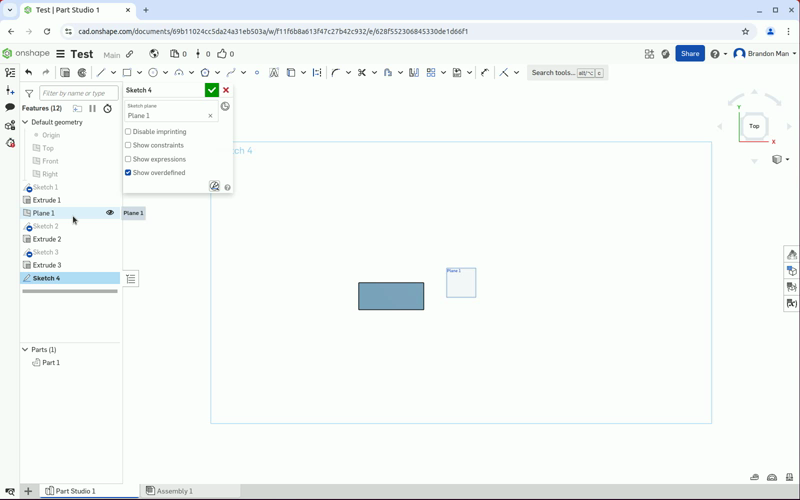
mouse_move(73, 352)
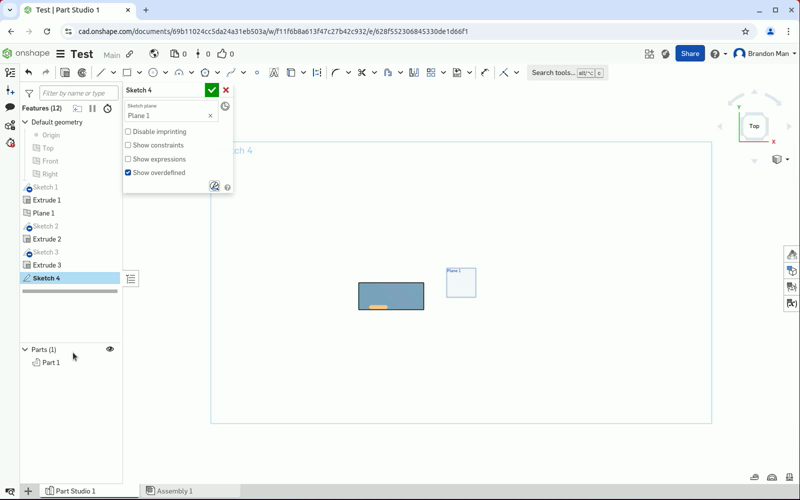
key(y)
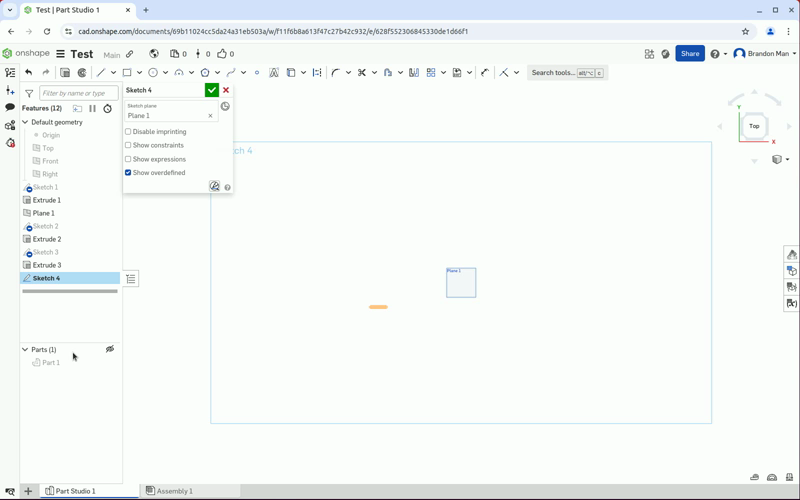
key(l)
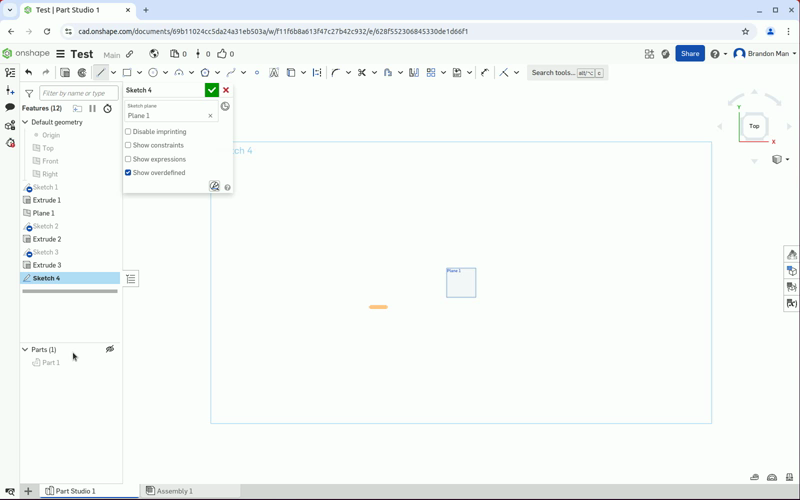
key_down(shift)
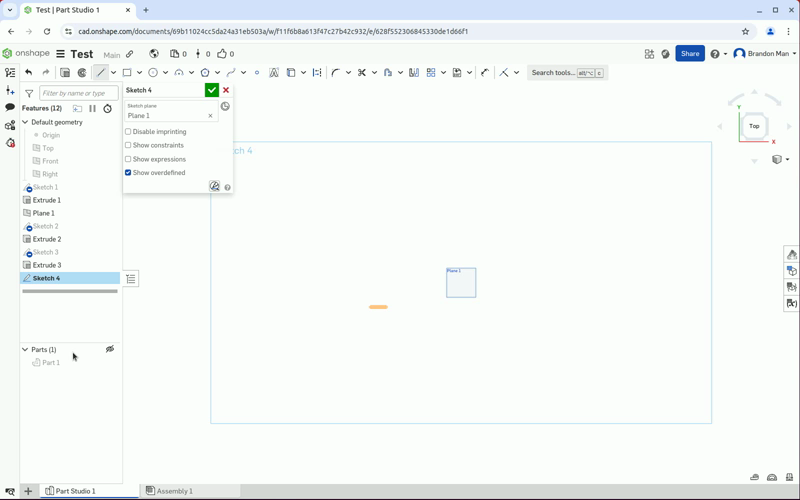
mouse_move(397, 307)
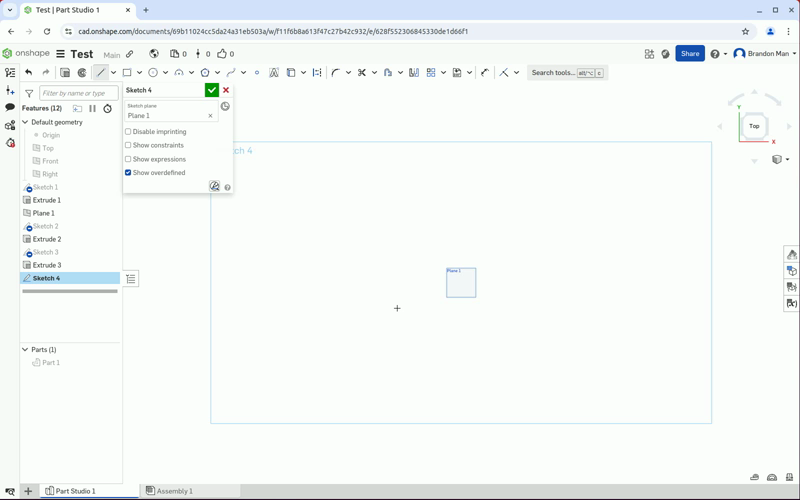
click(397, 307)
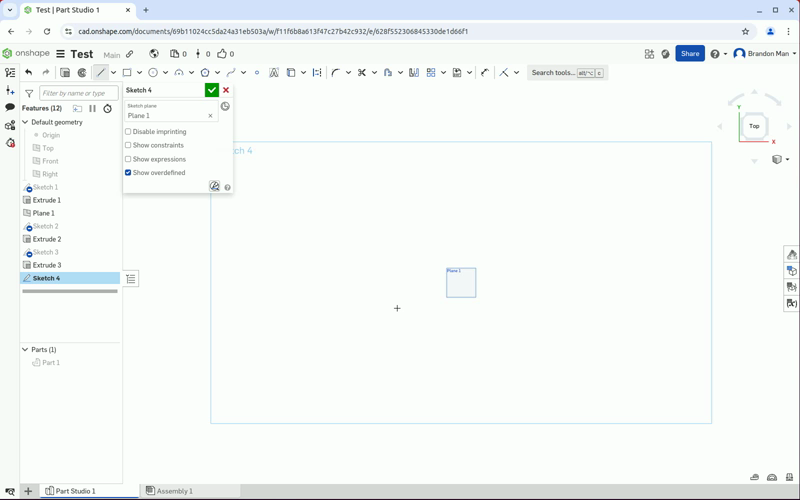
key_up(shift)
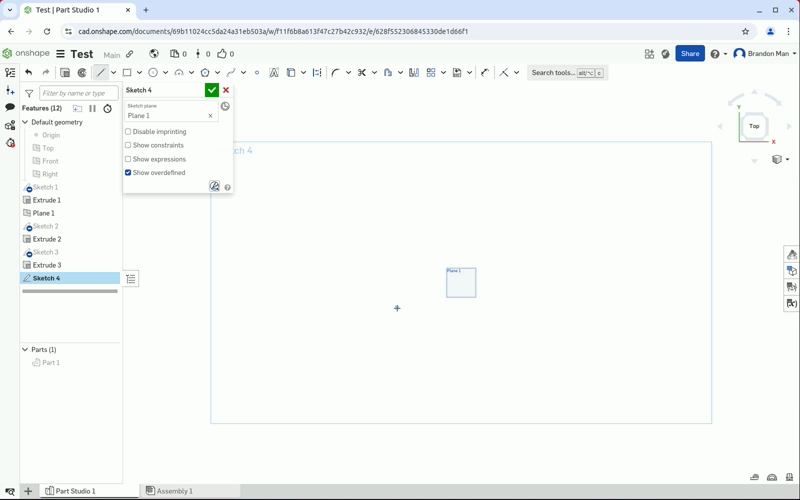
key_down(shift)
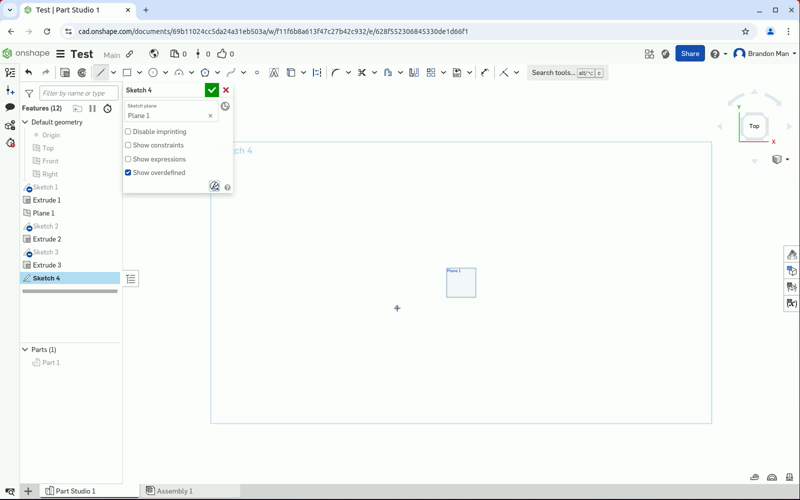
mouse_move(427, 307)
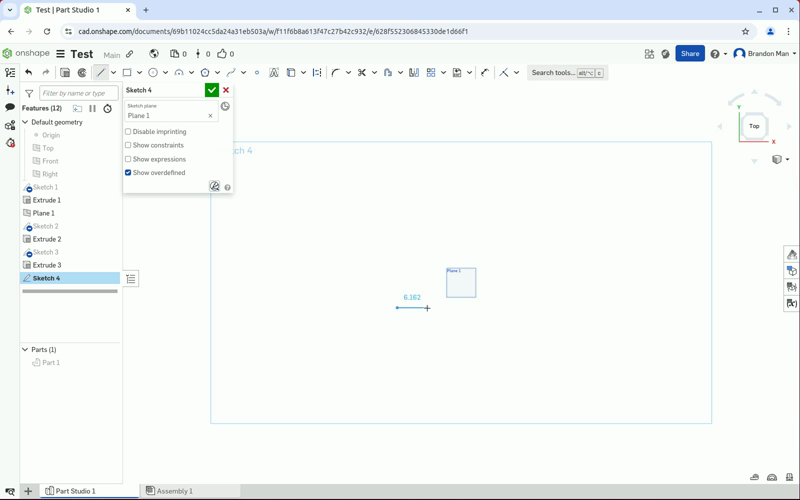
mouse_move(413, 307)
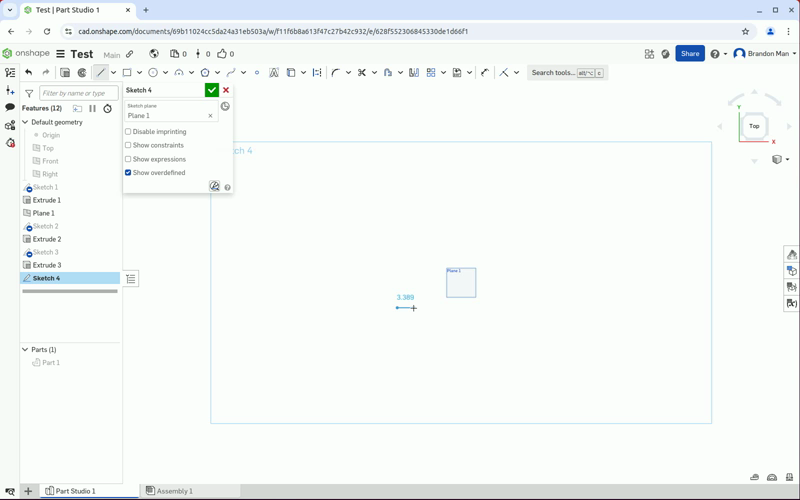
click(413, 307)
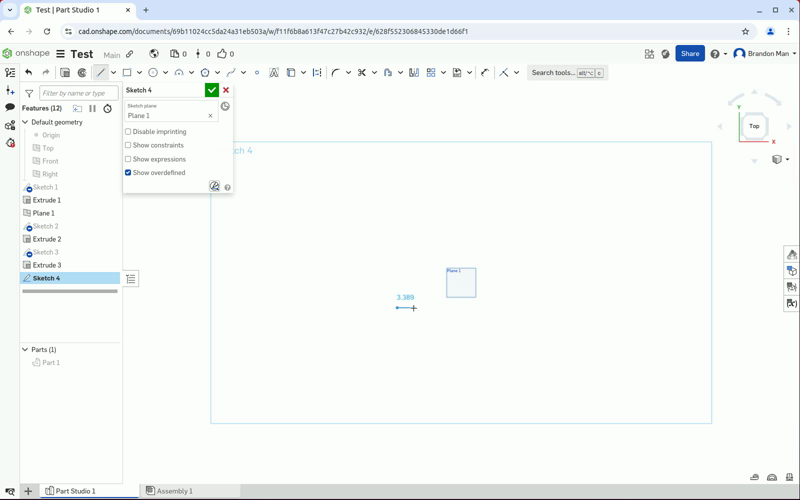
key_up(shift)
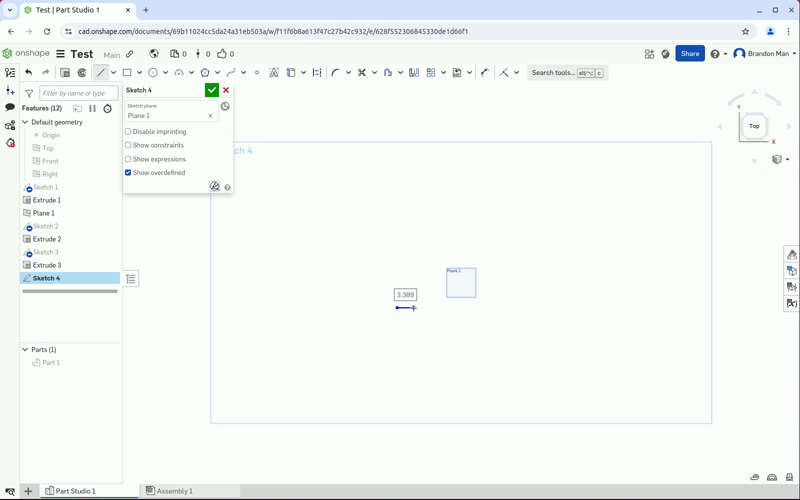
key_down(shift)
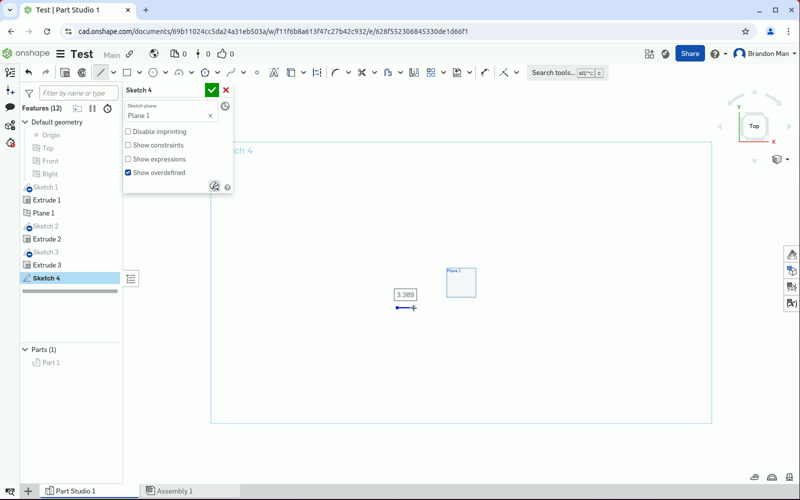
mouse_move(443, 307)
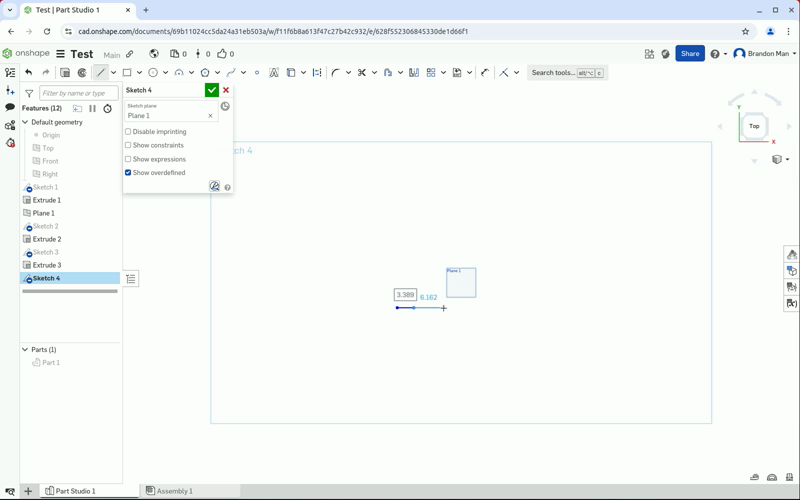
mouse_move(413, 306)
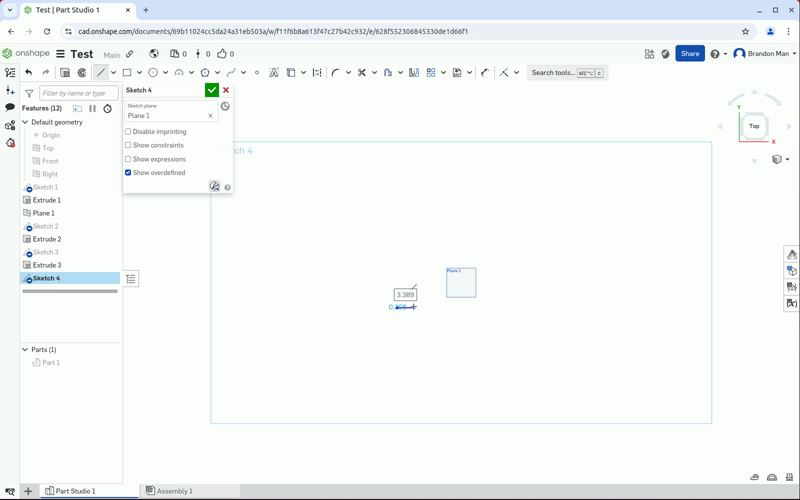
scroll(6)
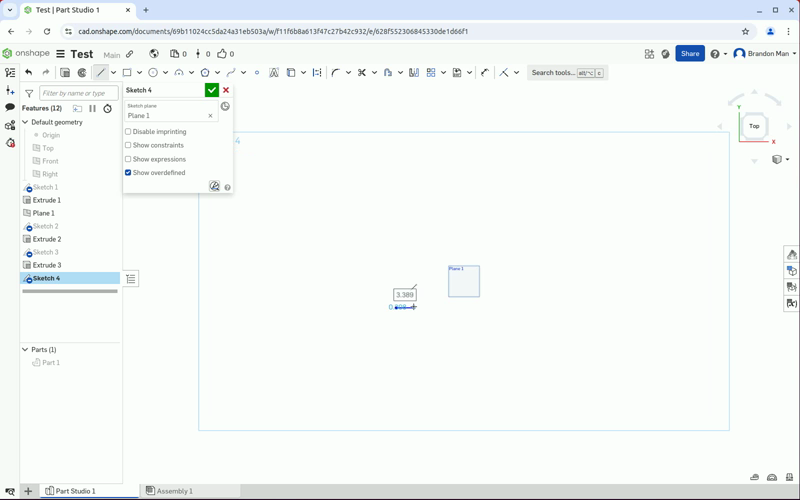
scroll(6)
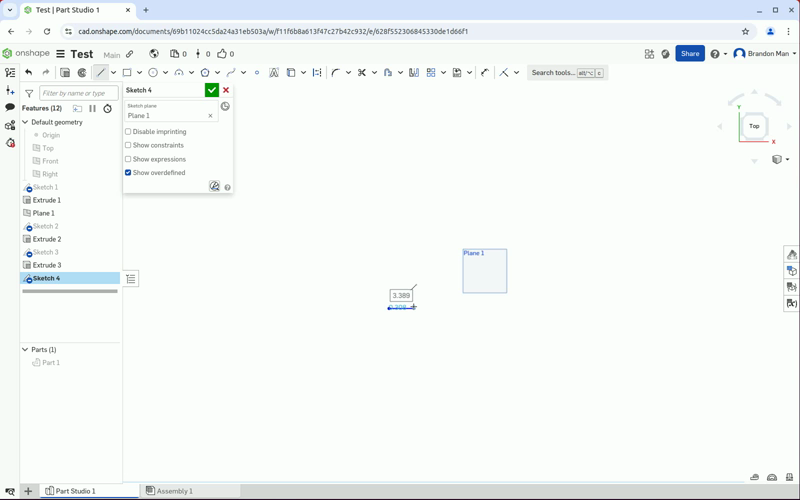
scroll(6)
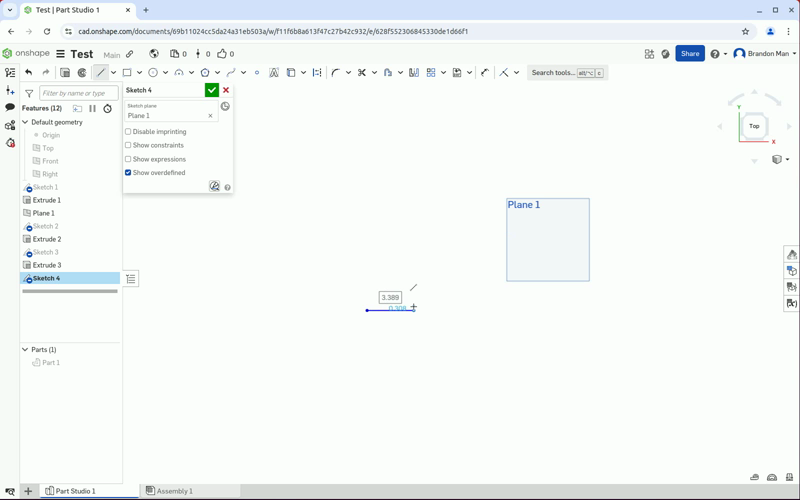
scroll(6)
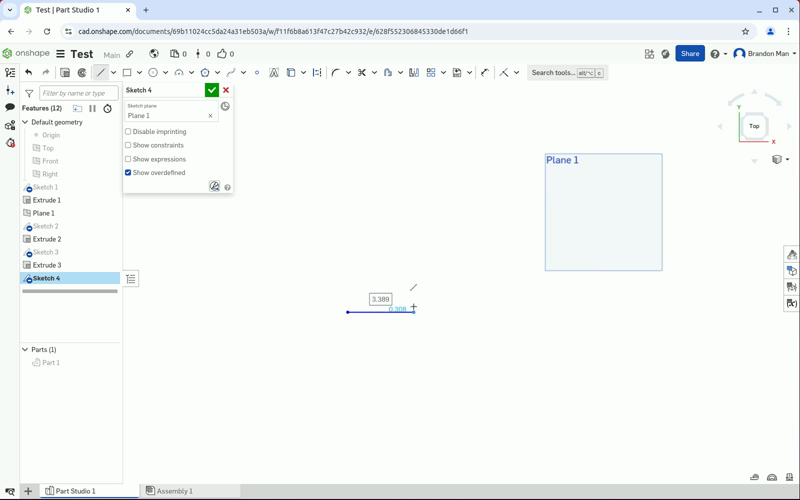
scroll(6)
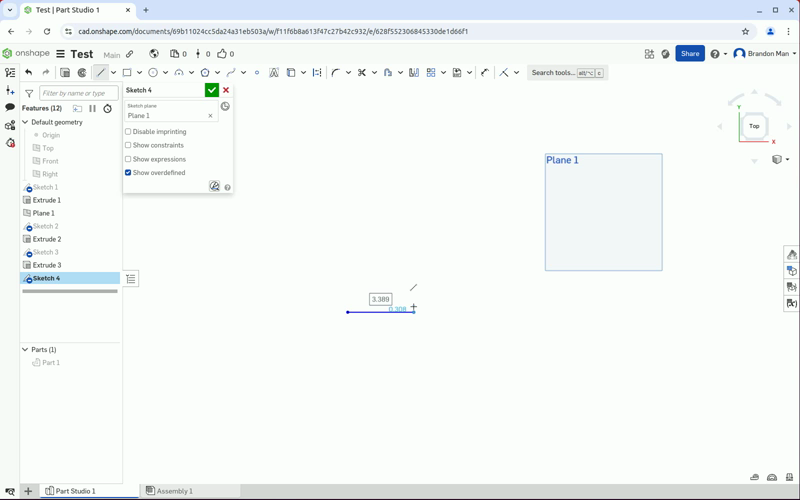
scroll(6)
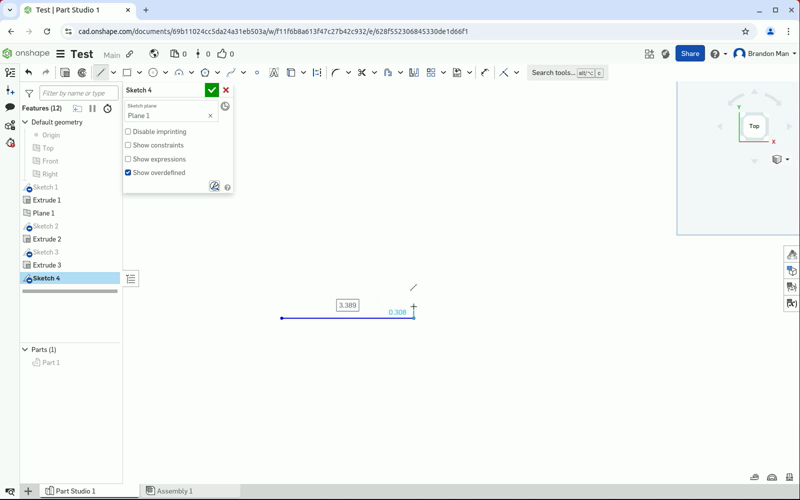
scroll(6)
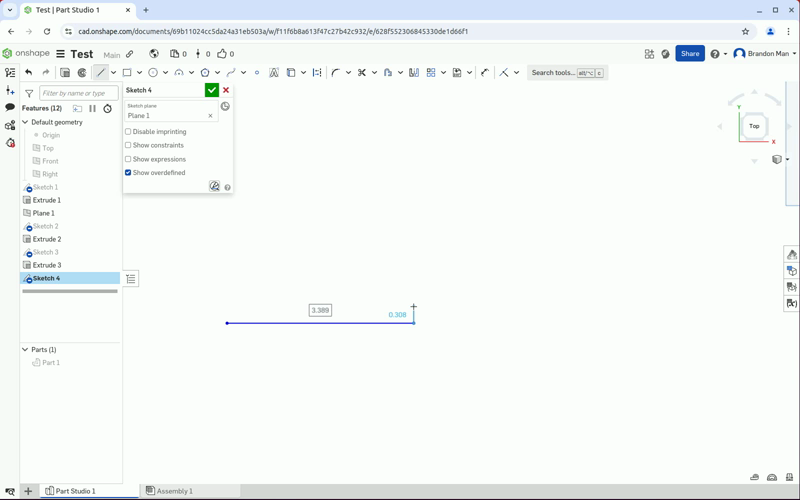
click(413, 306)
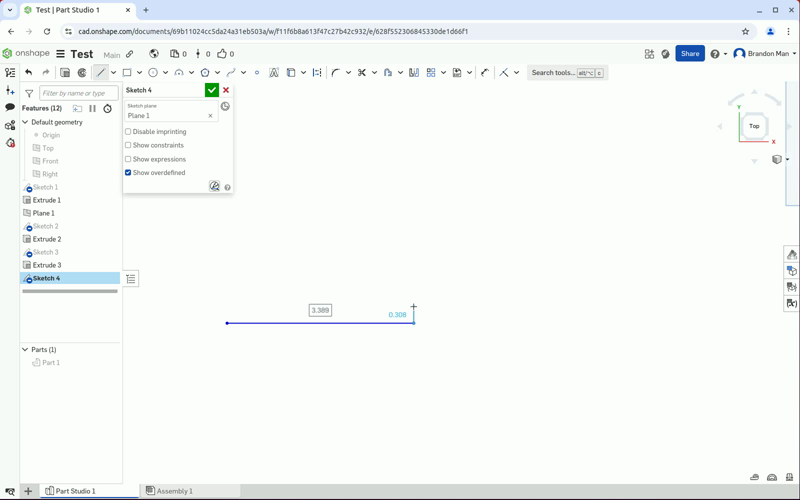
scroll(-6)
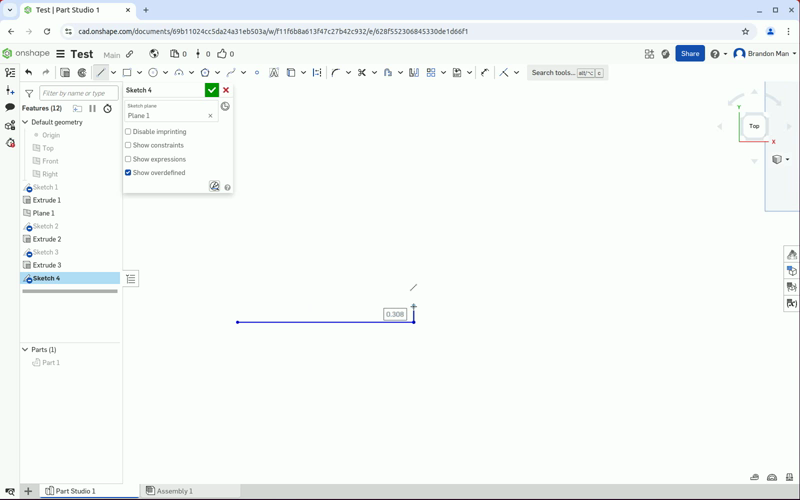
scroll(-6)
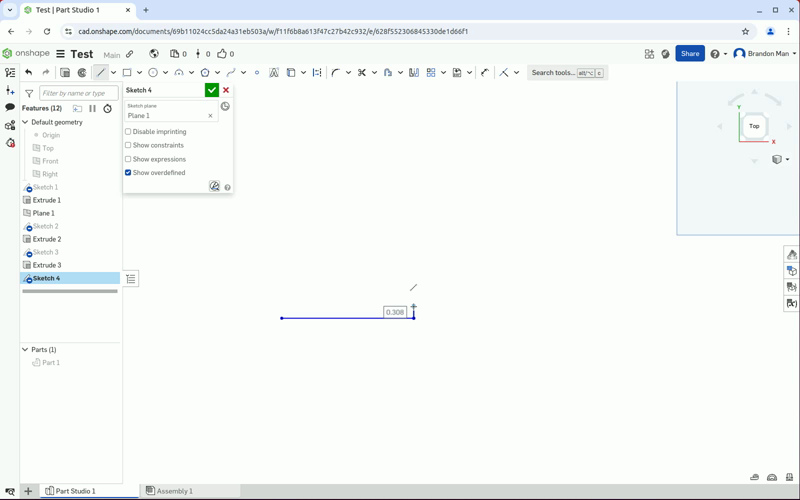
scroll(-6)
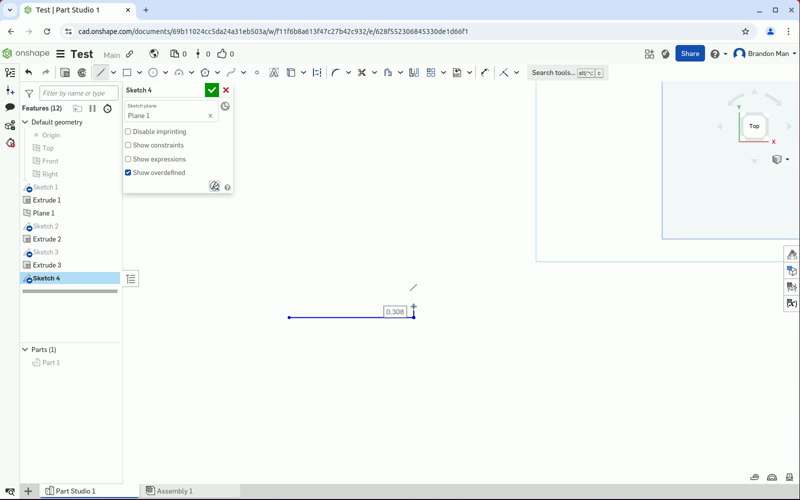
scroll(-6)
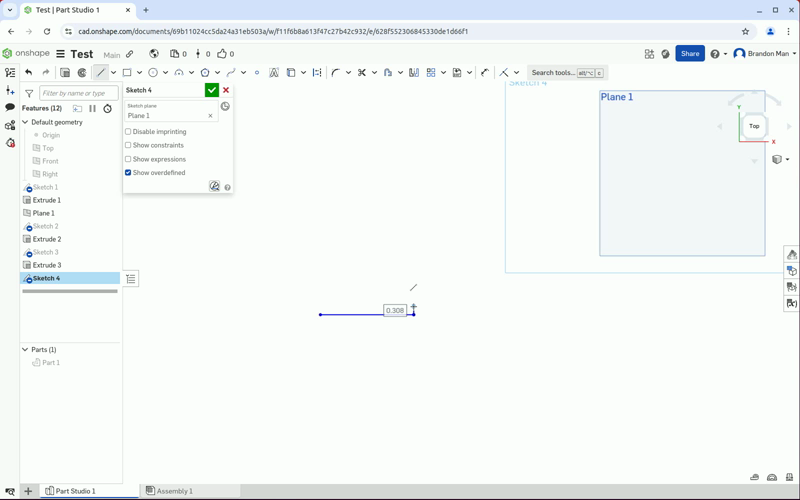
scroll(-6)
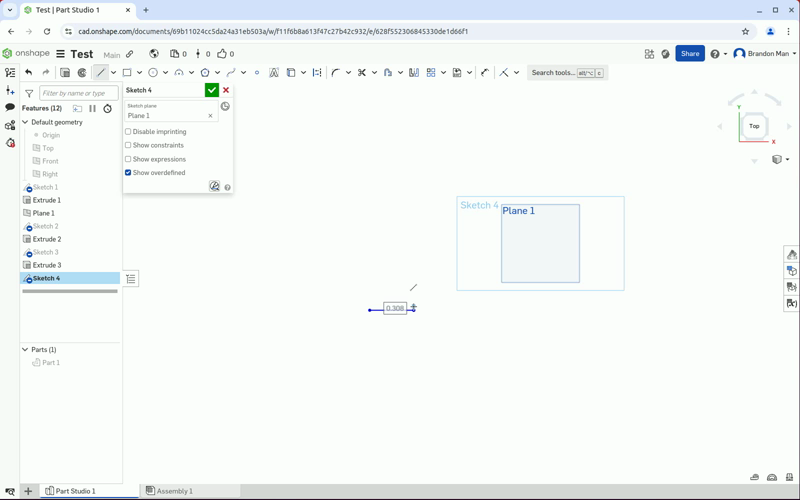
scroll(-6)
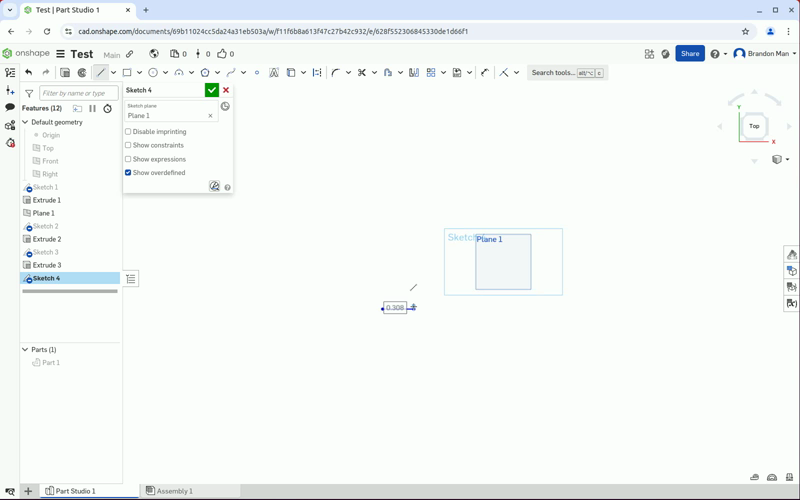
scroll(-6)
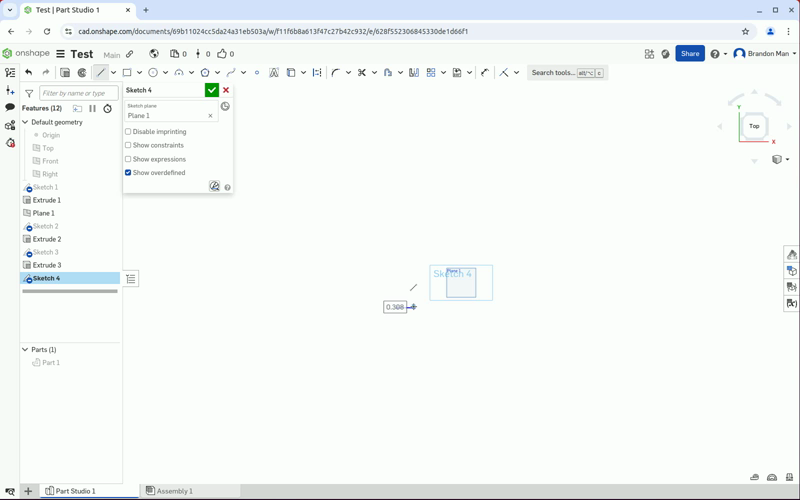
key_up(shift)
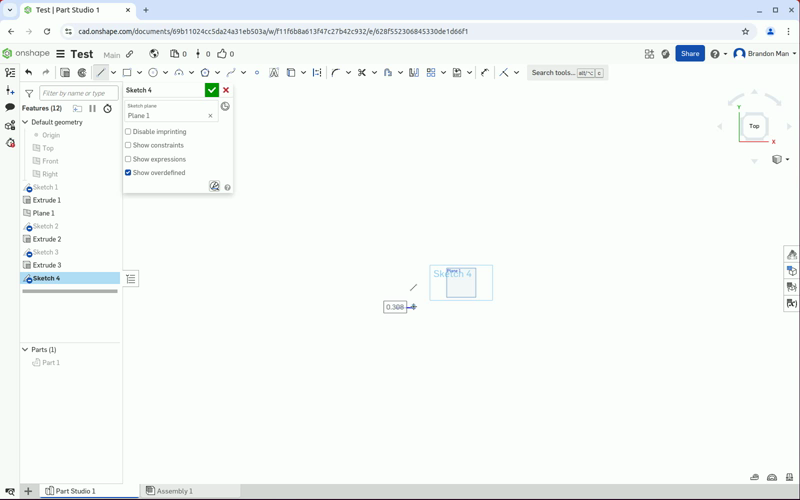
key_down(shift)
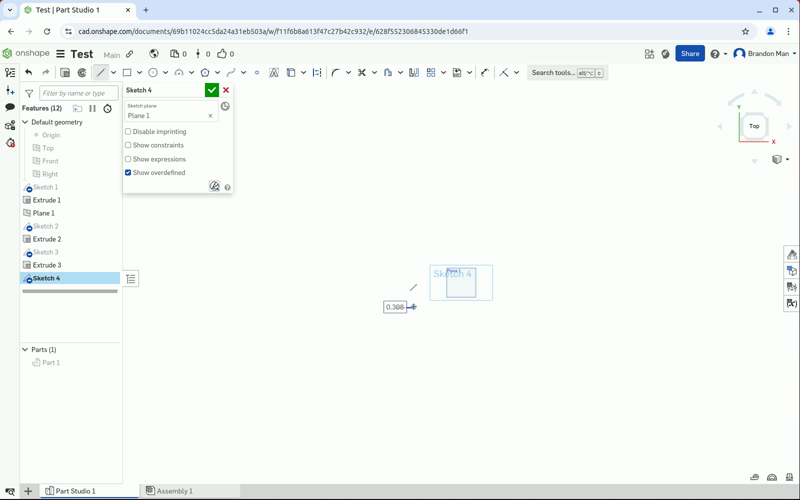
mouse_move(443, 306)
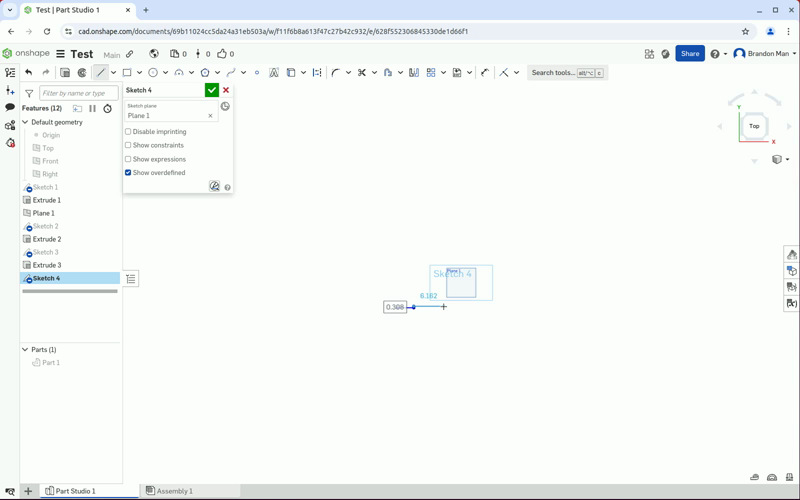
mouse_move(397, 306)
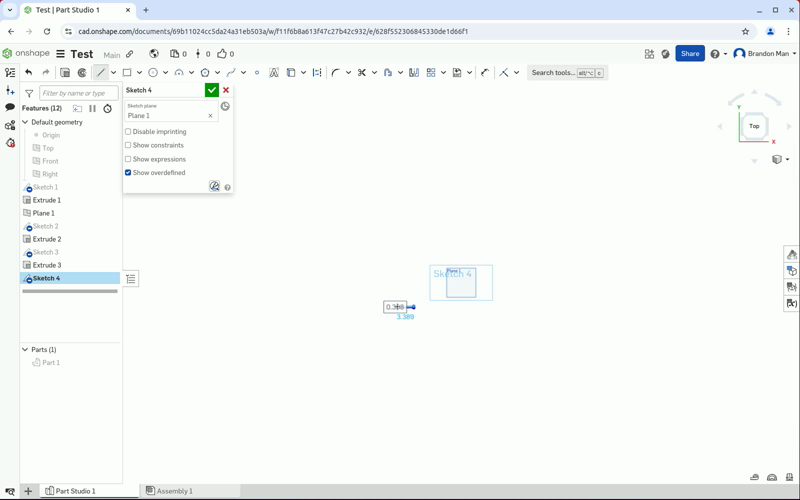
scroll(6)
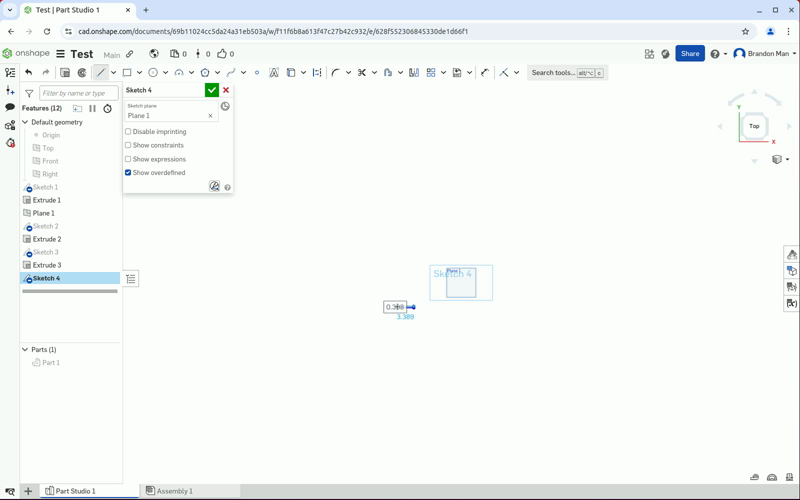
scroll(6)
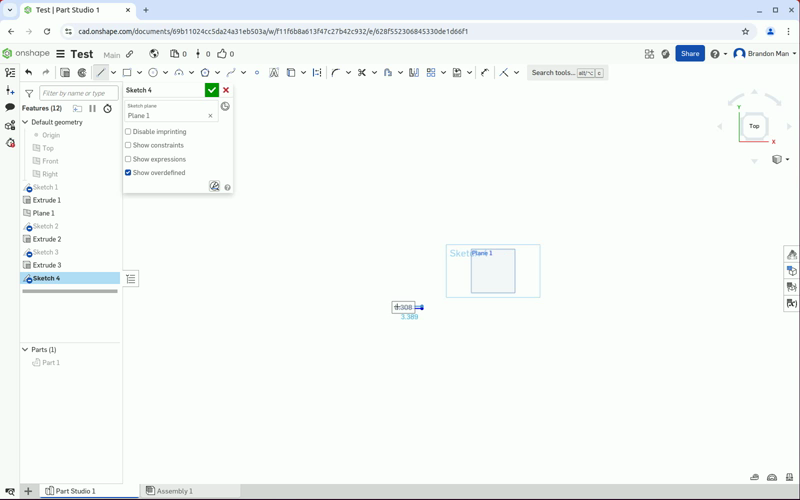
scroll(6)
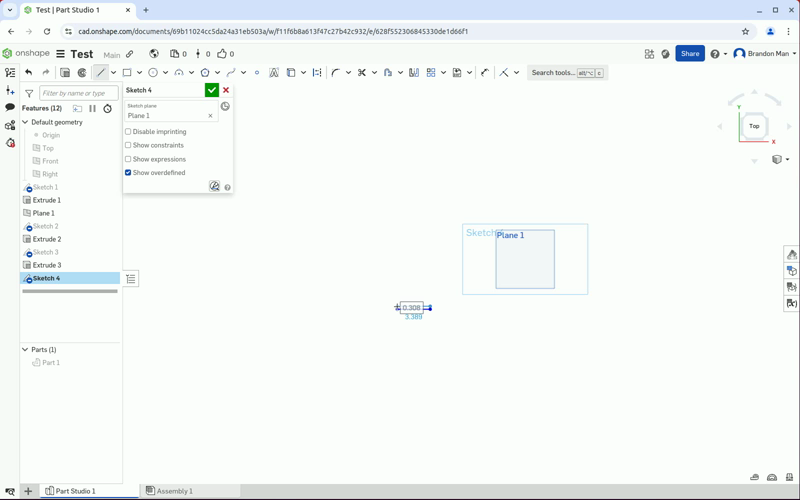
scroll(6)
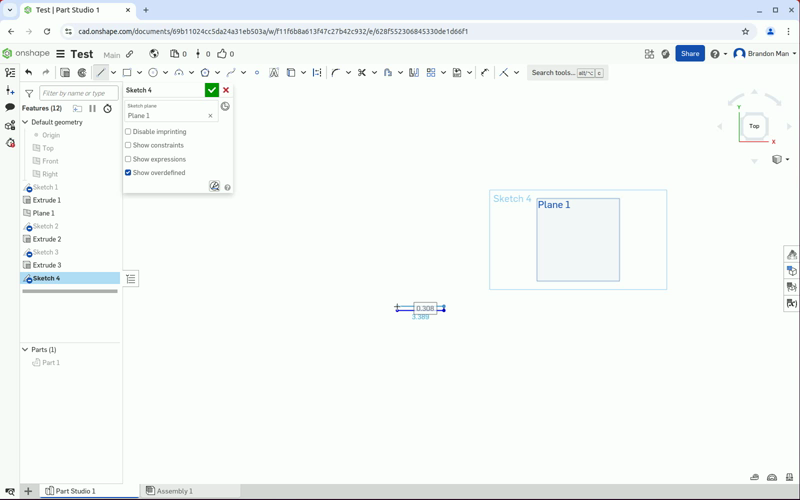
scroll(6)
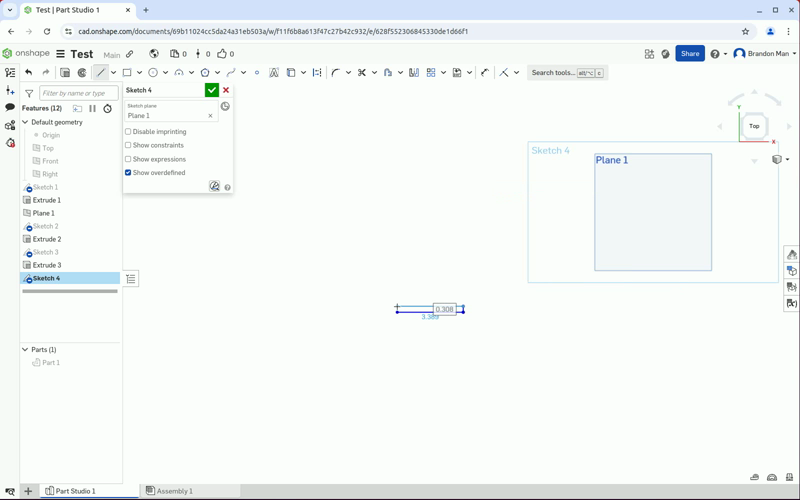
scroll(6)
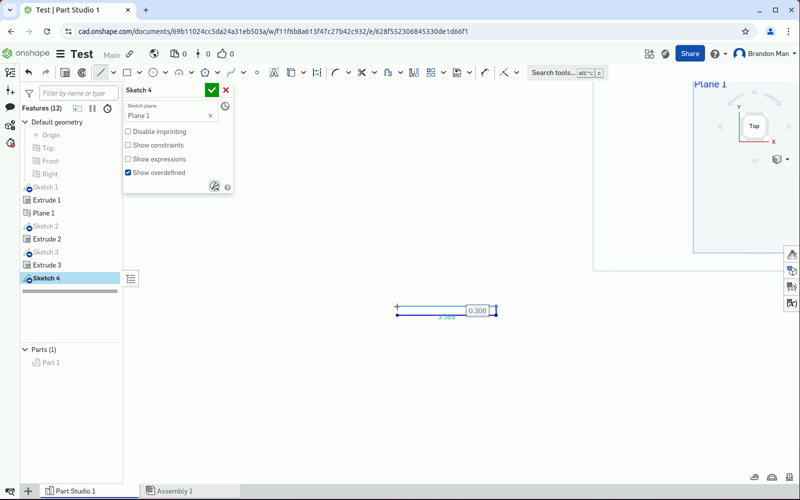
scroll(6)
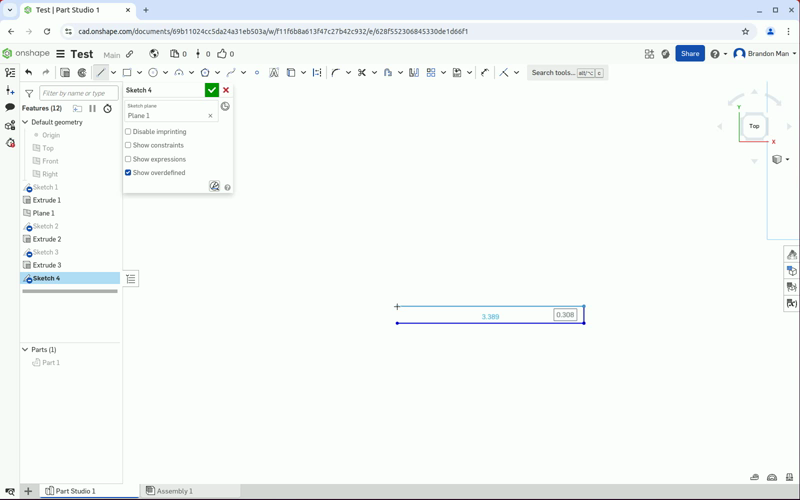
click(397, 306)
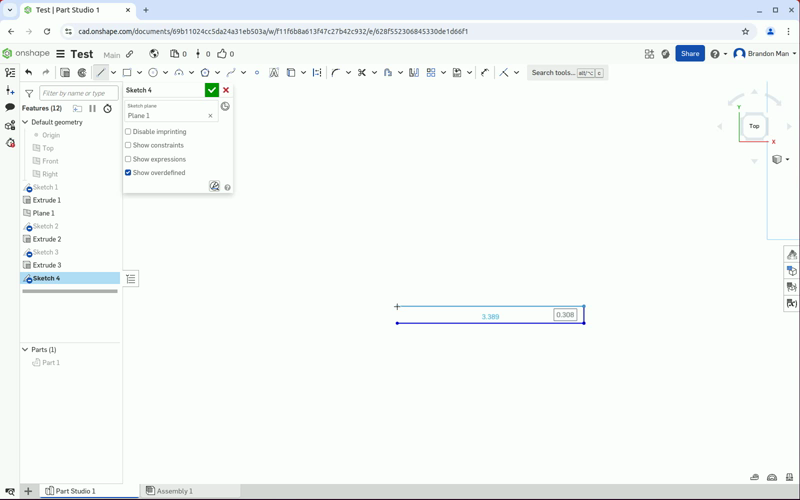
scroll(-6)
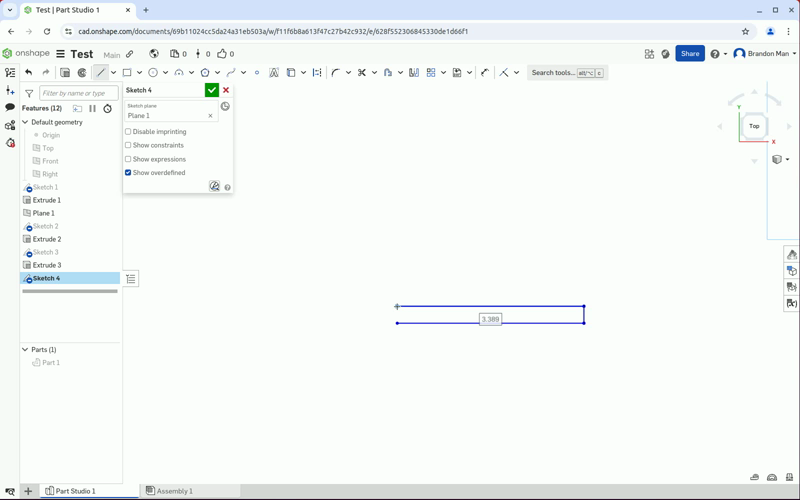
scroll(-6)
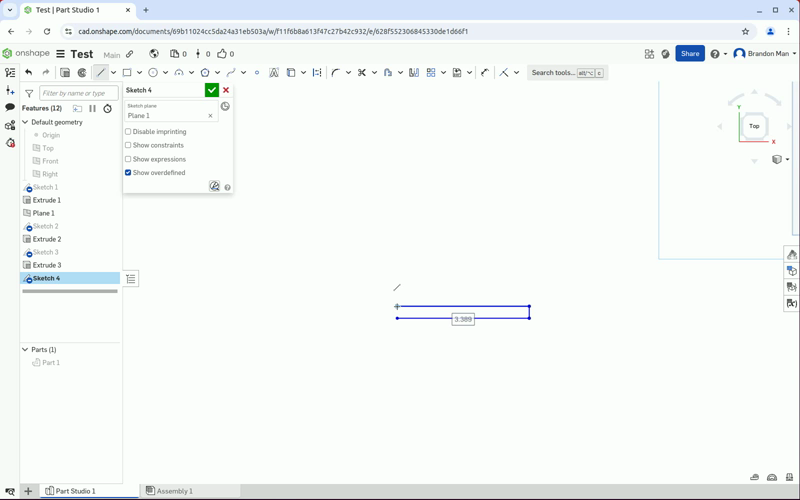
scroll(-6)
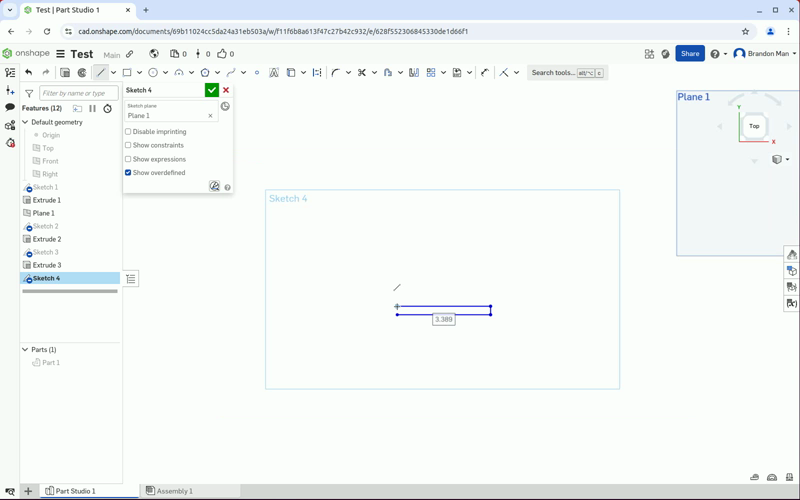
scroll(-6)
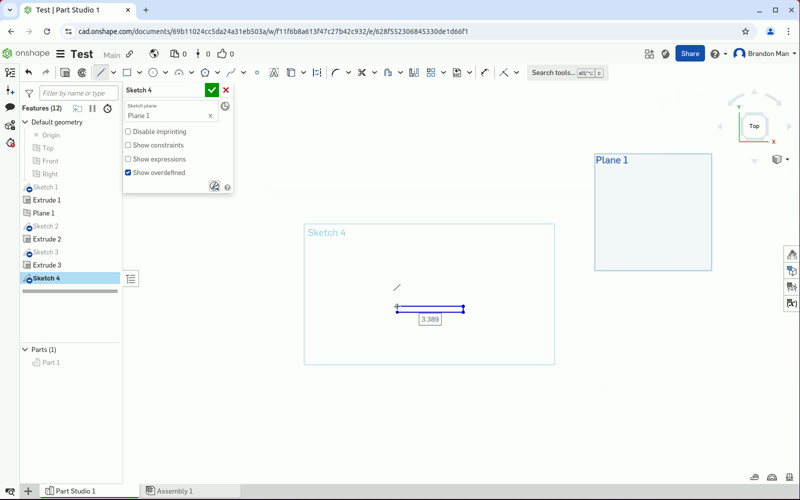
scroll(-6)
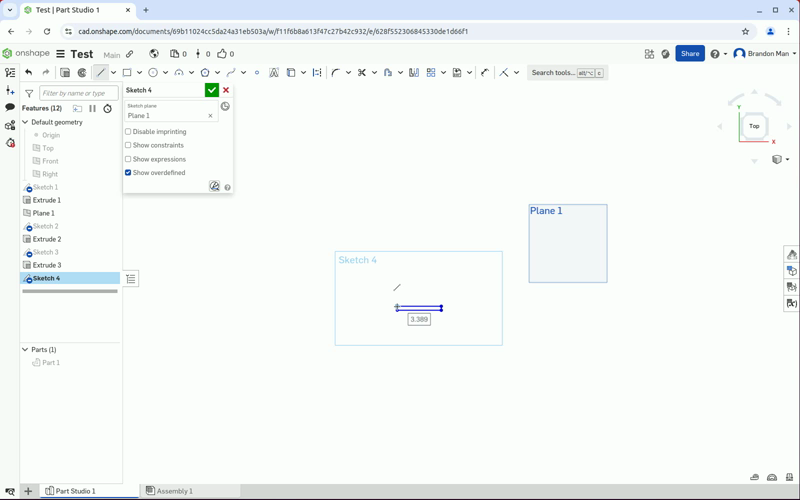
scroll(-6)
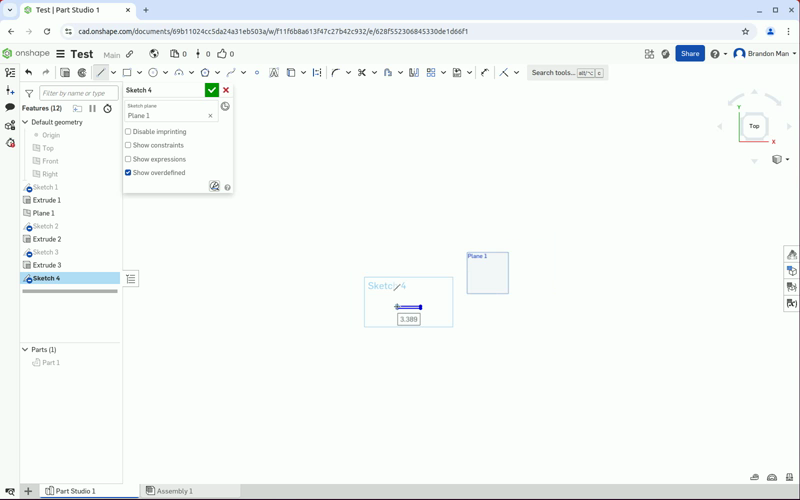
scroll(-6)
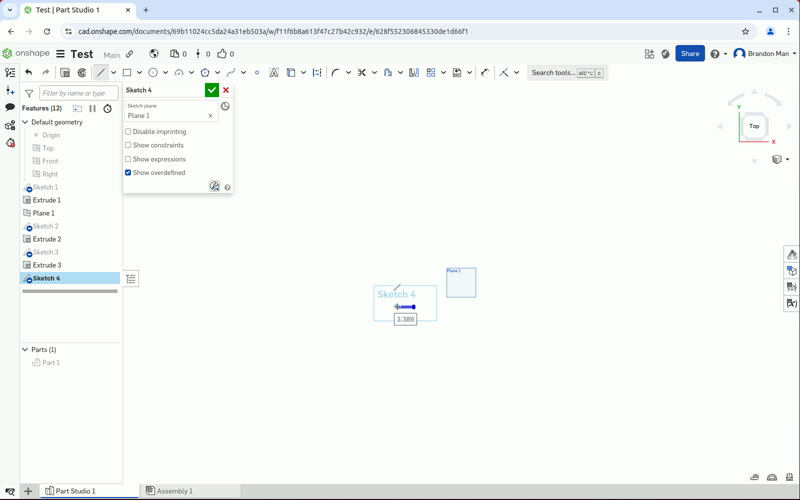
key_up(shift)
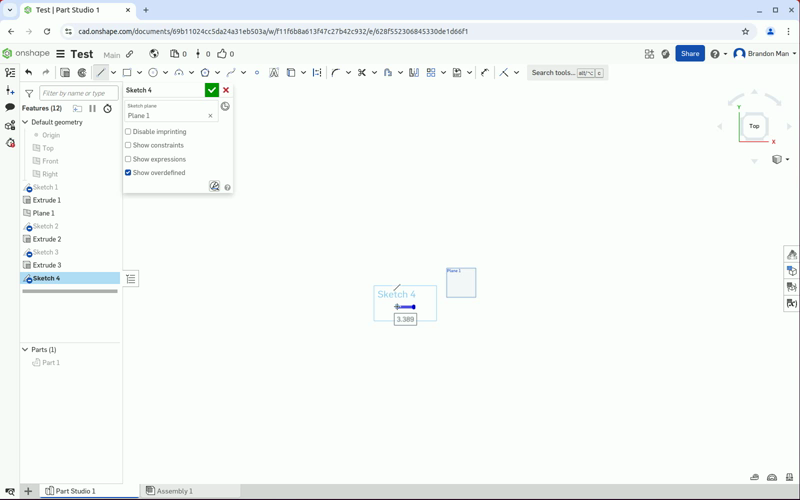
mouse_move(427, 306)
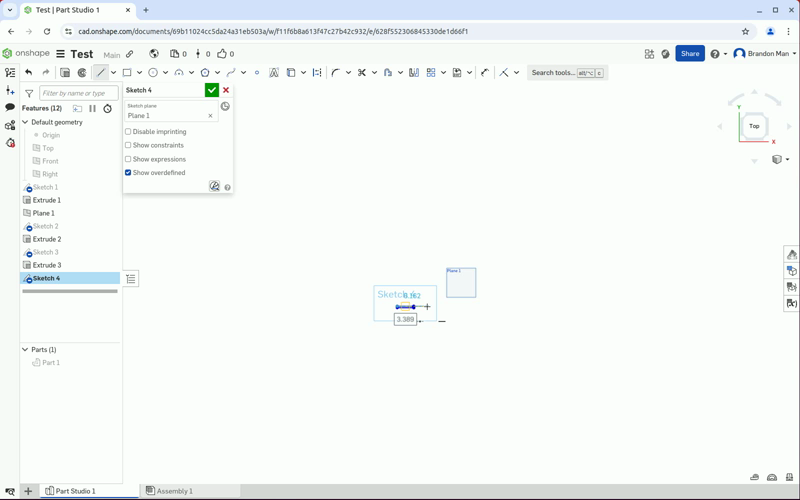
key_down(shift)
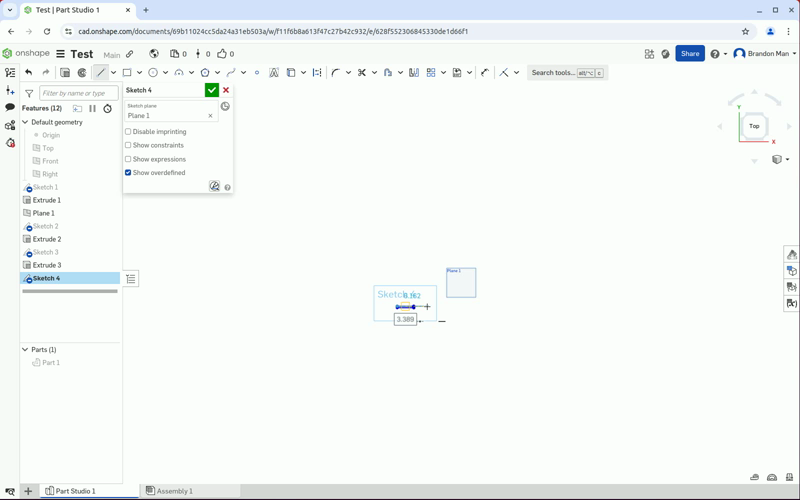
mouse_move(397, 307)
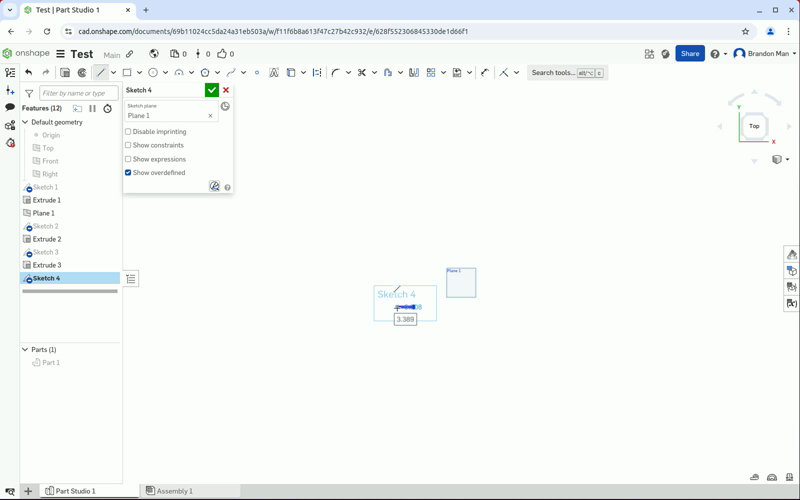
scroll(6)
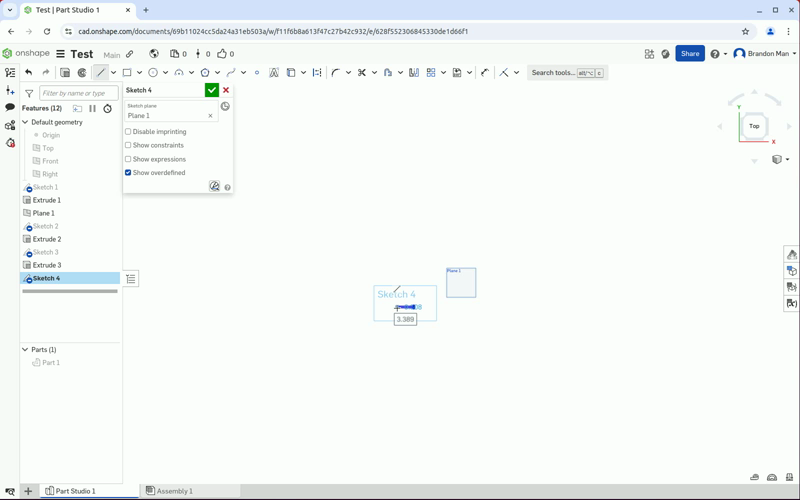
scroll(6)
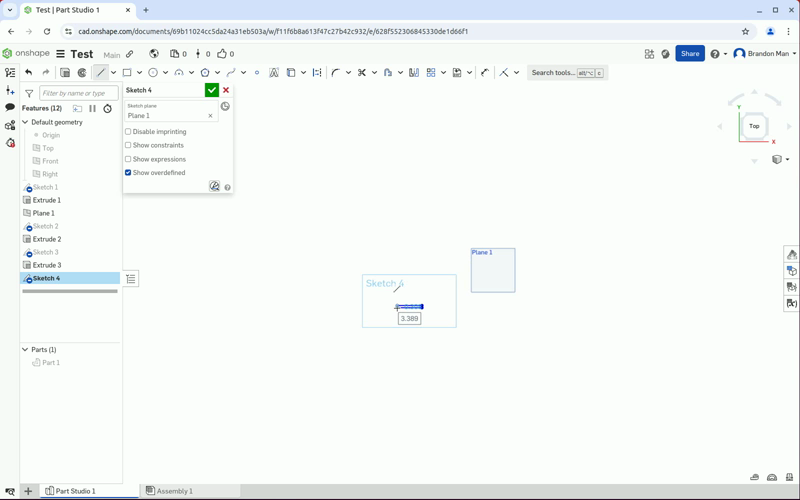
scroll(6)
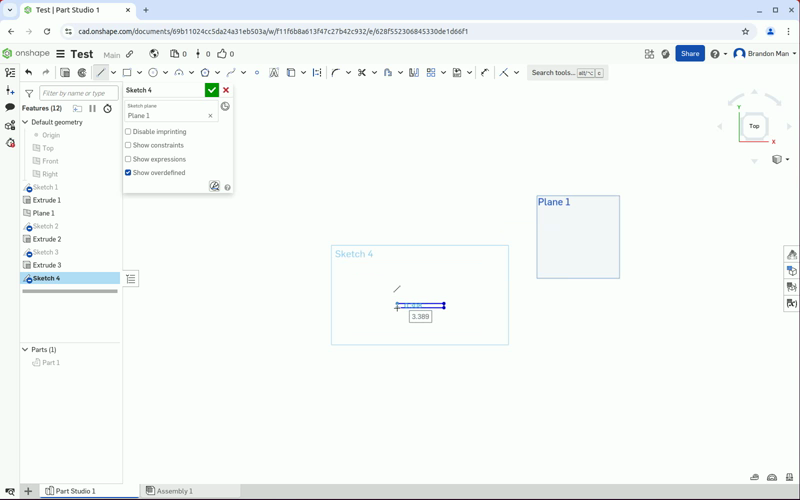
scroll(6)
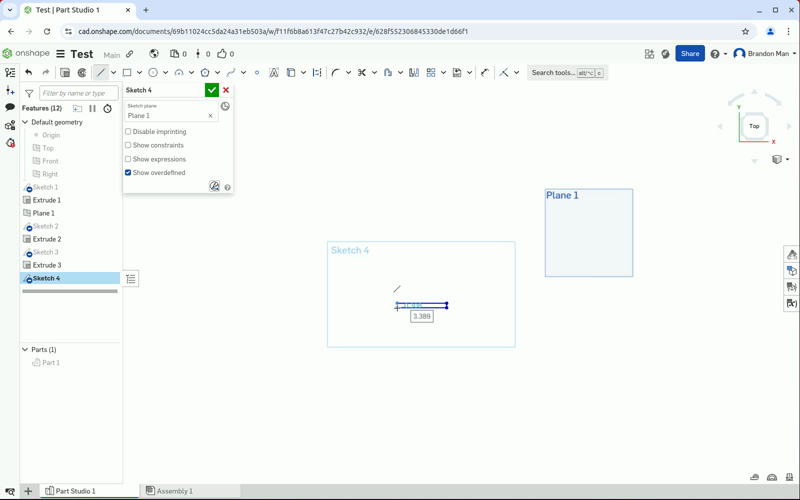
scroll(6)
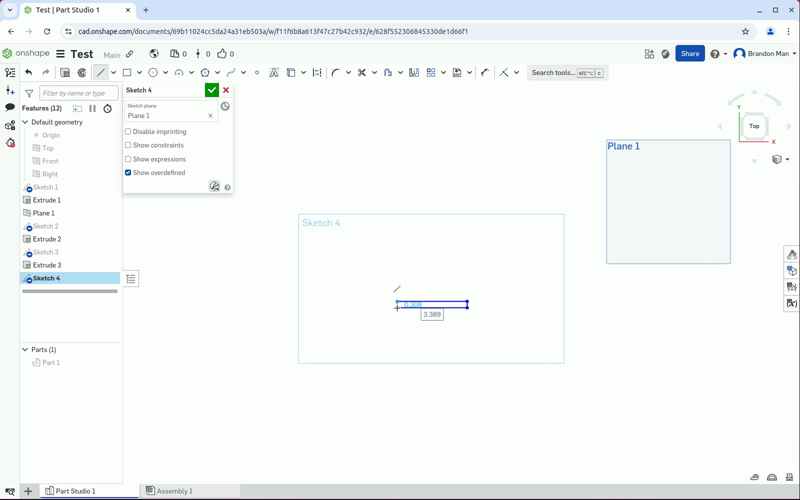
scroll(6)
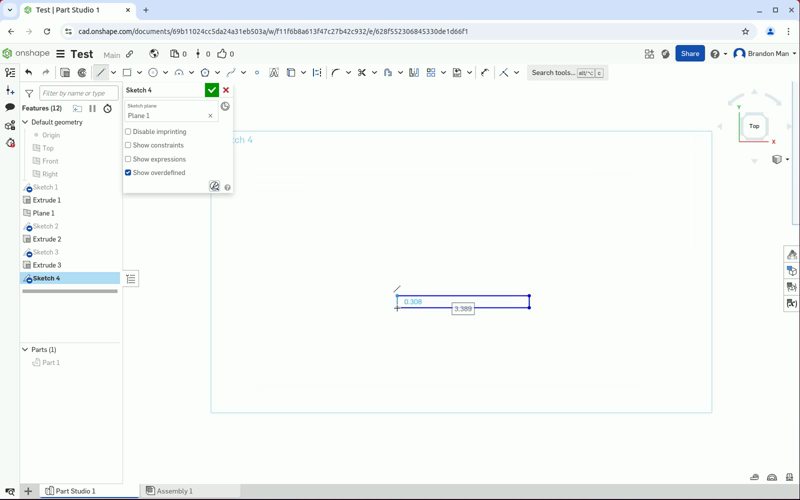
scroll(6)
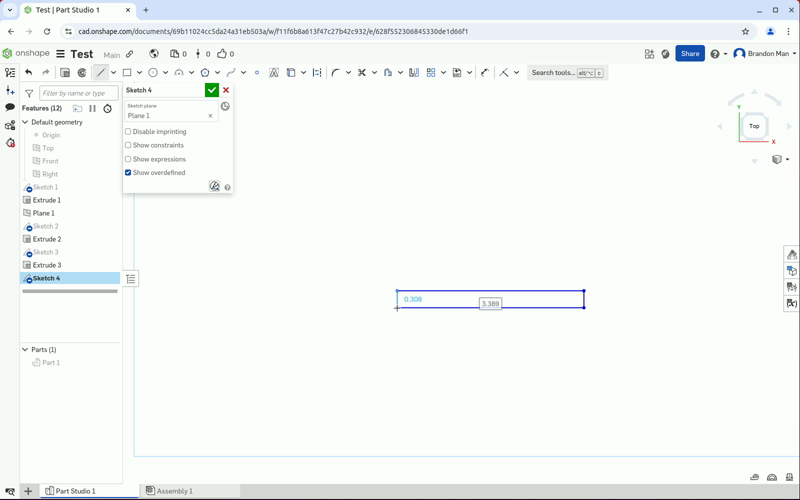
key_up(shift)
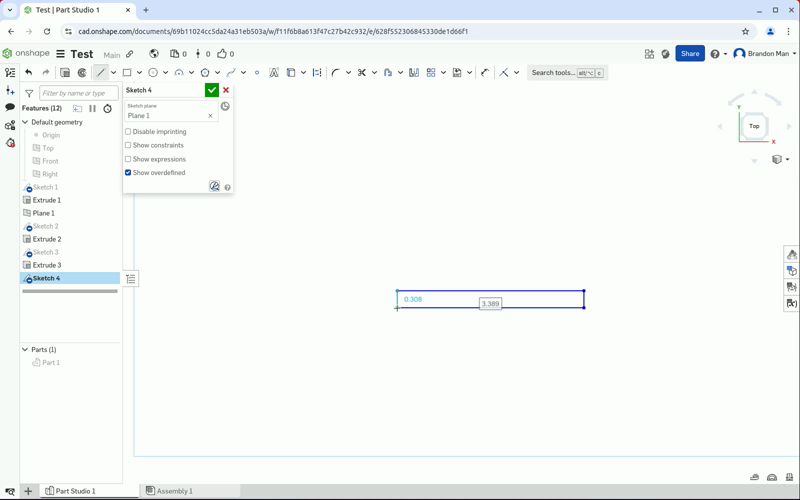
click(397, 307)
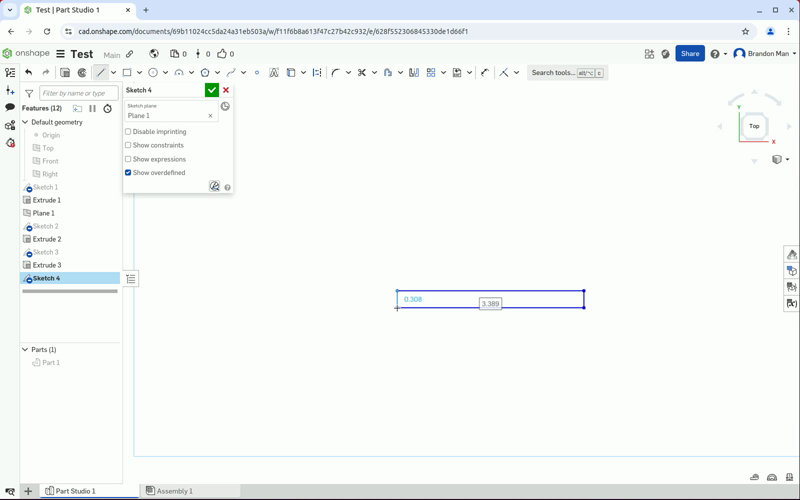
scroll(-6)
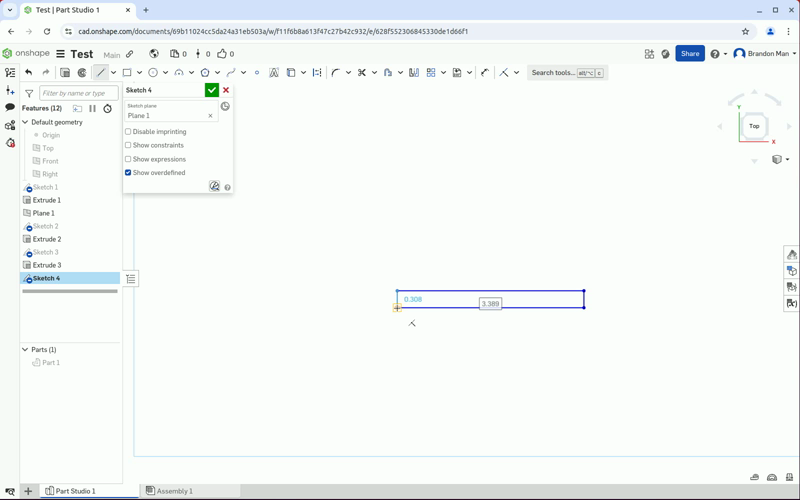
scroll(-6)
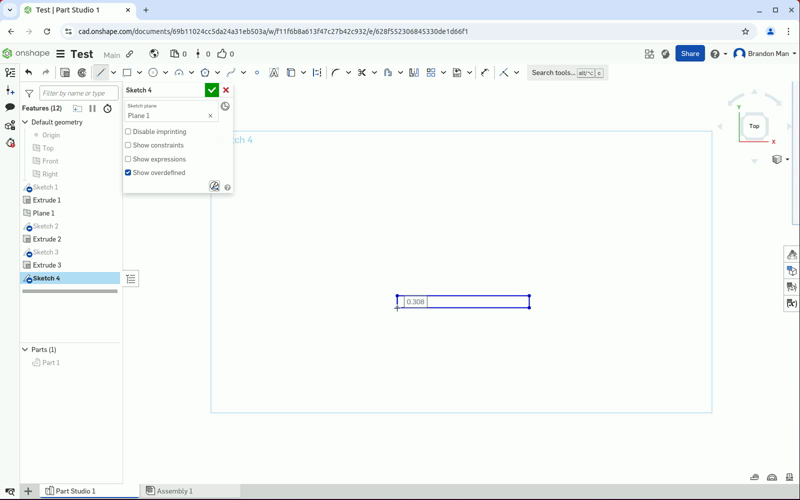
scroll(-6)
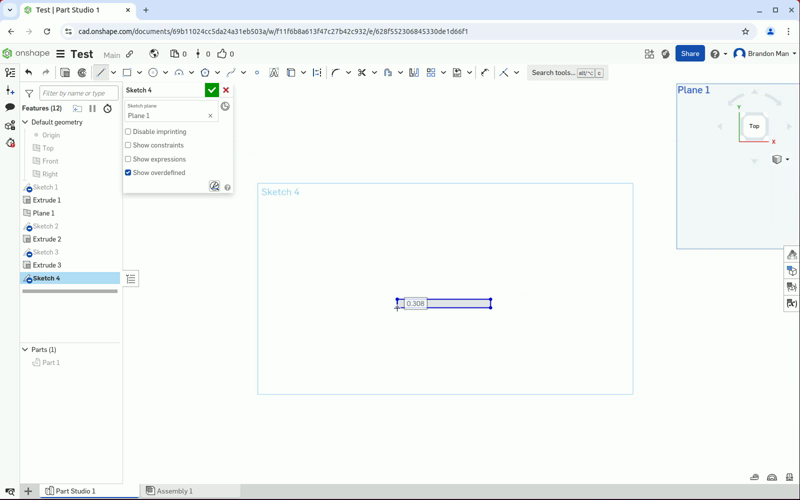
scroll(-6)
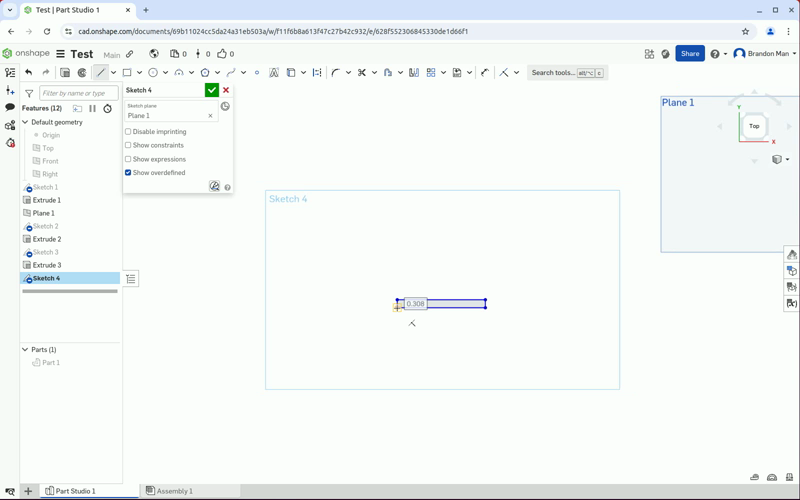
scroll(-6)
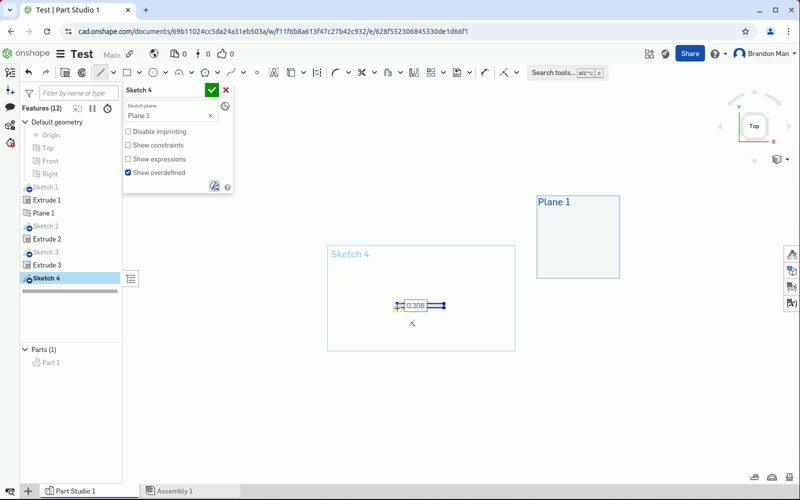
scroll(-6)
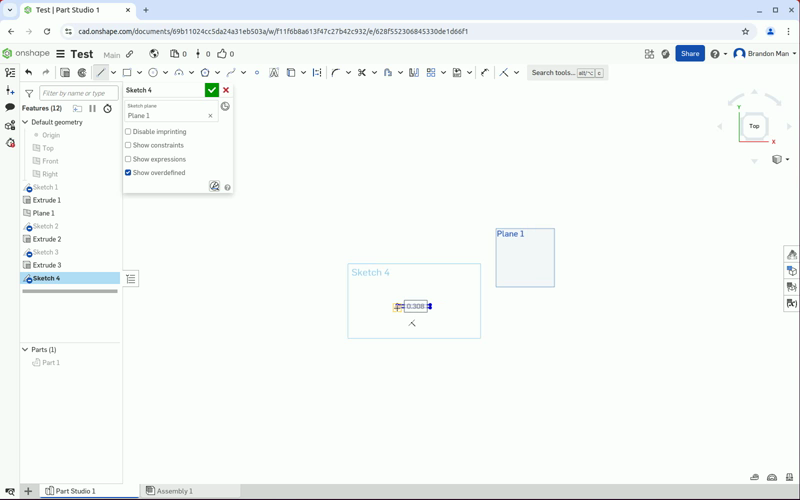
scroll(-6)
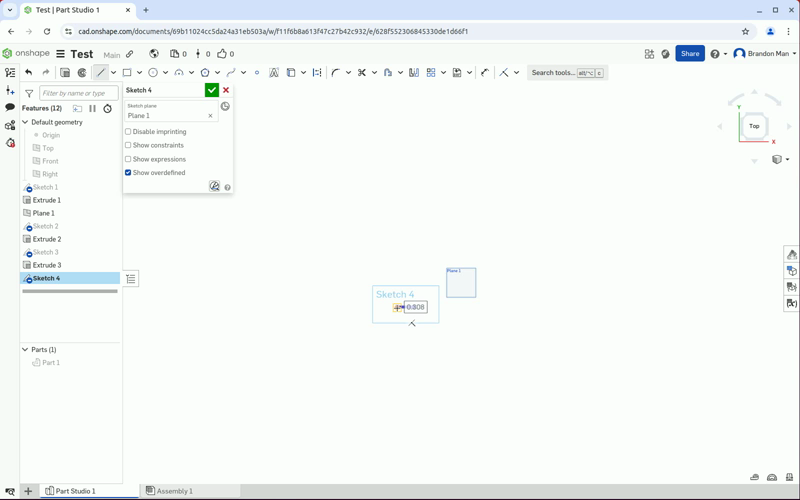
key(esc)
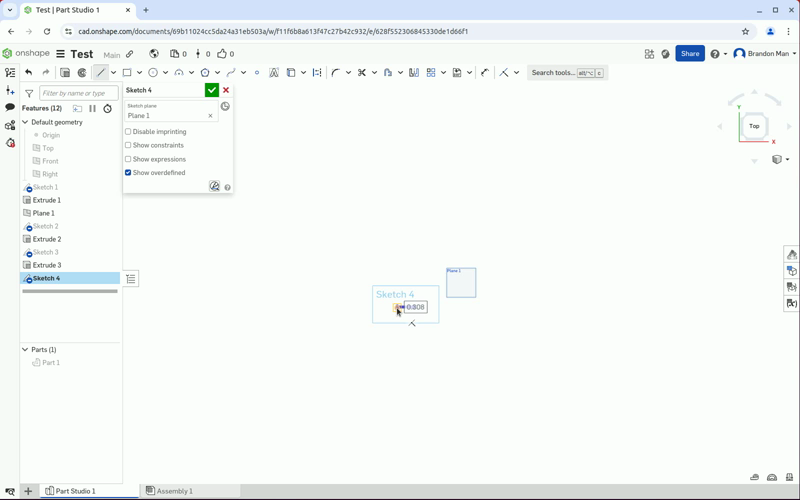
mouse_move(405, 307)
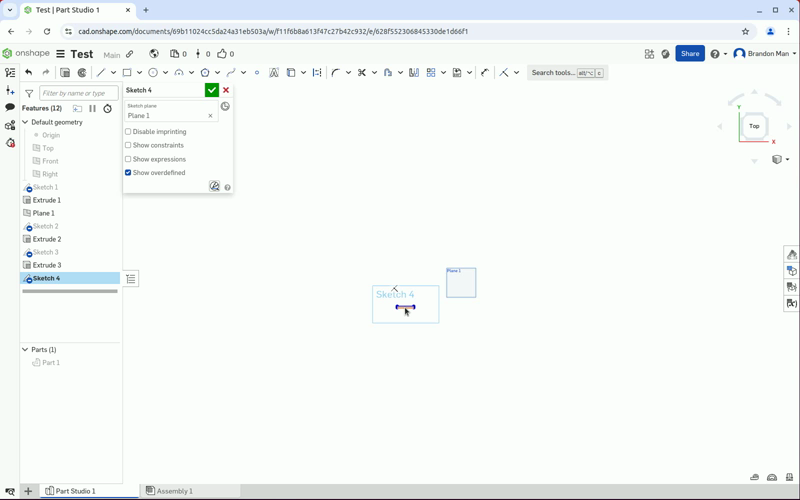
scroll(6)
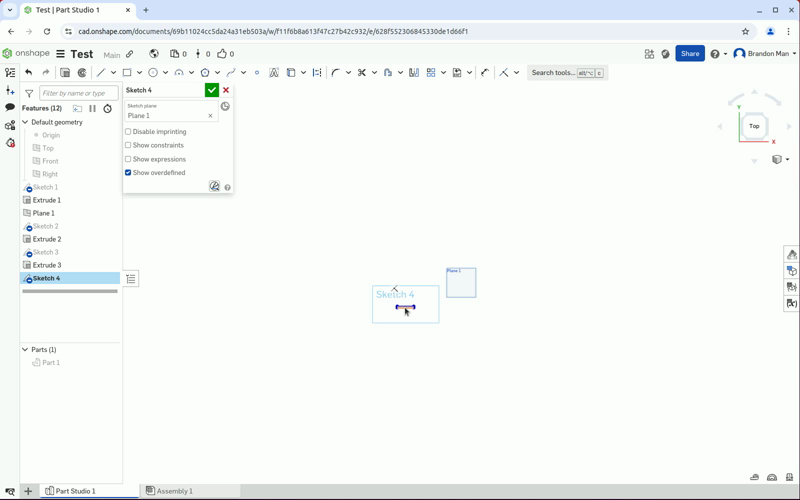
scroll(6)
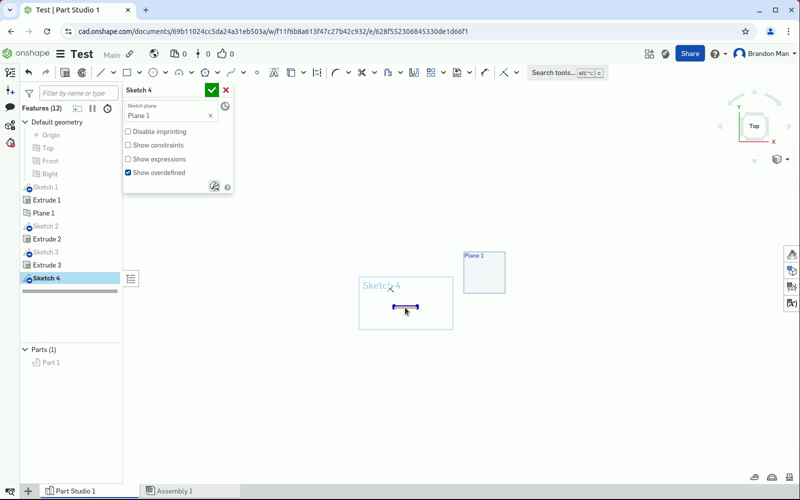
scroll(6)
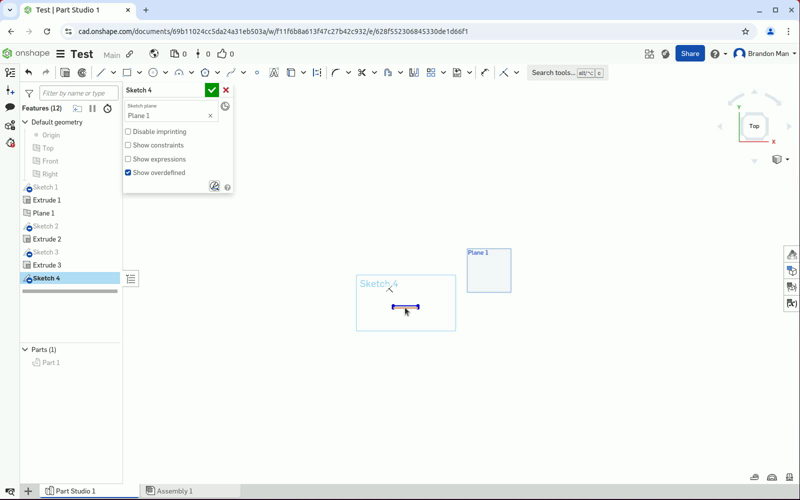
scroll(6)
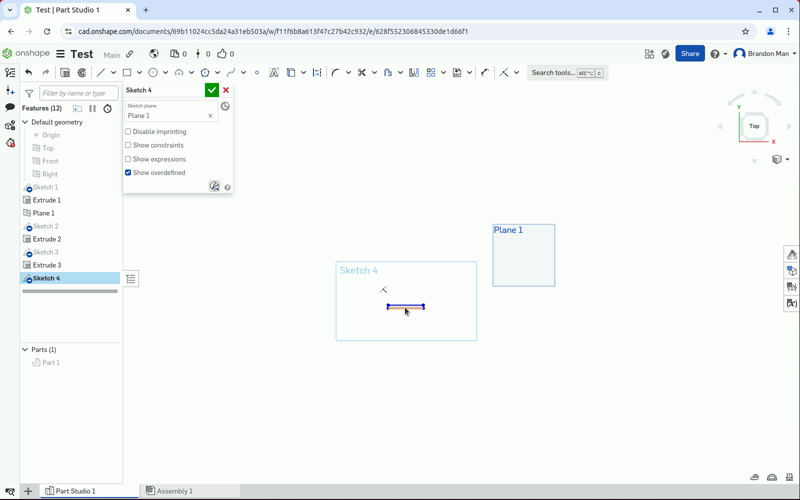
scroll(6)
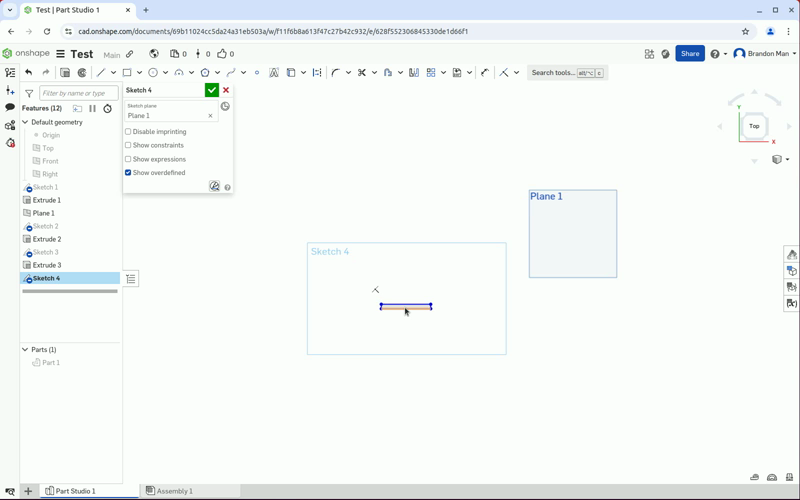
scroll(6)
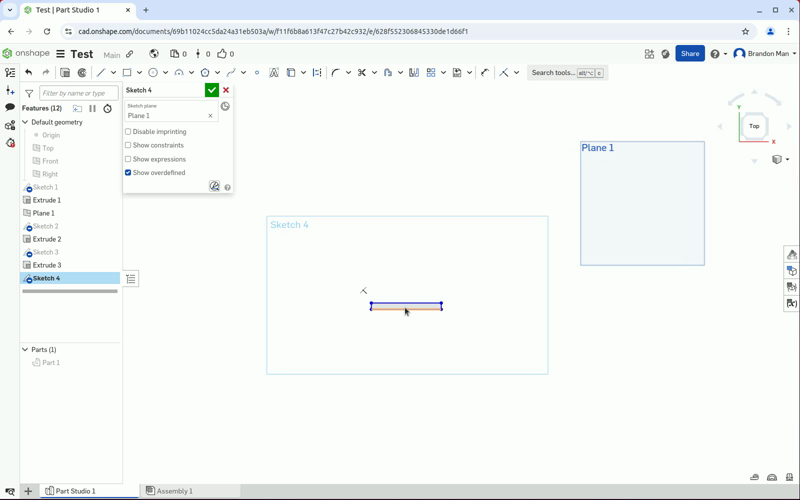
scroll(6)
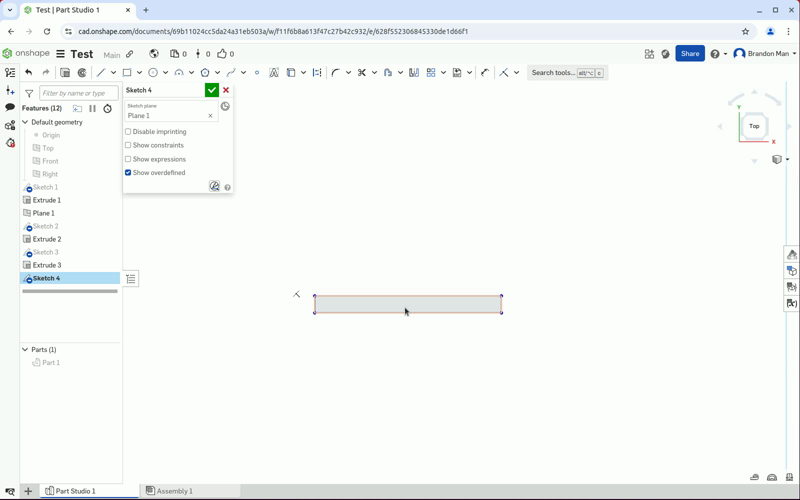
click(405, 307)
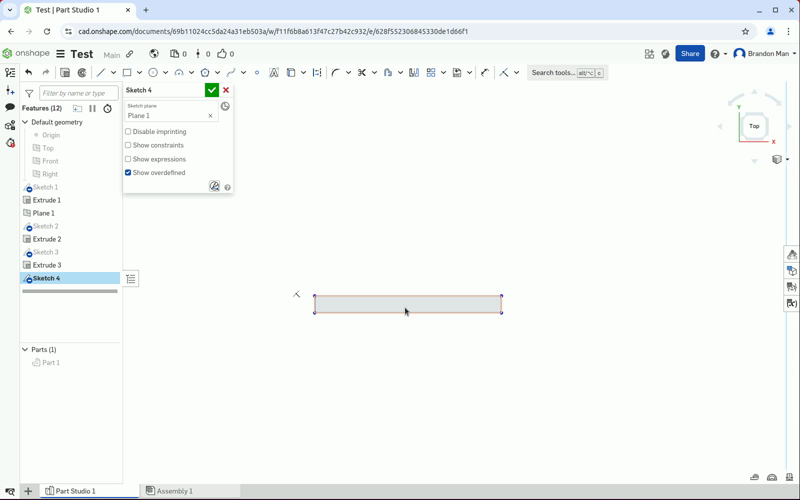
scroll(-6)
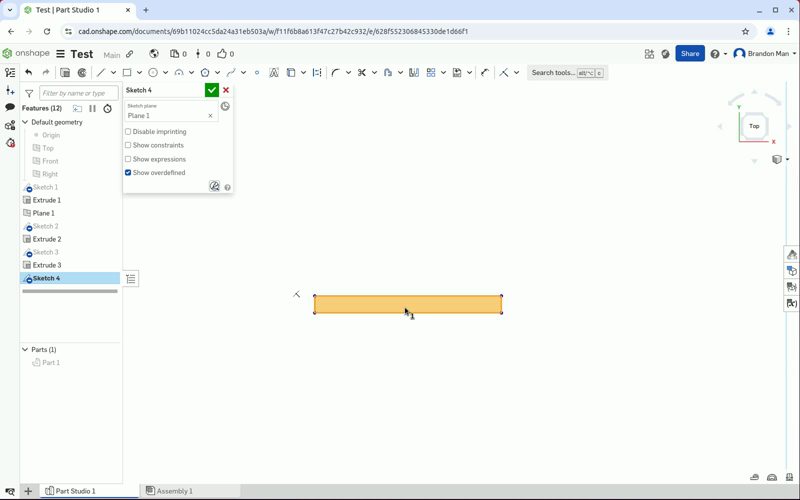
scroll(-6)
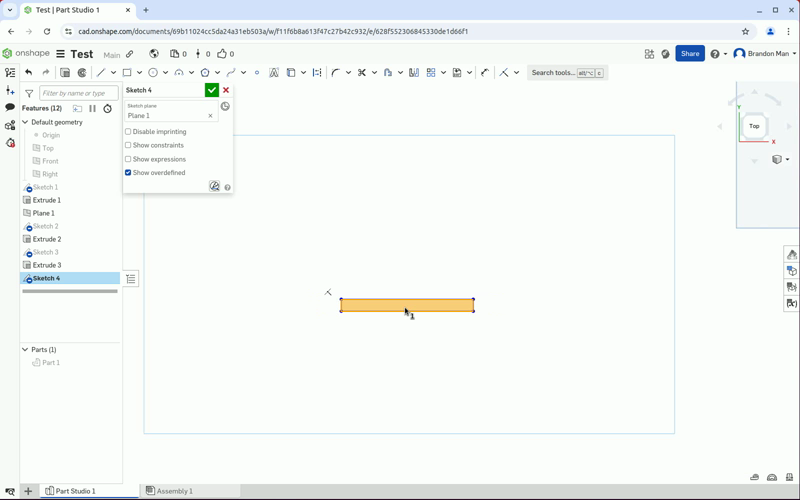
scroll(-6)
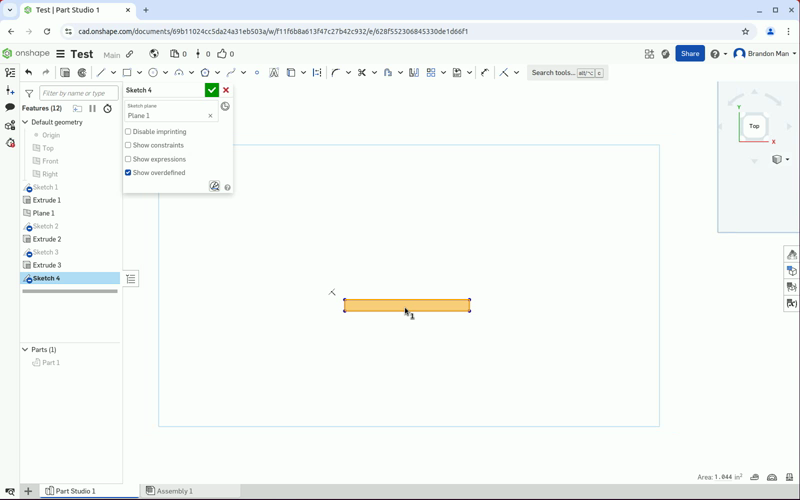
scroll(-6)
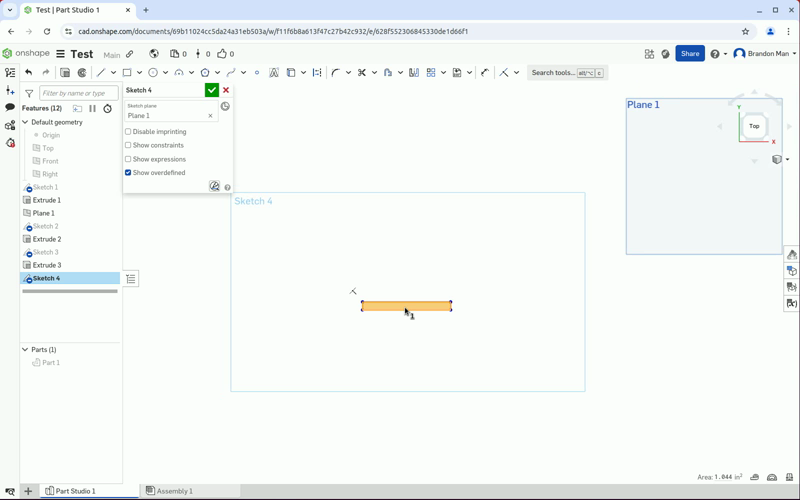
scroll(-6)
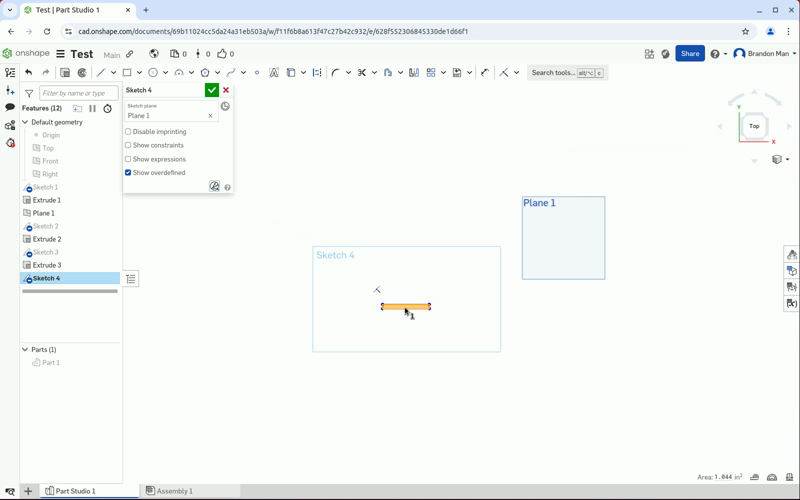
scroll(-6)
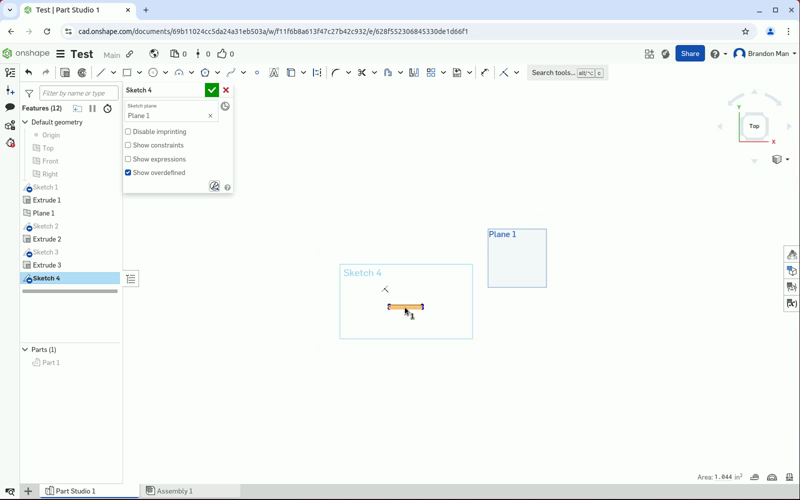
scroll(-6)
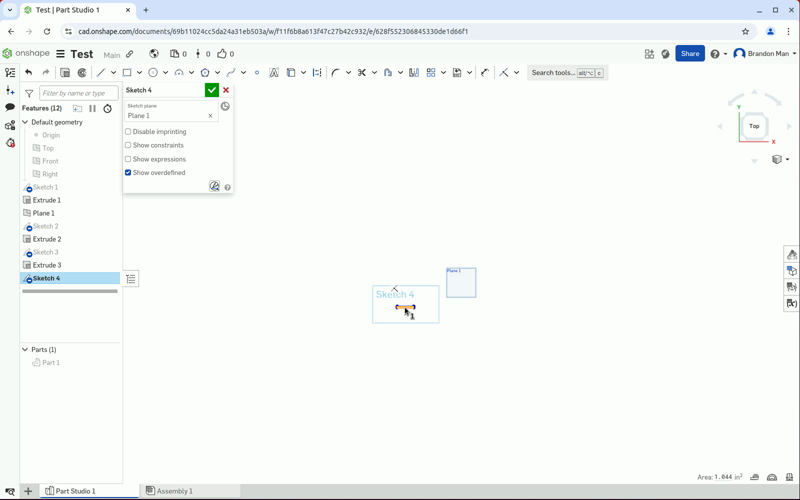
mouse_move(73, 352)
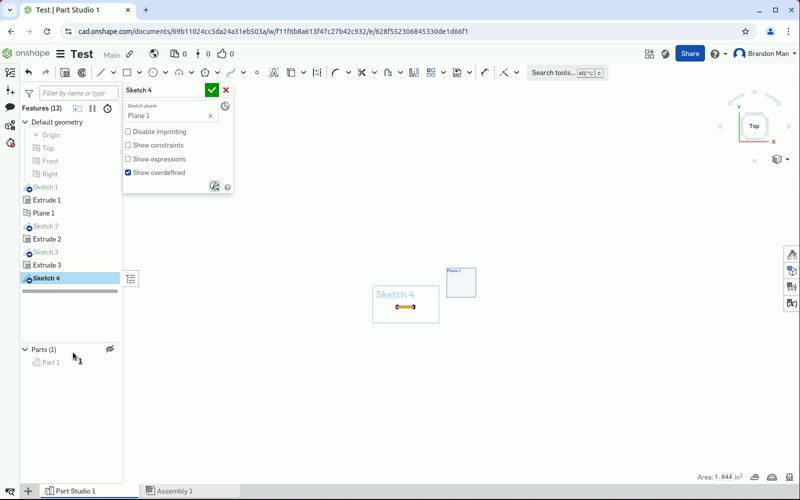
key(shift+y)
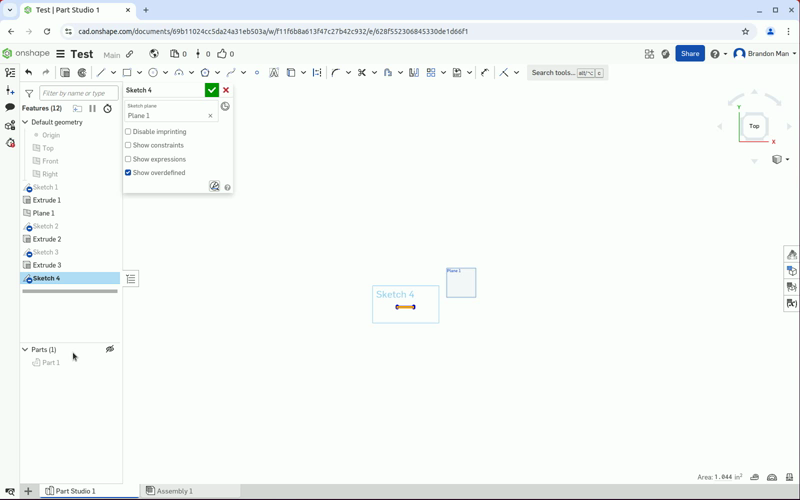
key(shift+e)
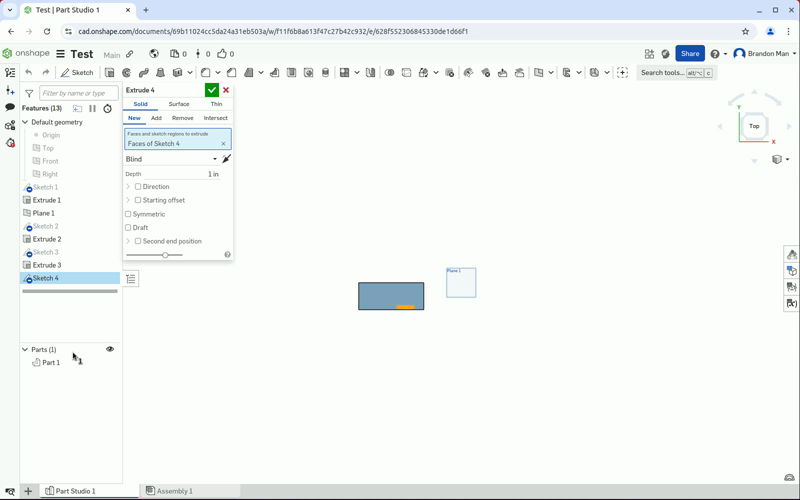
mouse_move(143, 106)
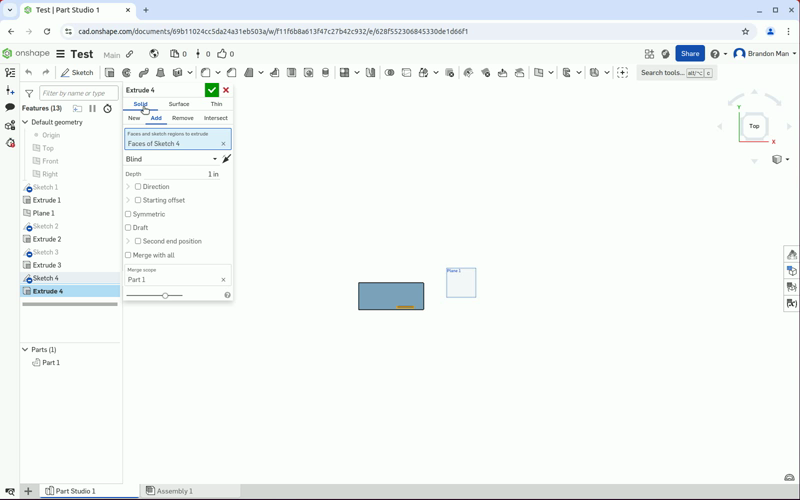
click(143, 106)
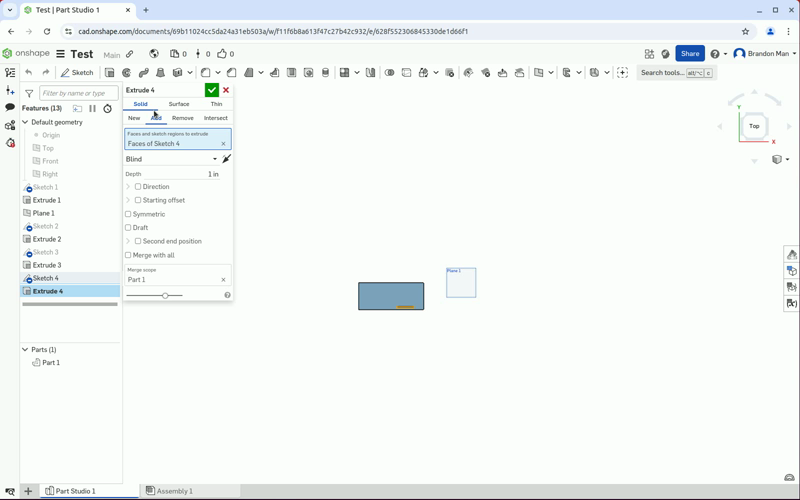
mouse_move(186, 120)
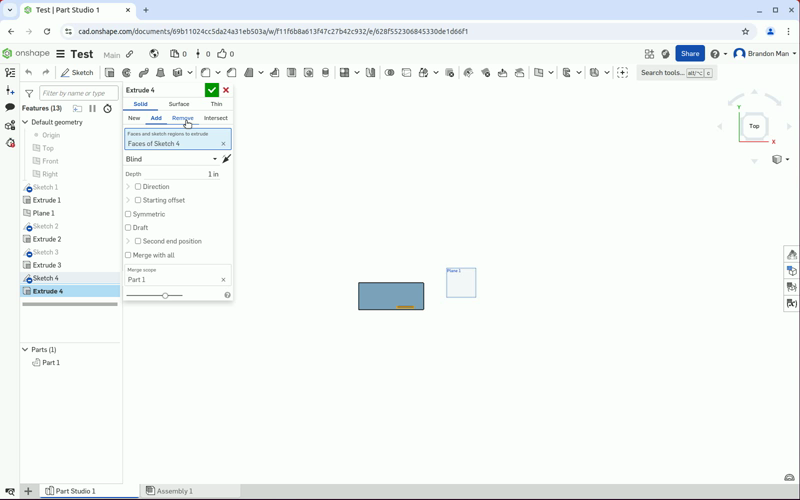
click(186, 120)
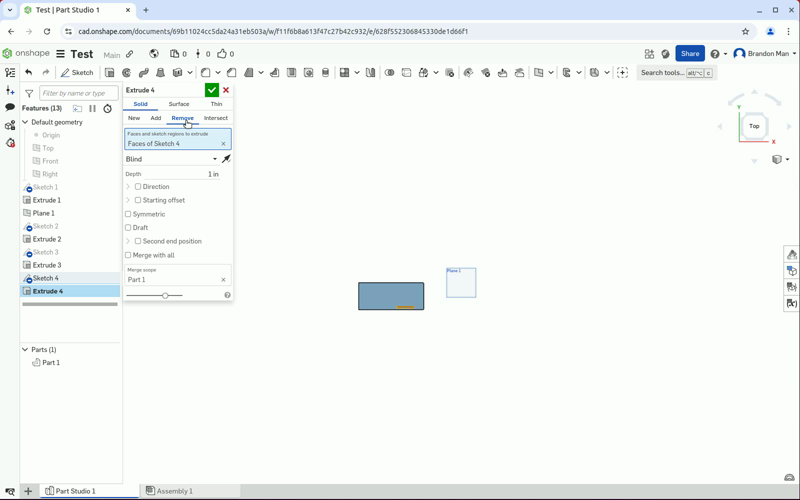
key(tab, 4)
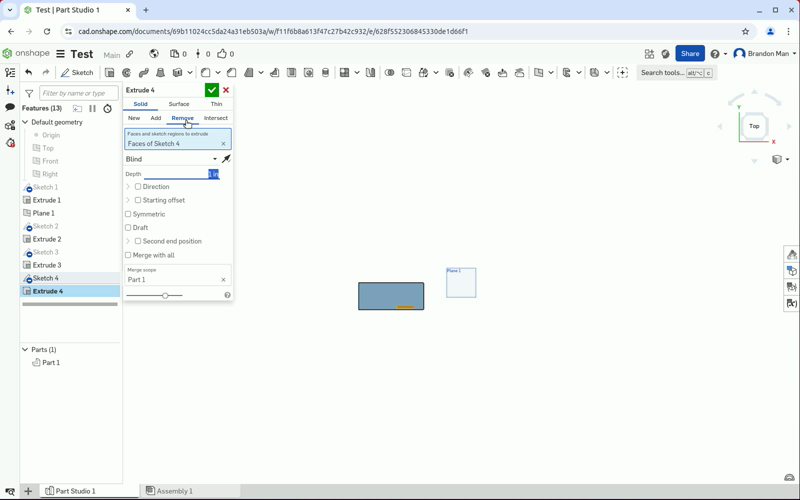
text(16.128)
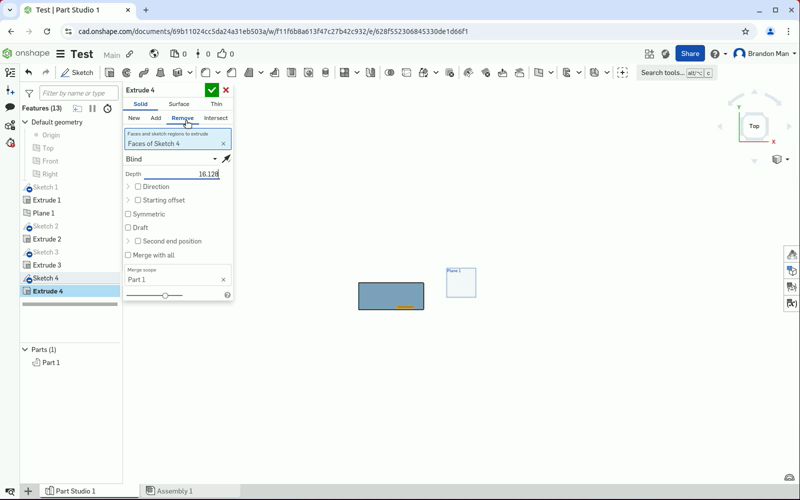
key(tab, 6)
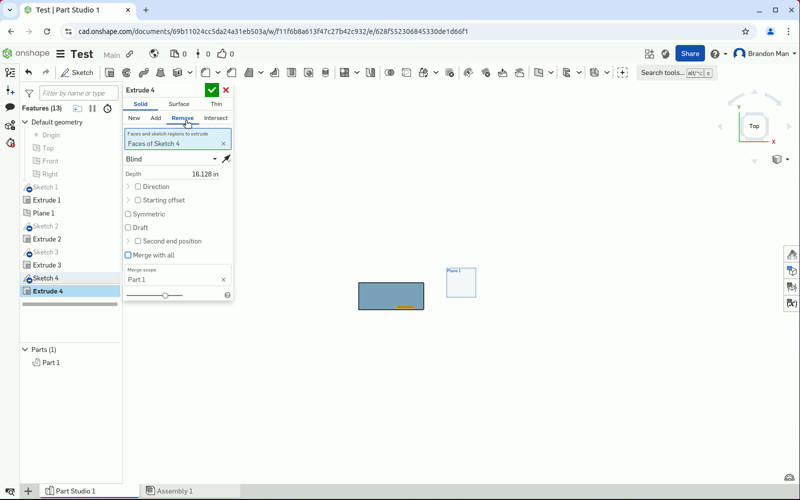
key(space)
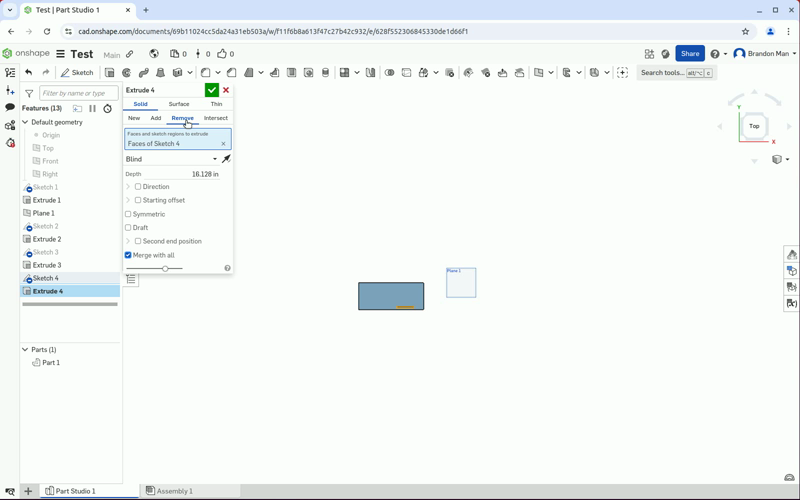
key(enter)
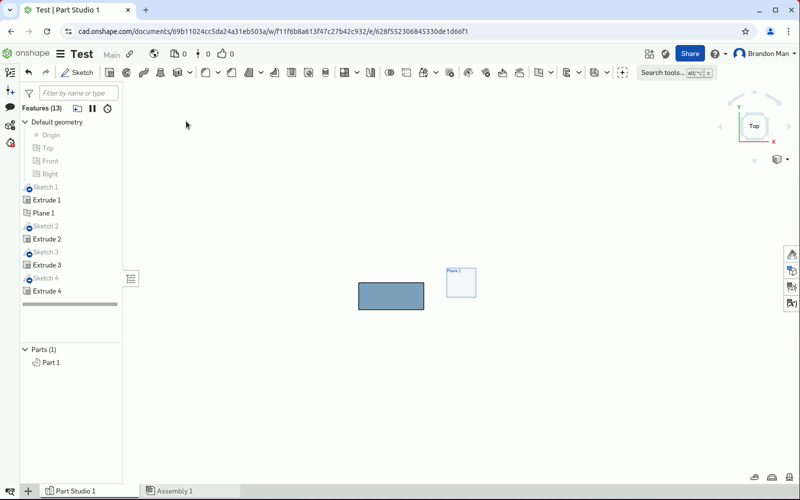
key(shift+h)
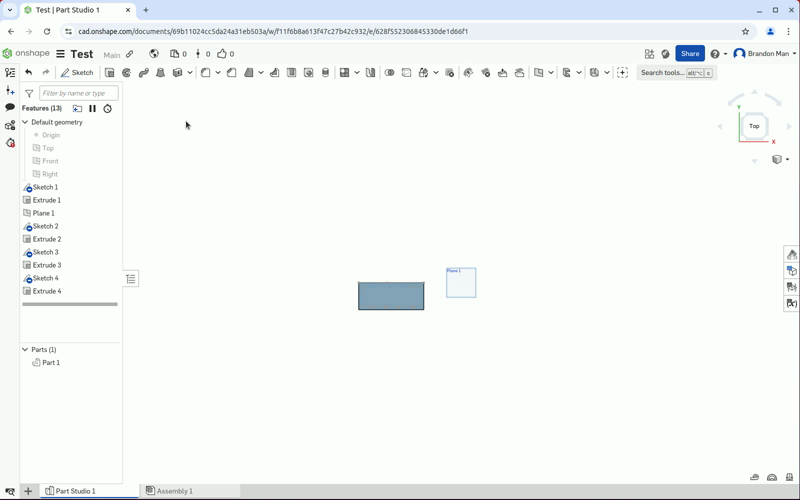
key(shift+h)
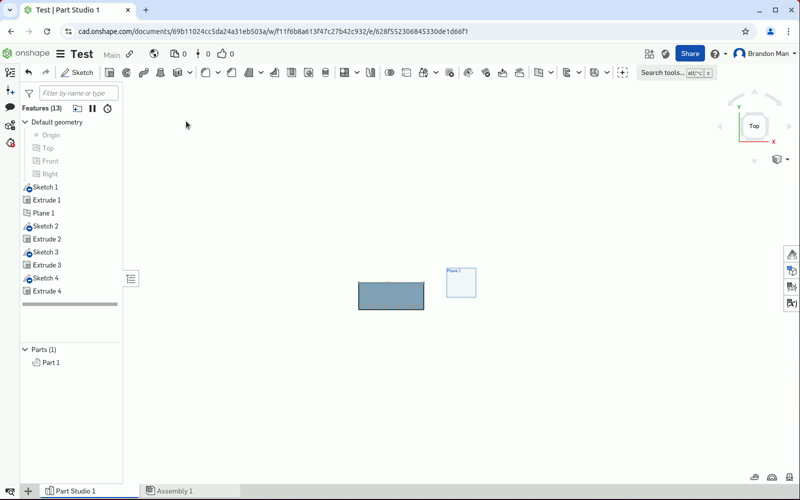
key(shift+7)
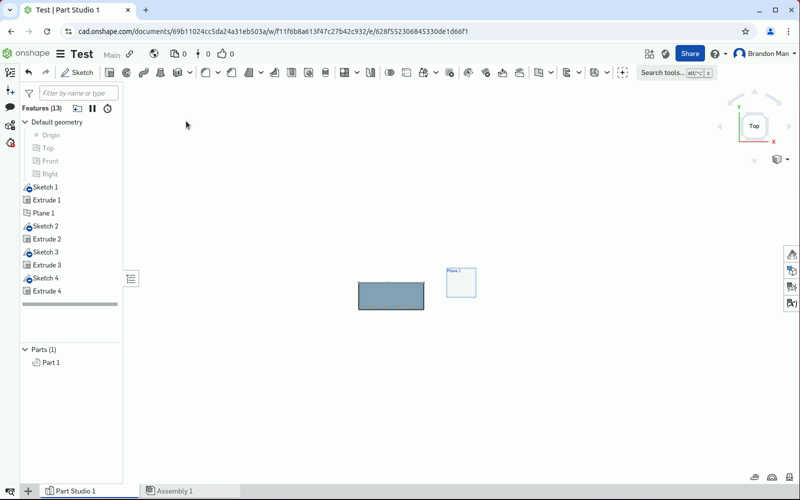
key(up, 3)
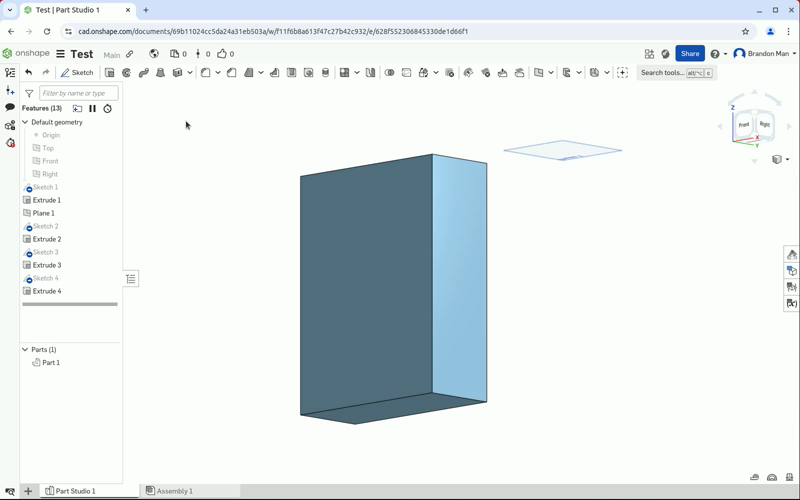
key(left, 3)
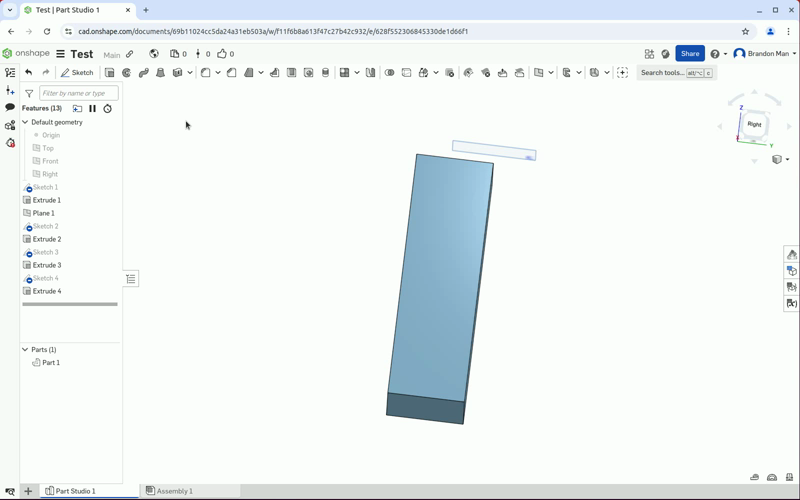
key(right, 3)
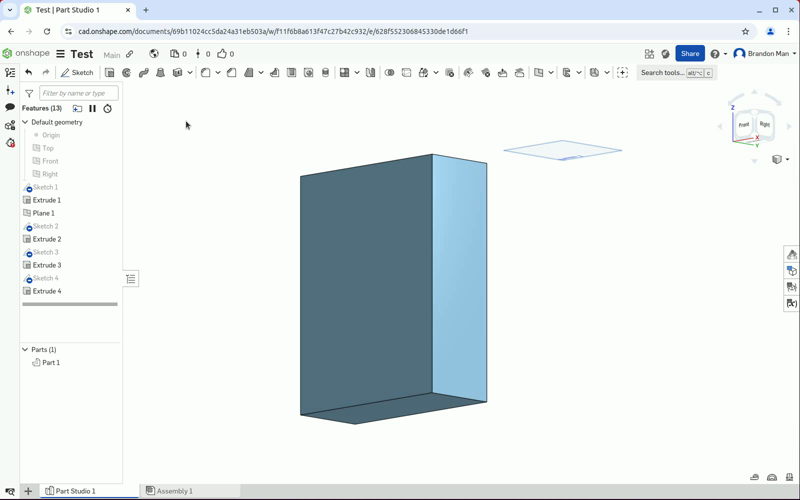
key(down, 3)
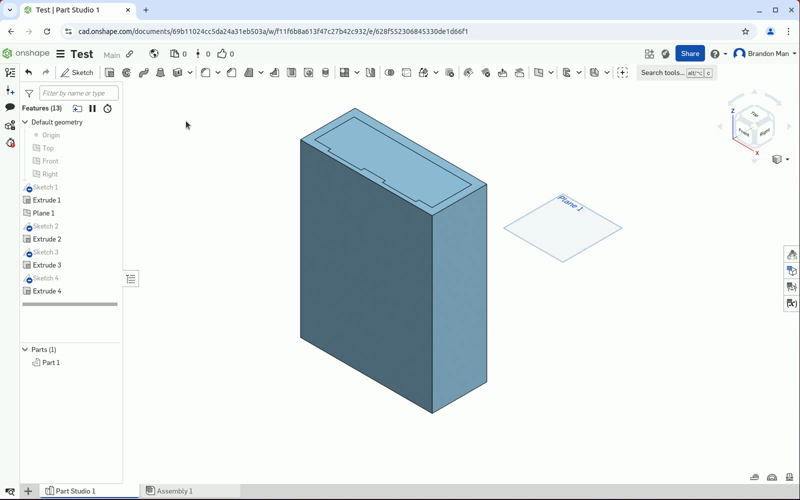
mouse_move(73, 189)
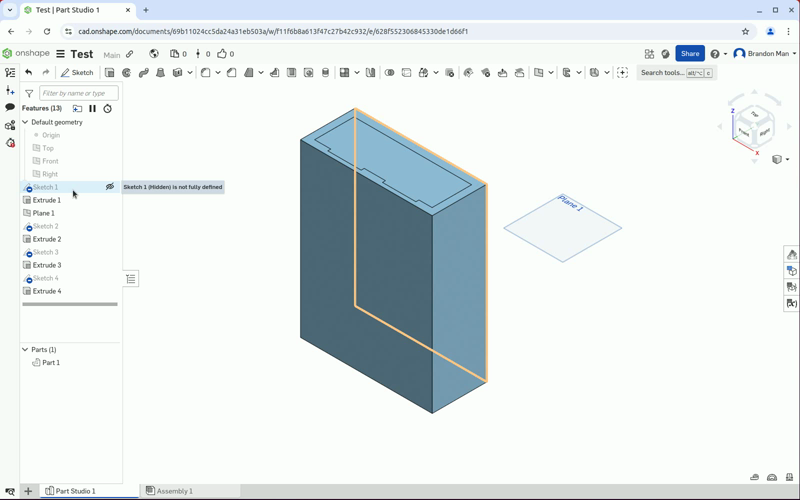
click(73, 189)